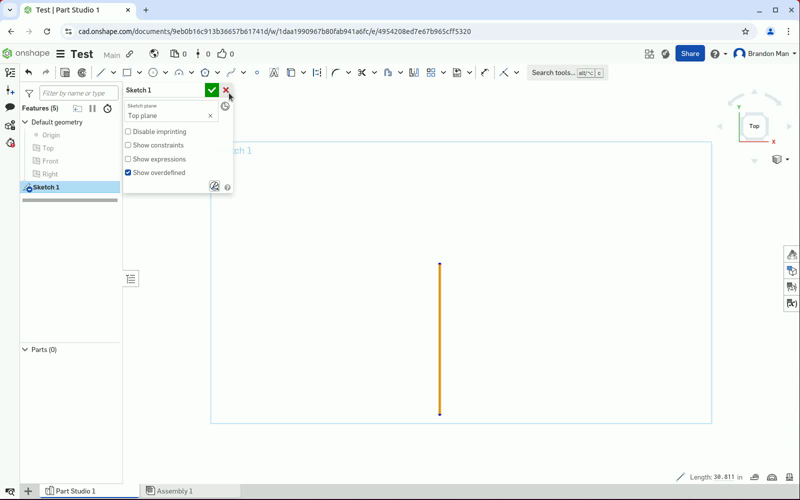
key(shift+h)
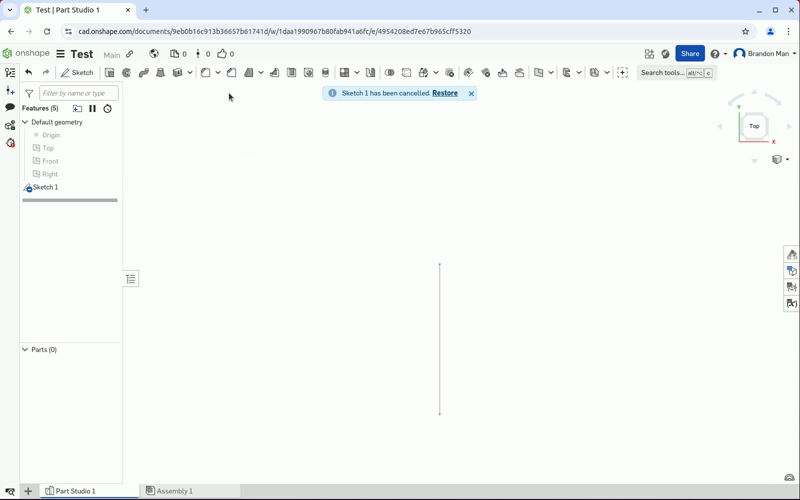
key(shift+s)
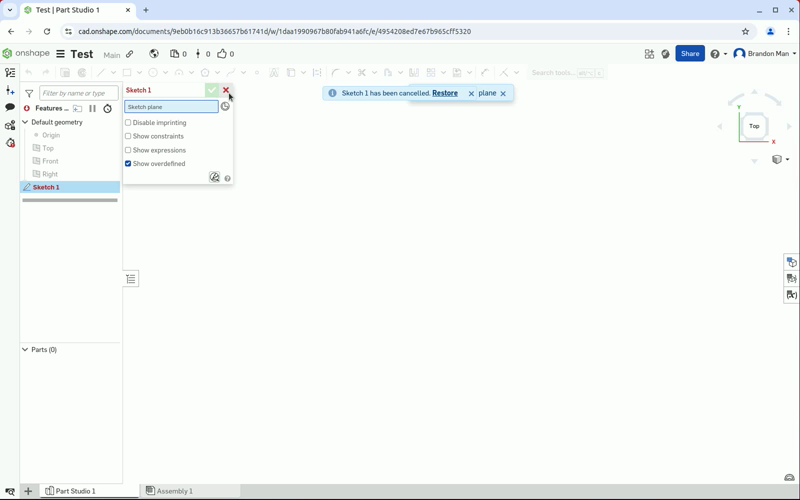
mouse_move(73, 150)
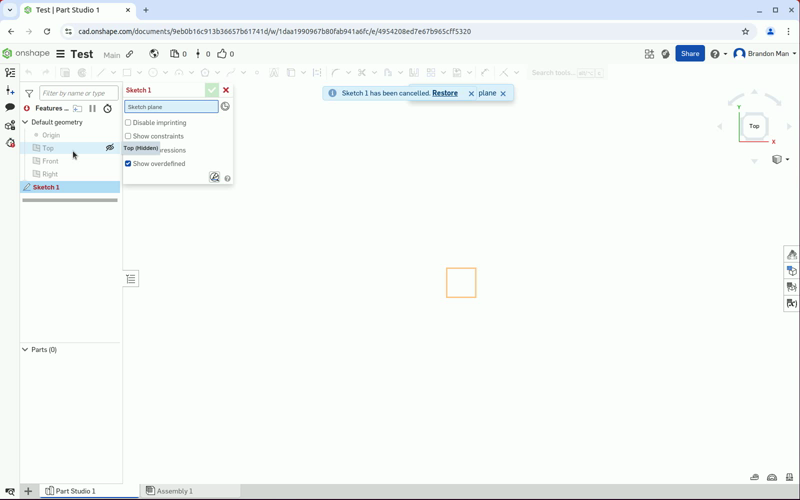
click(73, 150)
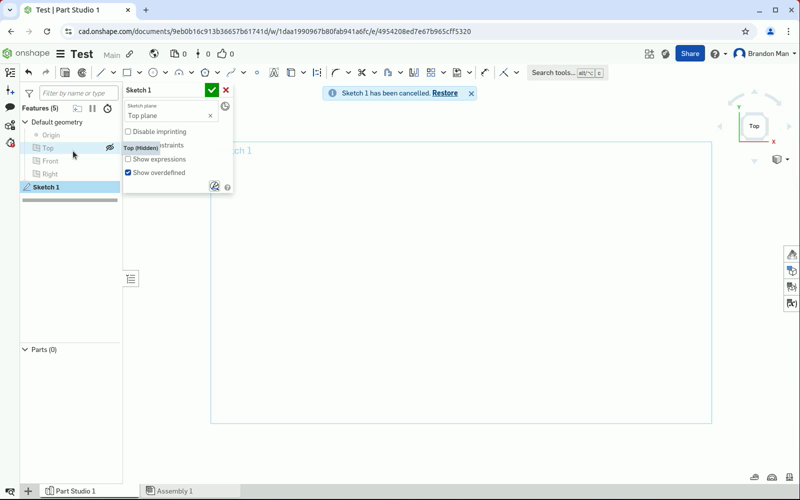
mouse_move(73, 352)
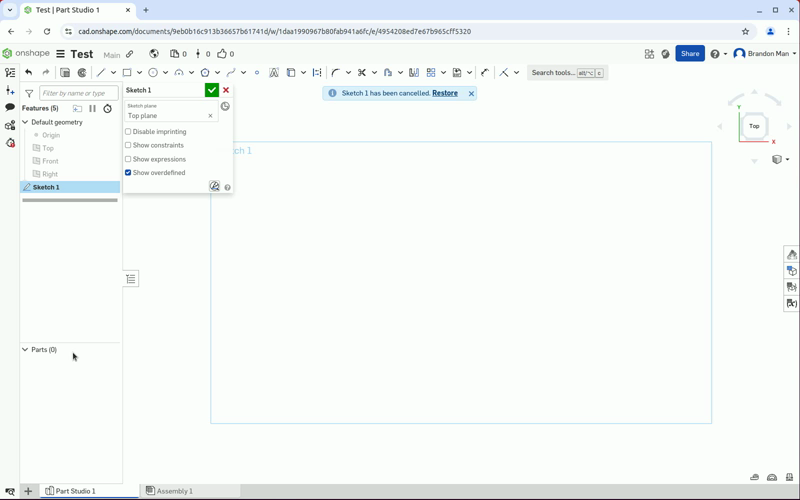
key(y)
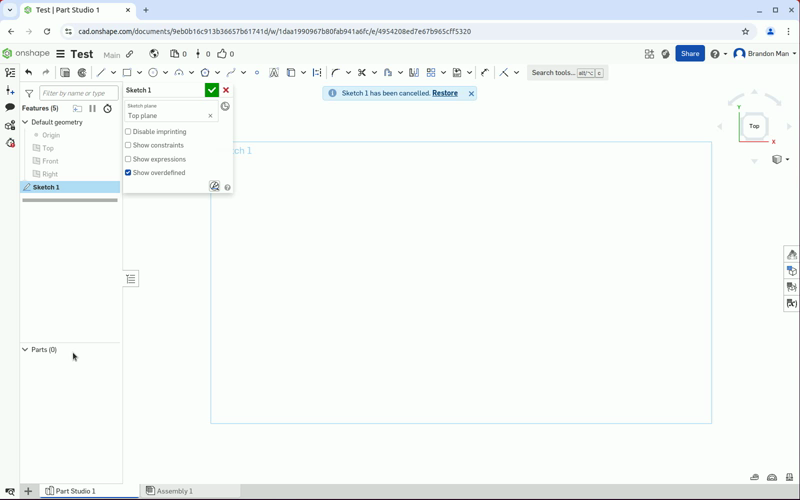
key(l)
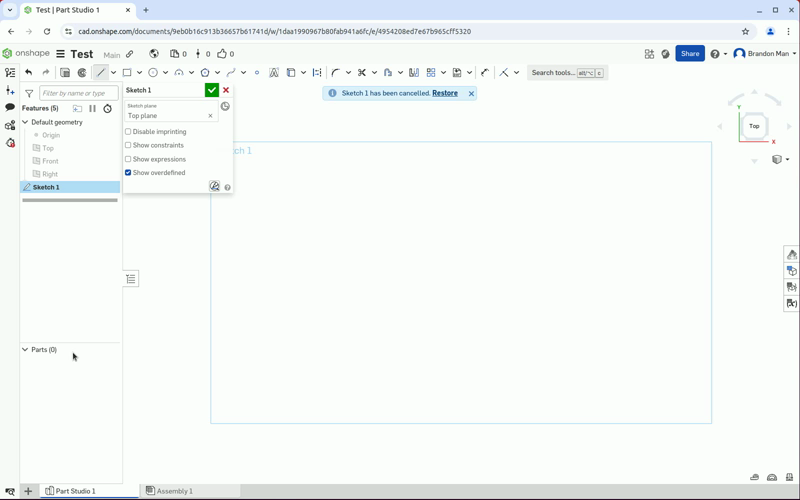
key_down(shift)
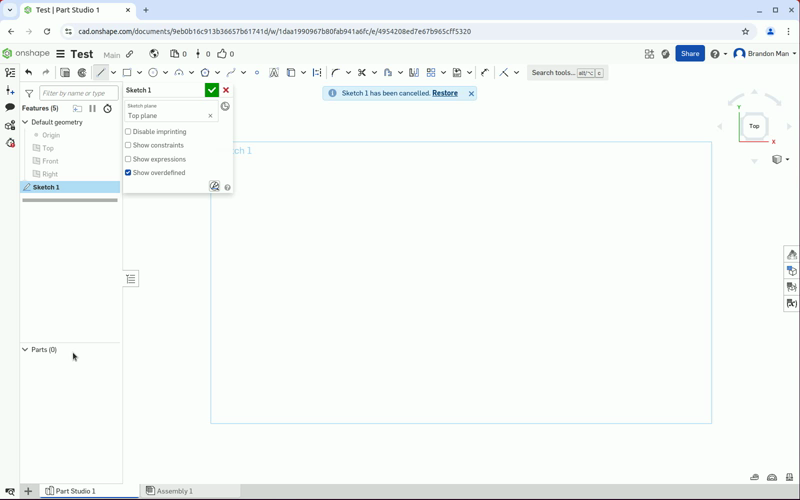
mouse_move(358, 259)
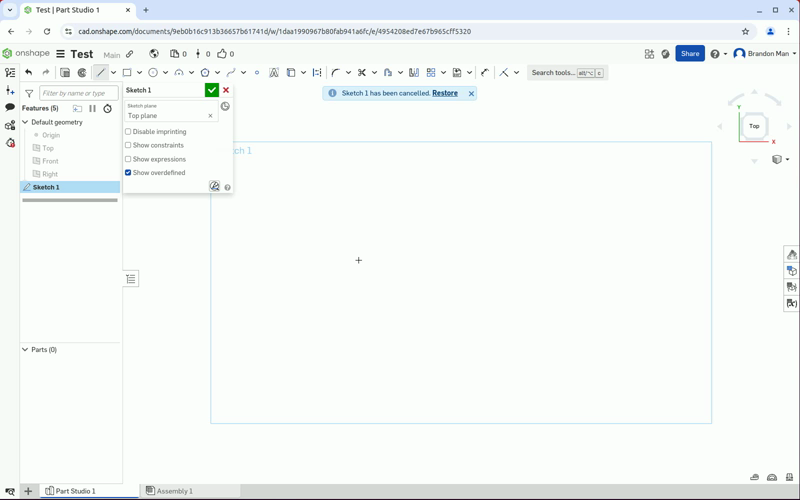
click(358, 259)
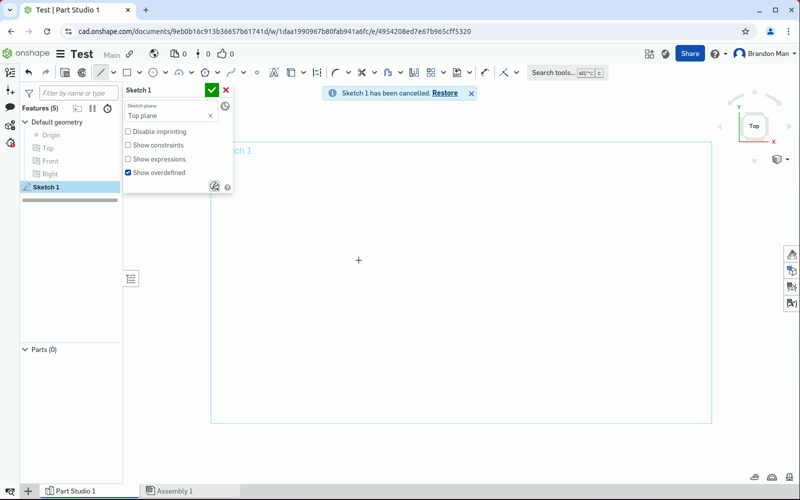
key_up(shift)
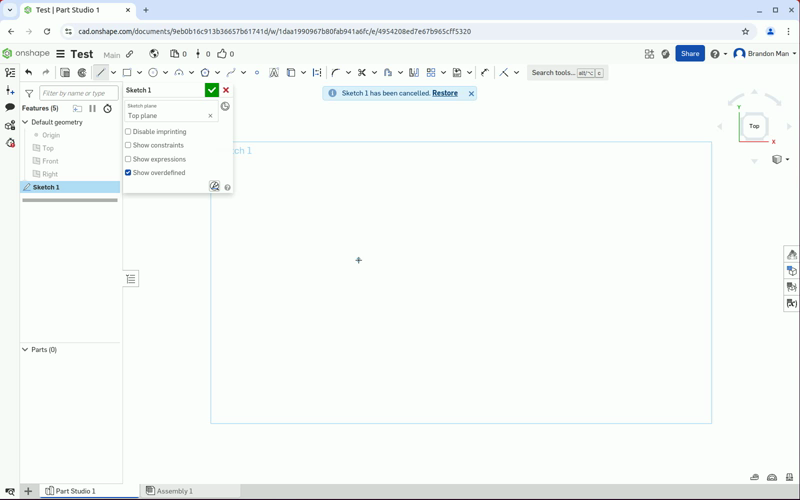
key_down(shift)
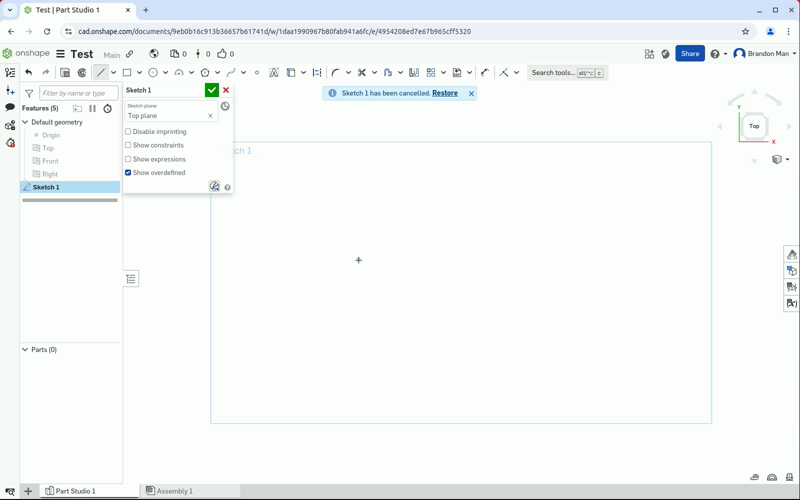
mouse_move(562, 259)
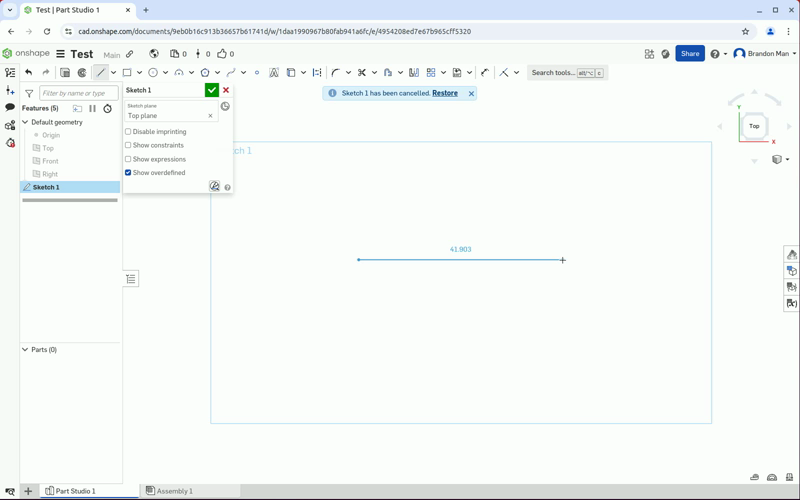
click(562, 259)
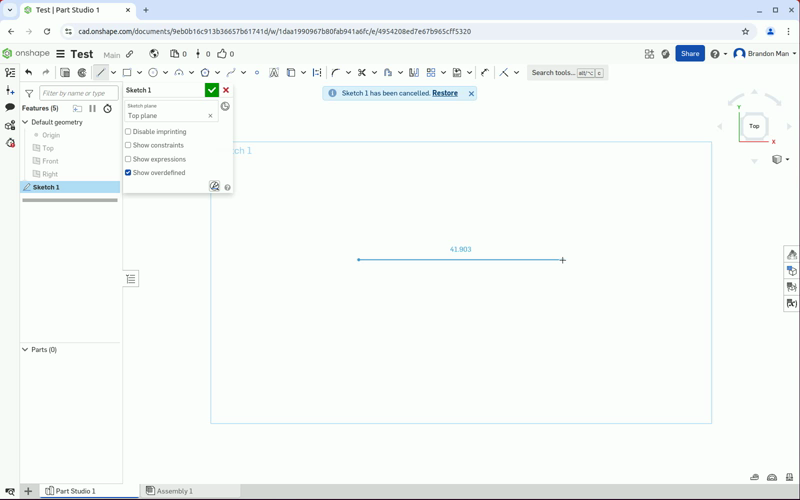
key_up(shift)
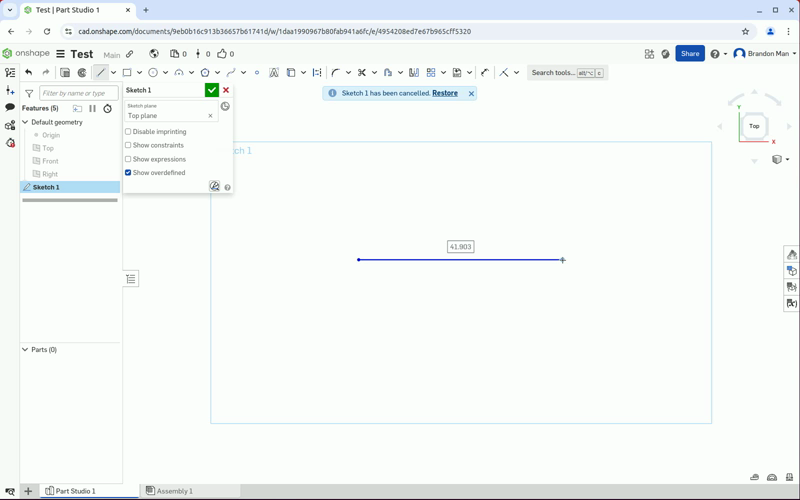
key_down(shift)
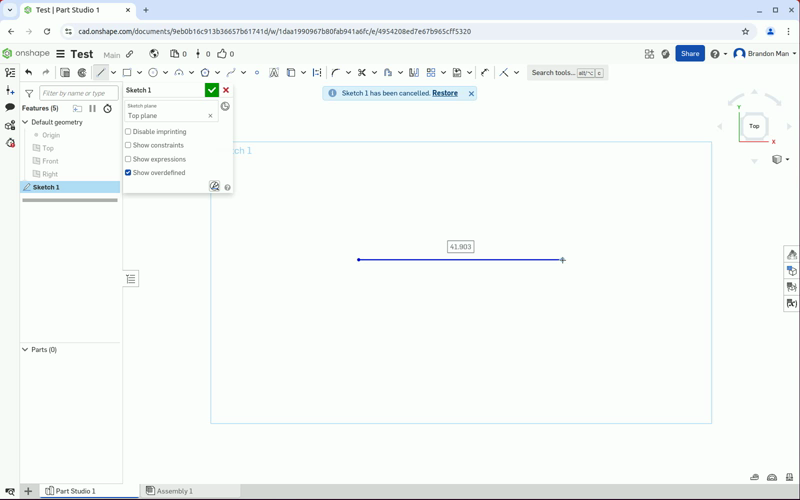
mouse_move(562, 182)
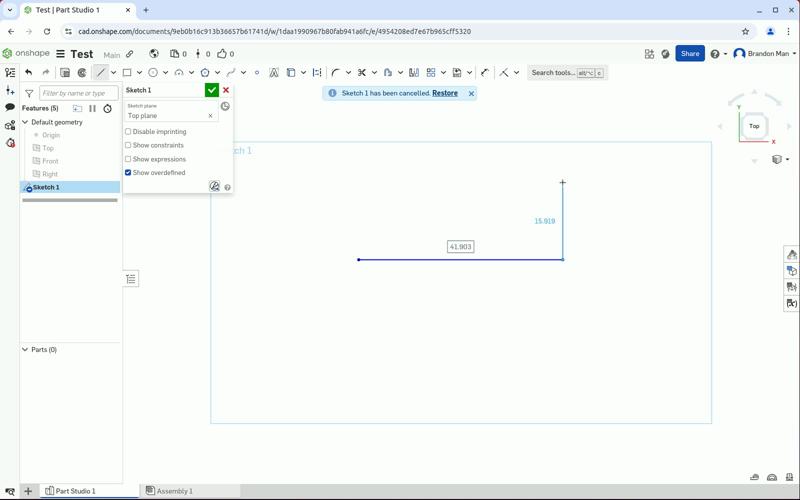
click(562, 182)
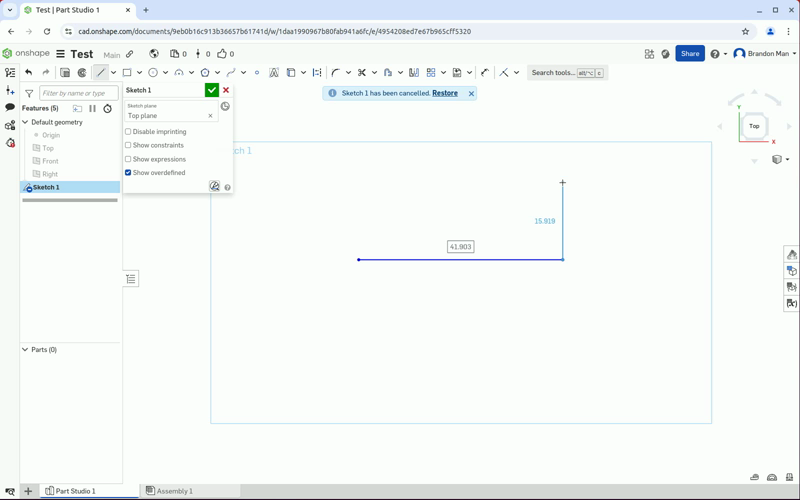
key_up(shift)
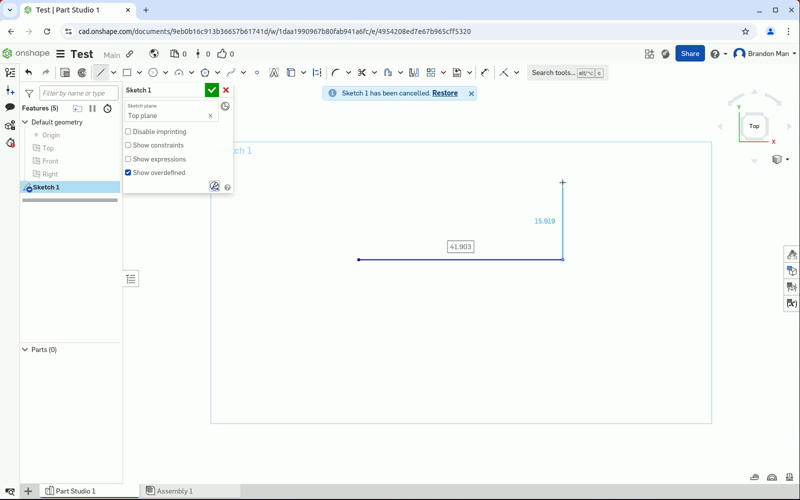
key_down(shift)
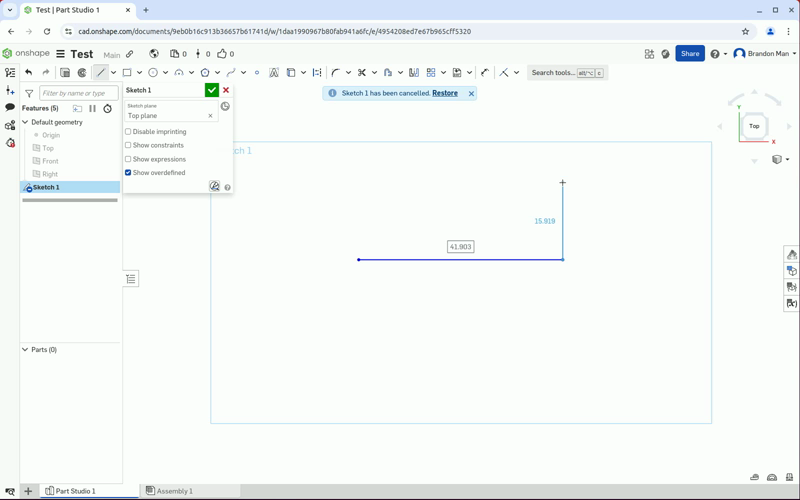
mouse_move(358, 182)
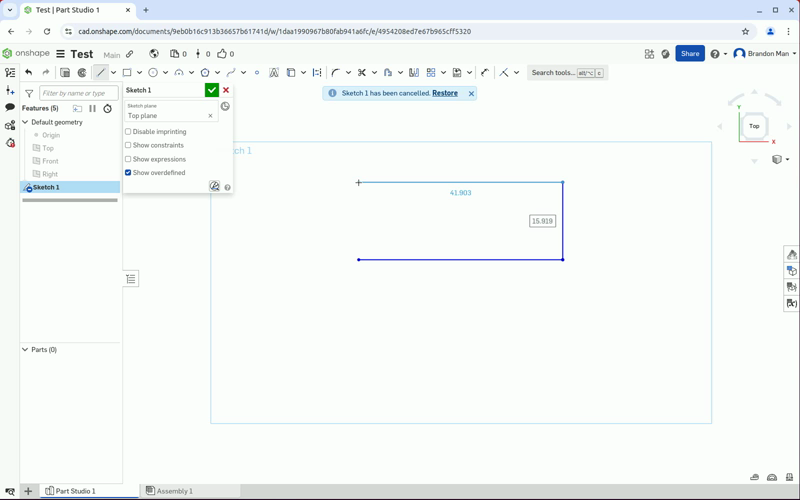
click(358, 182)
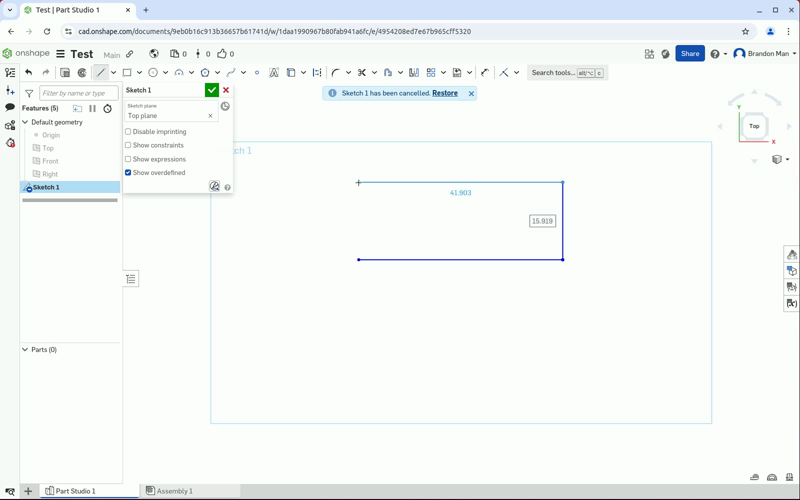
key_up(shift)
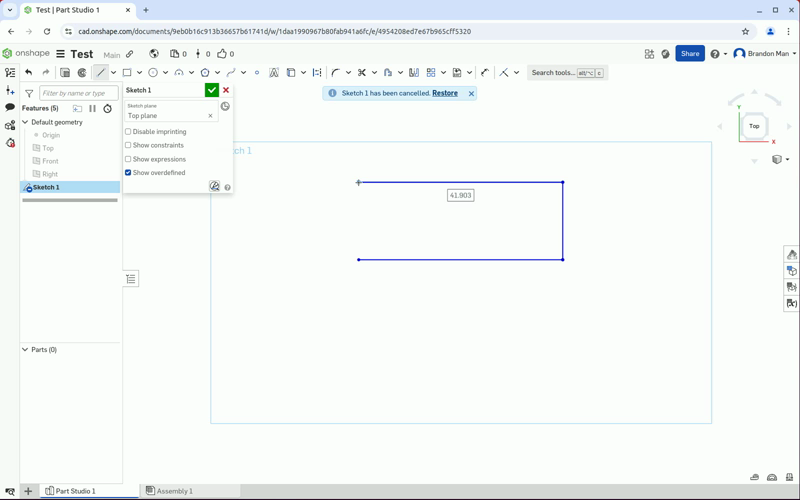
key_down(shift)
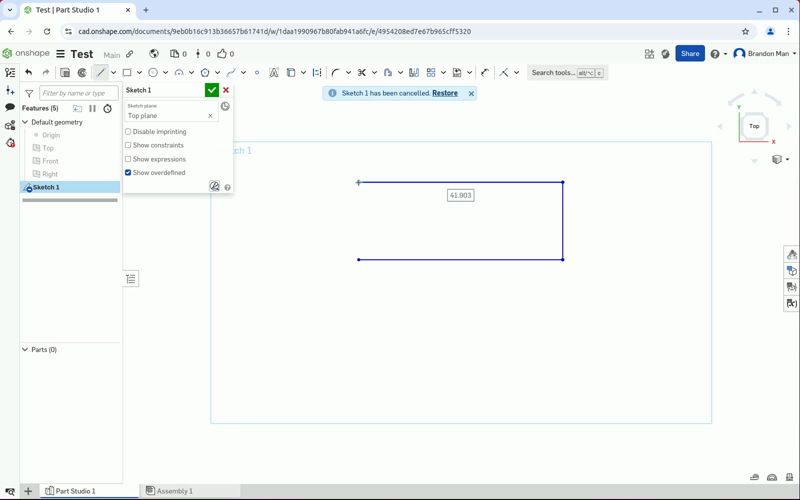
mouse_move(358, 259)
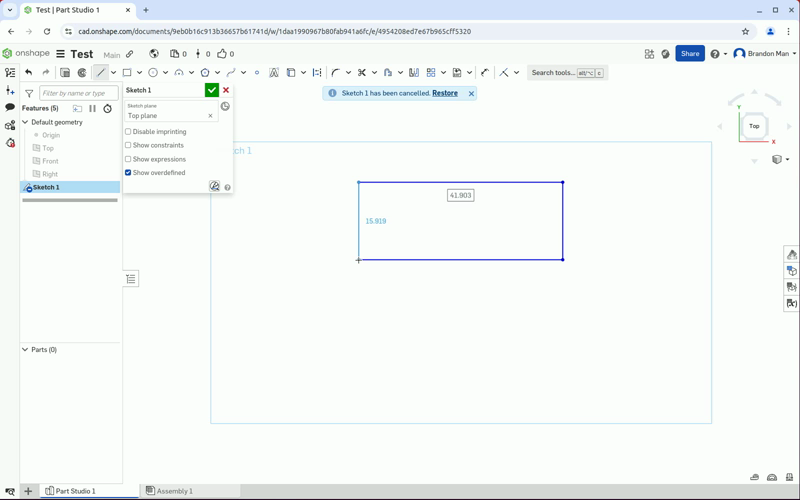
key_up(shift)
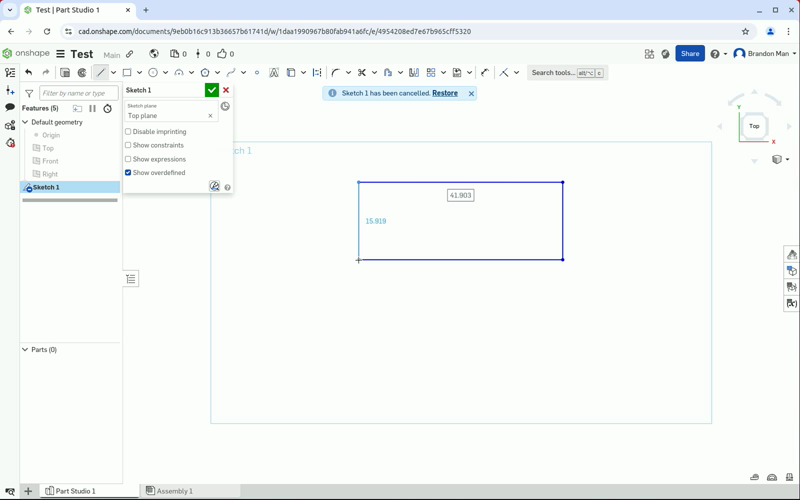
click(358, 259)
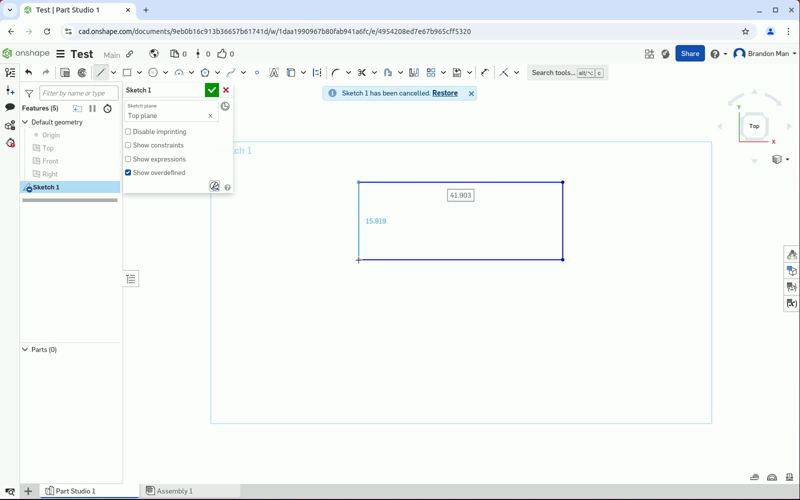
key(esc)
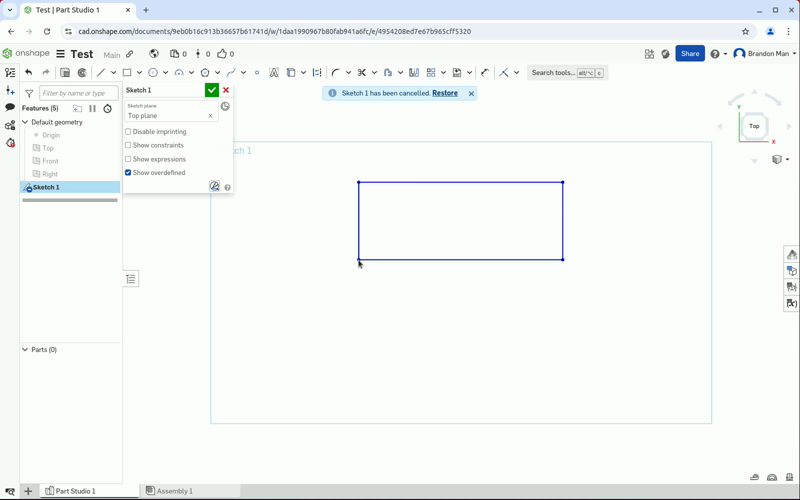
mouse_move(446, 217)
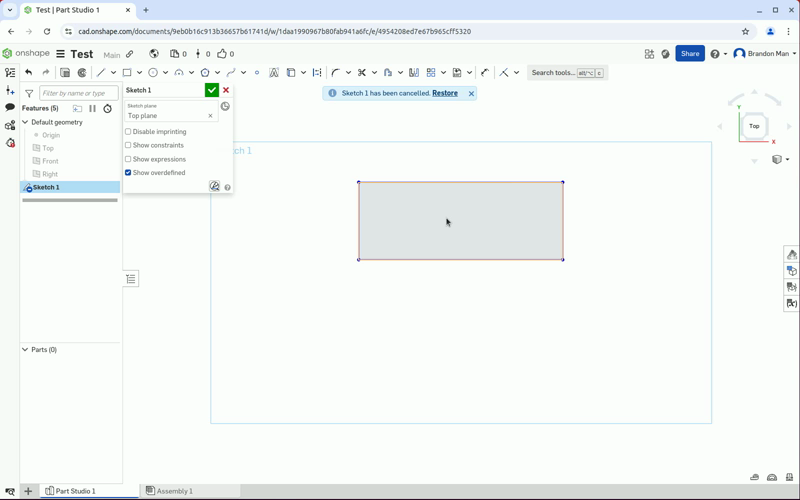
click(446, 217)
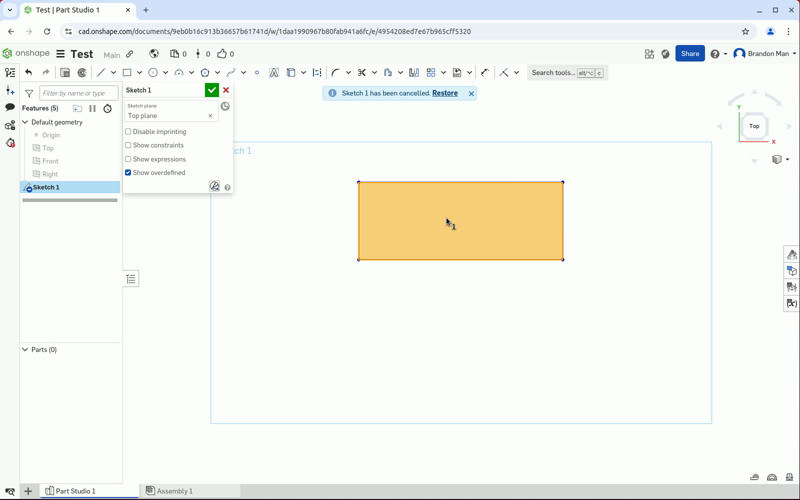
mouse_move(73, 352)
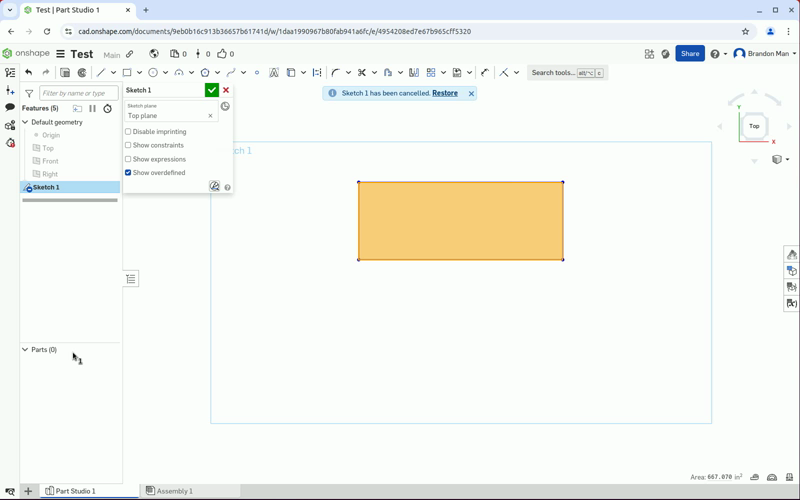
key(shift+y)
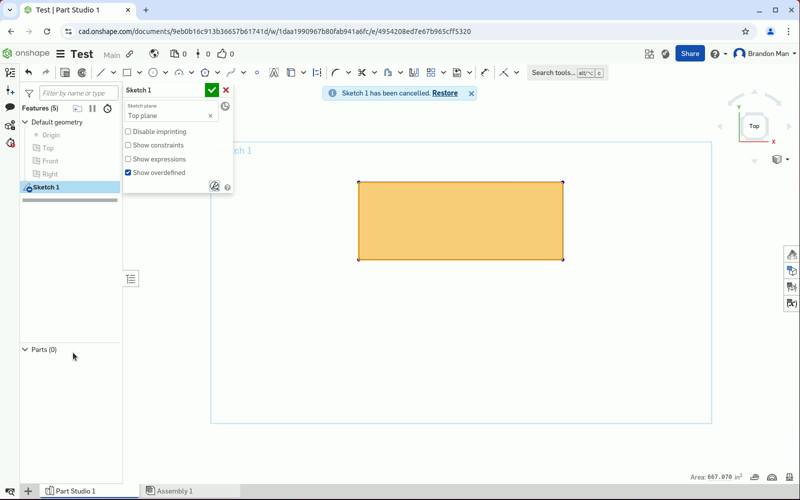
key(shift+e)
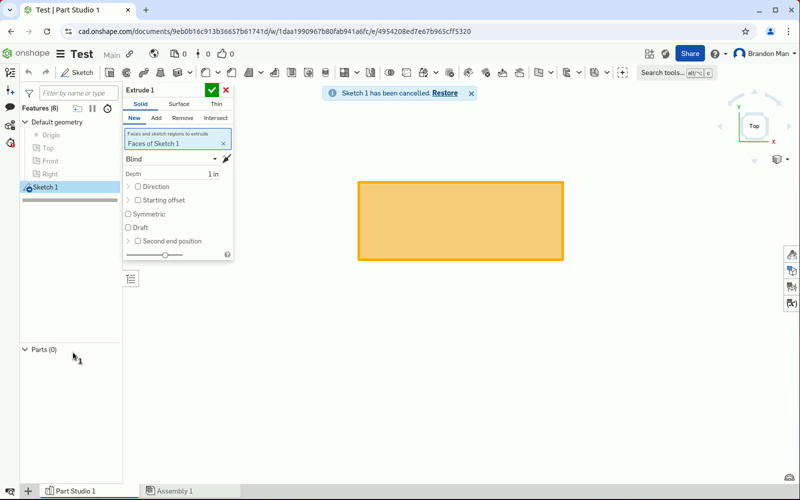
mouse_move(143, 106)
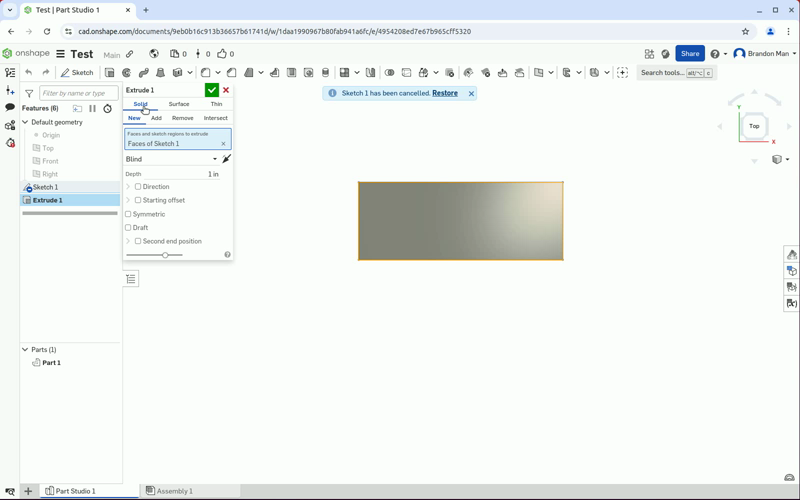
click(143, 106)
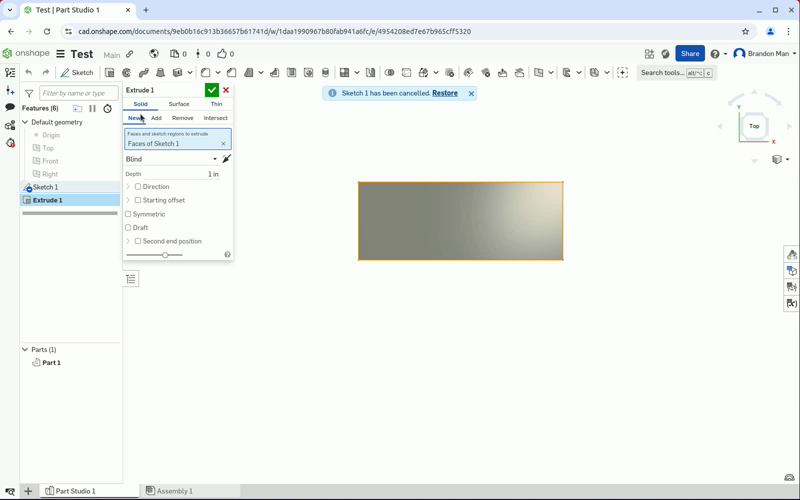
mouse_move(137, 120)
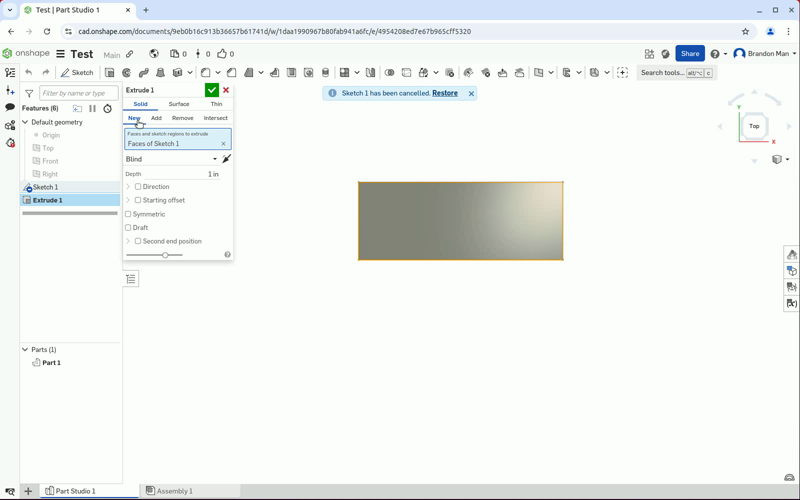
click(137, 120)
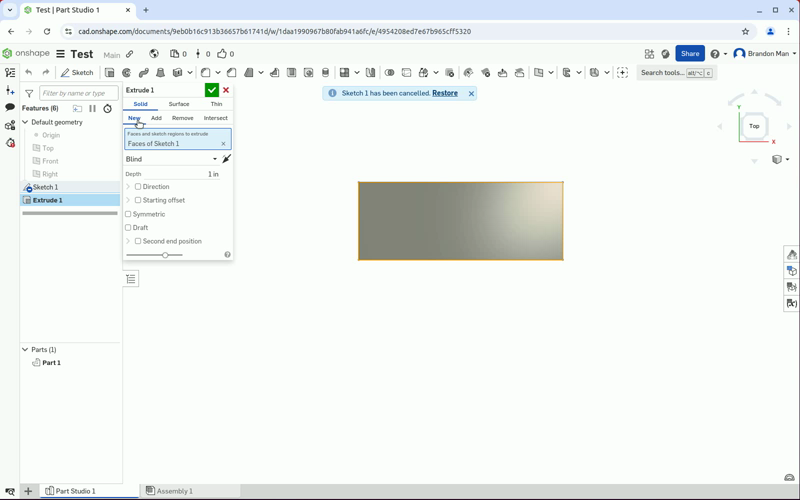
key(tab, 4)
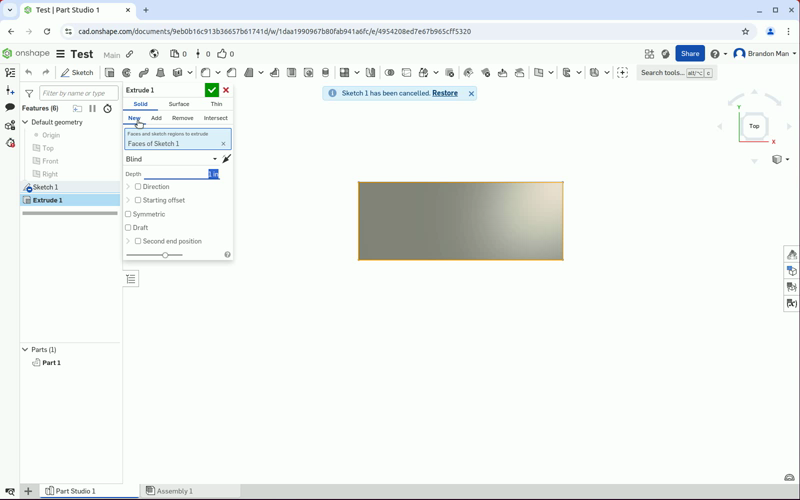
text(2.166)
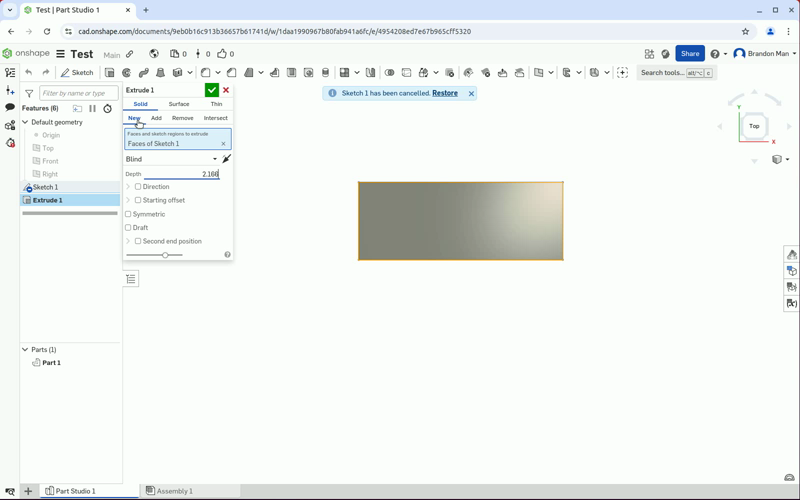
key(enter)
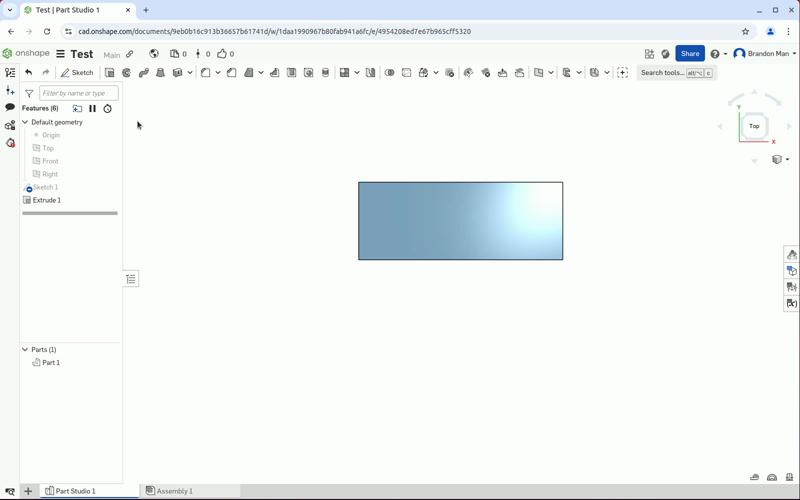
key(shift+h)
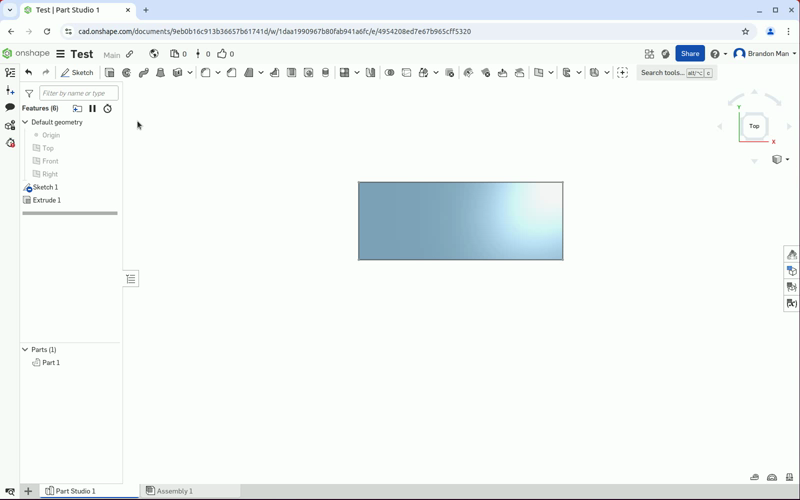
key(shift+h)
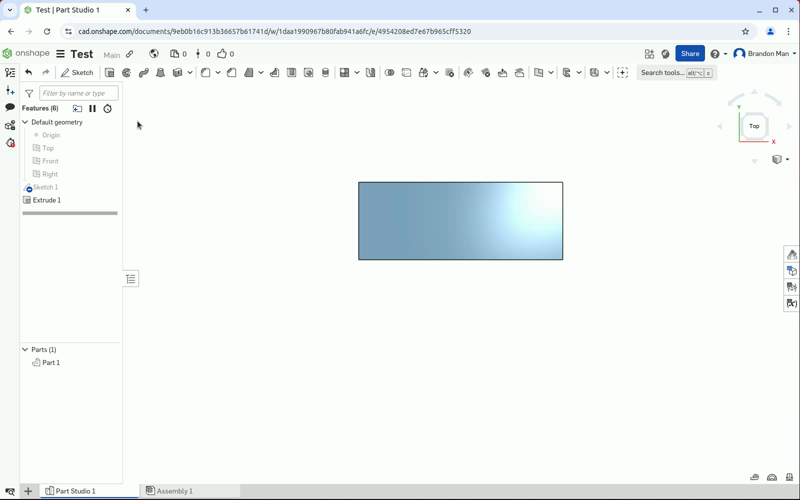
mouse_move(73, 189)
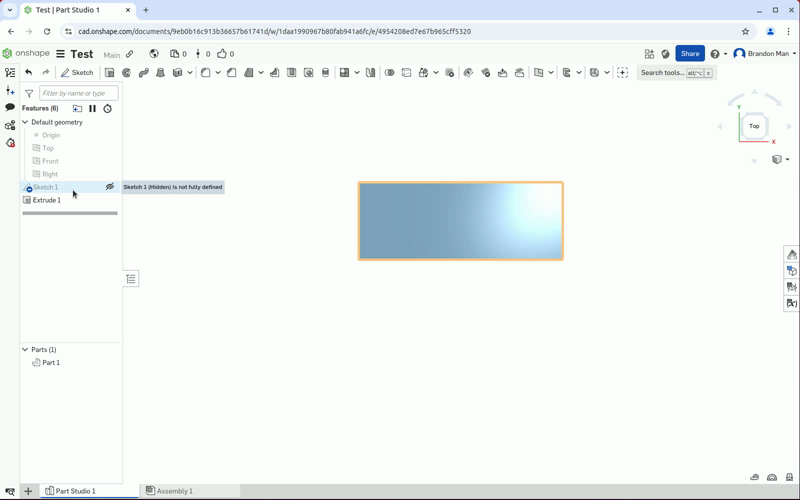
click(73, 189)
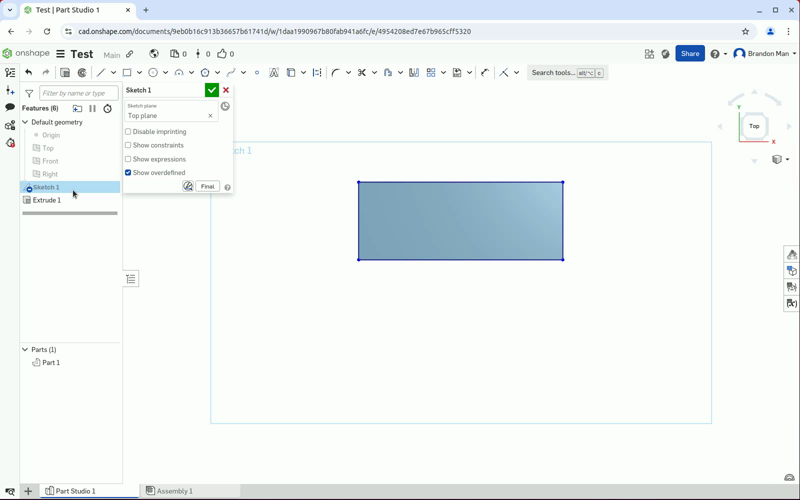
mouse_move(229, 92)
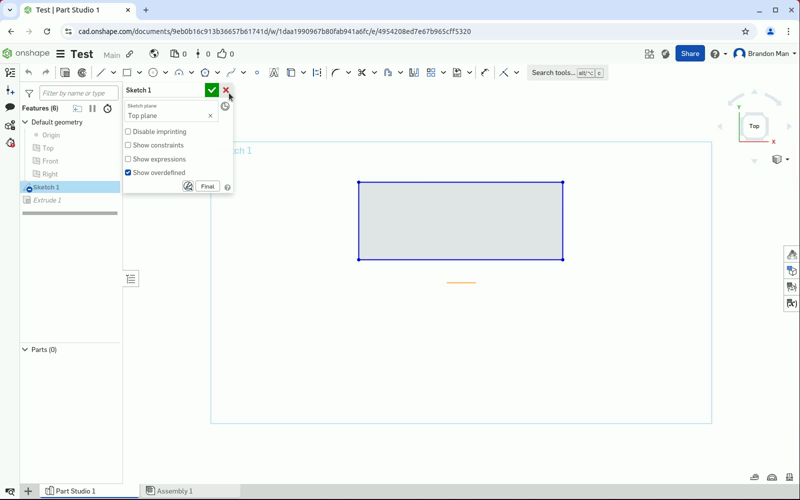
click(229, 92)
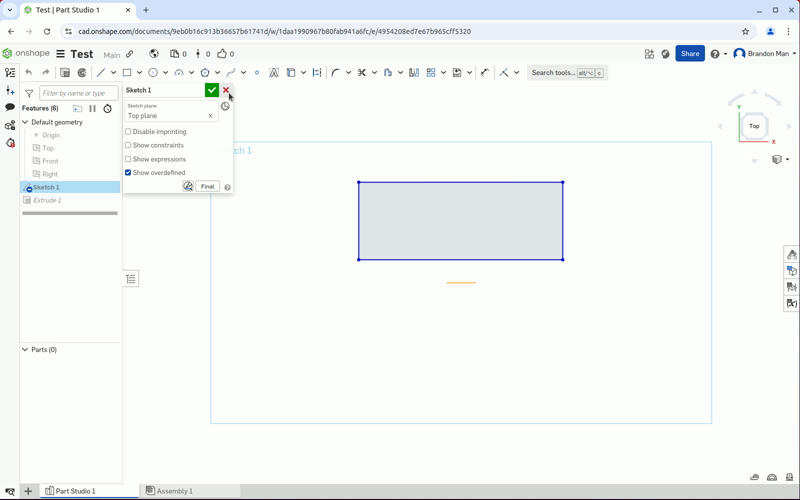
key(shift+s)
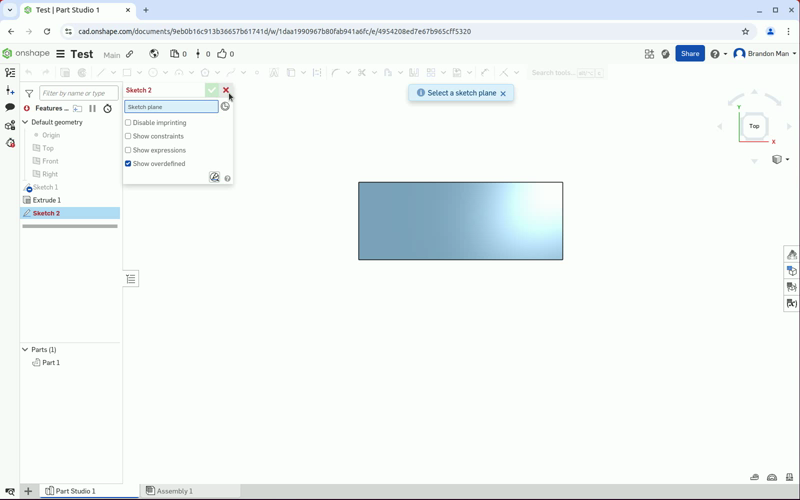
mouse_move(73, 150)
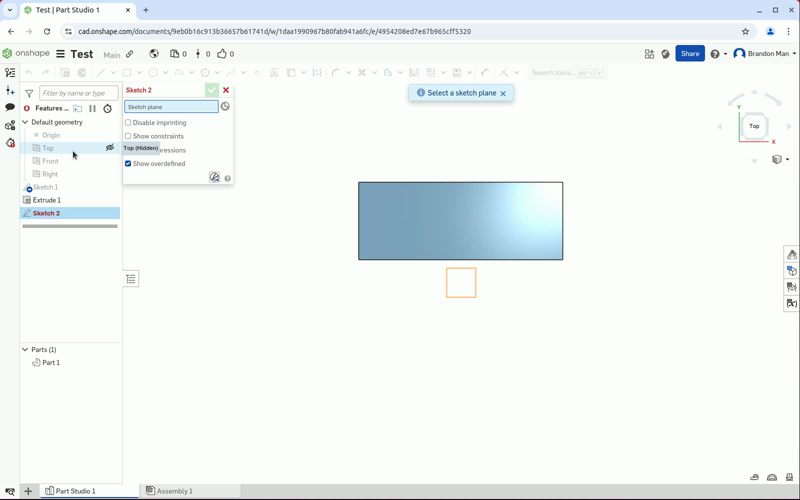
click(73, 150)
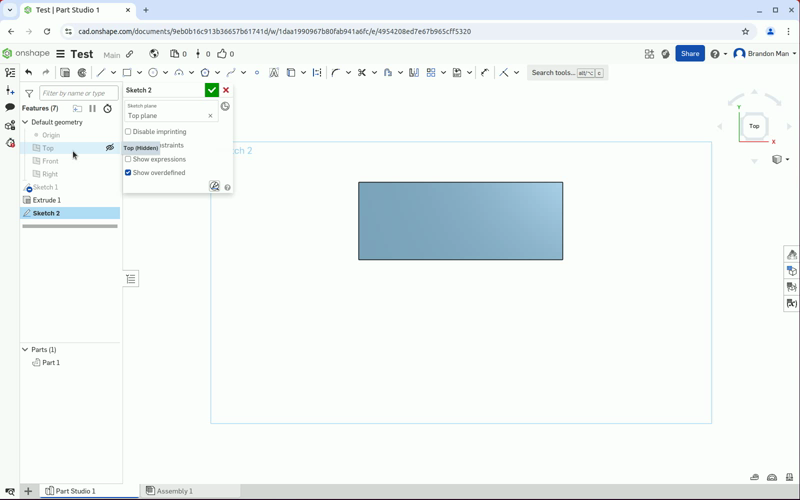
mouse_move(73, 352)
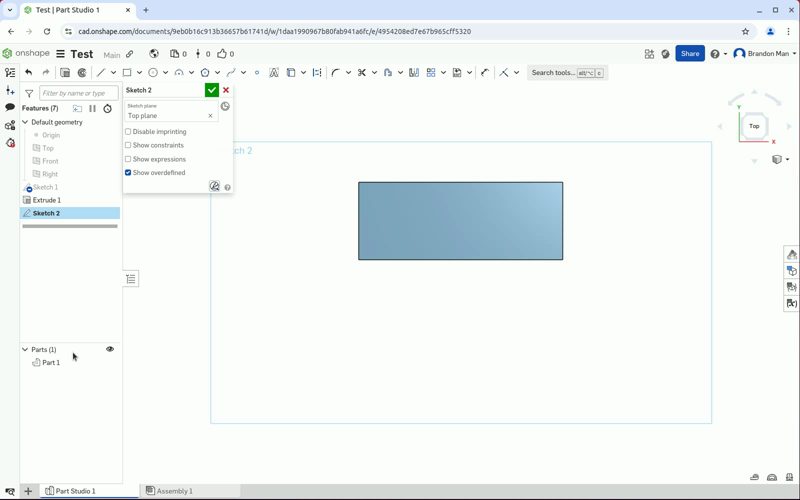
key(y)
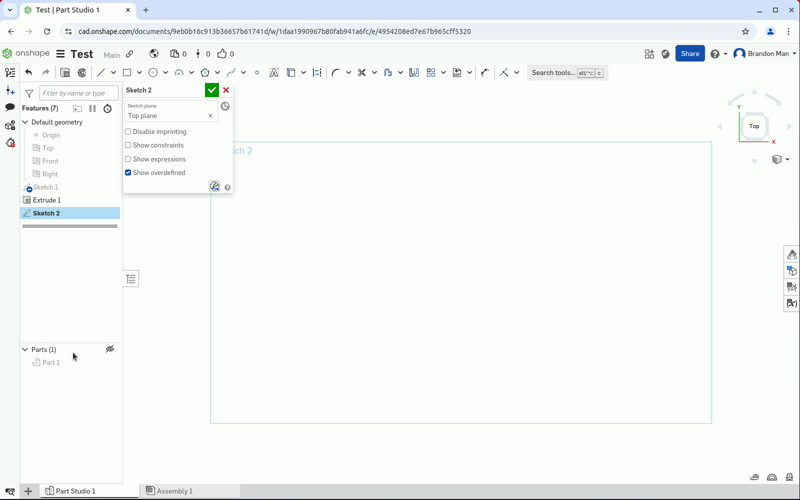
key(l)
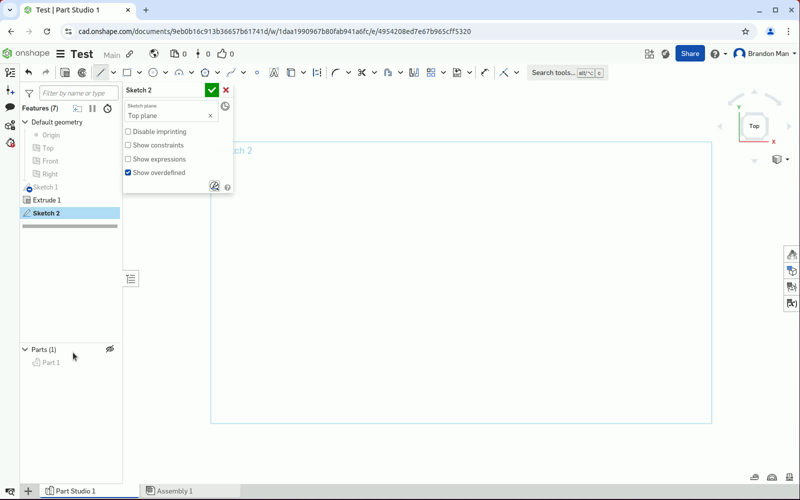
key_down(shift)
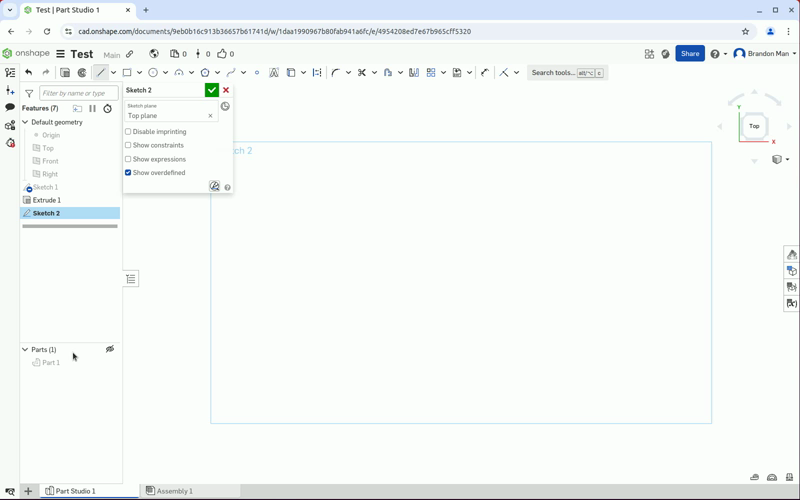
mouse_move(358, 384)
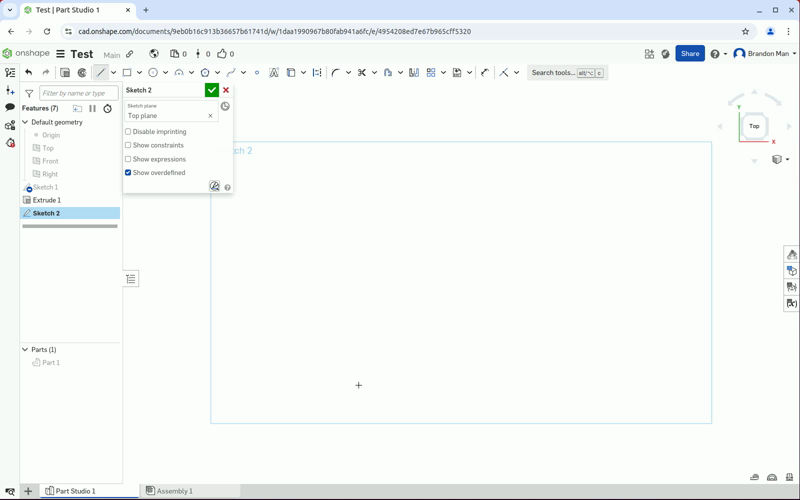
click(358, 384)
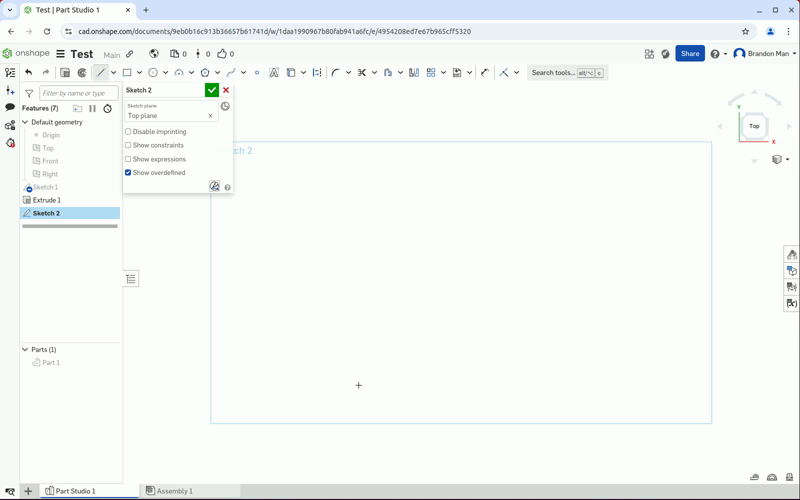
key_up(shift)
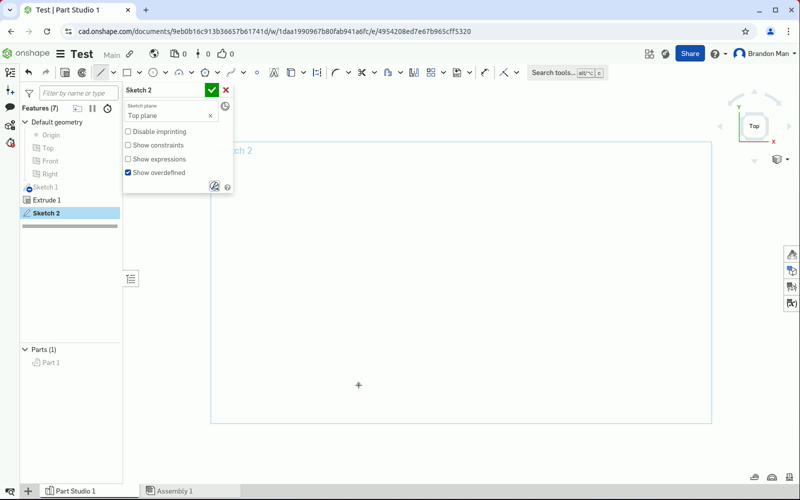
key_down(shift)
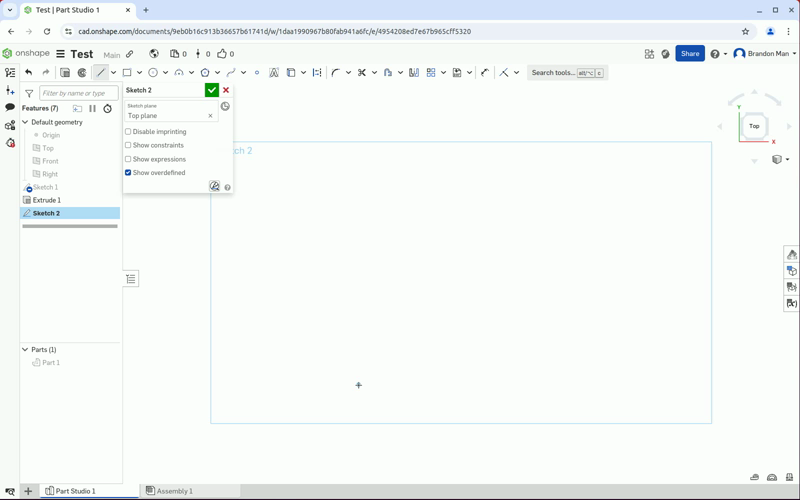
mouse_move(562, 384)
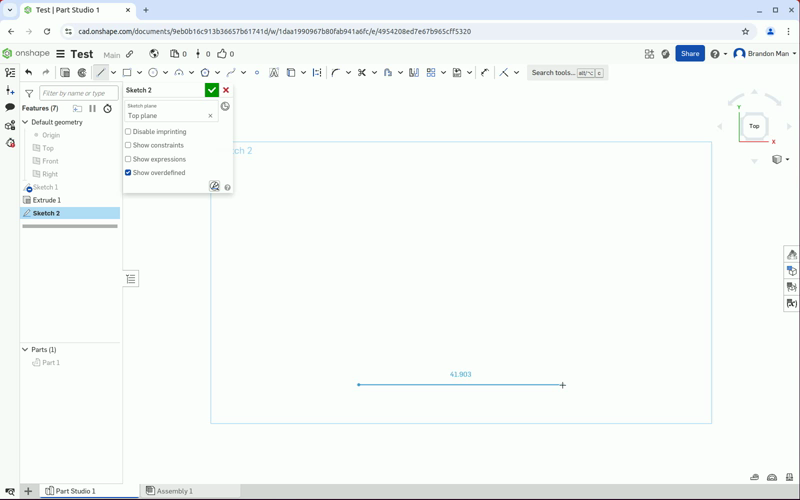
click(562, 384)
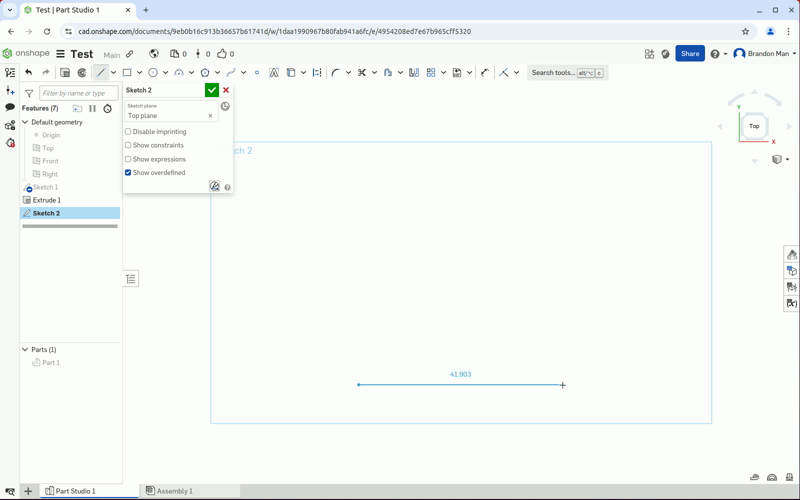
key_up(shift)
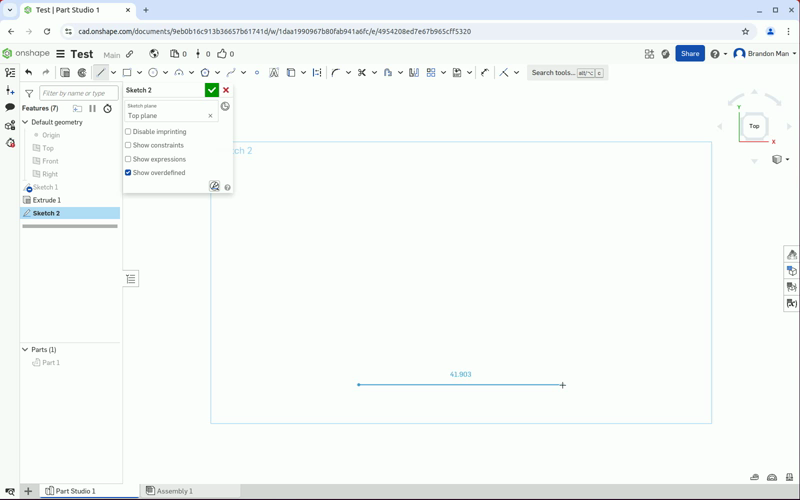
key_down(shift)
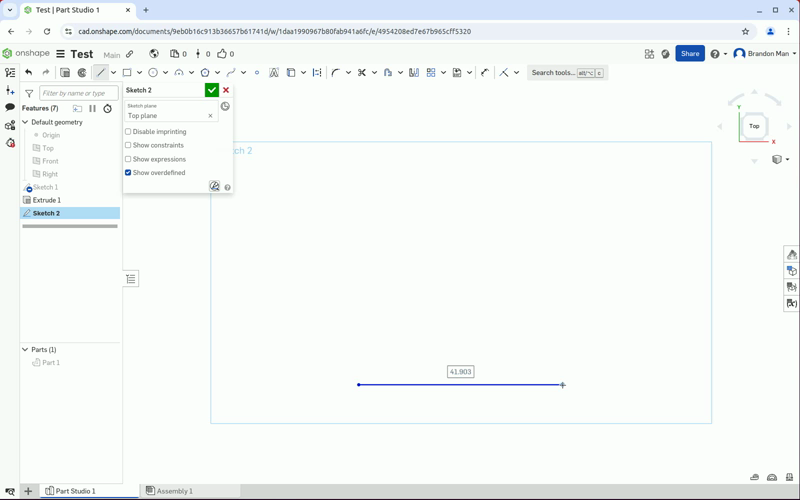
mouse_move(562, 268)
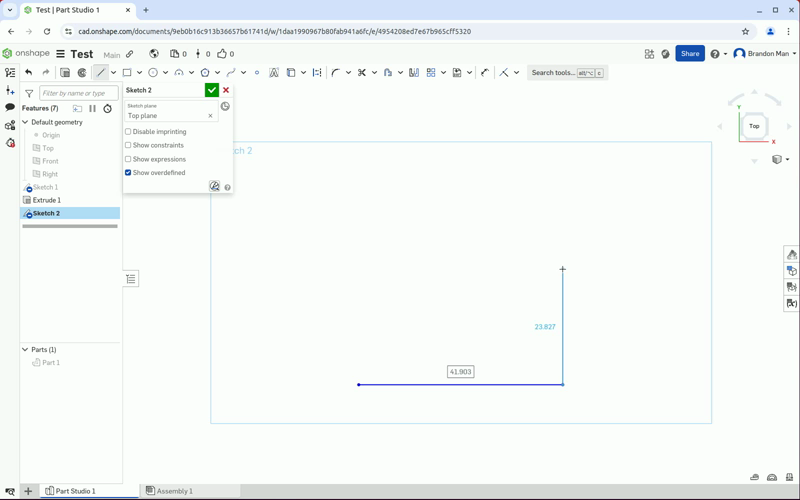
click(562, 268)
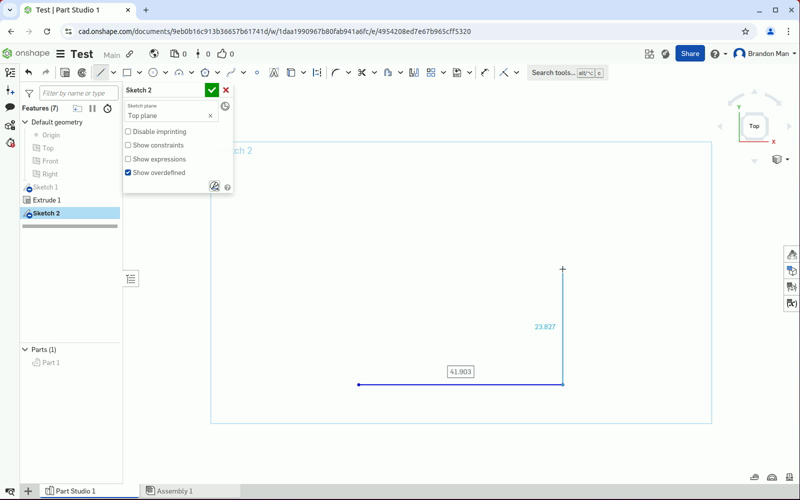
key_up(shift)
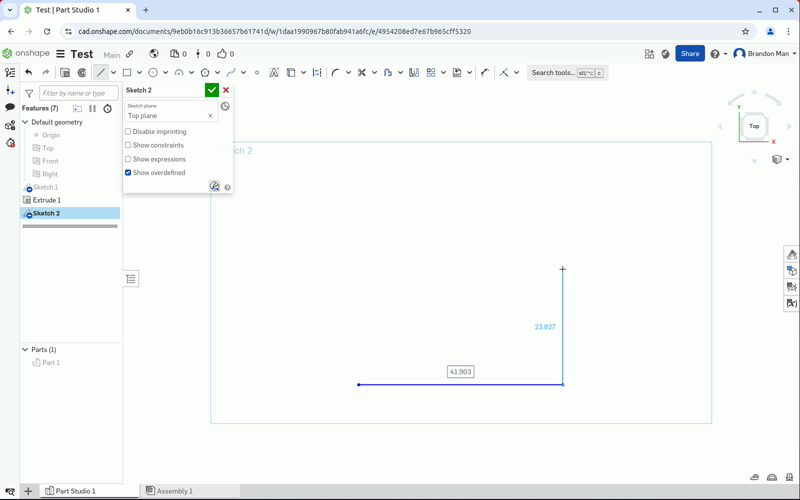
key_down(shift)
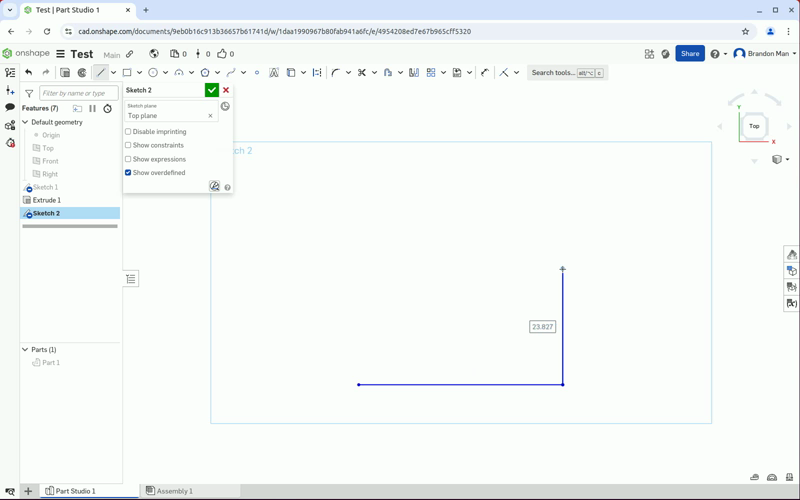
mouse_move(487, 268)
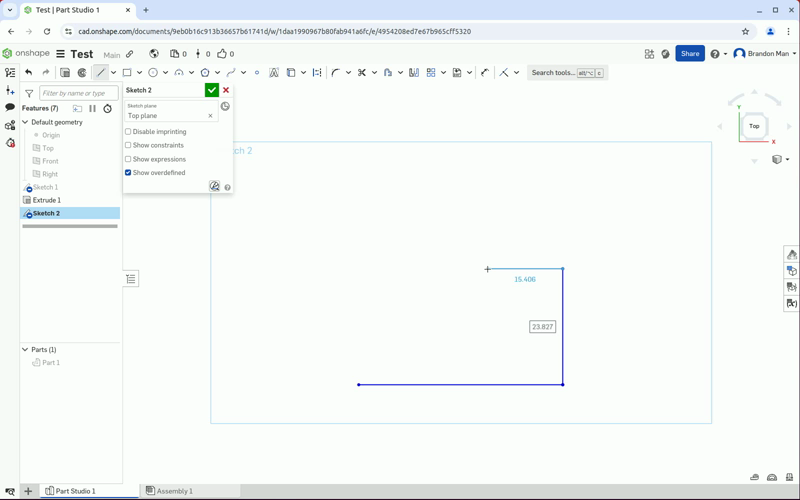
click(487, 268)
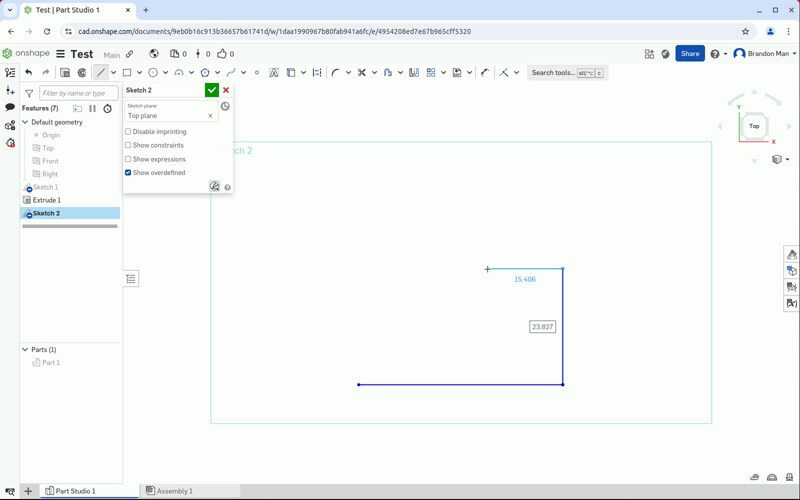
key_up(shift)
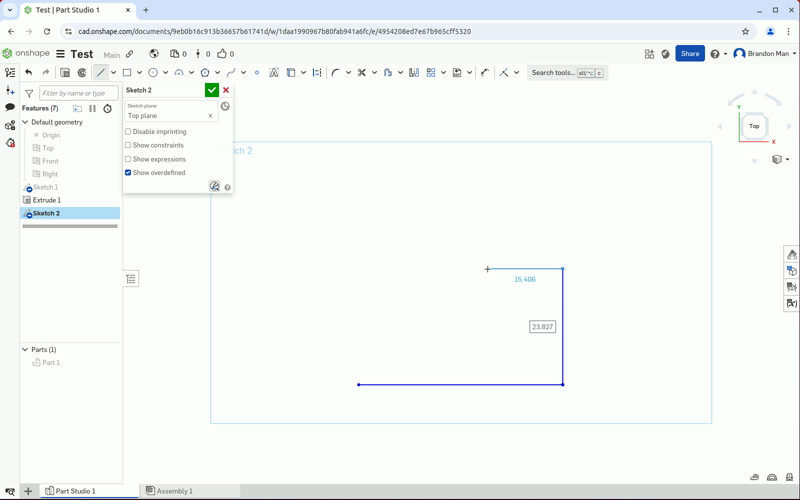
key_down(shift)
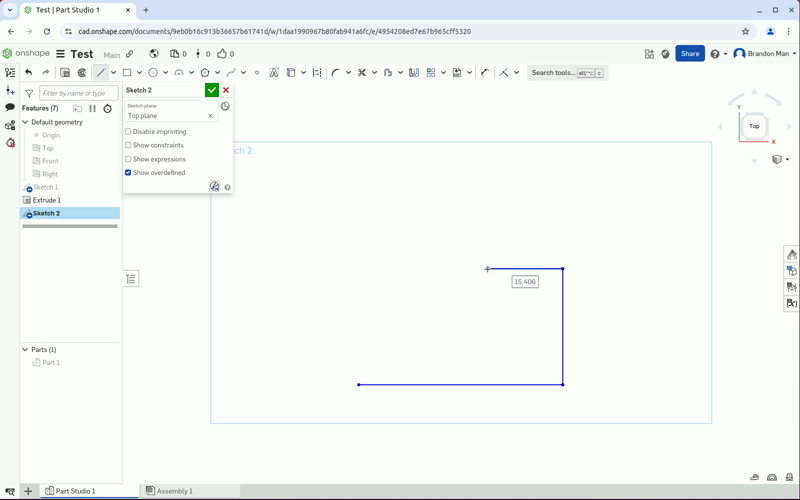
mouse_move(517, 268)
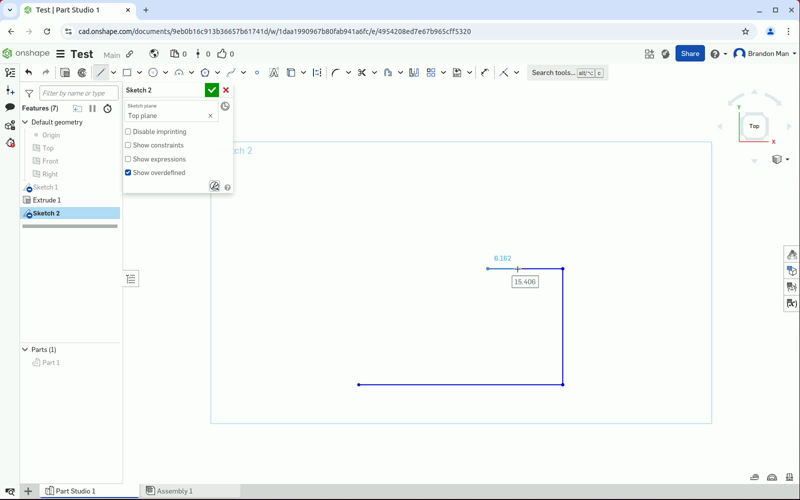
mouse_move(466, 268)
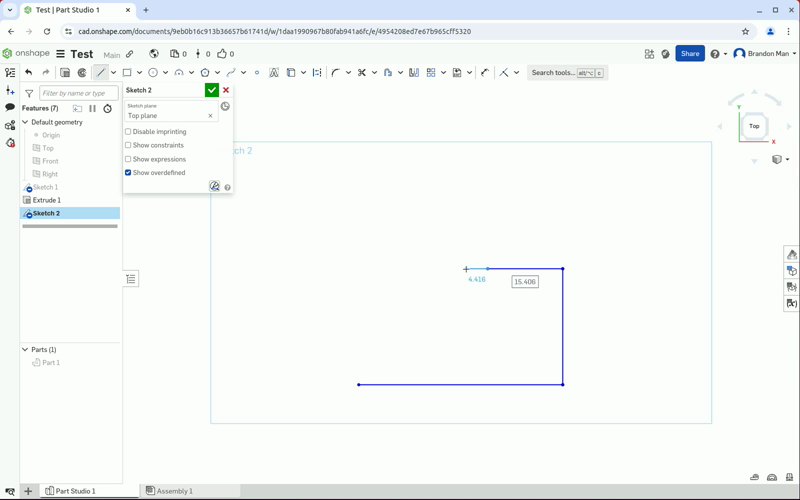
click(466, 268)
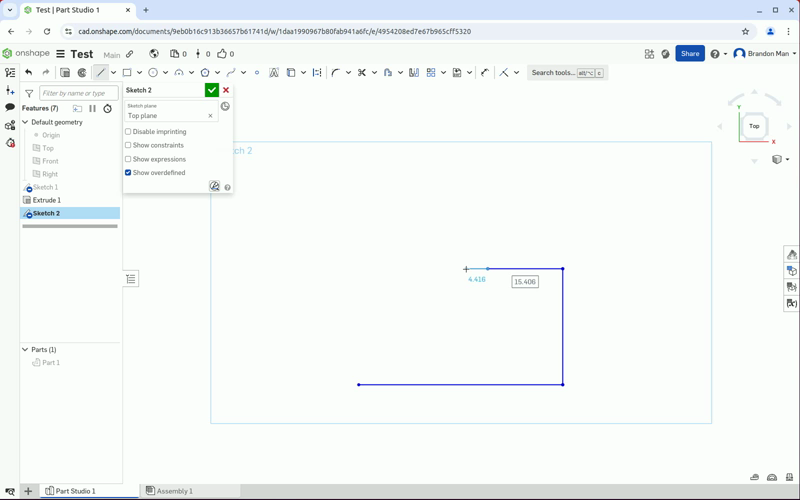
key_up(shift)
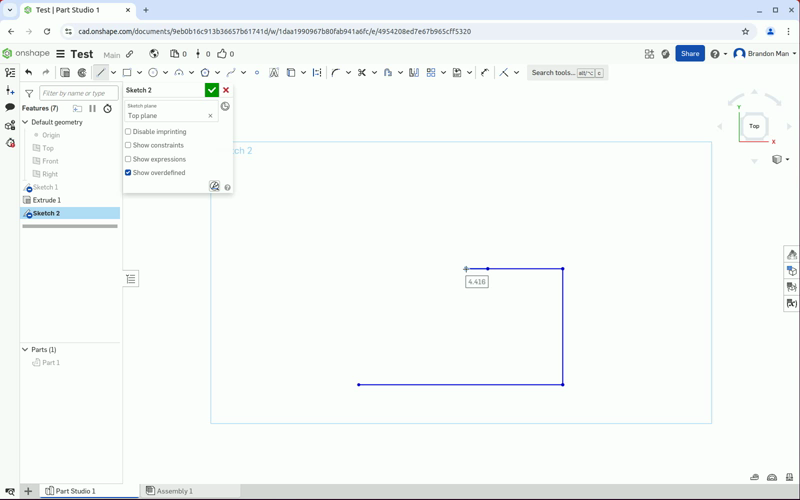
key_down(shift)
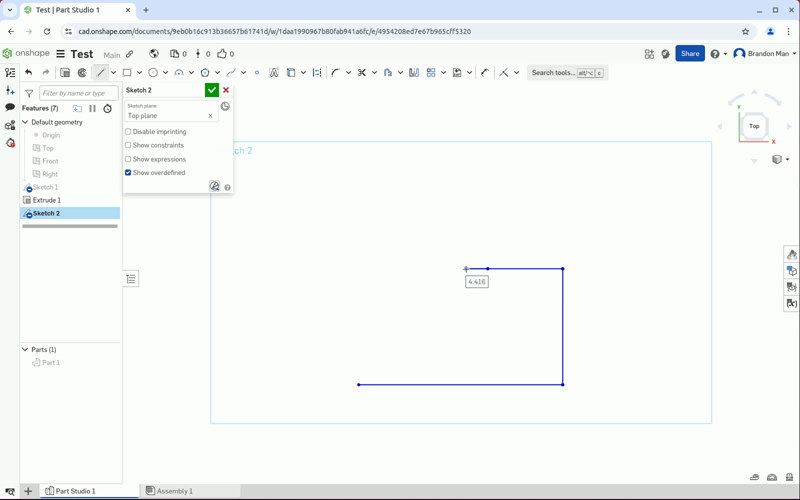
mouse_move(466, 339)
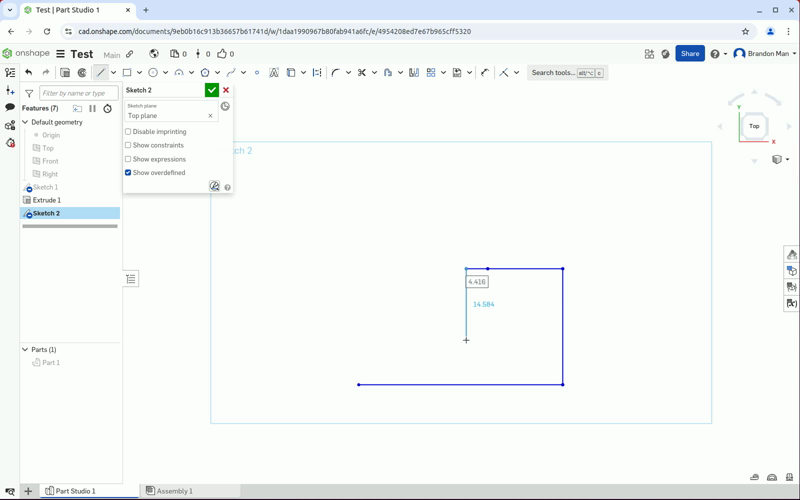
click(466, 339)
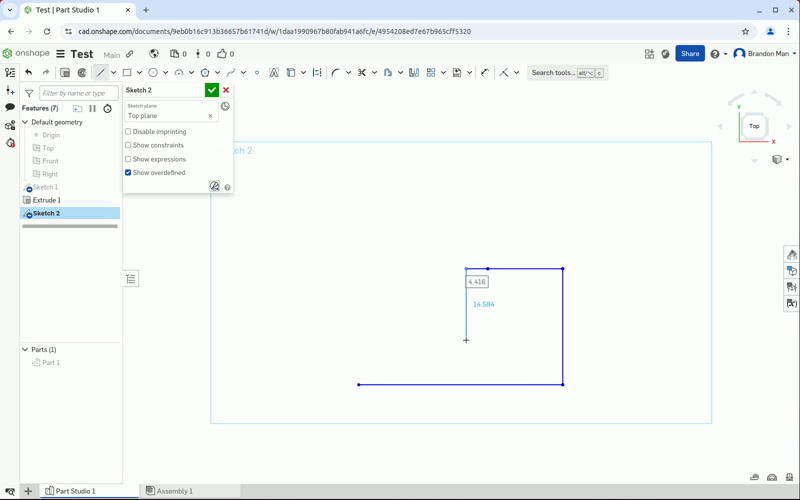
key_up(shift)
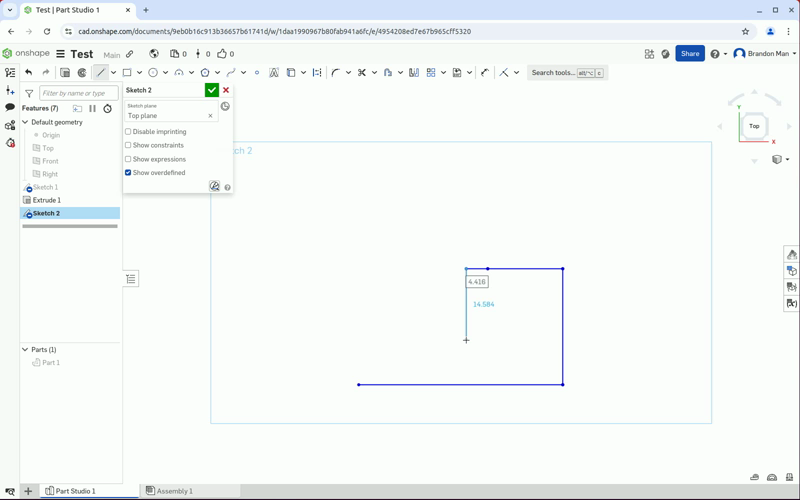
key_down(shift)
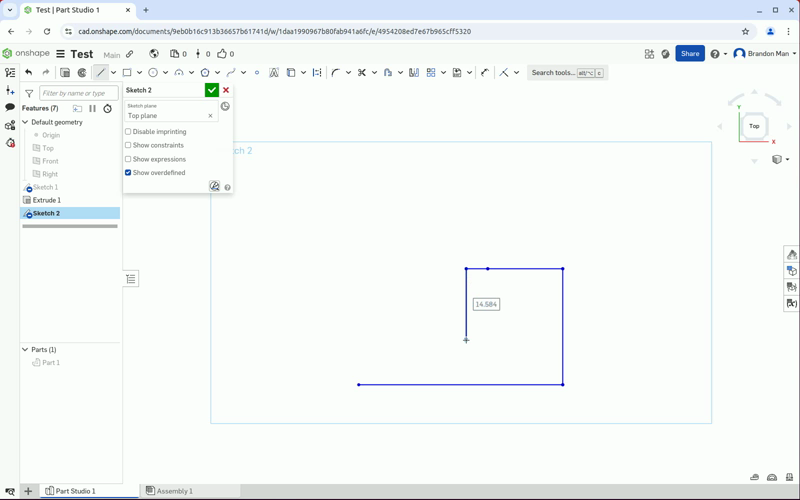
mouse_move(496, 339)
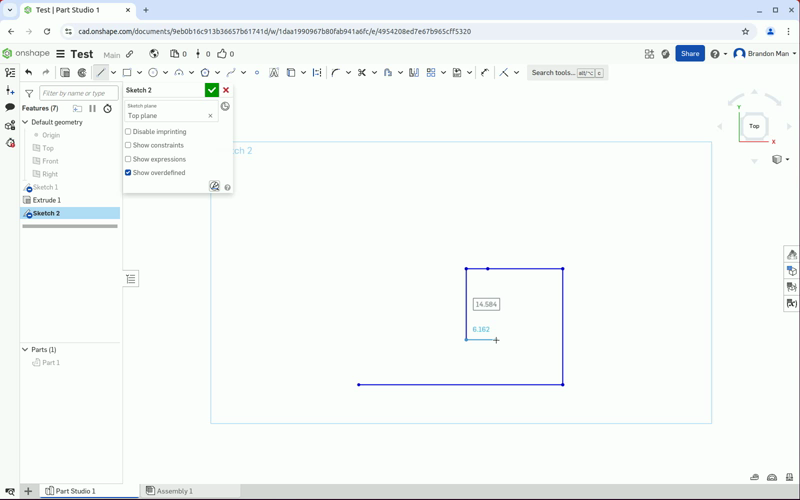
mouse_move(461, 339)
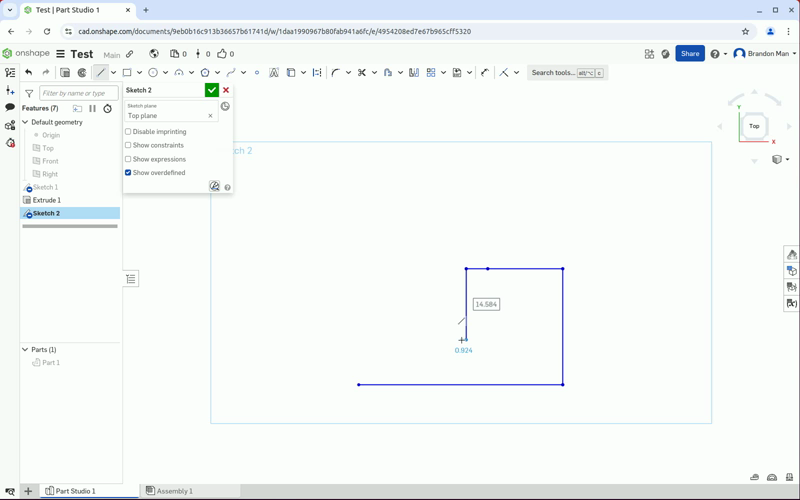
scroll(6)
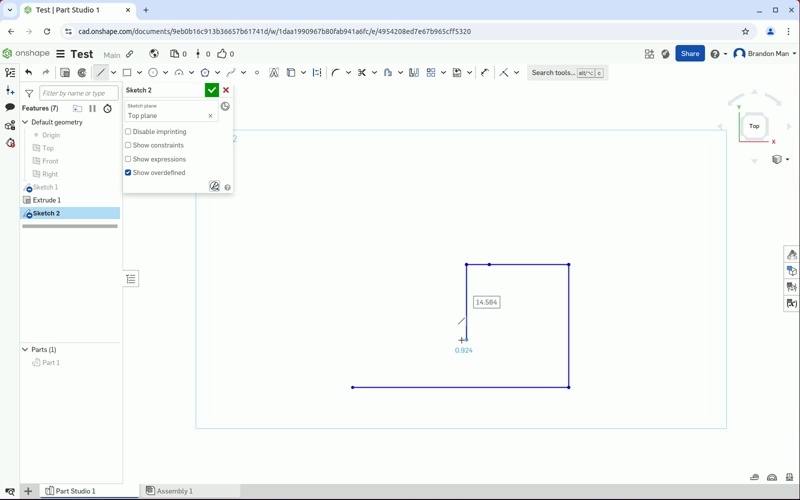
scroll(6)
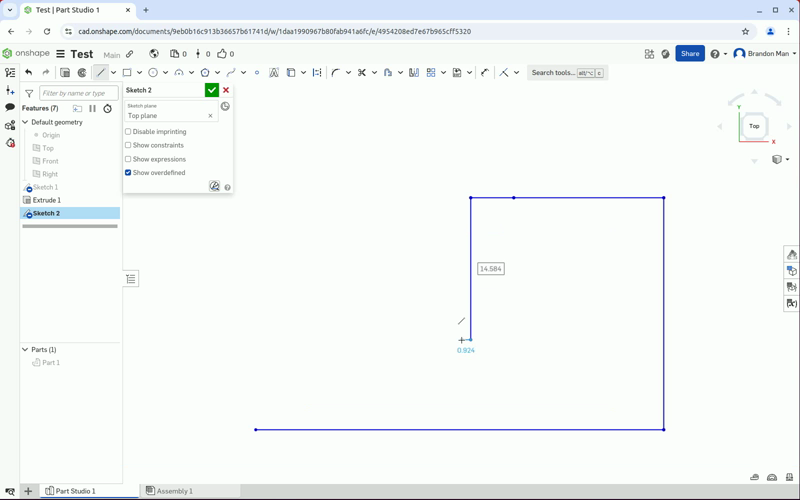
scroll(6)
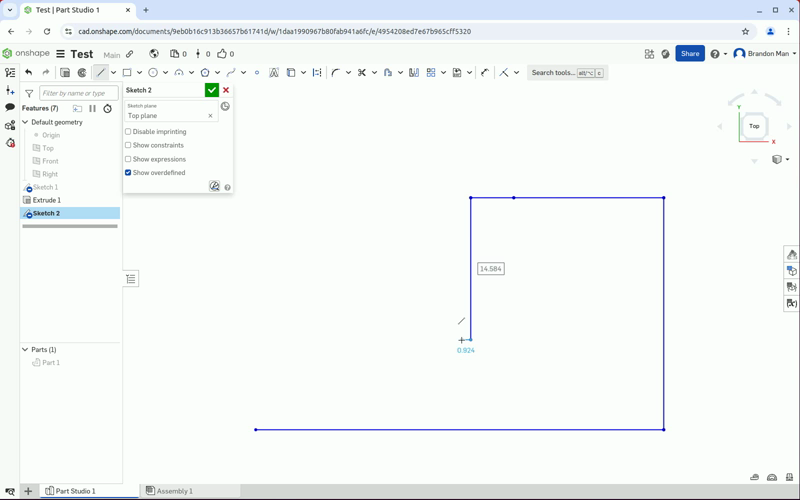
scroll(6)
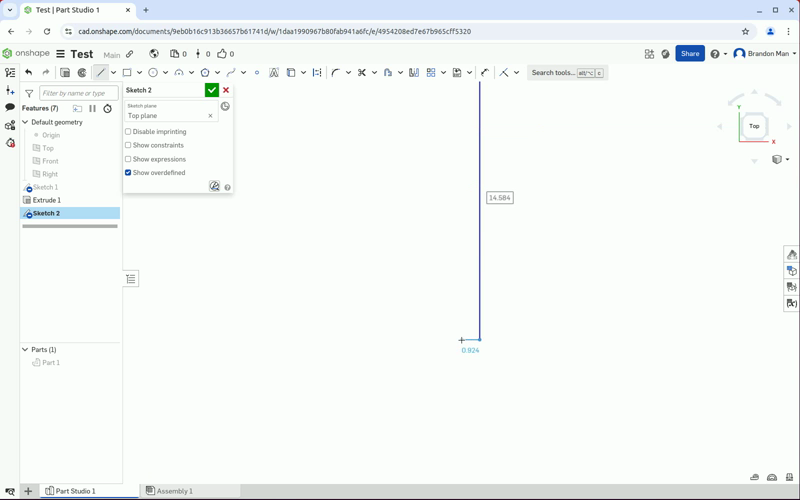
scroll(6)
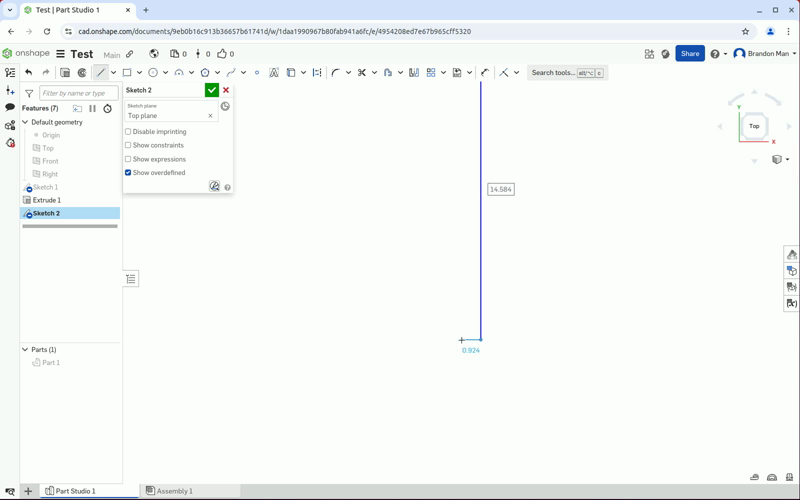
scroll(6)
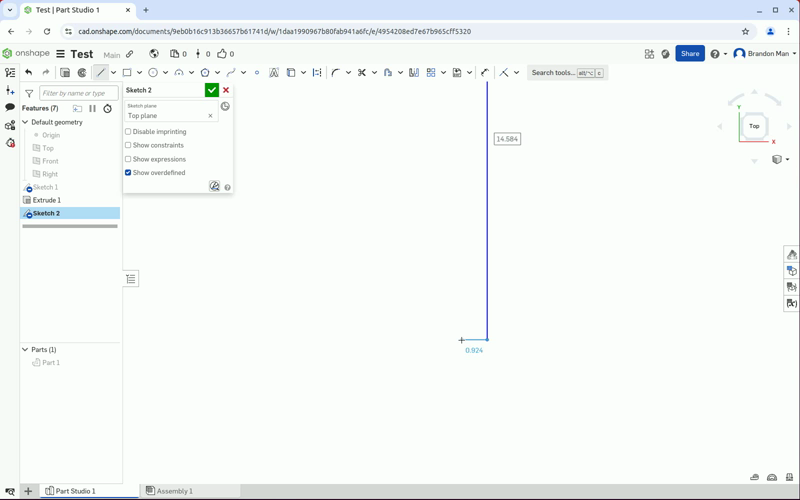
scroll(6)
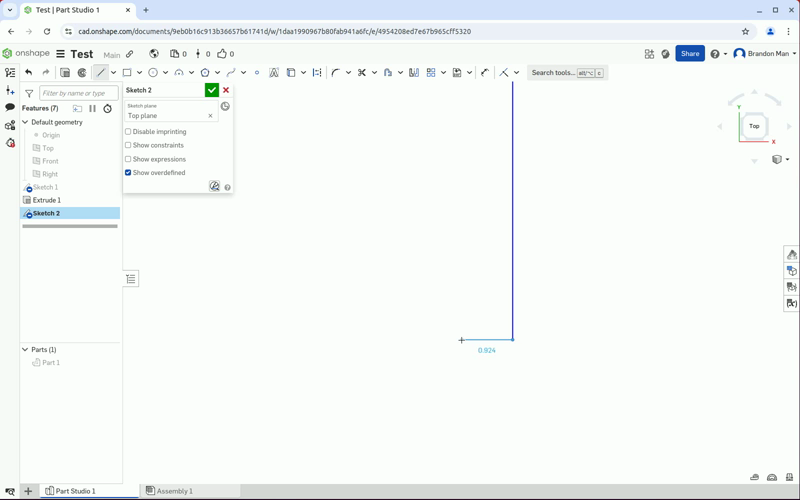
click(461, 339)
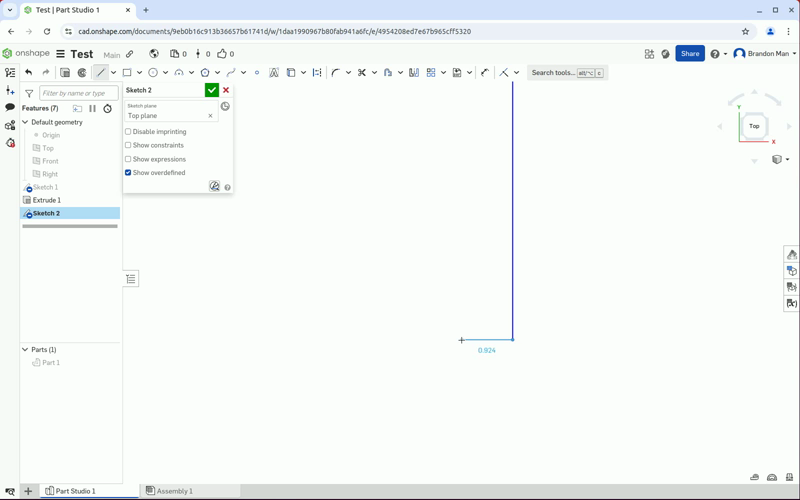
scroll(-6)
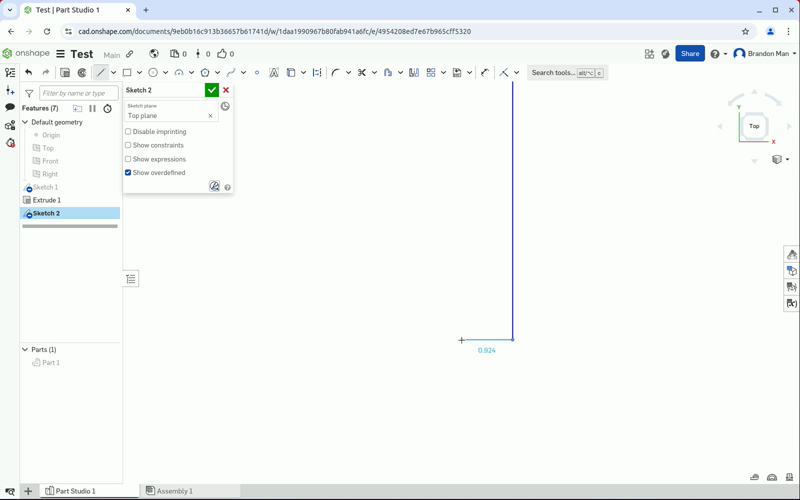
scroll(-6)
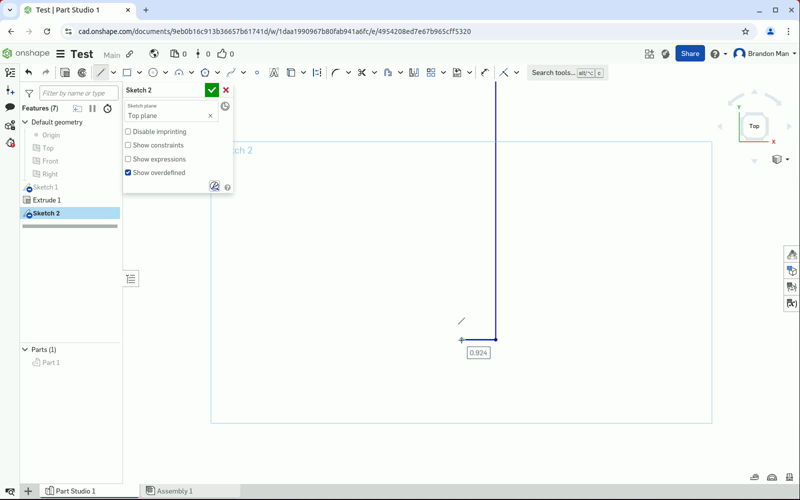
scroll(-6)
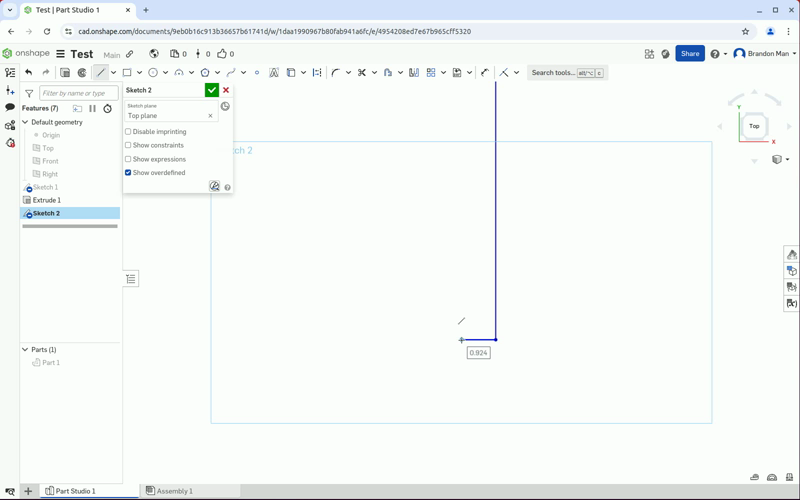
scroll(-6)
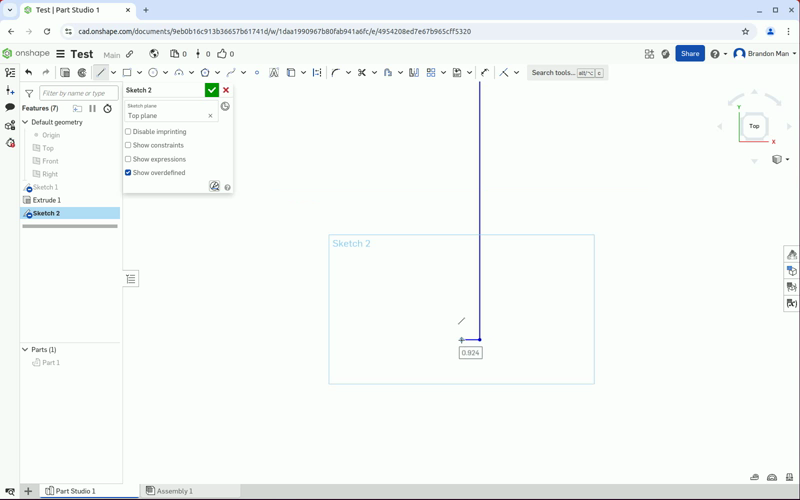
scroll(-6)
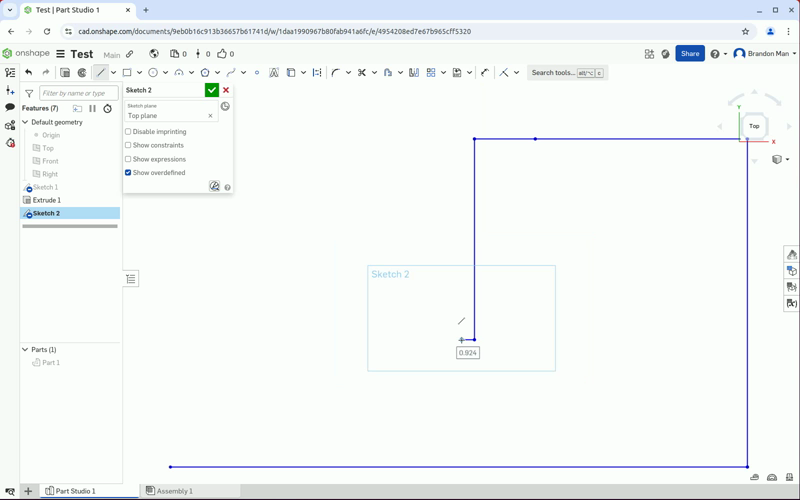
scroll(-6)
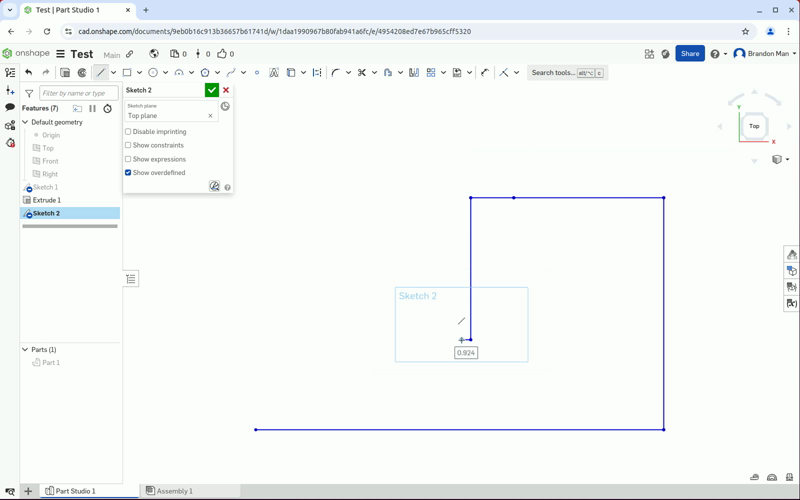
scroll(-6)
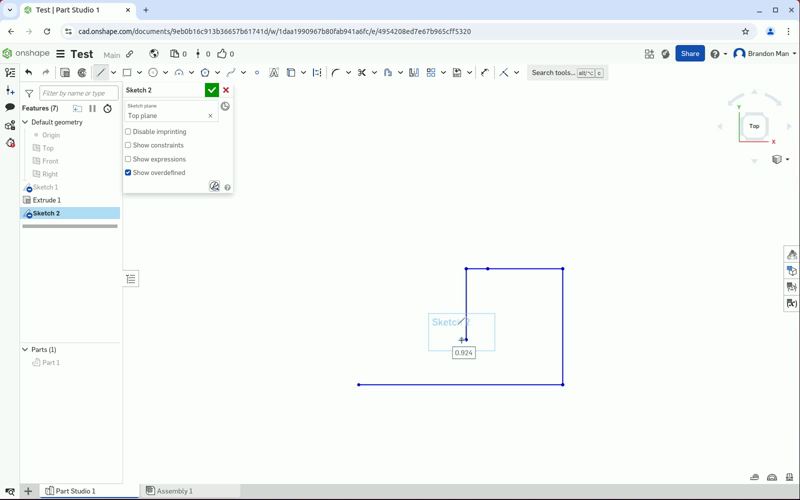
key_up(shift)
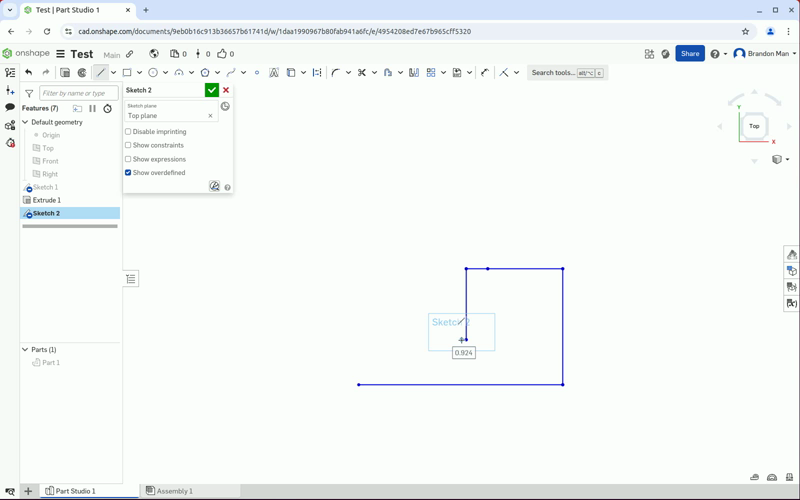
key_down(shift)
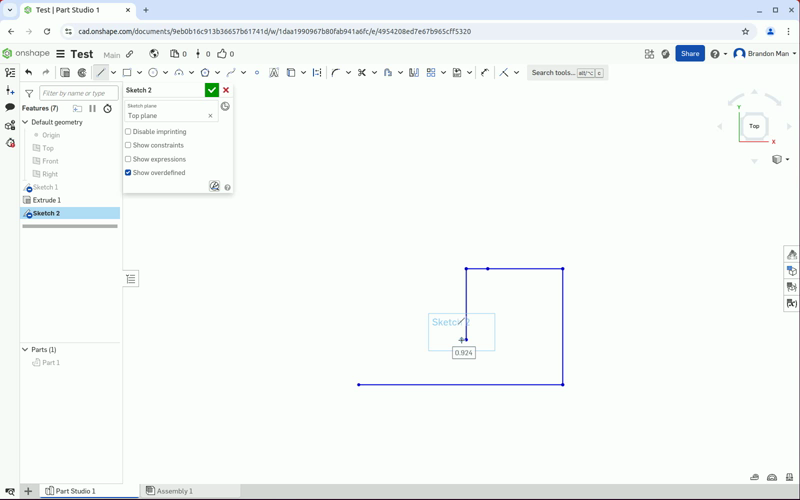
mouse_move(492, 339)
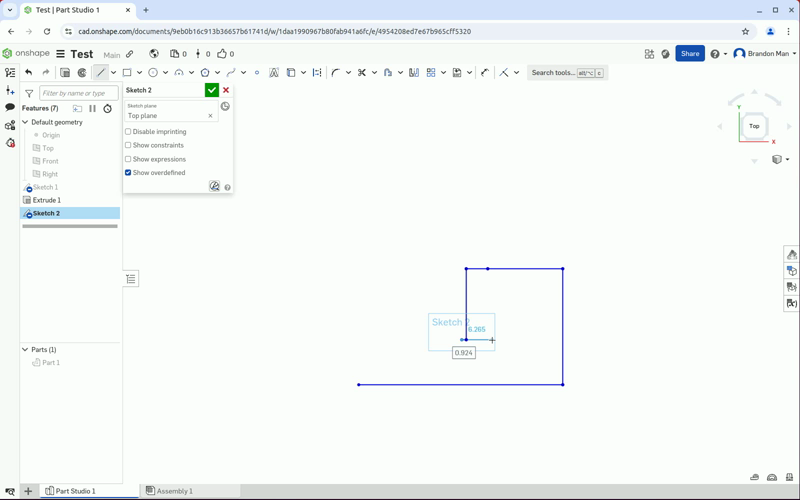
mouse_move(455, 339)
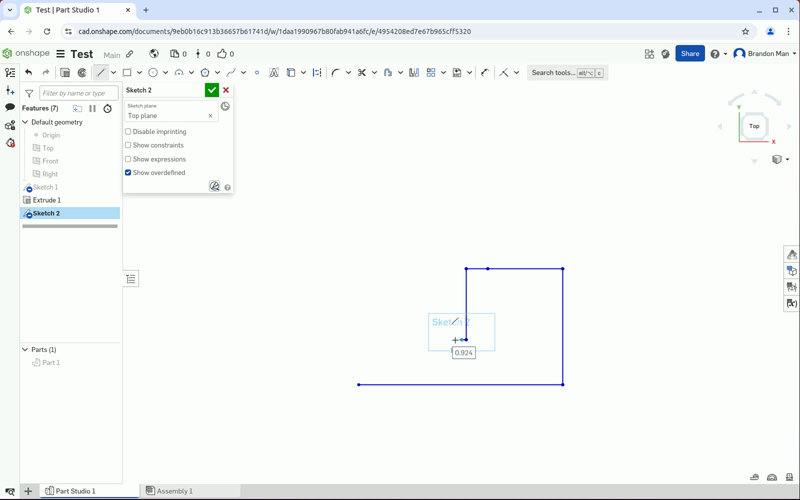
scroll(6)
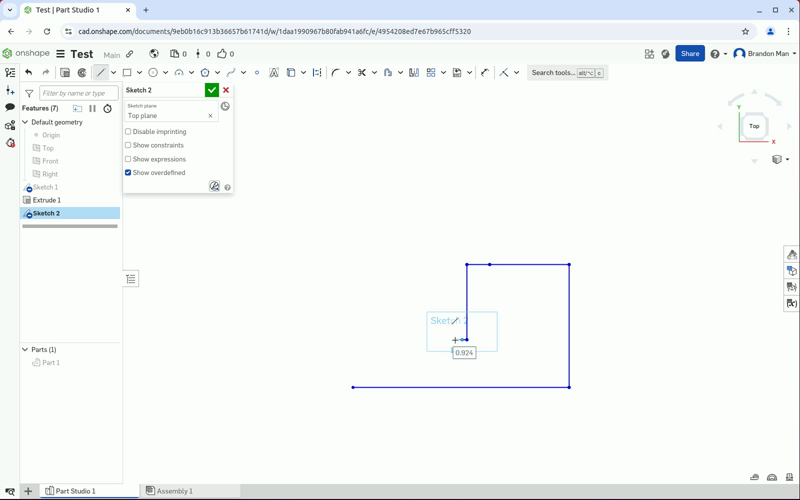
scroll(6)
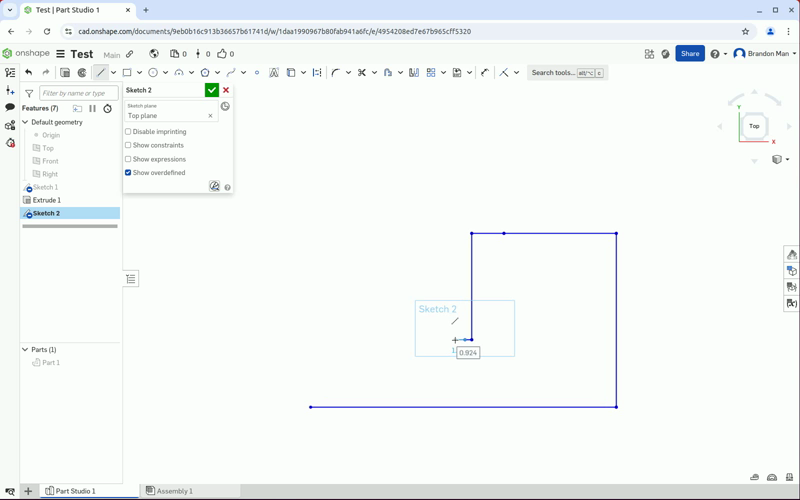
scroll(6)
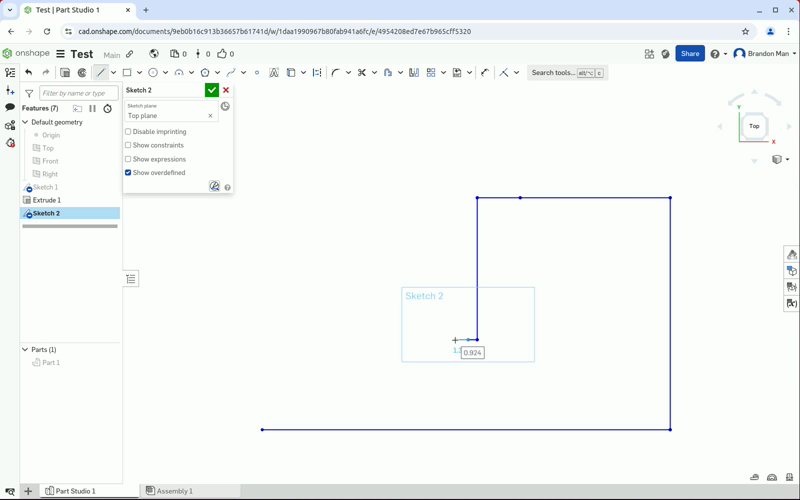
scroll(6)
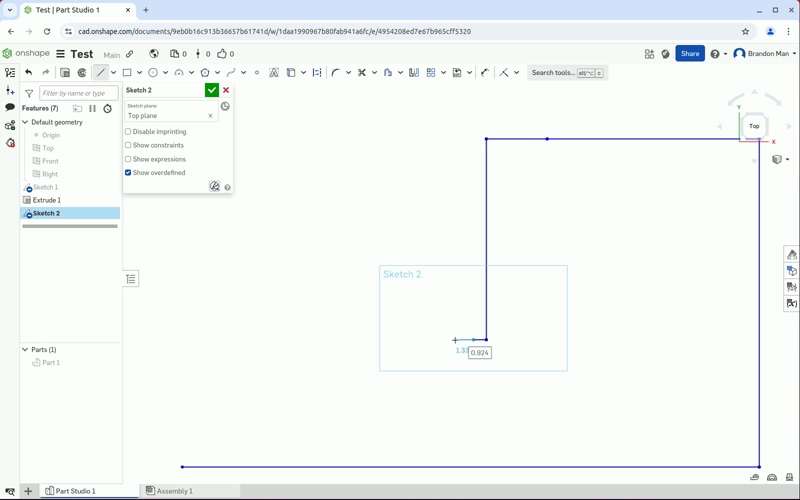
scroll(6)
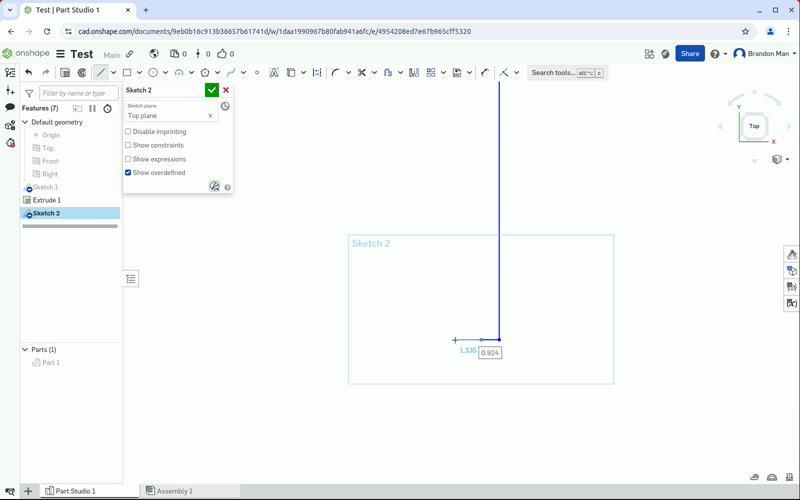
scroll(6)
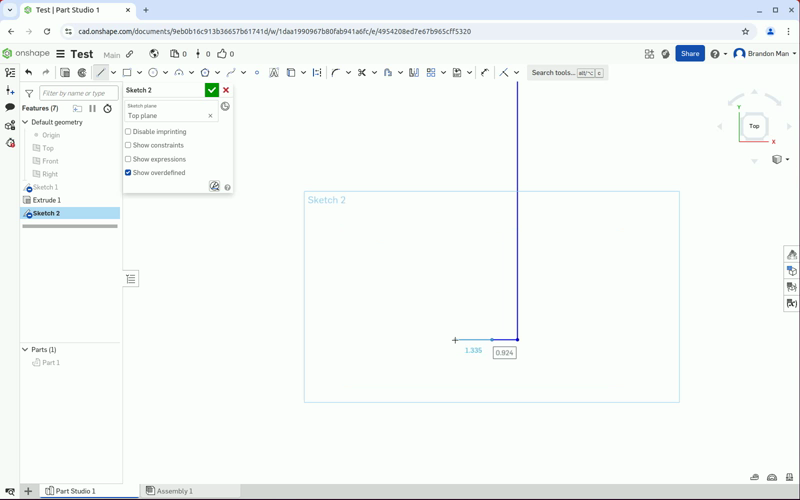
scroll(6)
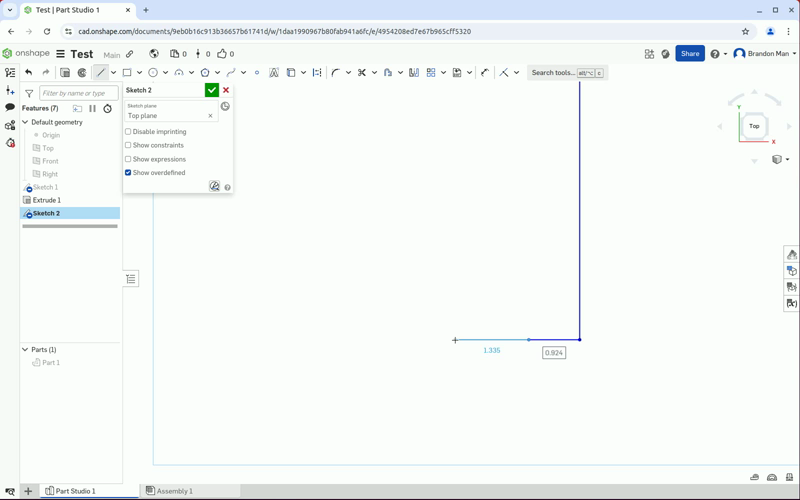
click(455, 339)
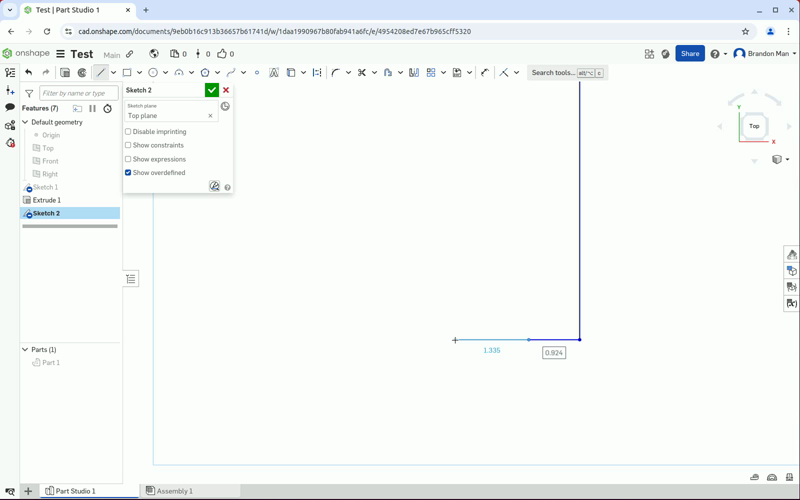
scroll(-6)
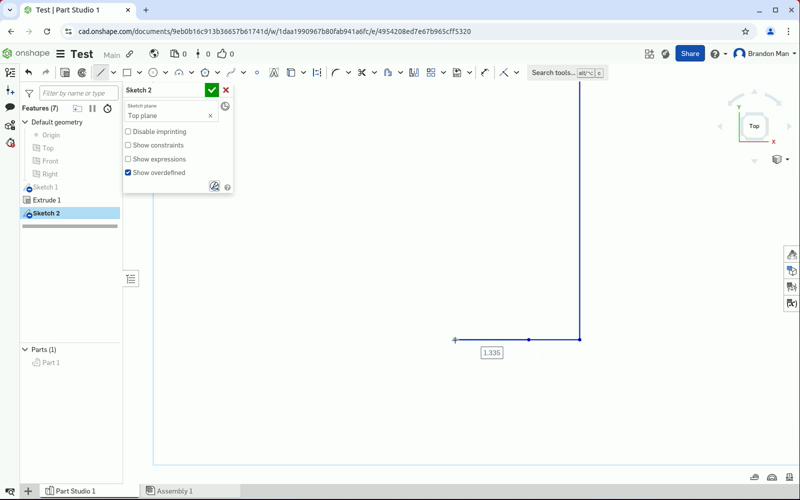
scroll(-6)
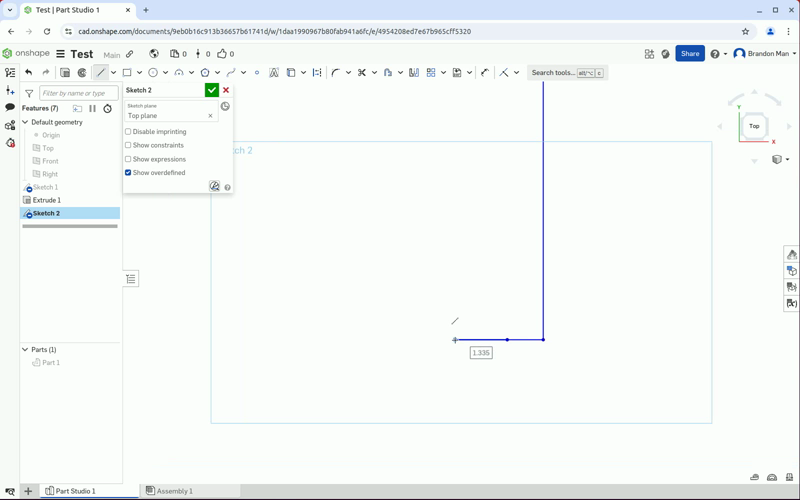
scroll(-6)
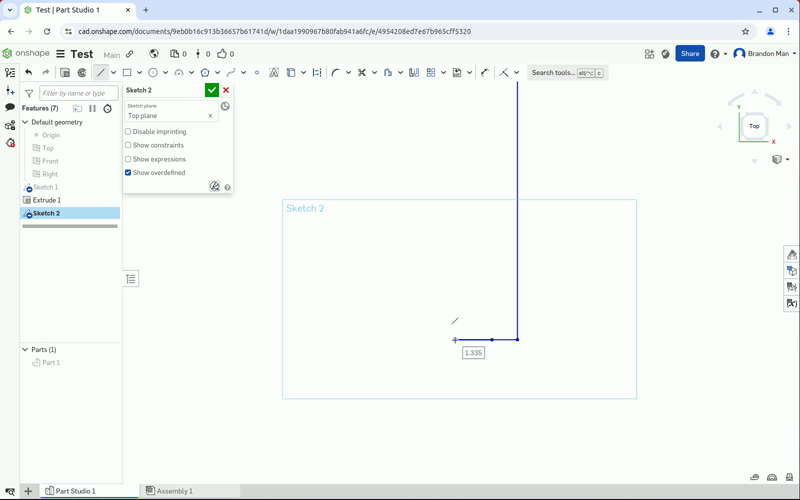
scroll(-6)
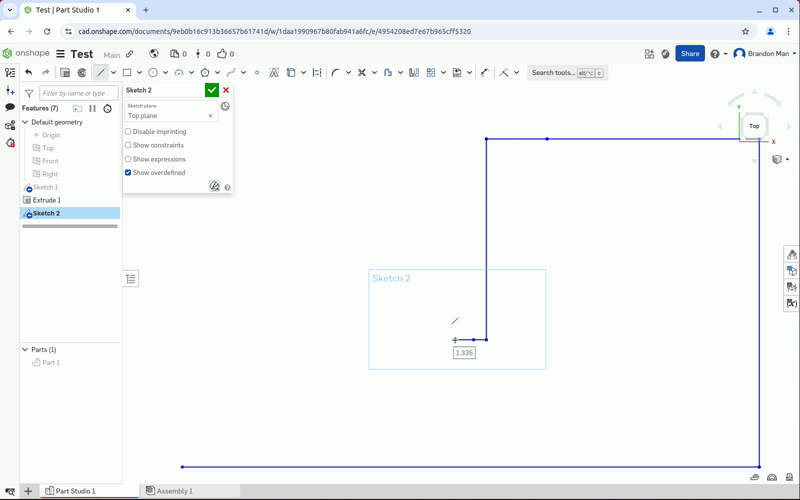
scroll(-6)
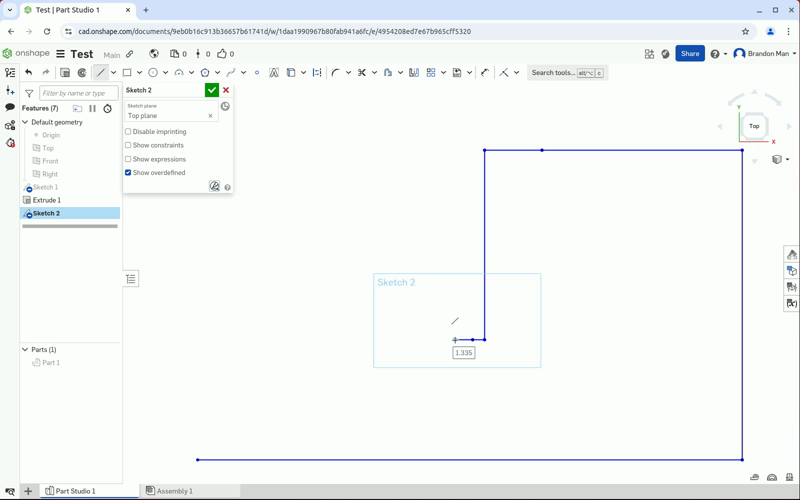
scroll(-6)
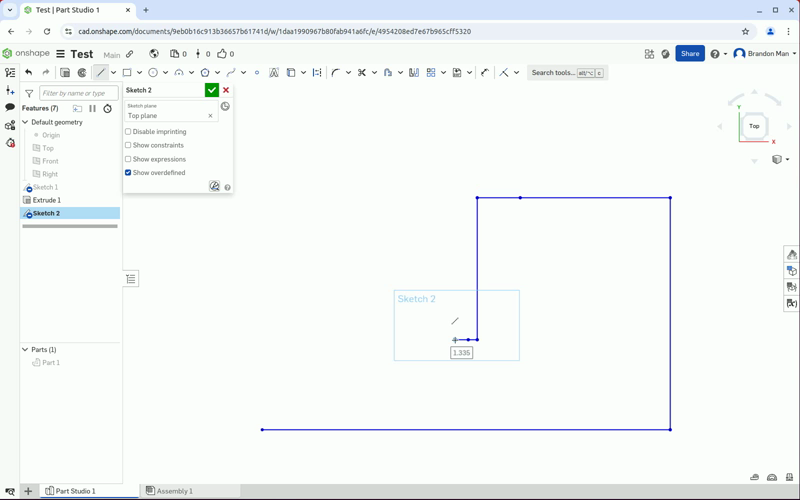
scroll(-6)
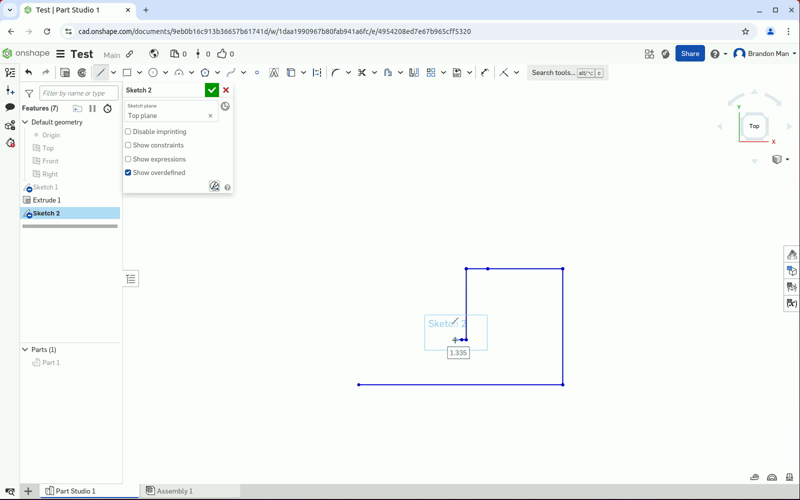
key_up(shift)
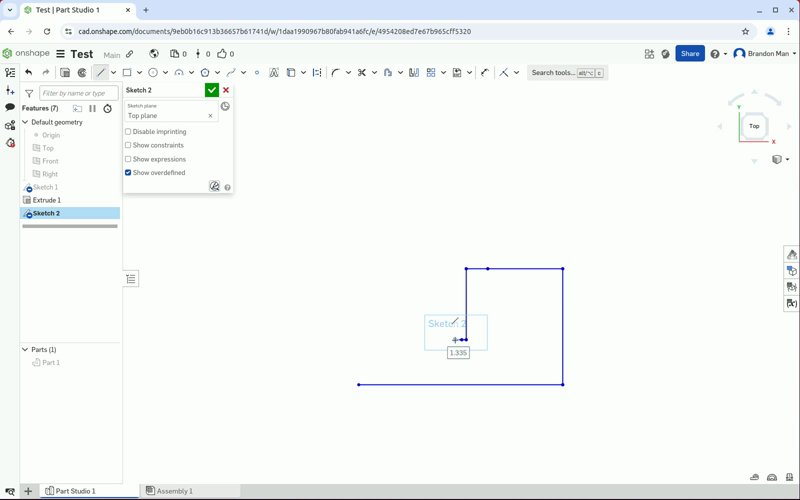
key_down(shift)
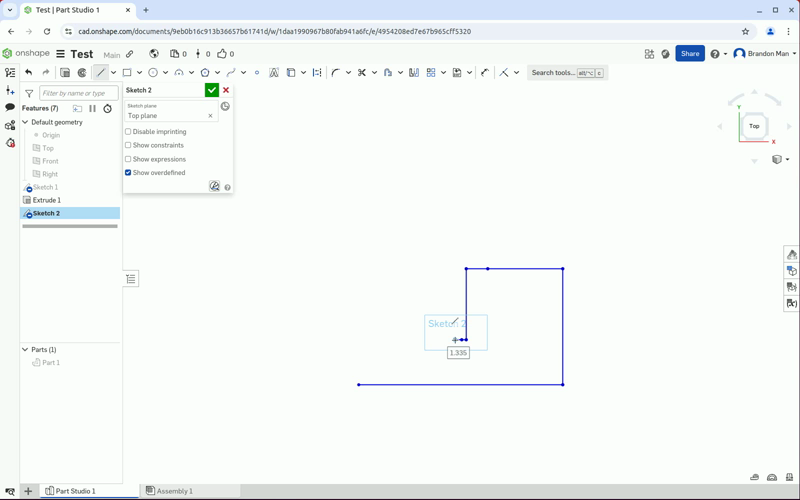
mouse_move(455, 268)
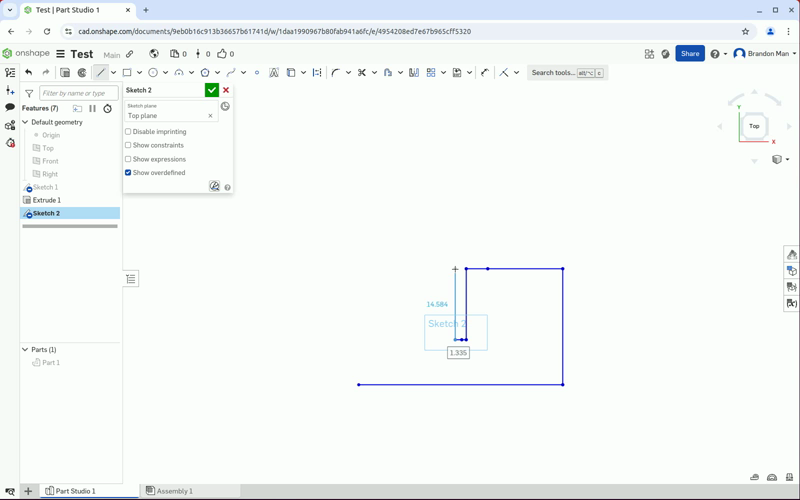
click(455, 268)
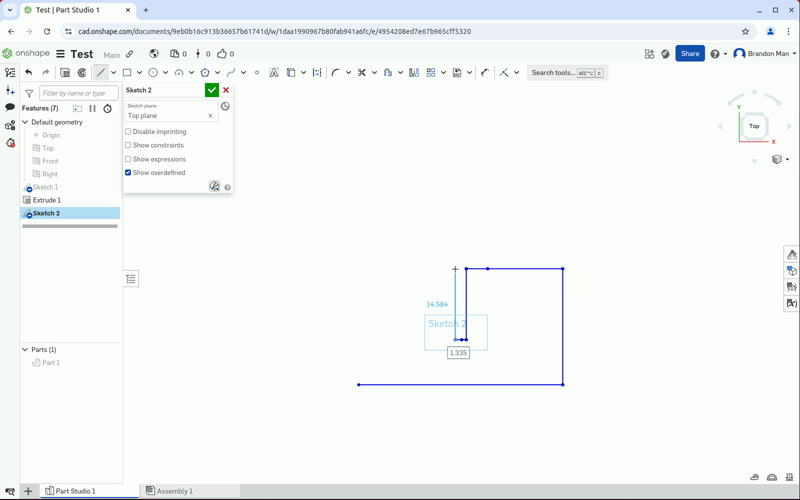
key_up(shift)
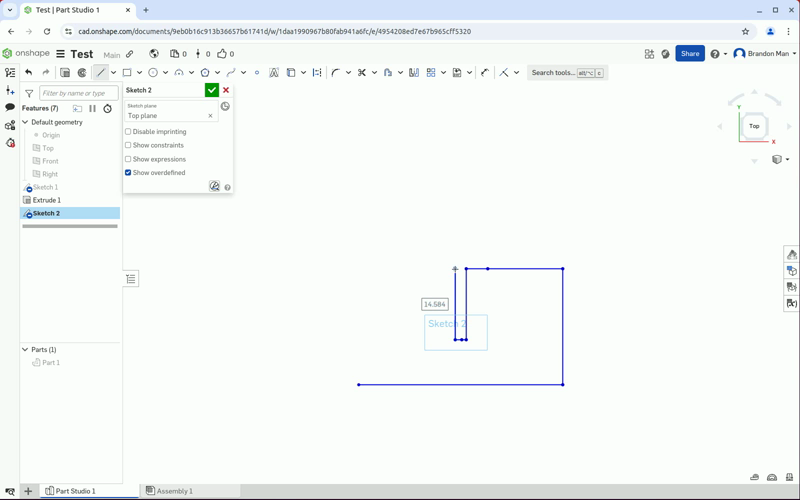
key_down(shift)
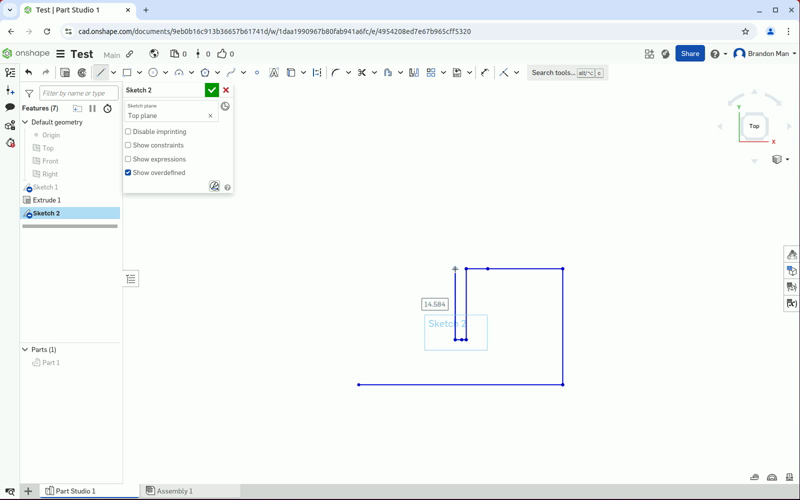
mouse_move(485, 268)
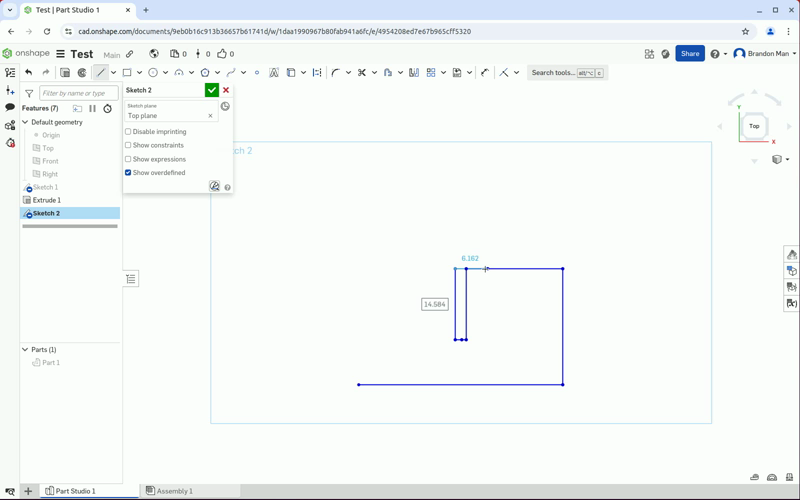
mouse_move(440, 268)
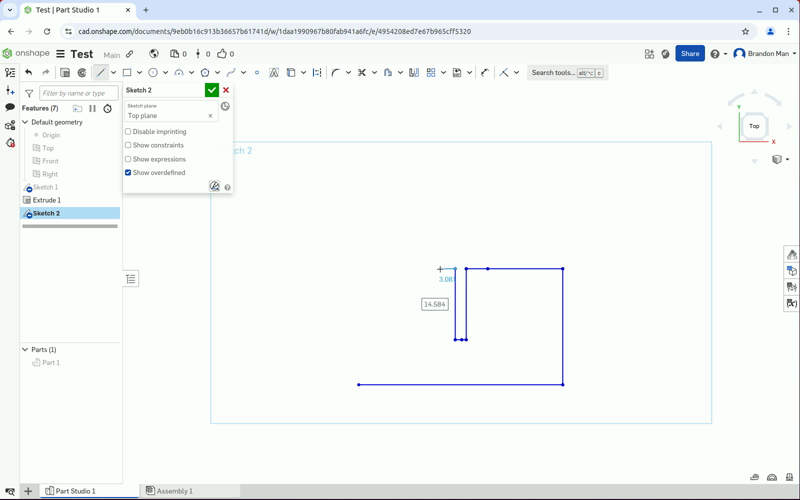
click(440, 268)
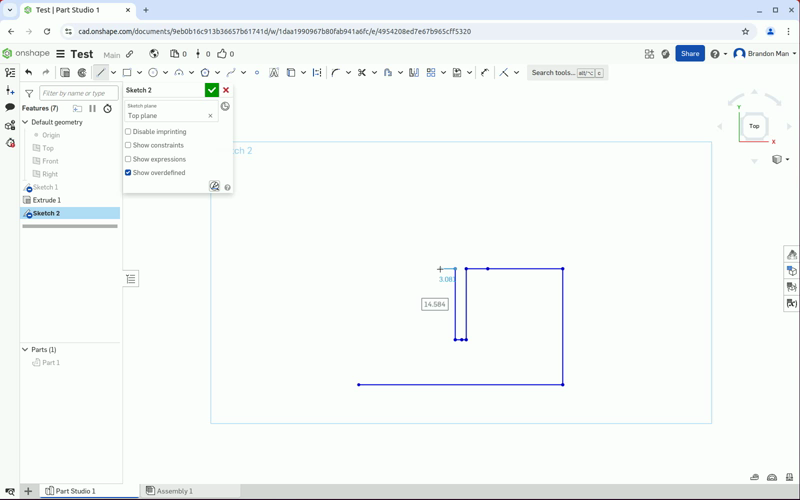
key_up(shift)
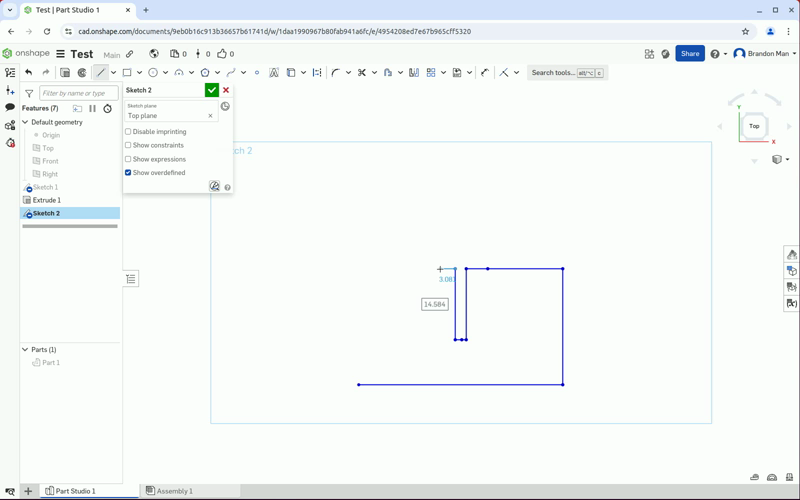
key_down(shift)
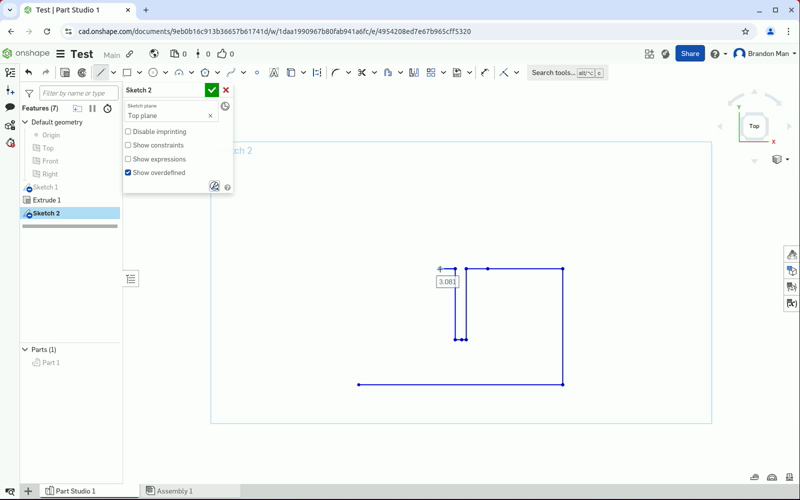
mouse_move(358, 268)
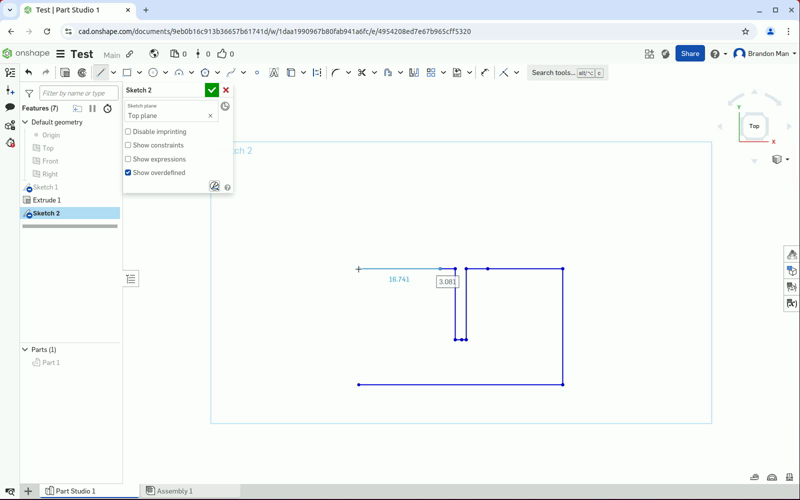
click(358, 268)
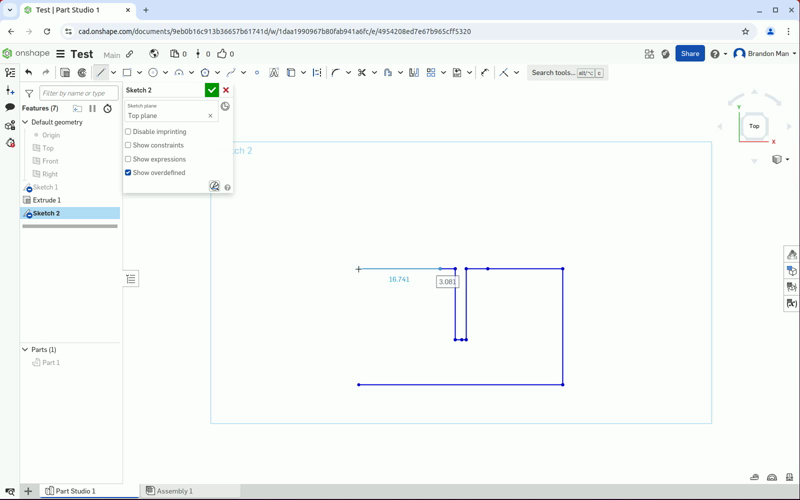
key_up(shift)
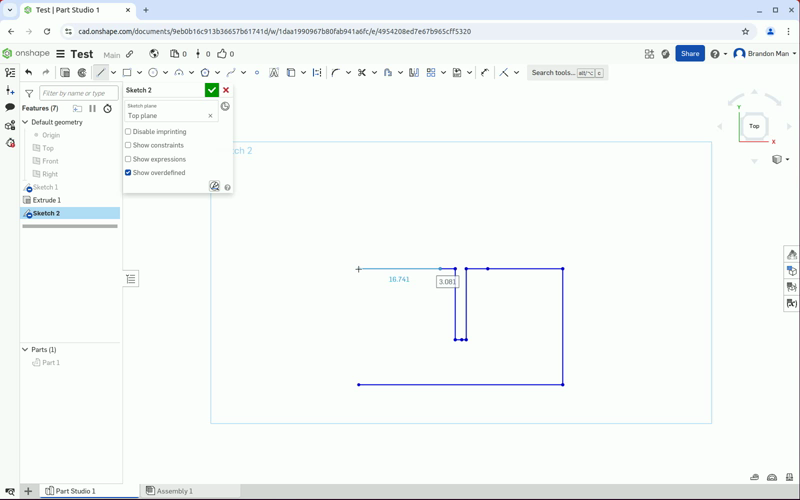
key_down(shift)
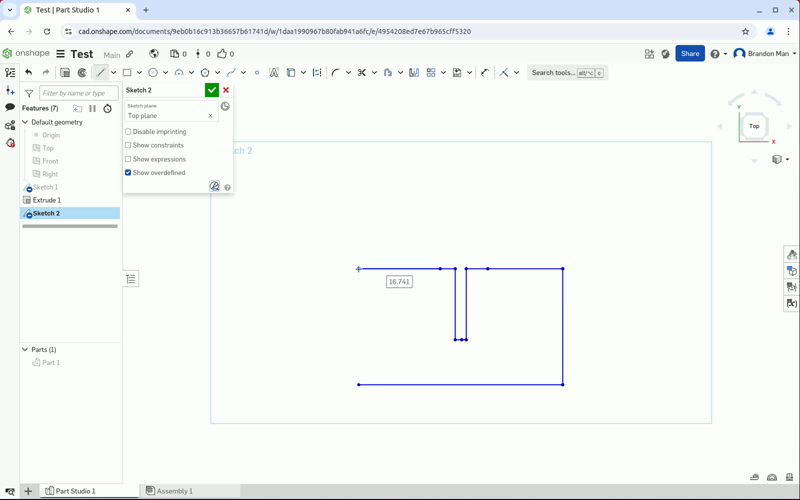
mouse_move(358, 384)
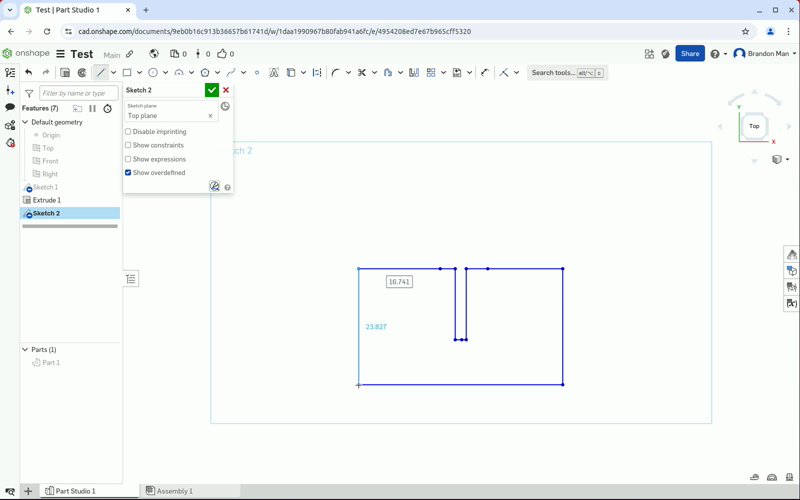
key_up(shift)
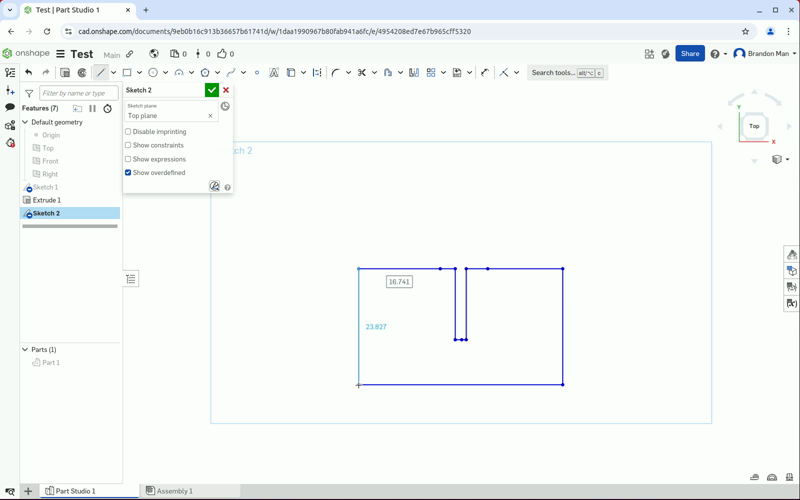
click(358, 384)
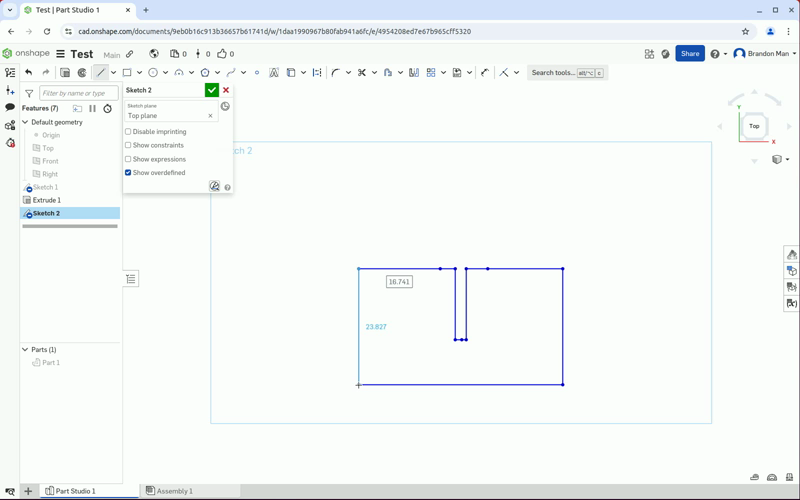
key(esc)
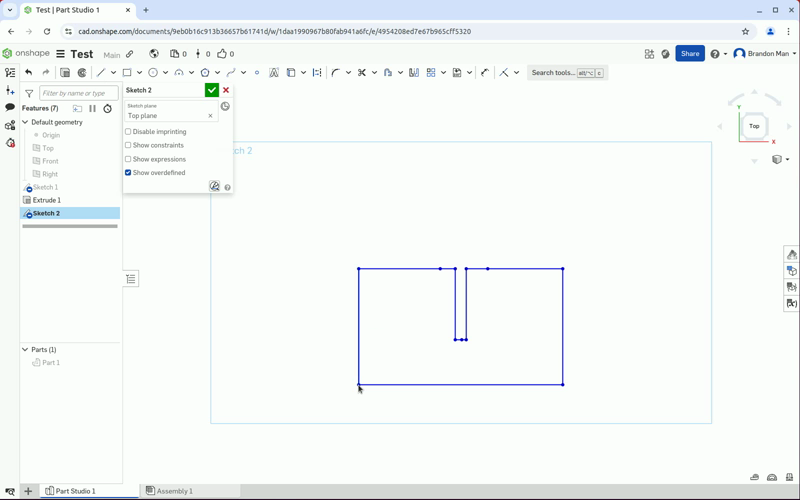
mouse_move(386, 306)
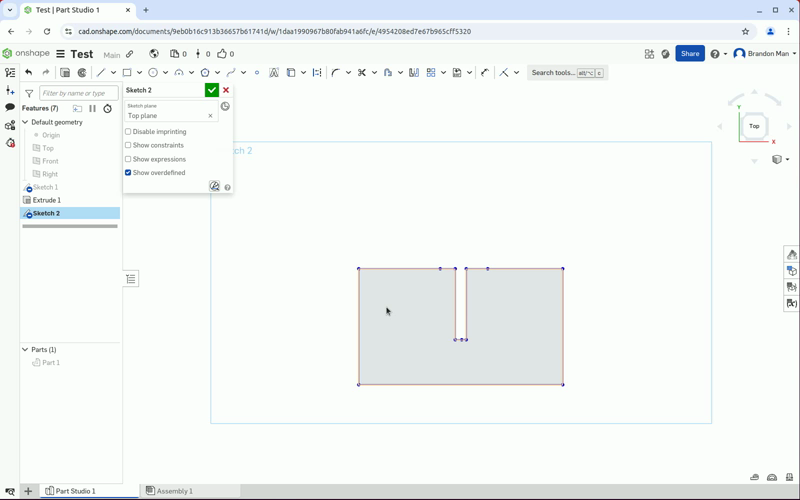
click(386, 306)
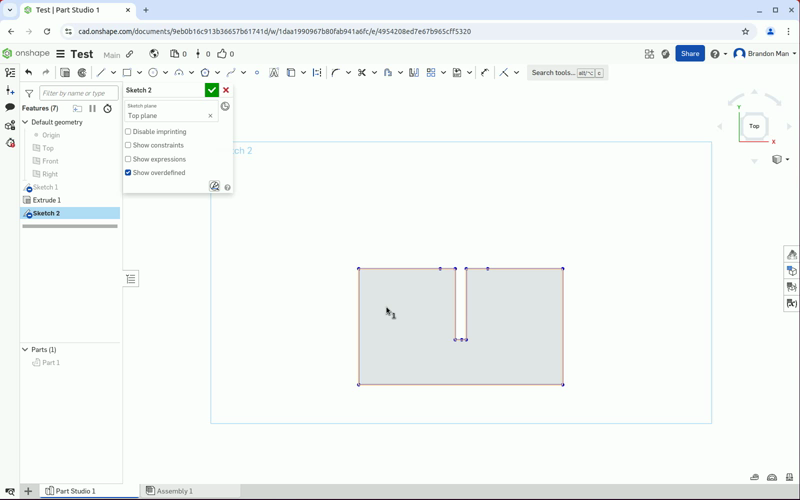
mouse_move(73, 352)
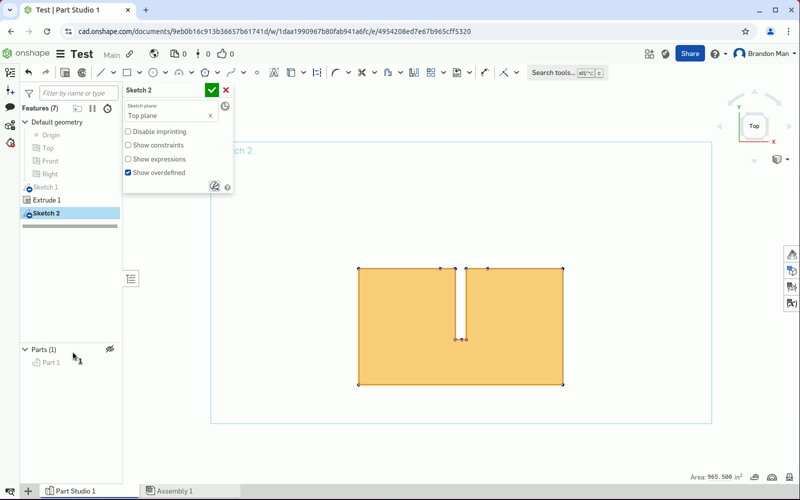
key(shift+y)
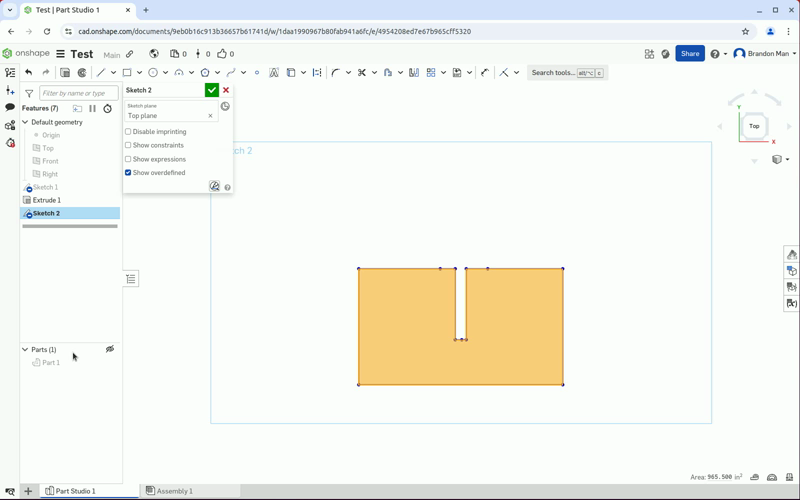
key(shift+e)
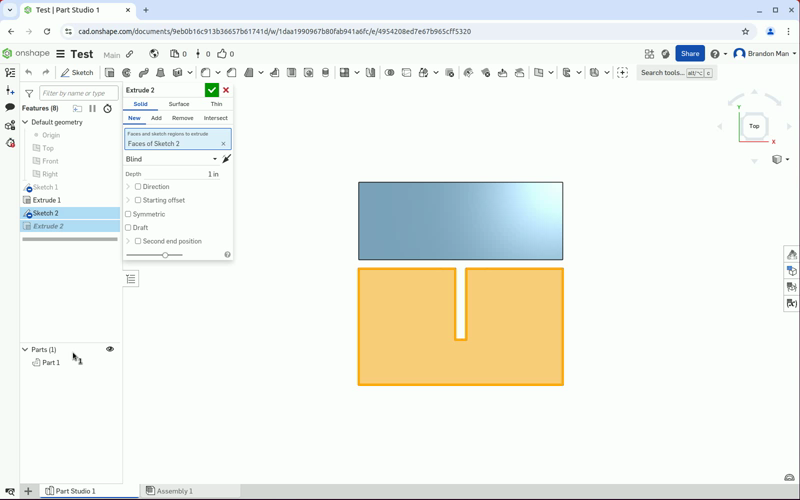
mouse_move(143, 106)
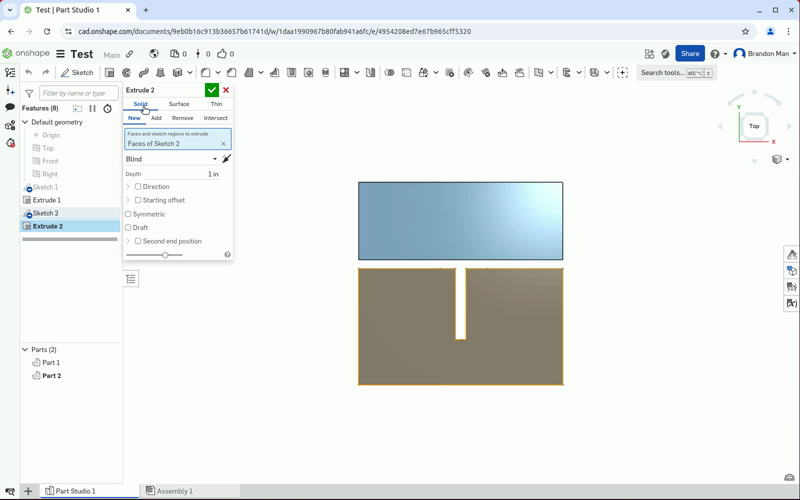
click(143, 106)
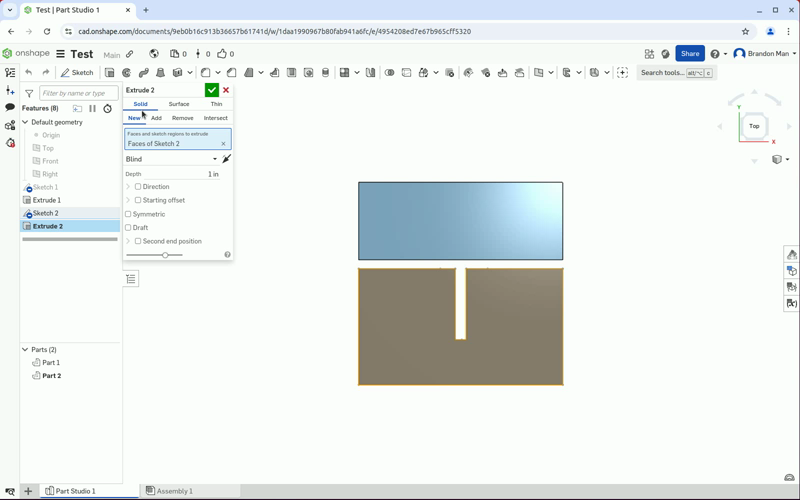
mouse_move(137, 120)
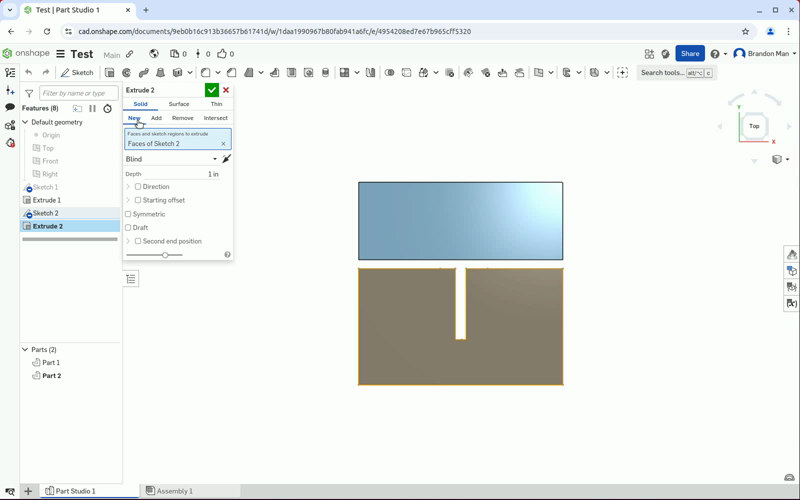
click(137, 120)
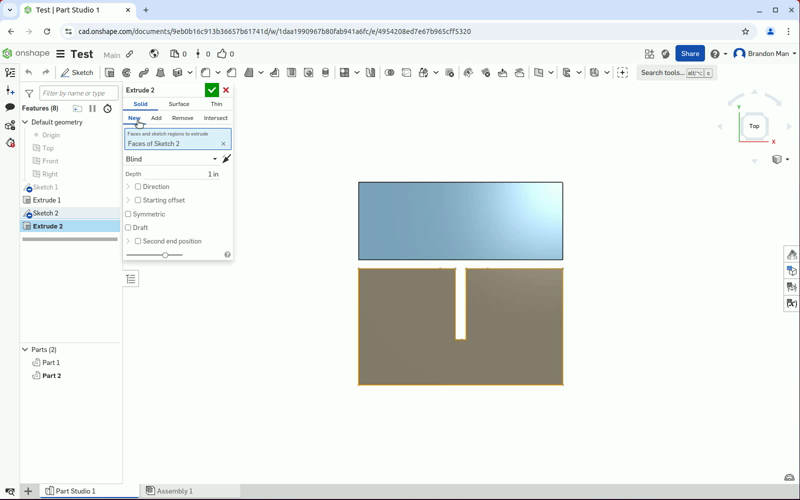
key(tab, 4)
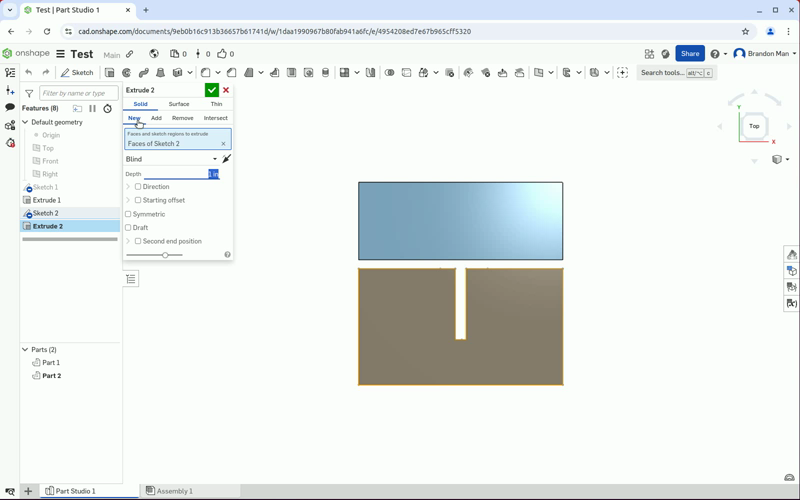
text(2.166)
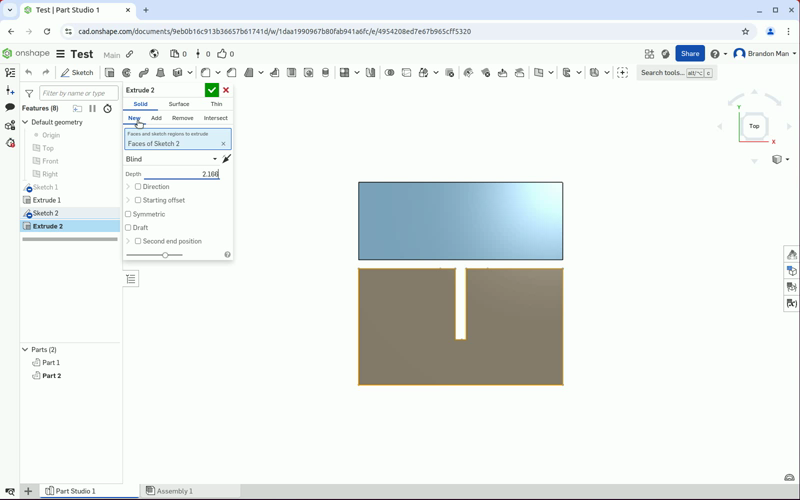
key(enter)
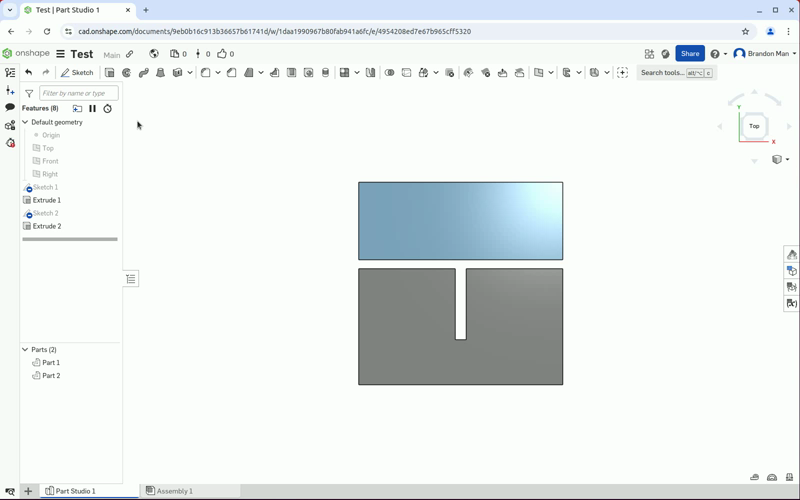
key(shift+h)
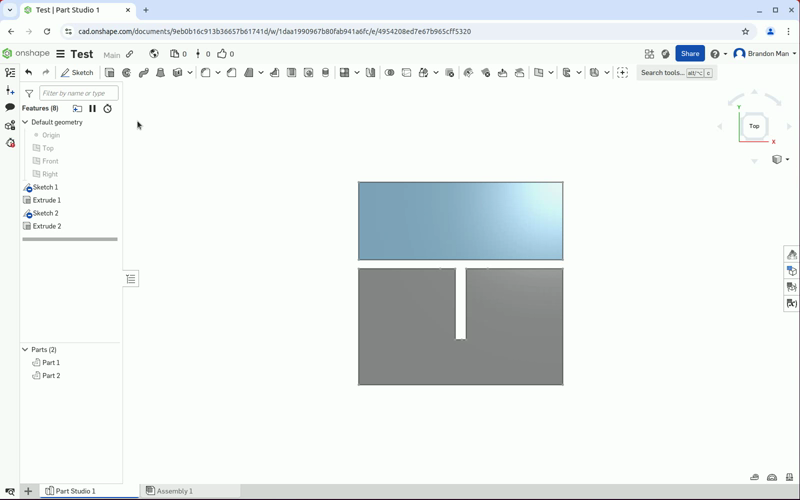
key(shift+h)
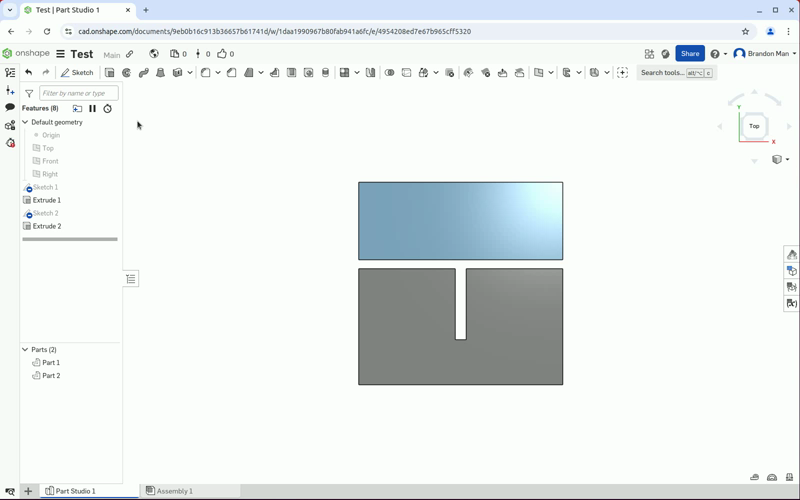
mouse_move(73, 189)
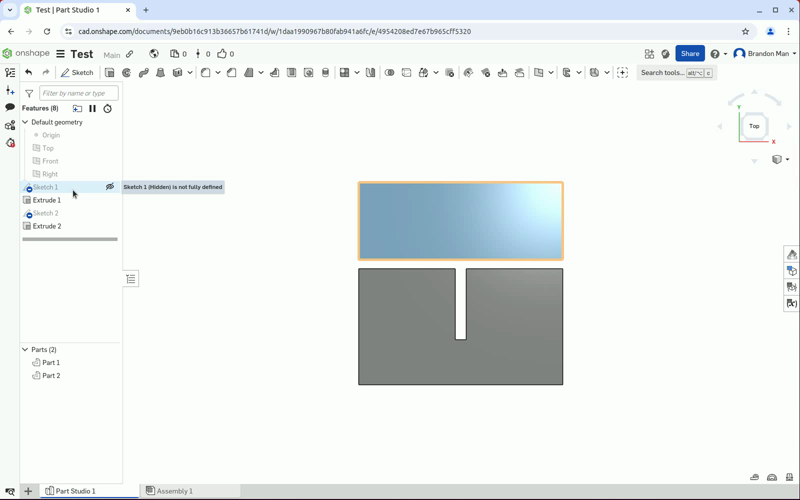
click(73, 189)
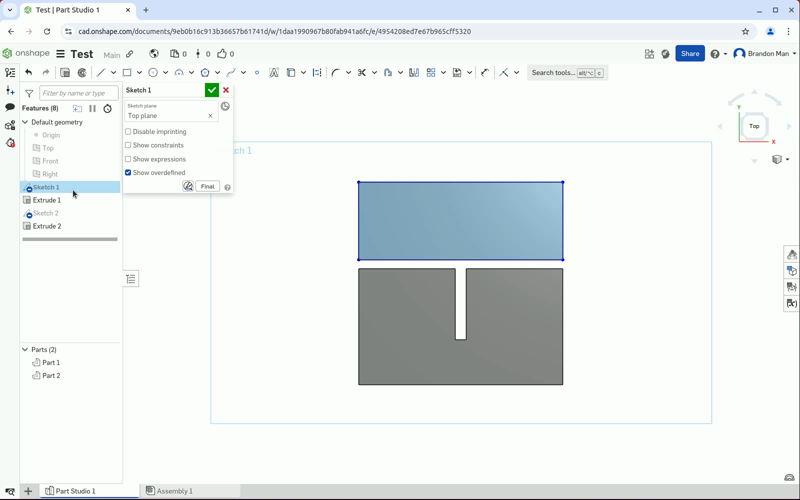
mouse_move(229, 92)
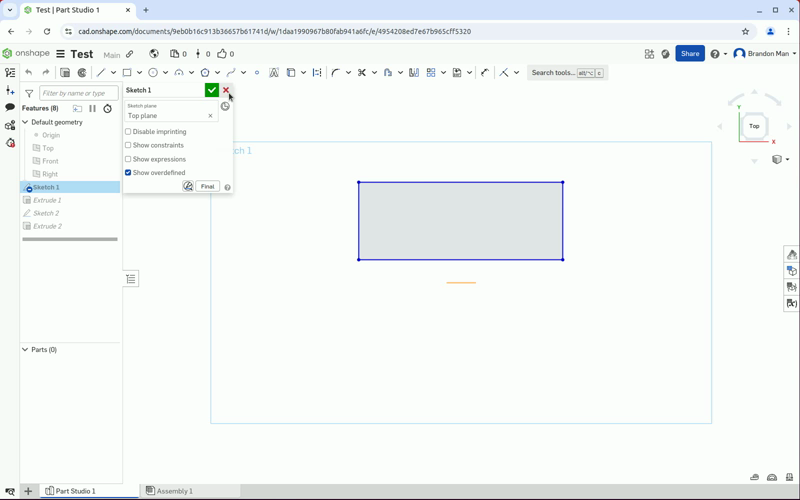
click(229, 92)
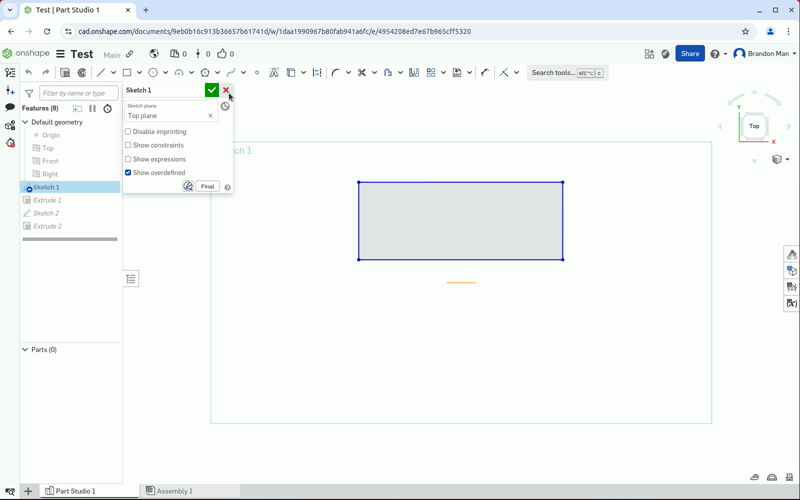
key(shift+s)
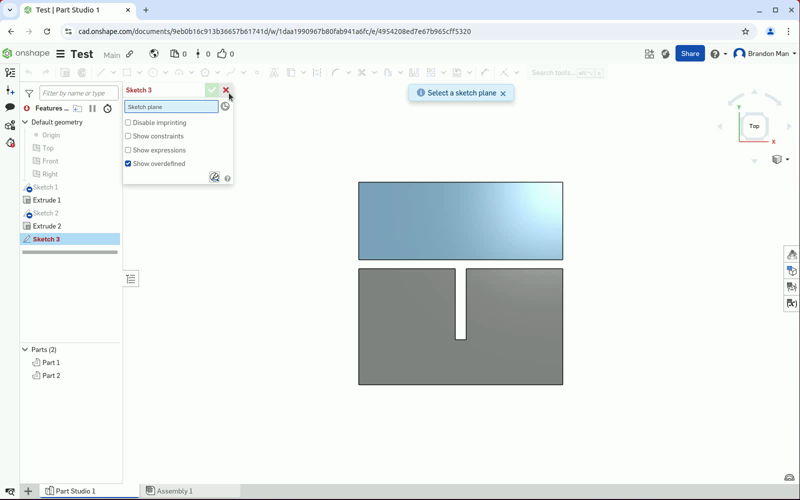
mouse_move(73, 150)
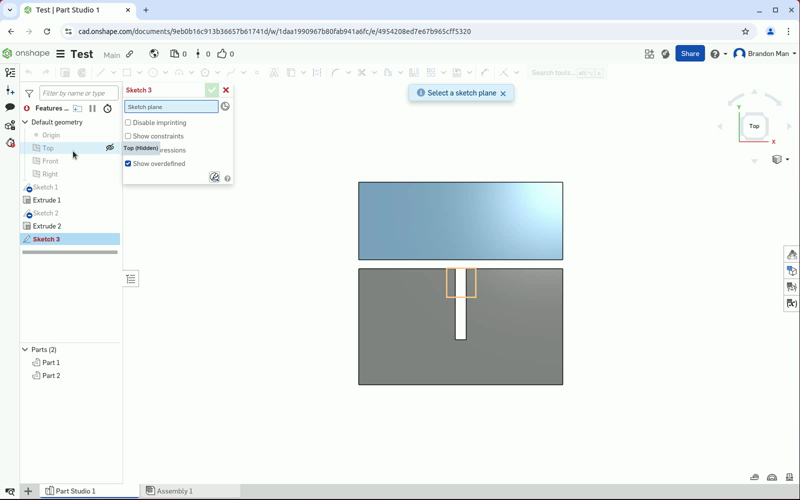
click(73, 150)
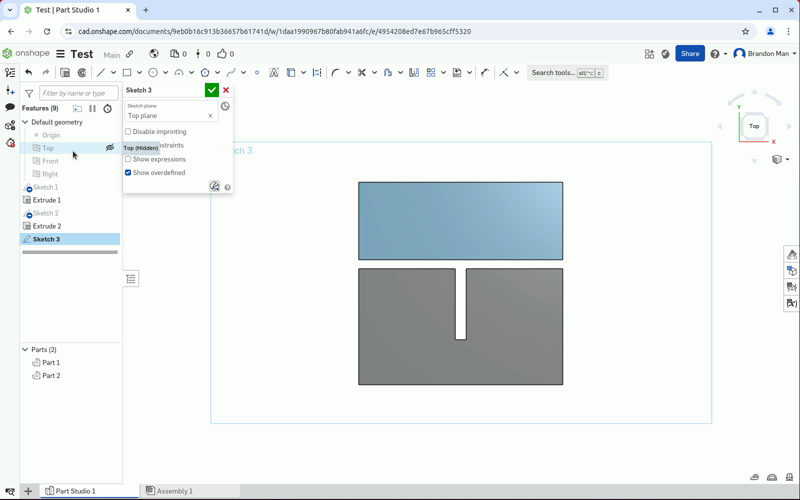
mouse_move(73, 352)
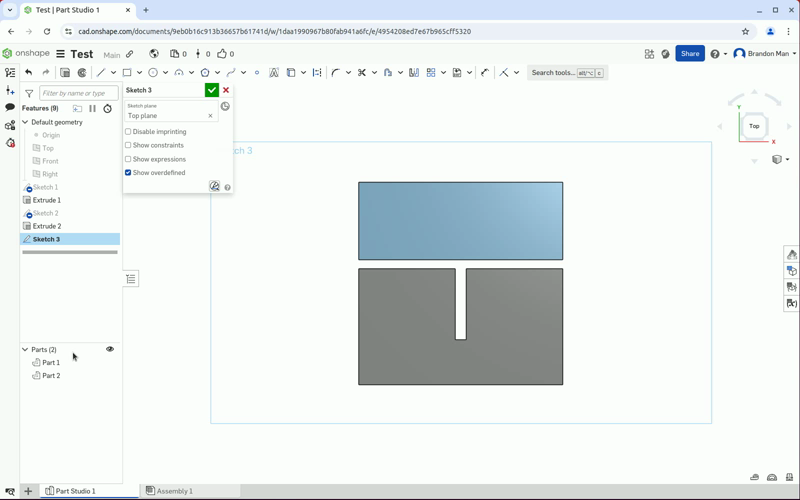
key(y)
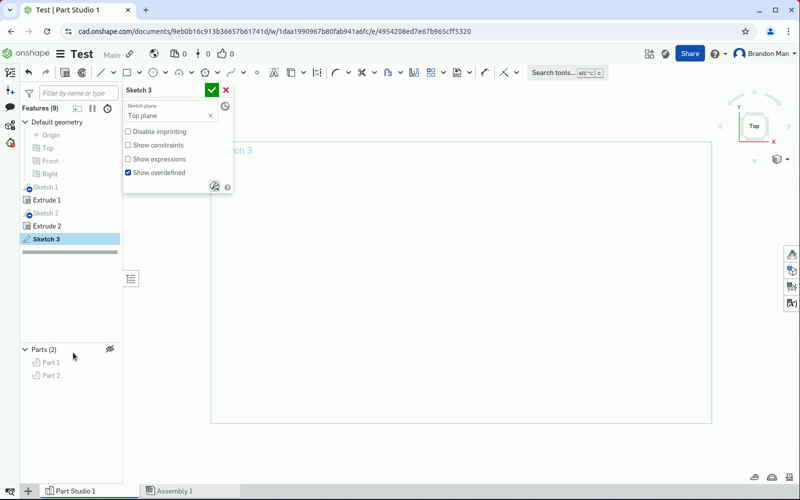
key(l)
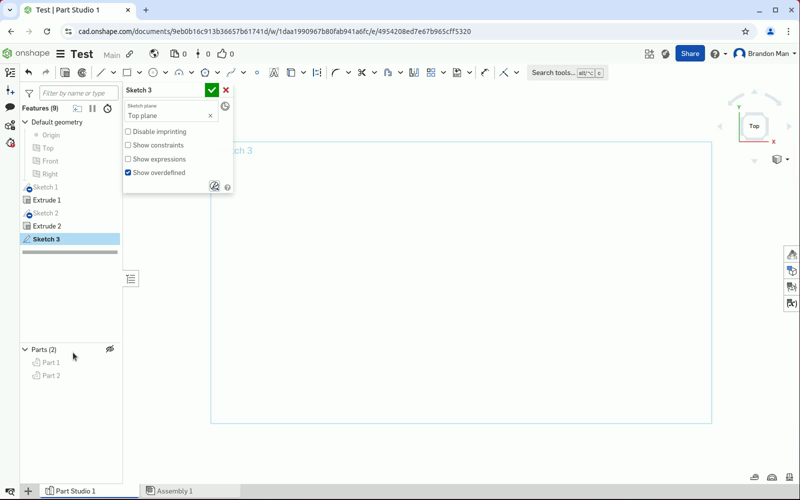
key_down(shift)
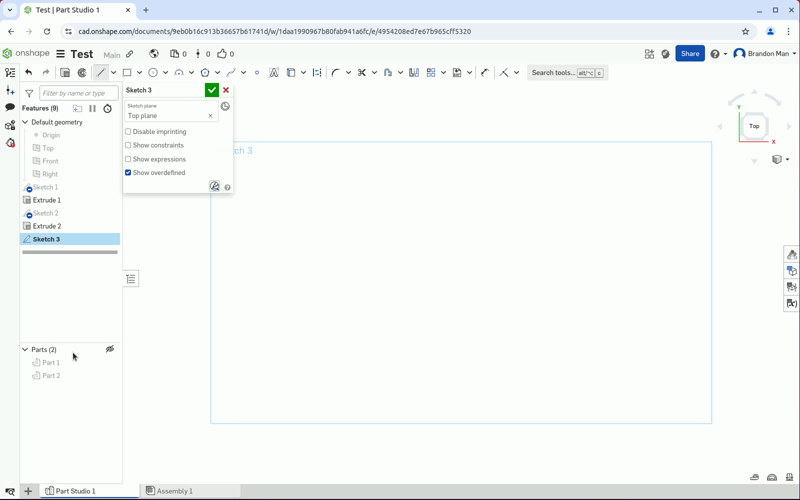
mouse_move(358, 268)
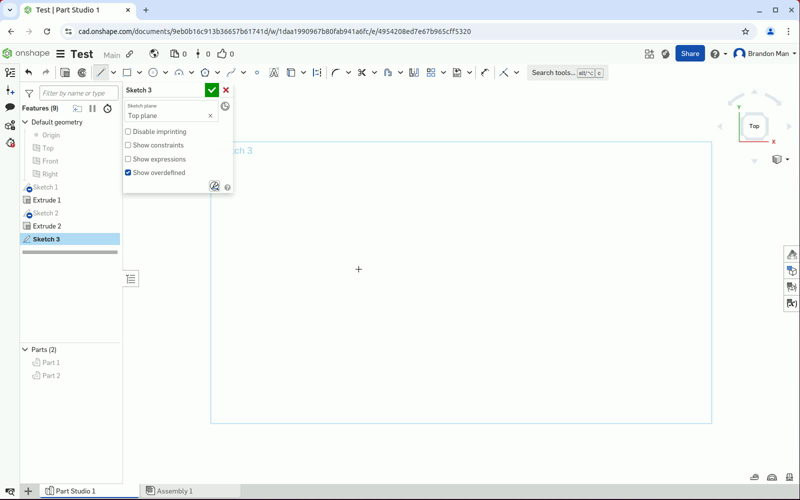
click(358, 268)
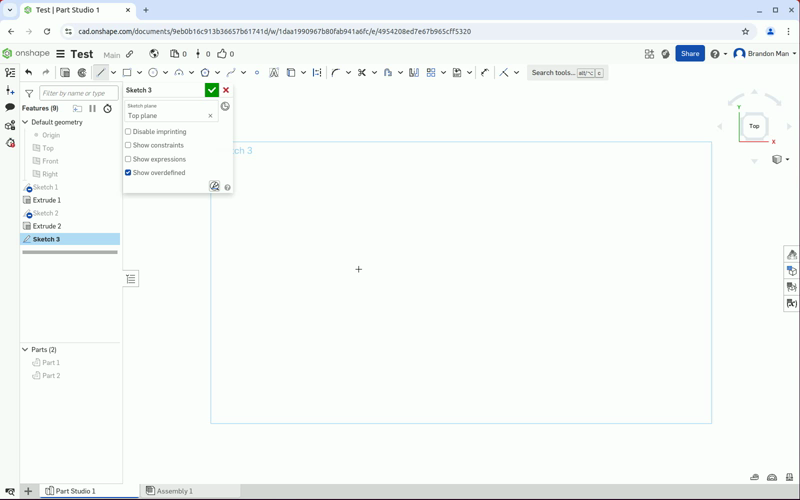
key_up(shift)
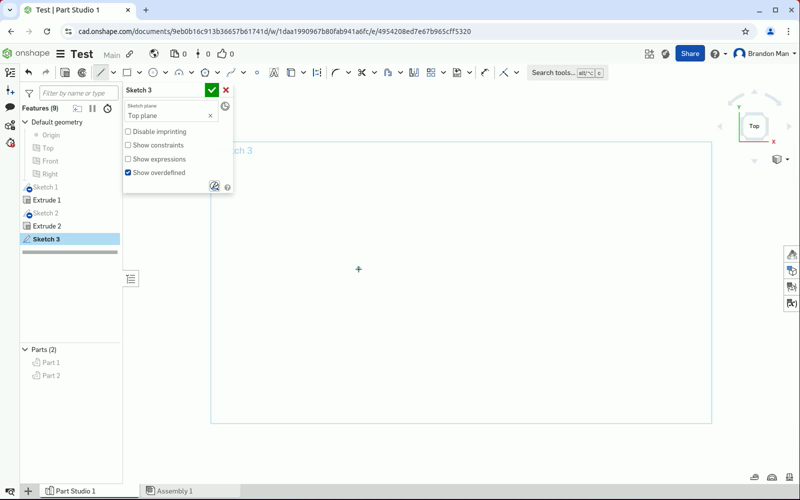
key_down(shift)
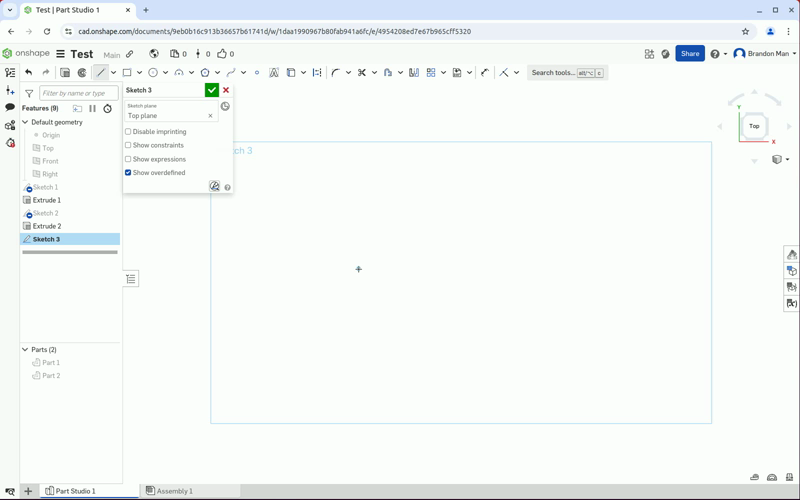
mouse_move(440, 268)
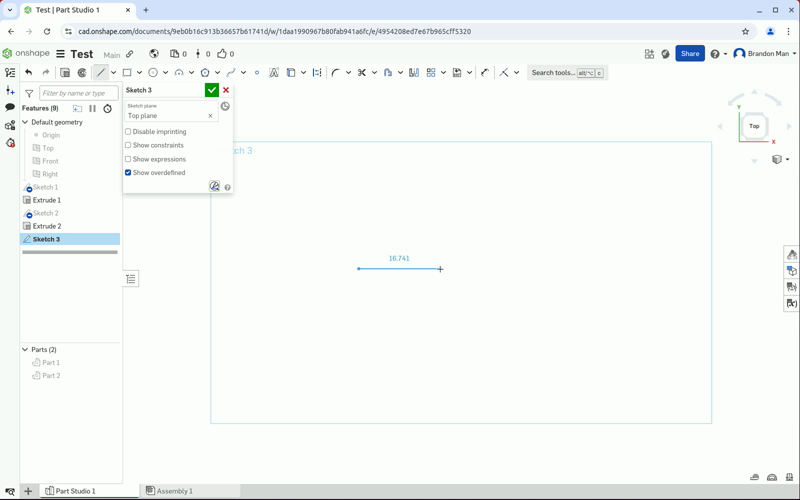
click(440, 268)
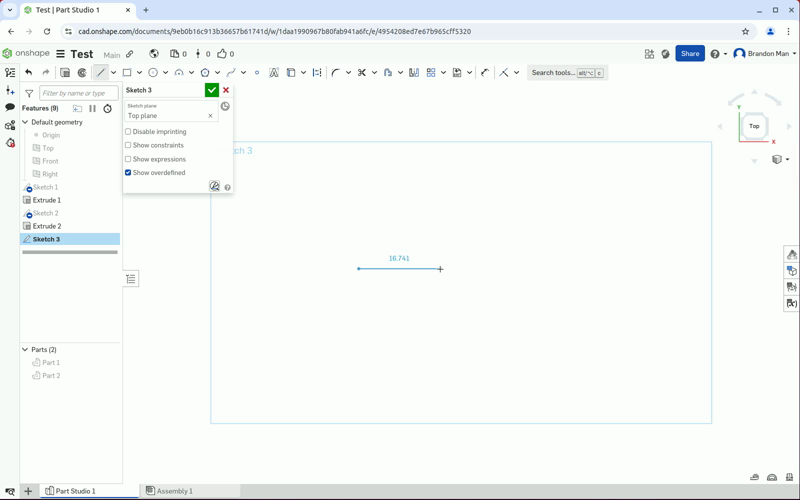
key_up(shift)
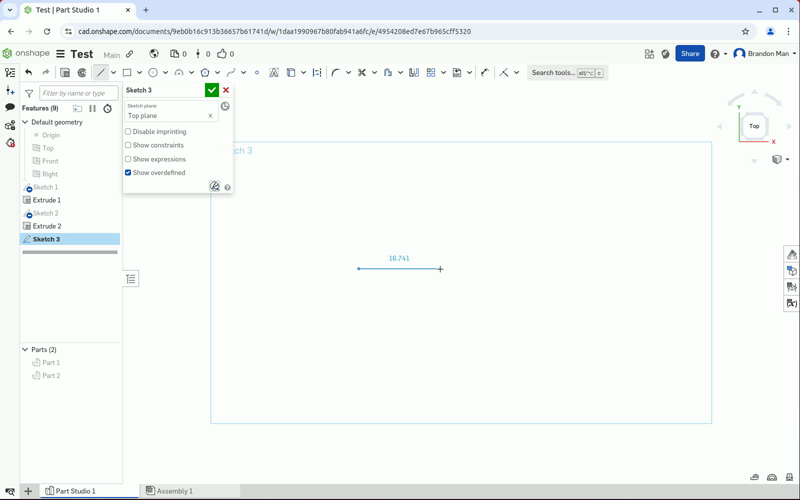
key_down(shift)
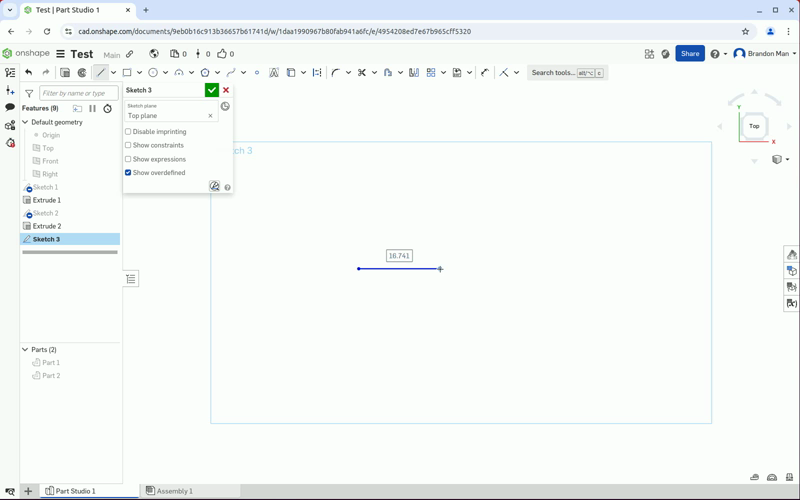
mouse_move(470, 268)
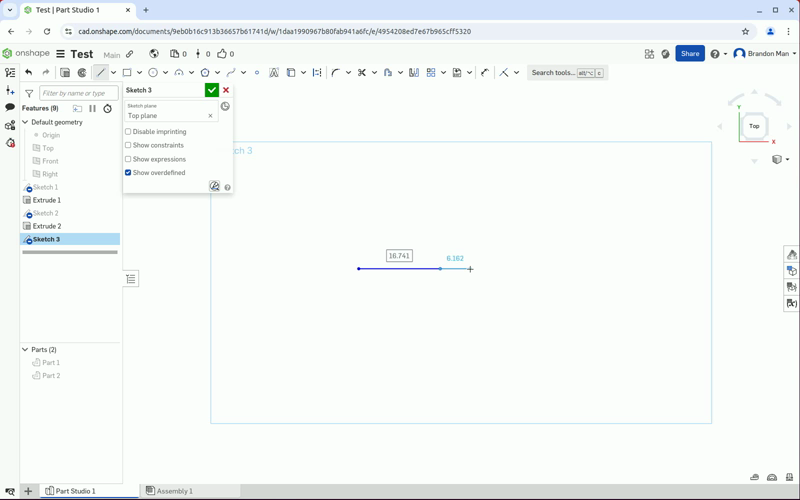
mouse_move(455, 268)
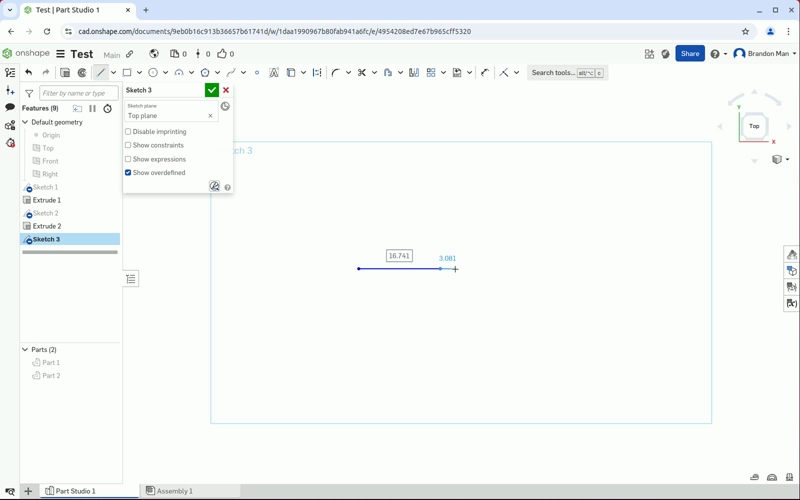
click(455, 268)
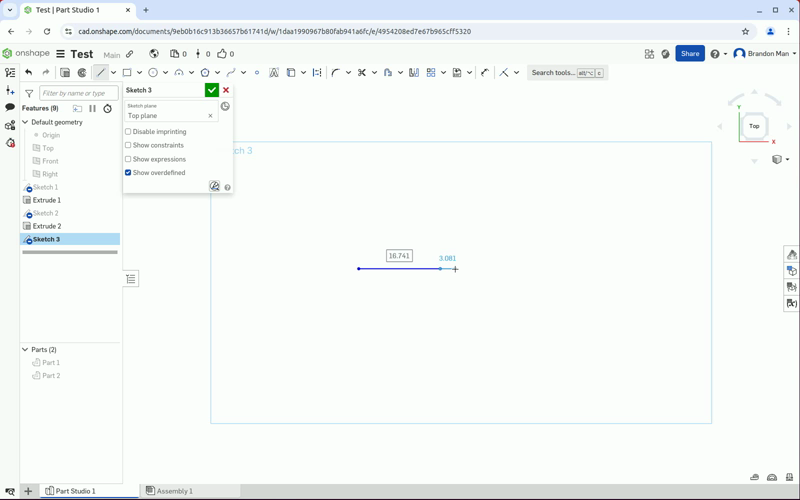
key_up(shift)
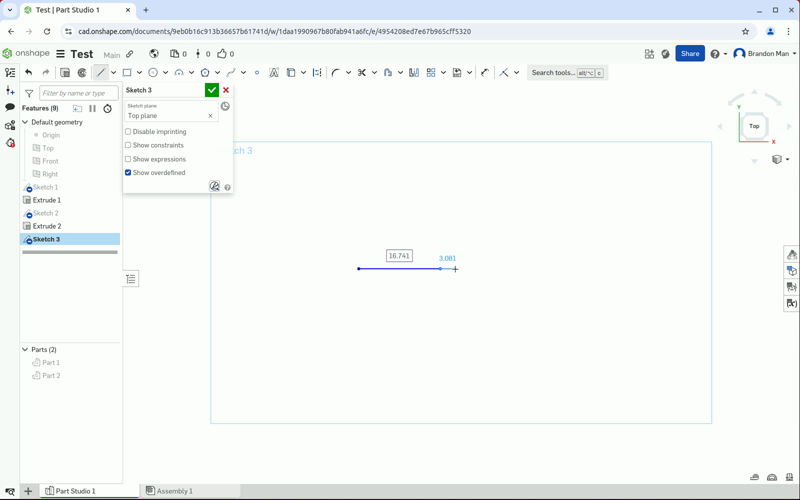
key_down(shift)
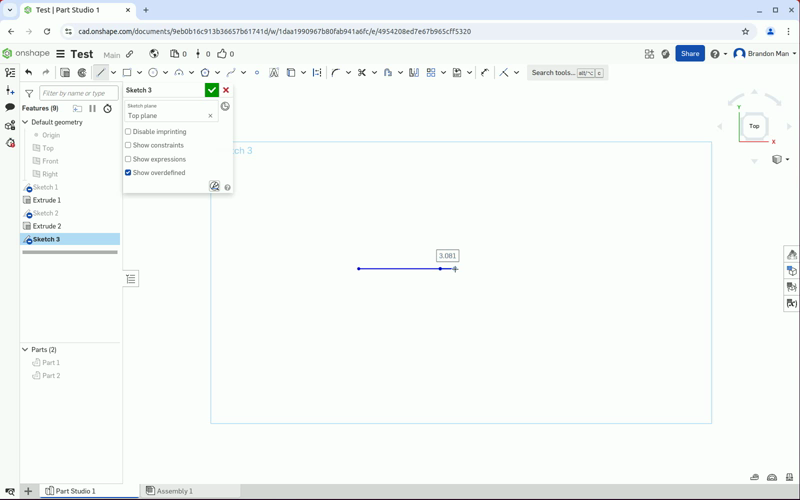
mouse_move(485, 268)
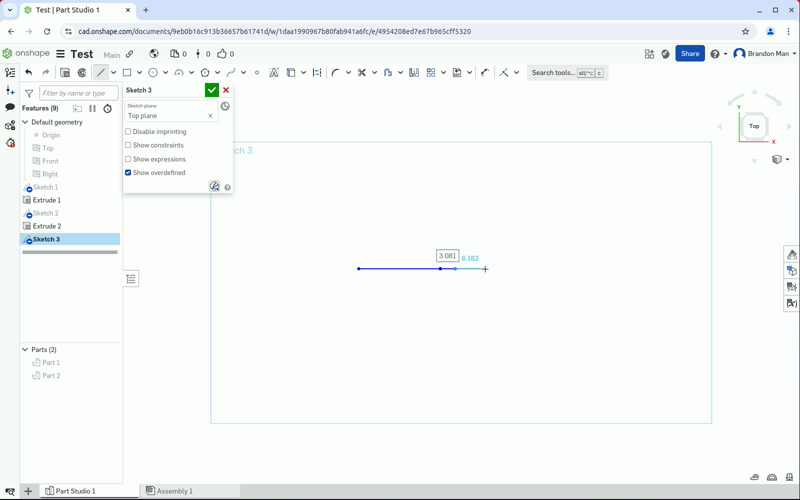
mouse_move(461, 268)
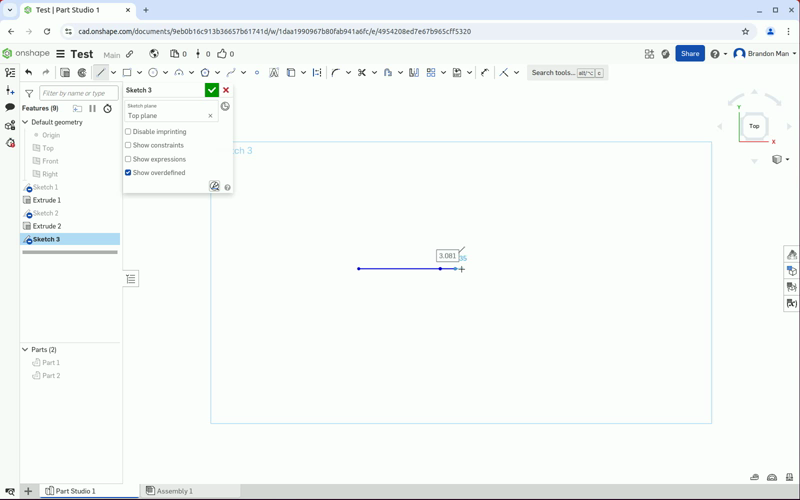
scroll(6)
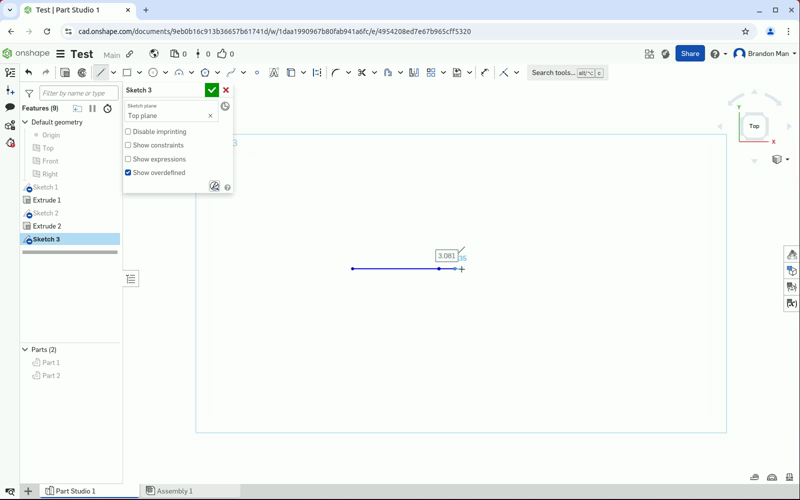
scroll(6)
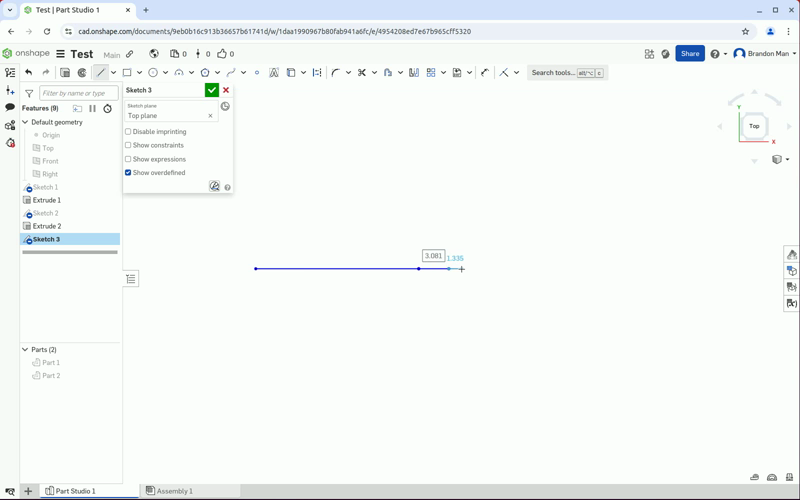
scroll(6)
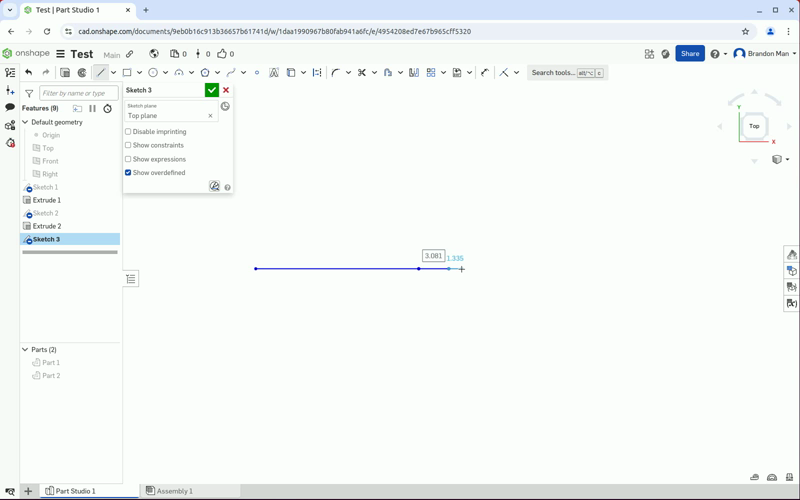
scroll(6)
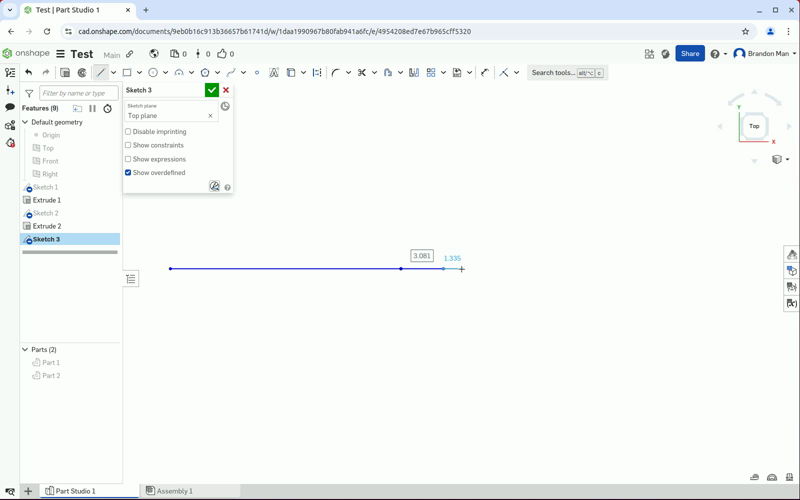
scroll(6)
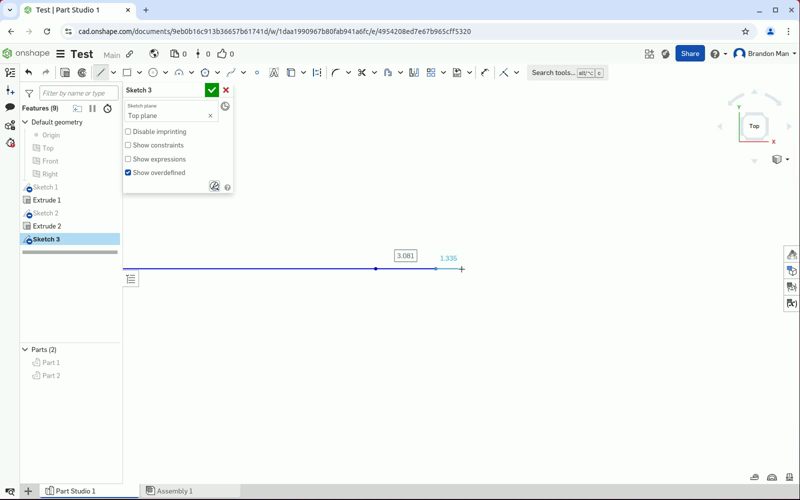
scroll(6)
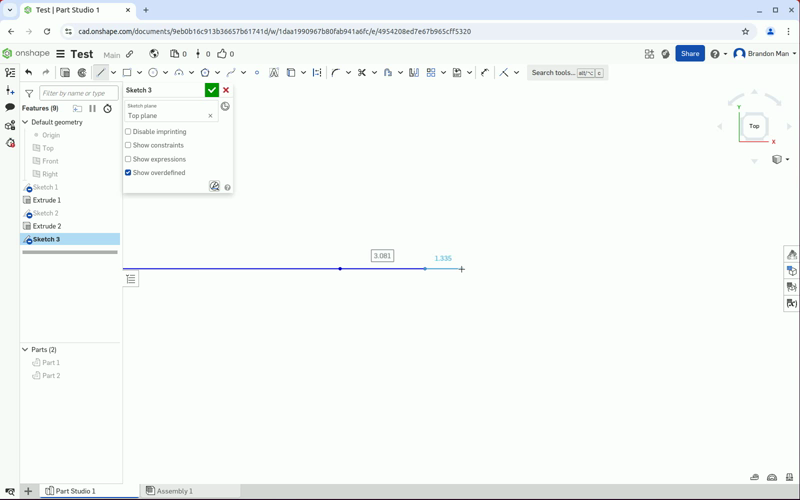
scroll(6)
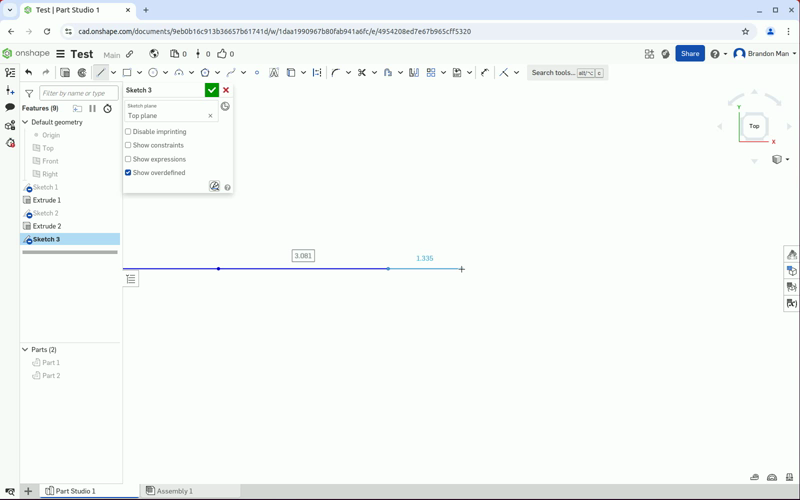
click(461, 268)
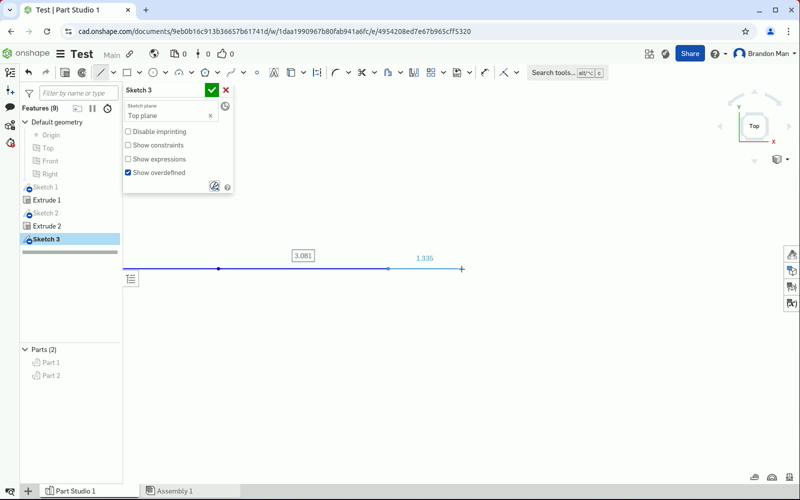
scroll(-6)
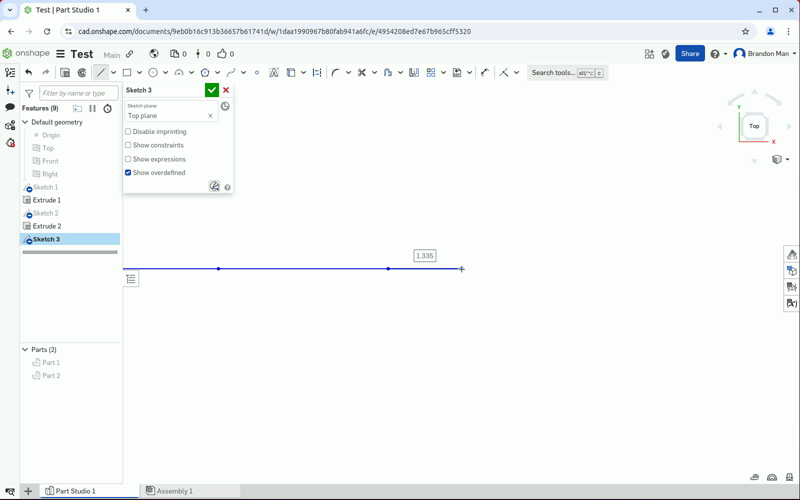
scroll(-6)
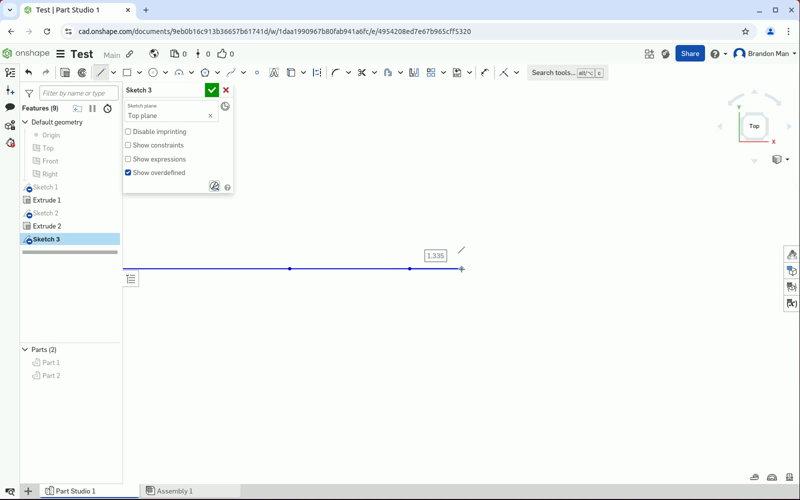
scroll(-6)
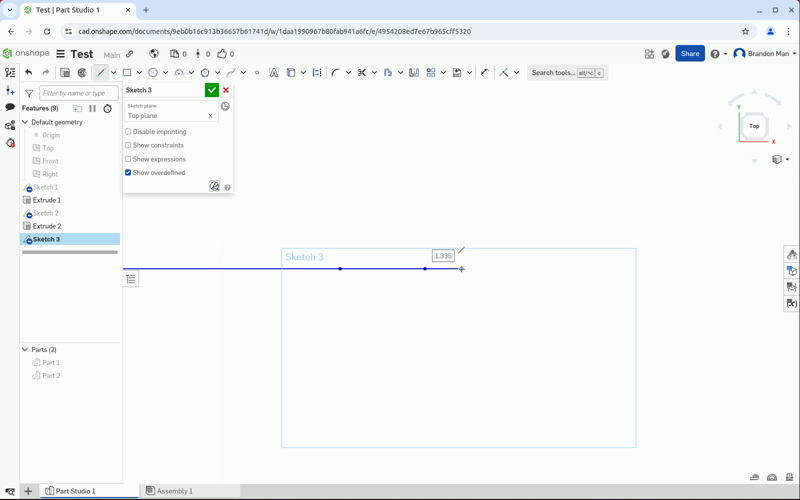
scroll(-6)
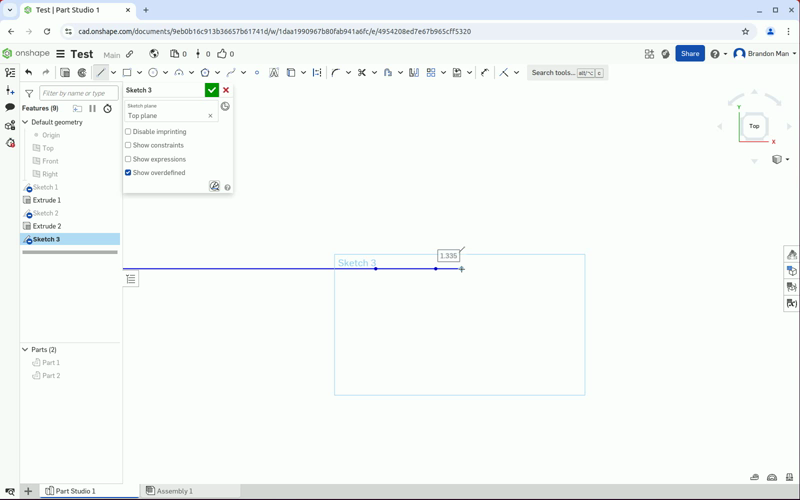
scroll(-6)
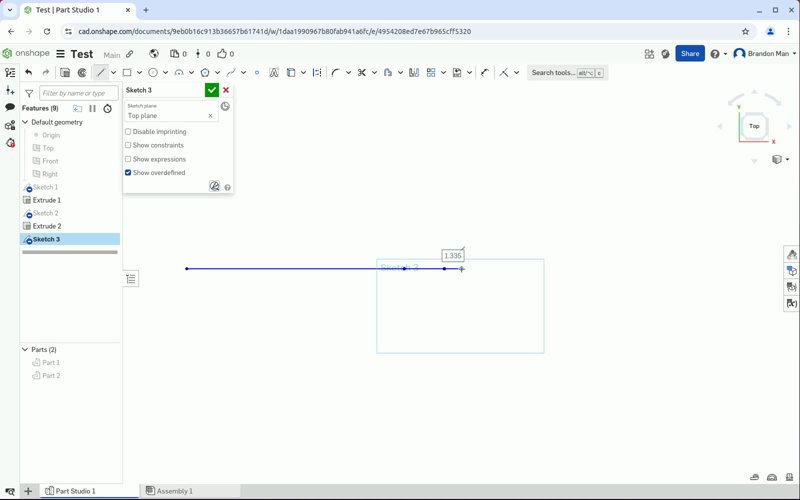
scroll(-6)
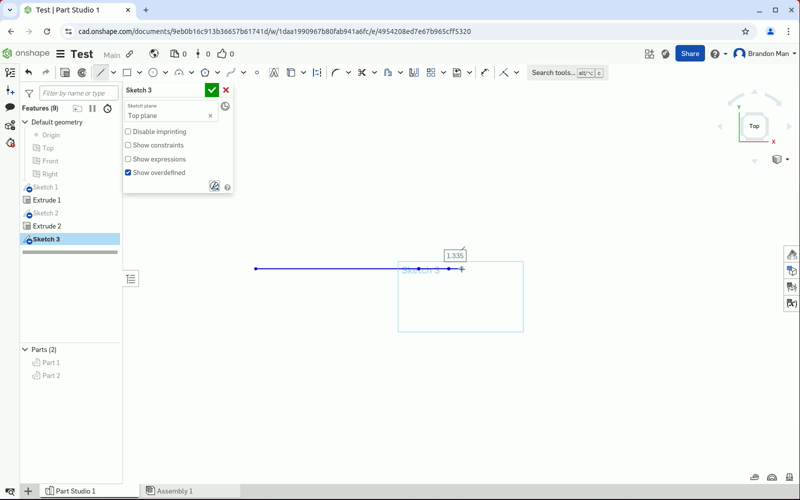
scroll(-6)
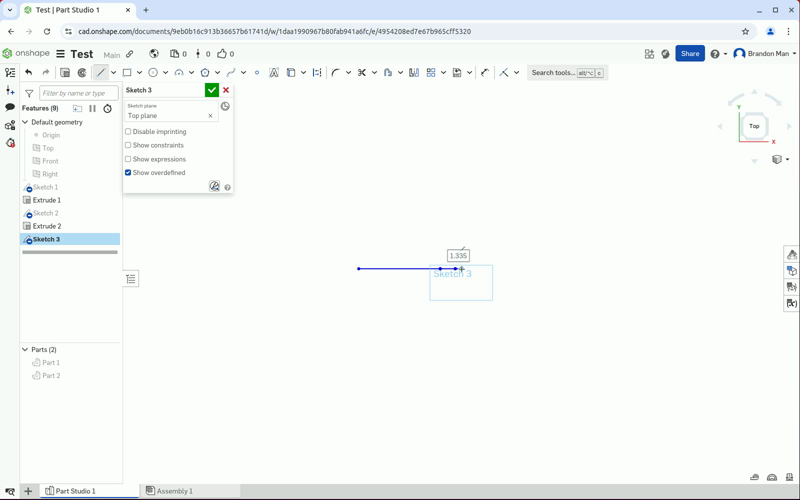
key_up(shift)
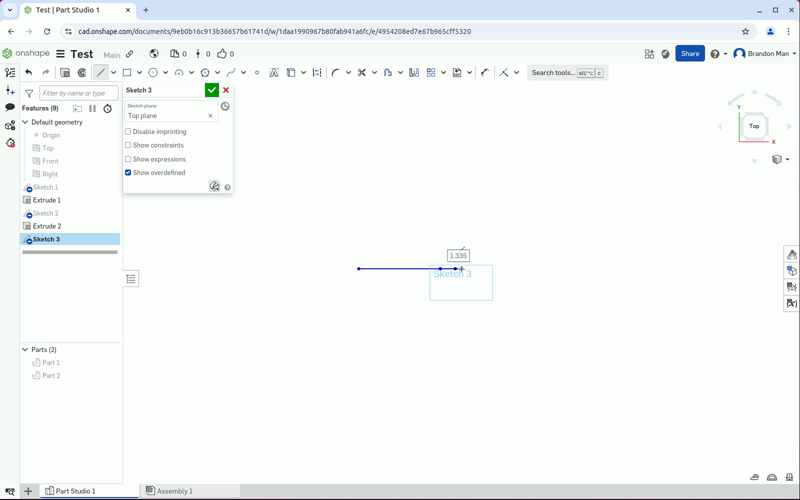
key_down(shift)
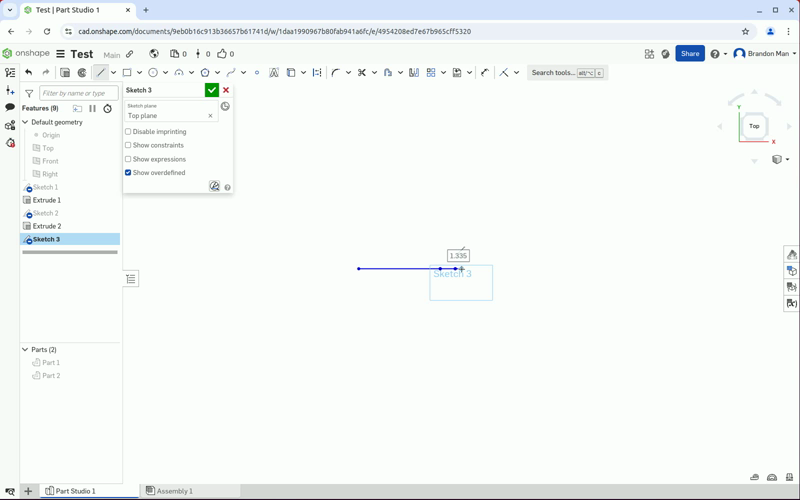
mouse_move(492, 268)
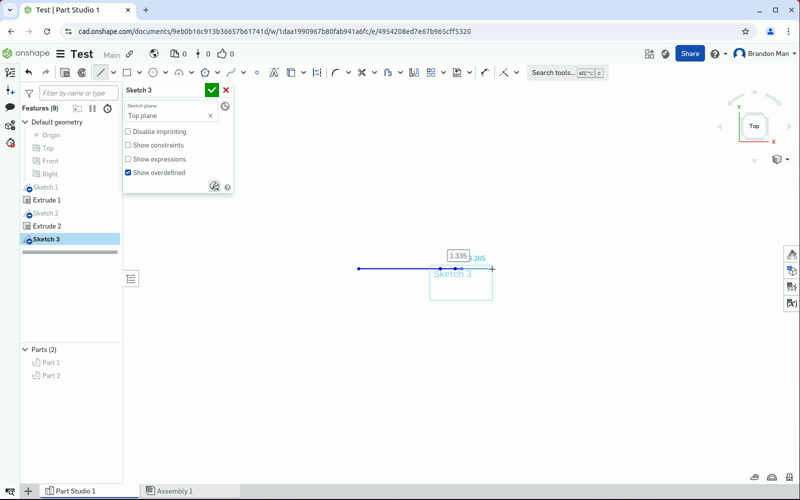
mouse_move(466, 268)
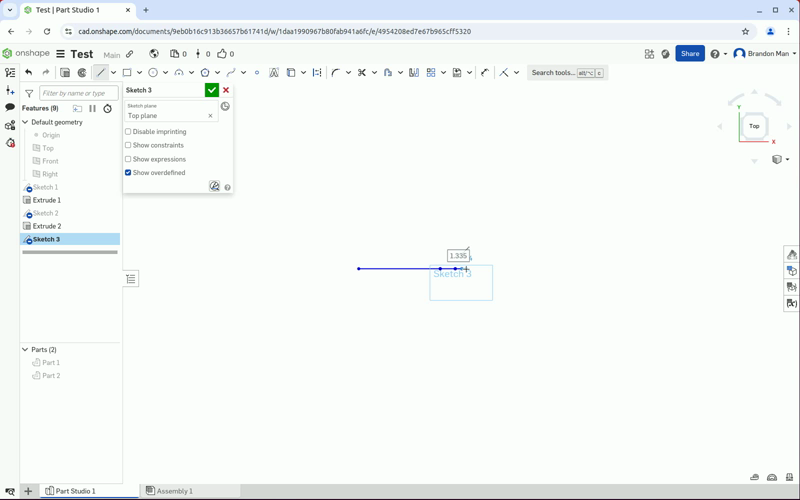
scroll(6)
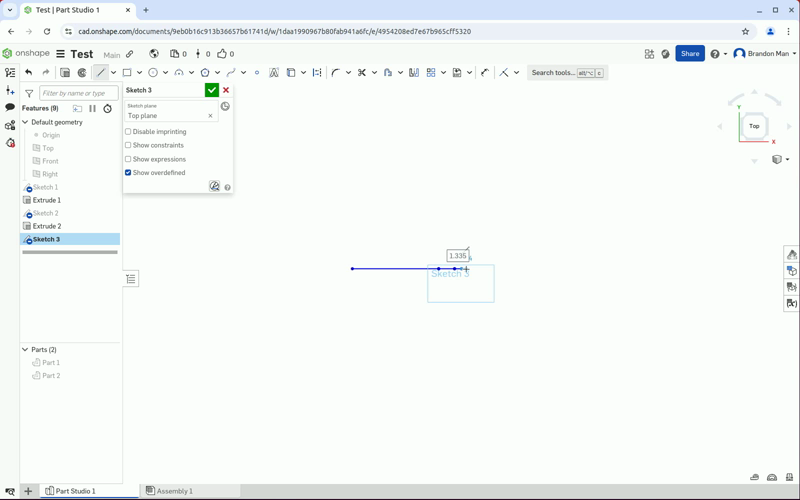
scroll(6)
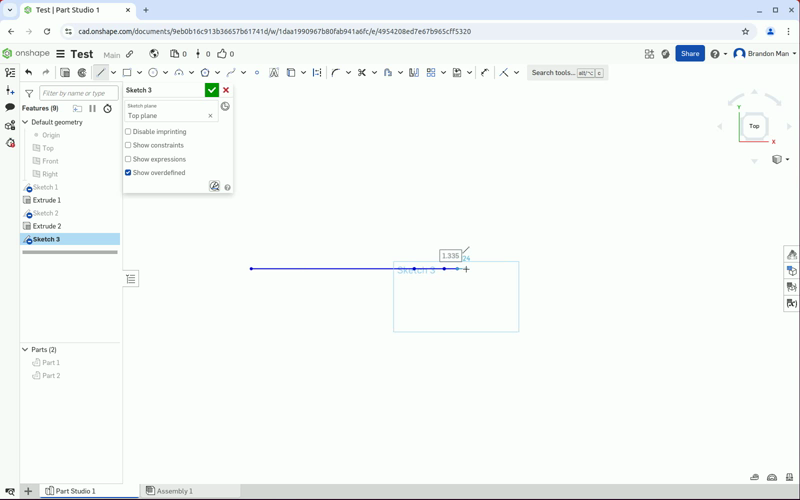
scroll(6)
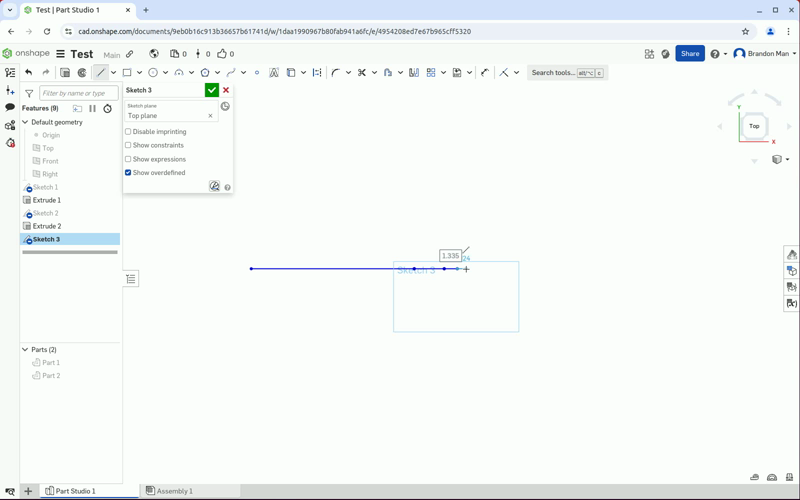
scroll(6)
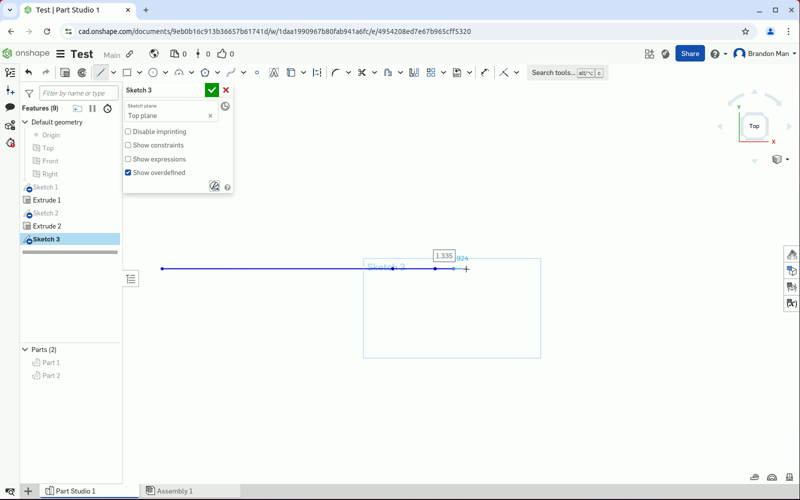
scroll(6)
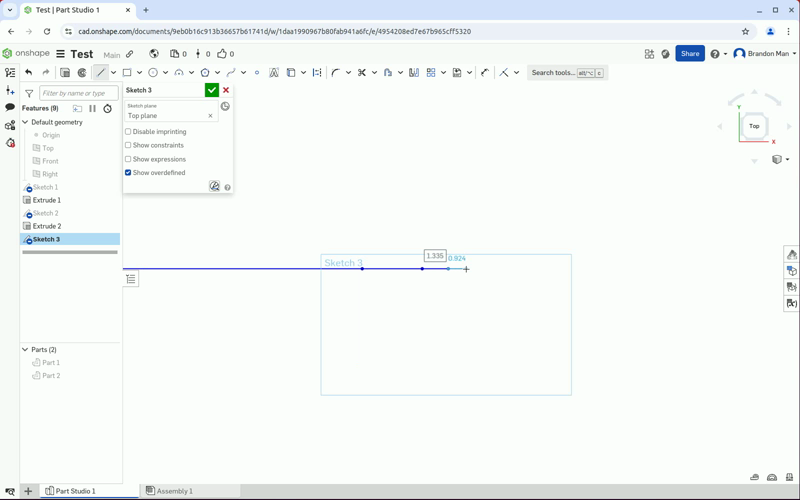
scroll(6)
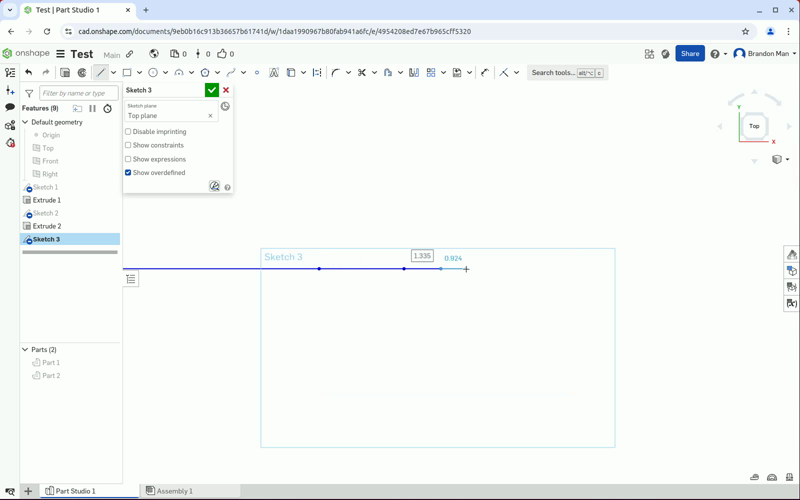
scroll(6)
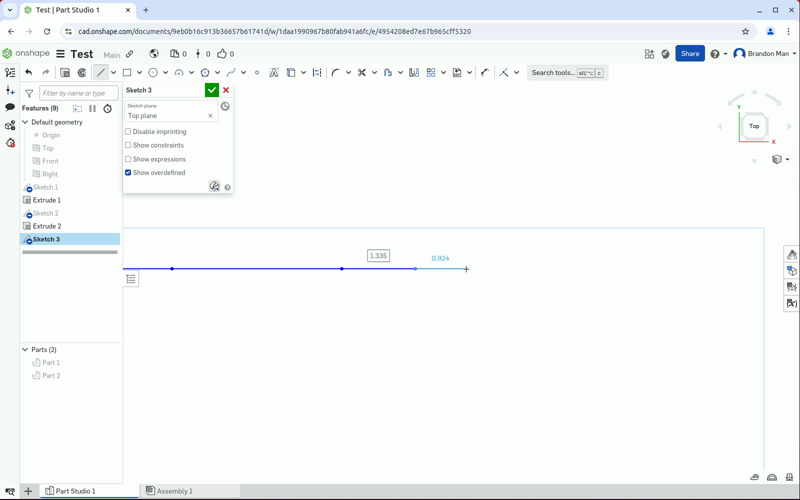
click(466, 268)
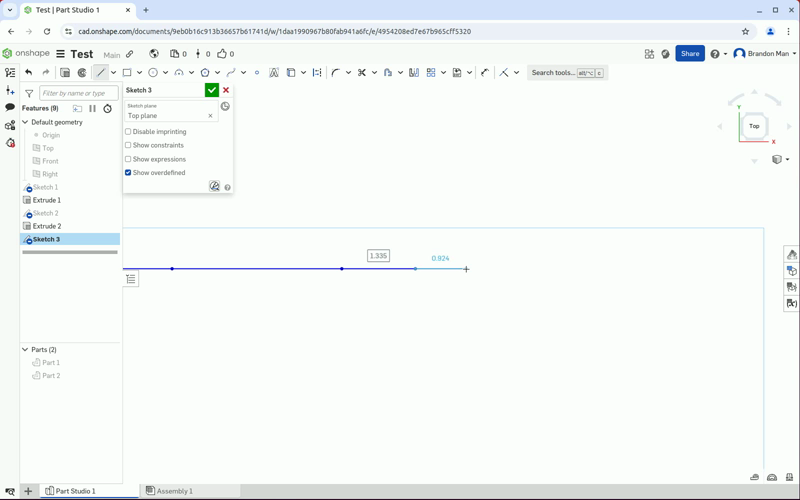
scroll(-6)
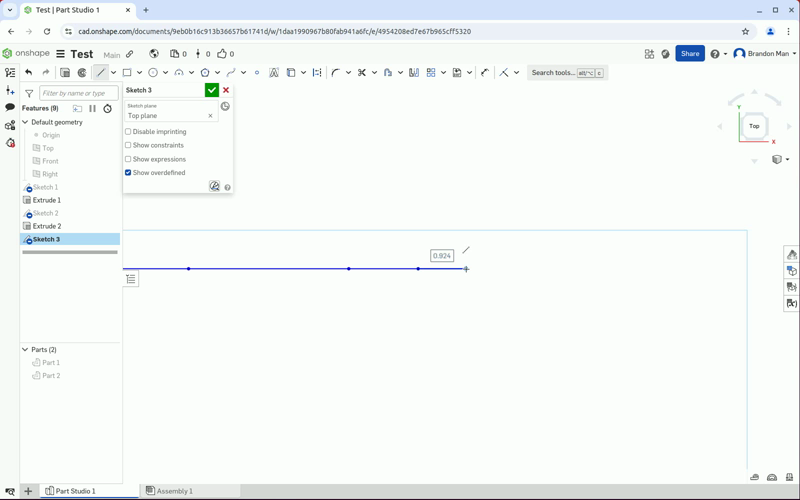
scroll(-6)
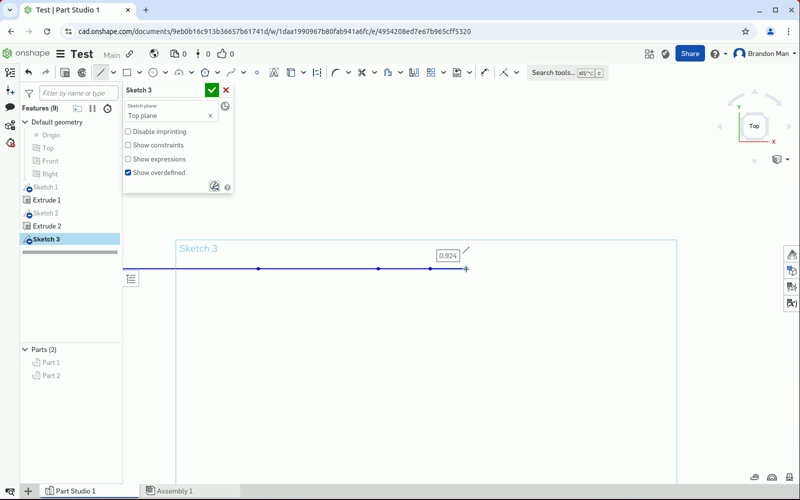
scroll(-6)
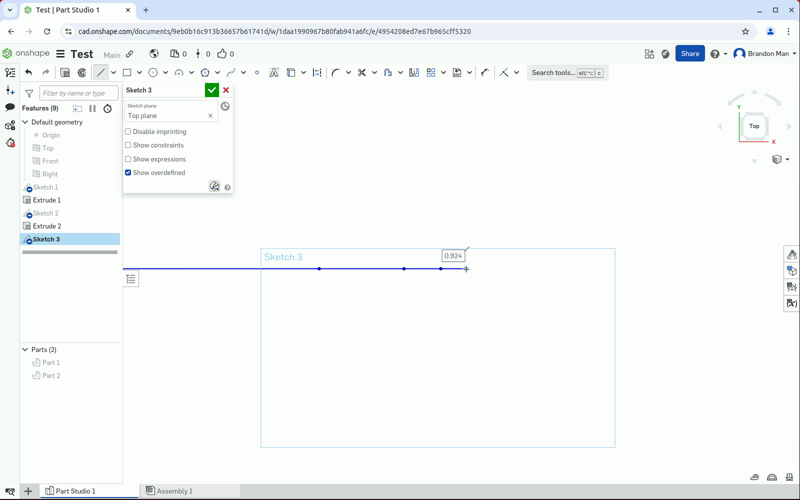
scroll(-6)
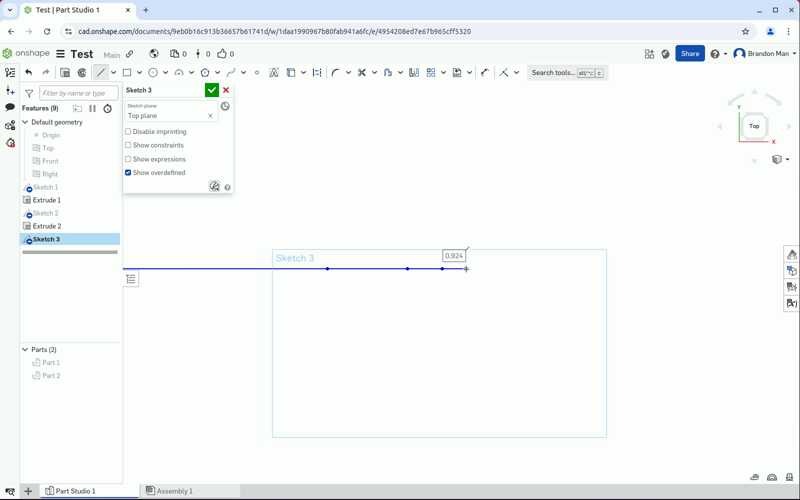
scroll(-6)
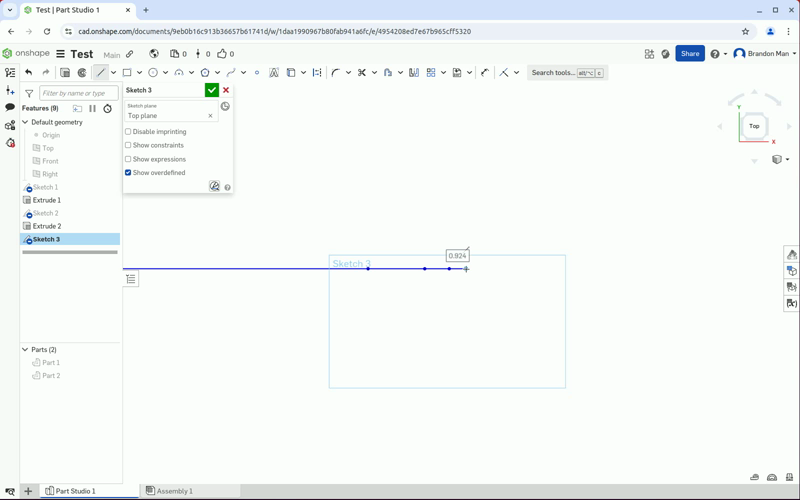
scroll(-6)
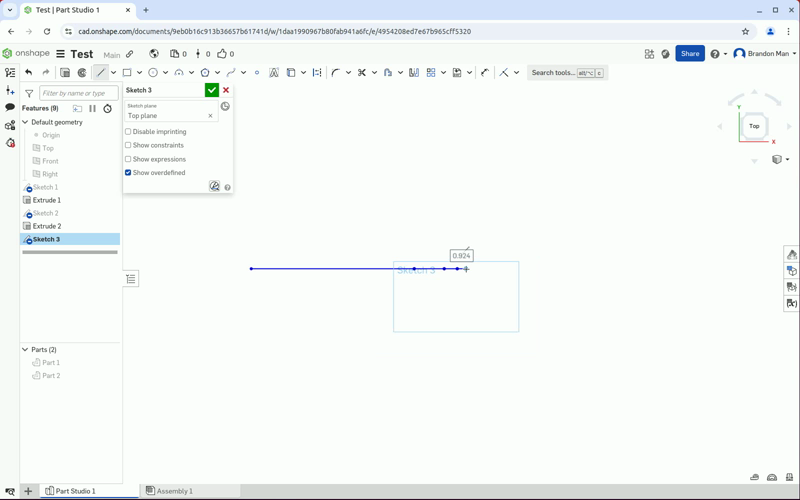
scroll(-6)
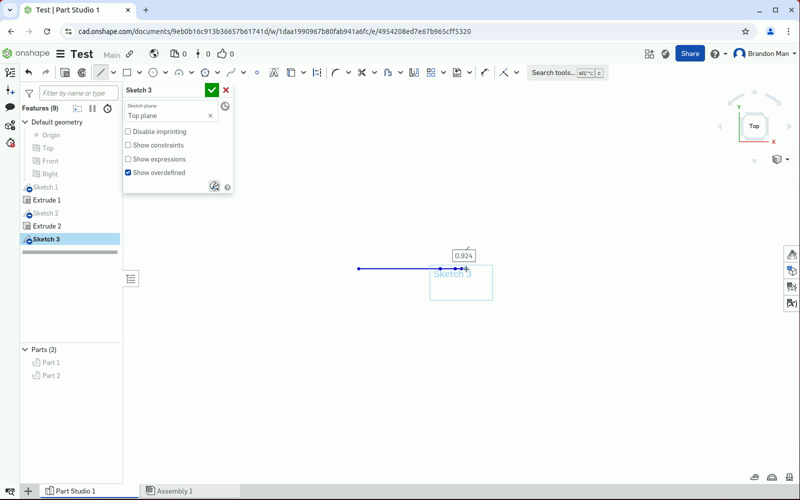
key_up(shift)
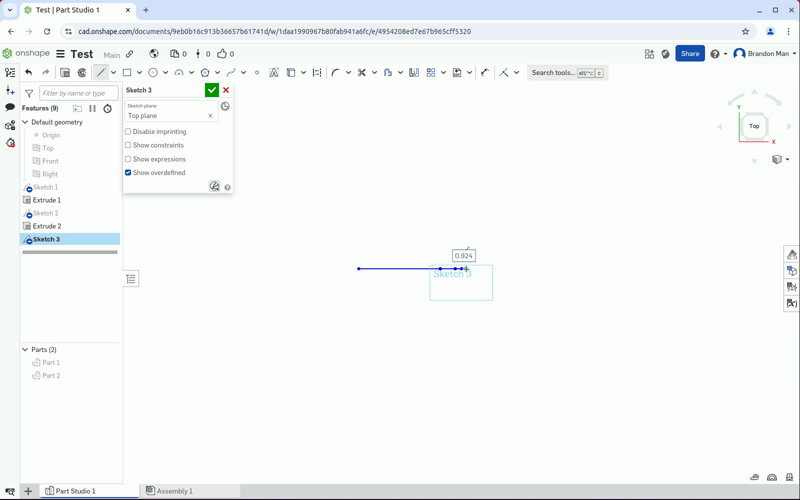
key_down(shift)
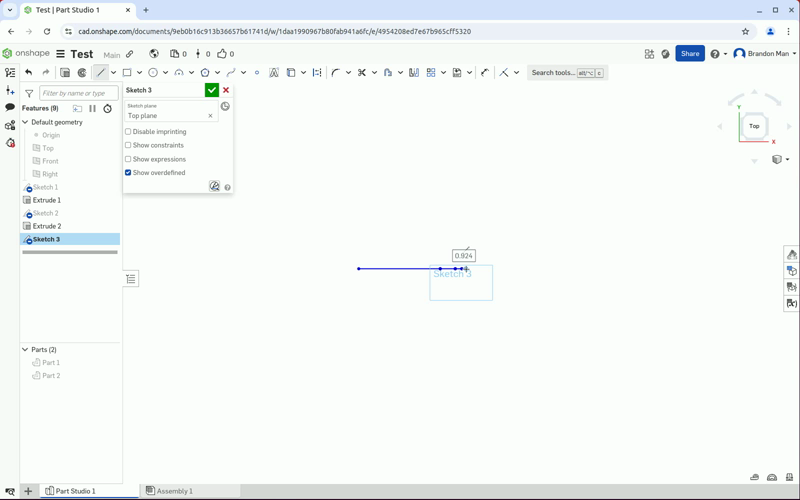
mouse_move(496, 268)
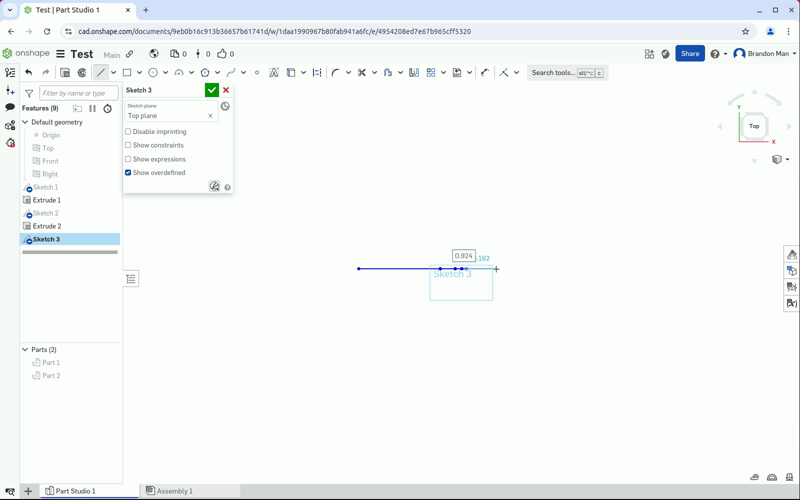
mouse_move(487, 268)
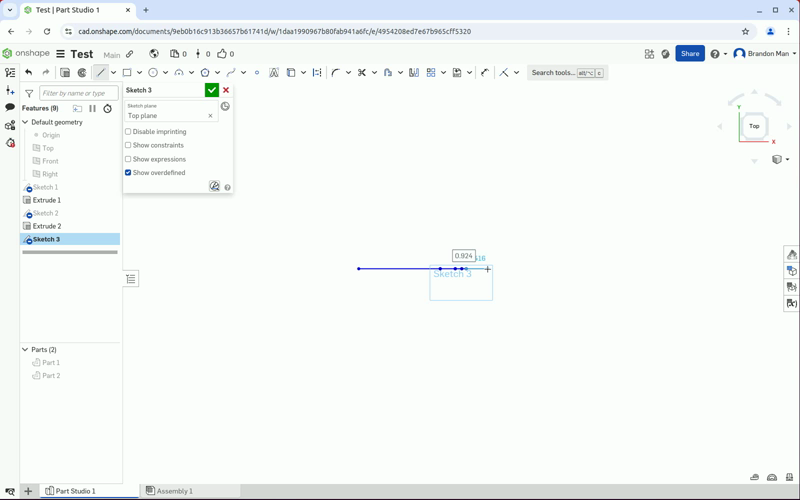
click(487, 268)
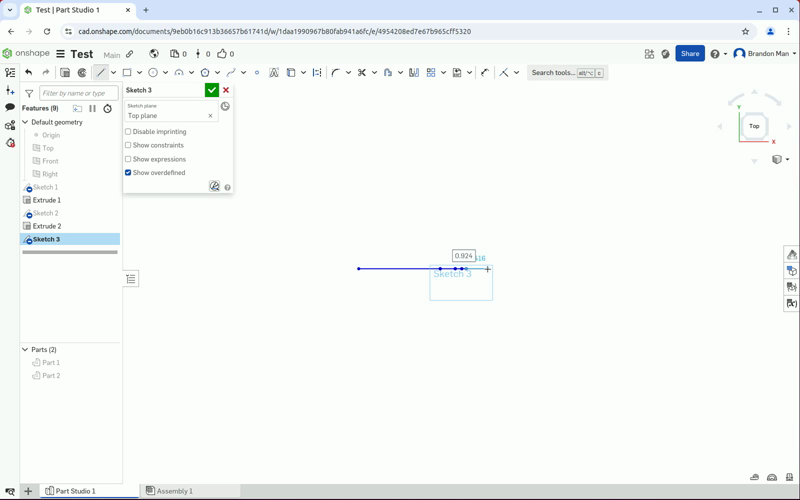
key_up(shift)
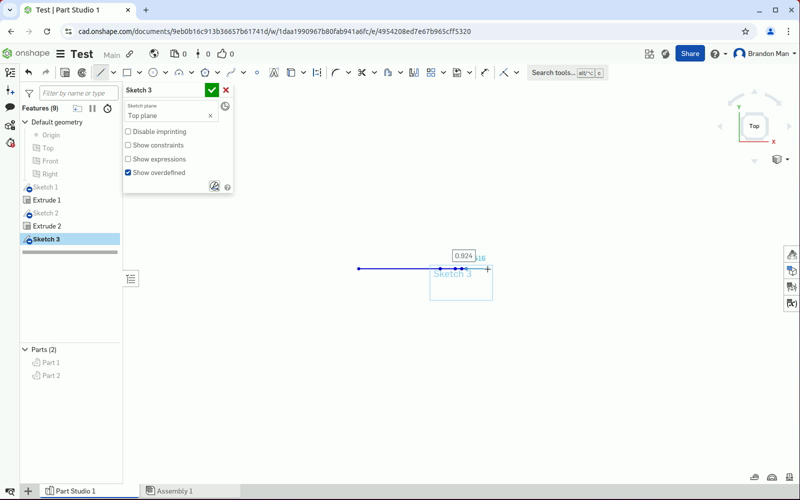
key_down(shift)
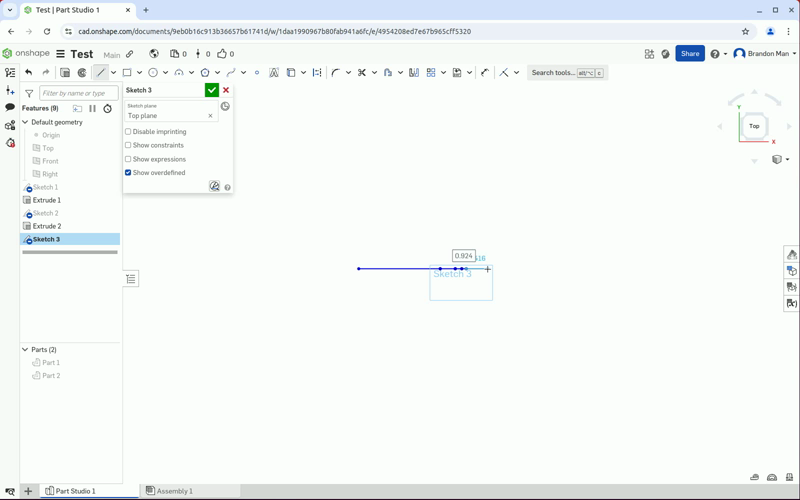
mouse_move(562, 268)
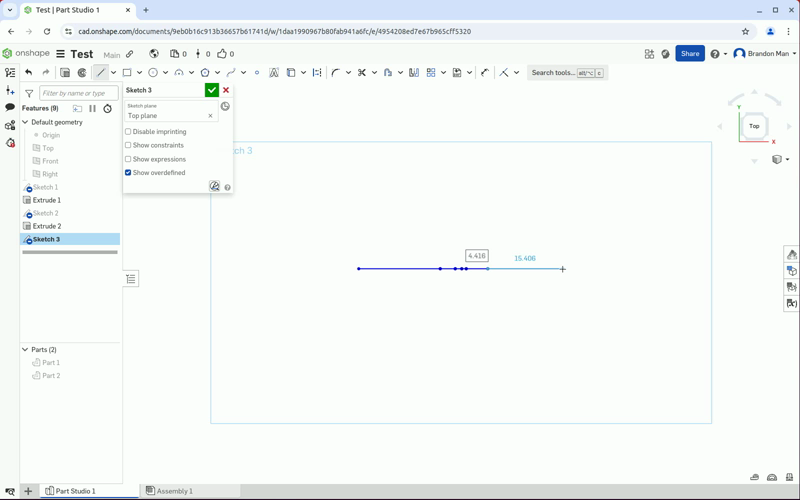
click(562, 268)
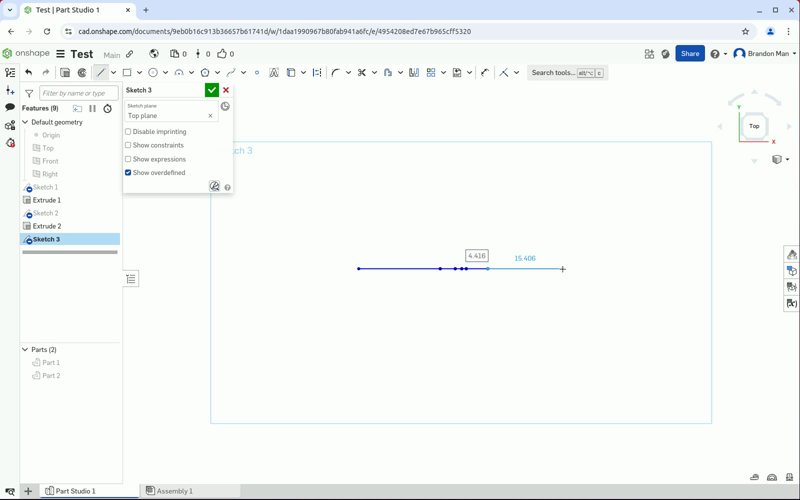
key_up(shift)
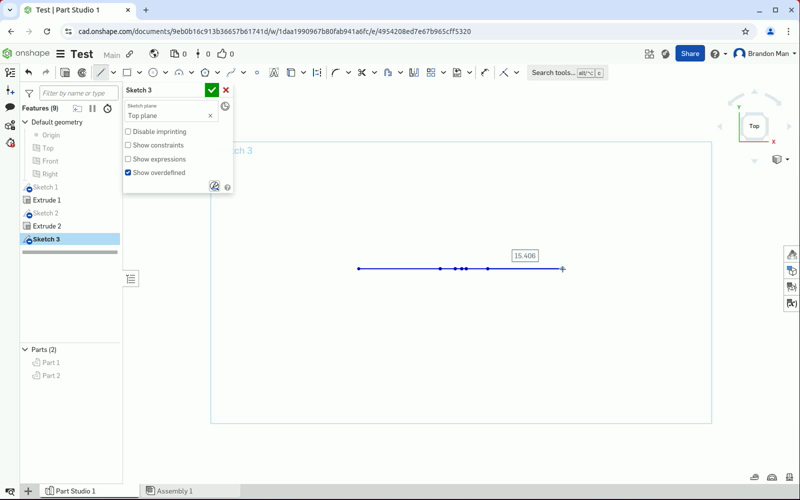
key_down(shift)
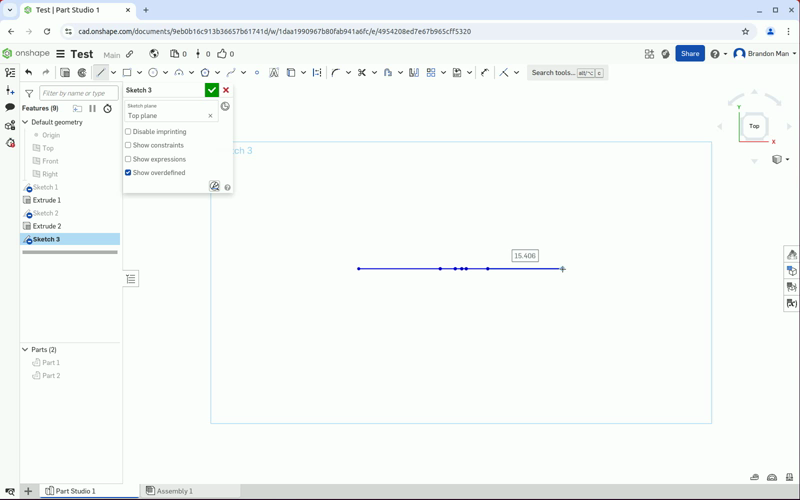
mouse_move(589, 268)
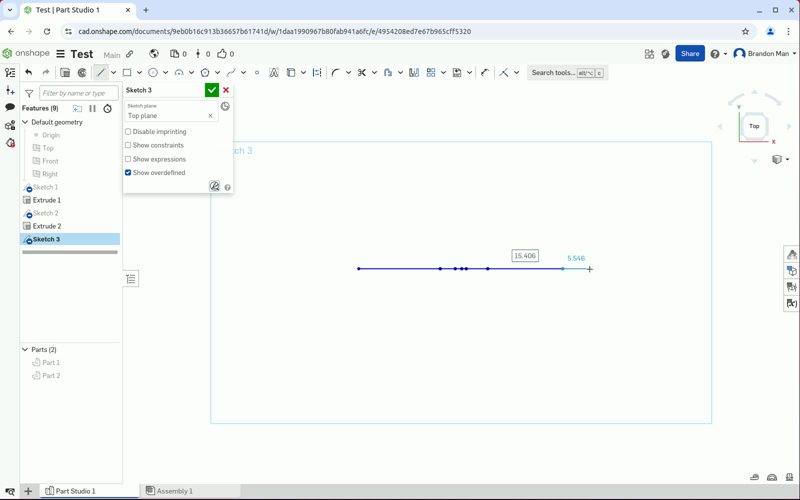
mouse_move(562, 258)
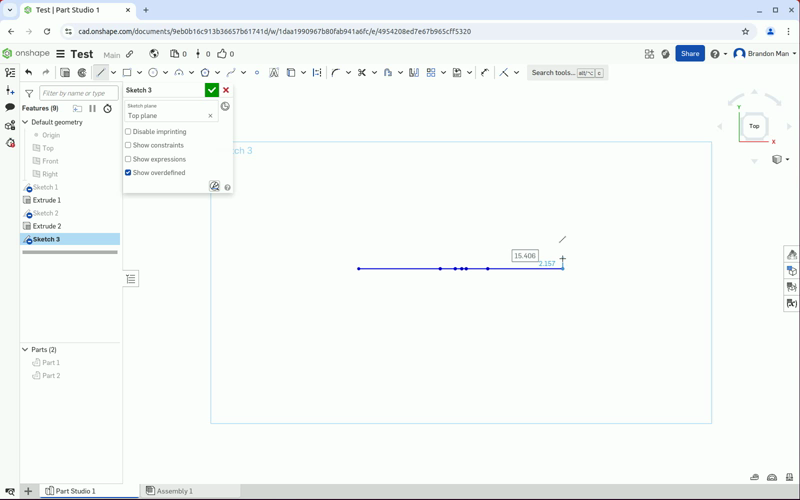
click(562, 258)
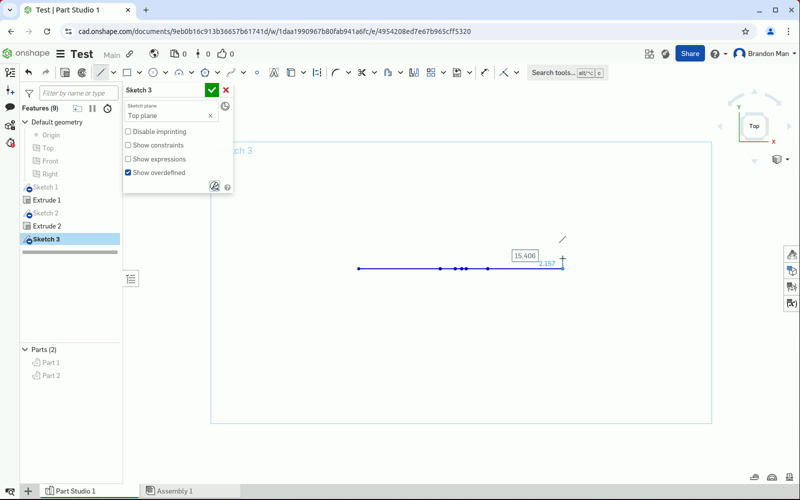
key_up(shift)
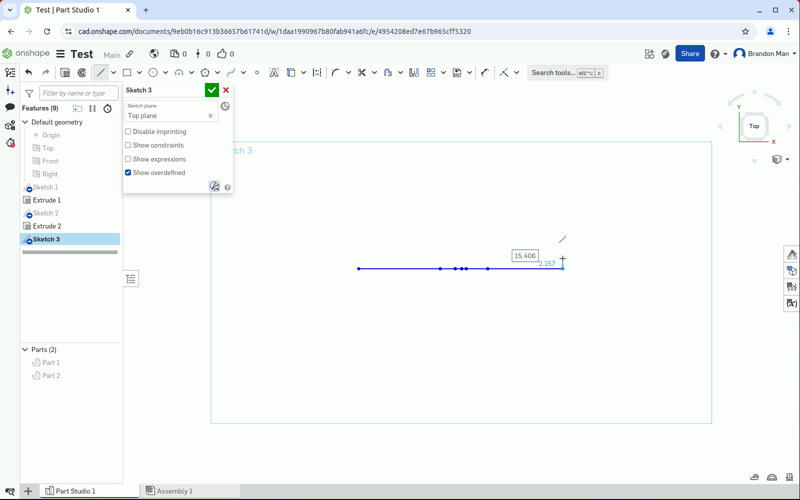
key_down(shift)
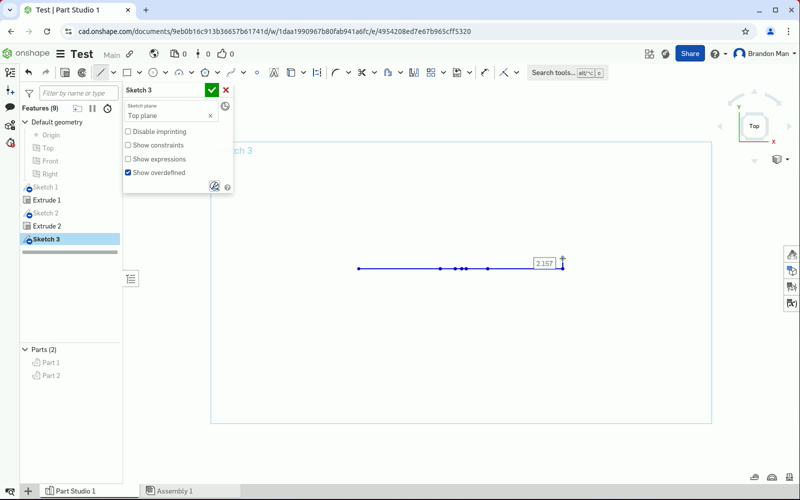
mouse_move(358, 258)
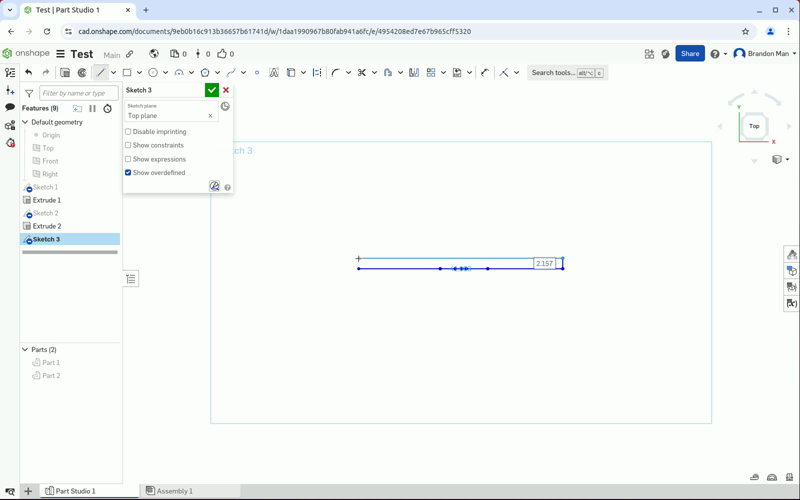
click(358, 258)
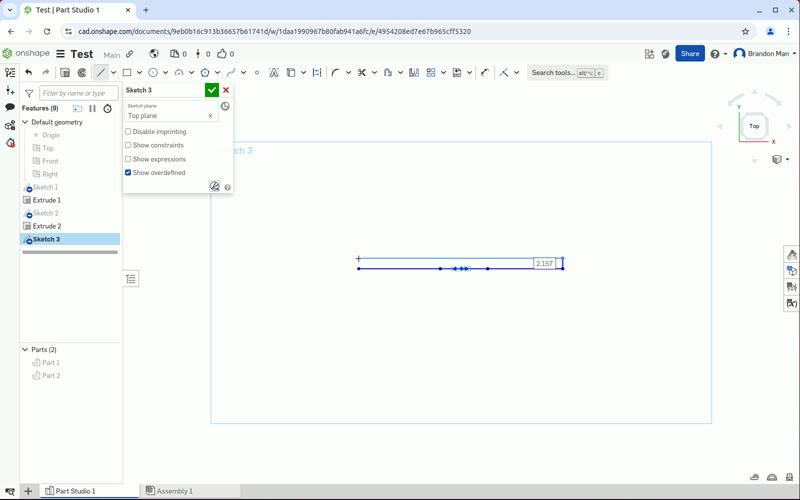
key_up(shift)
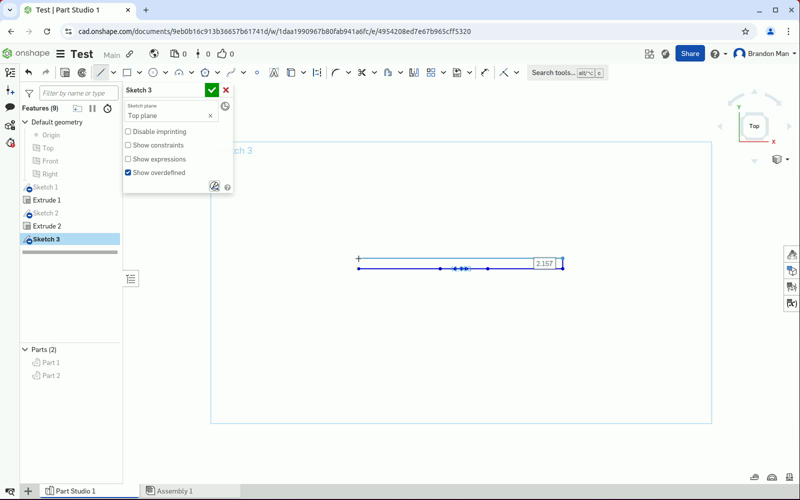
mouse_move(388, 258)
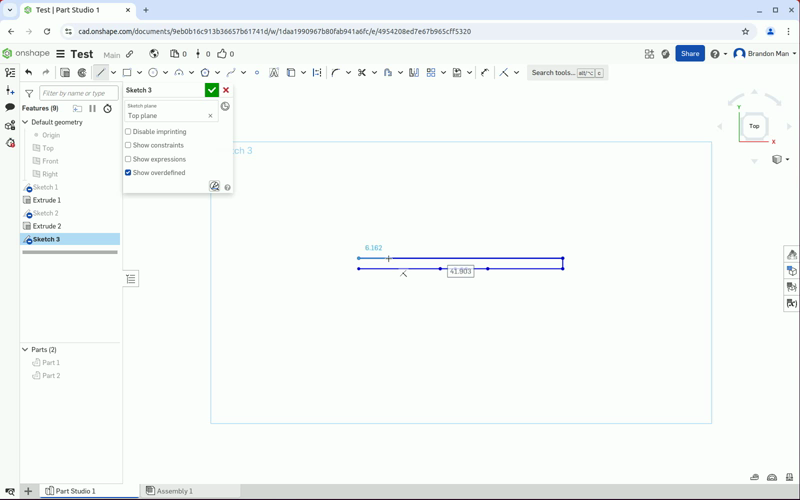
key_down(shift)
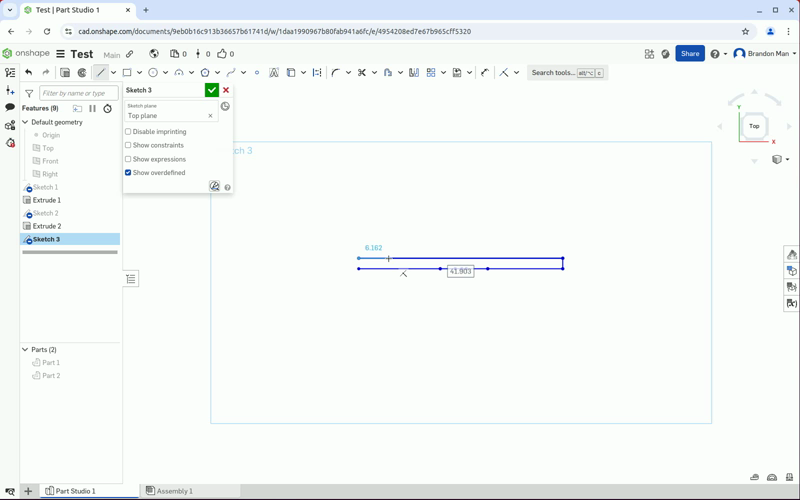
mouse_move(358, 268)
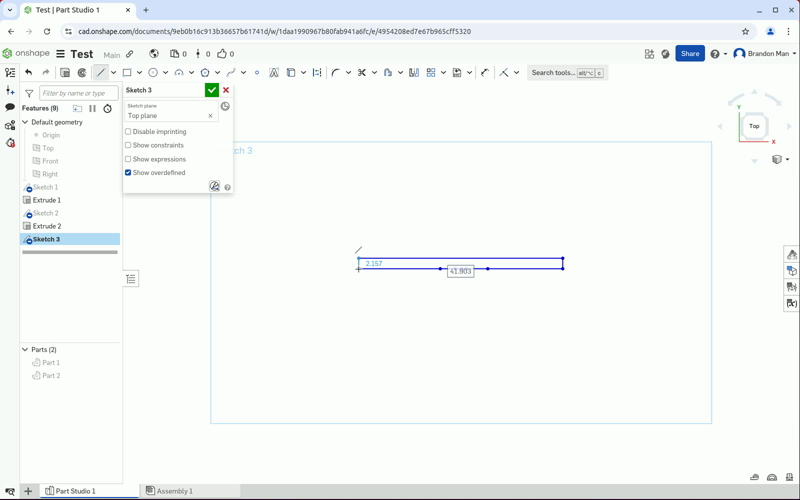
key_up(shift)
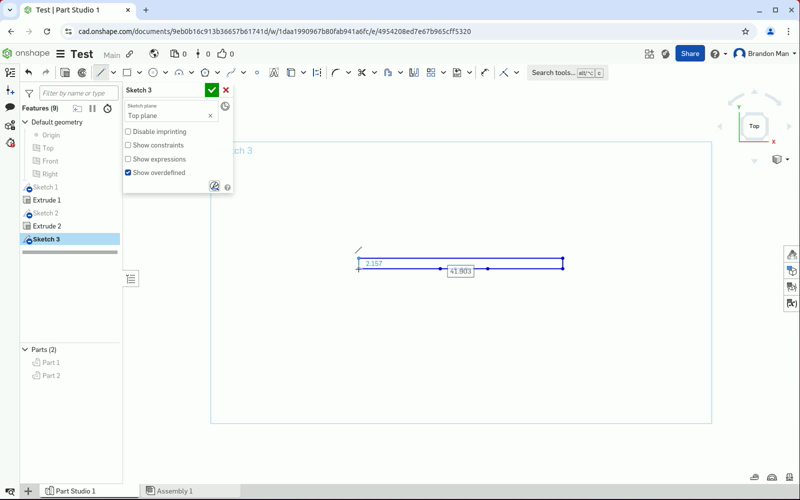
click(358, 268)
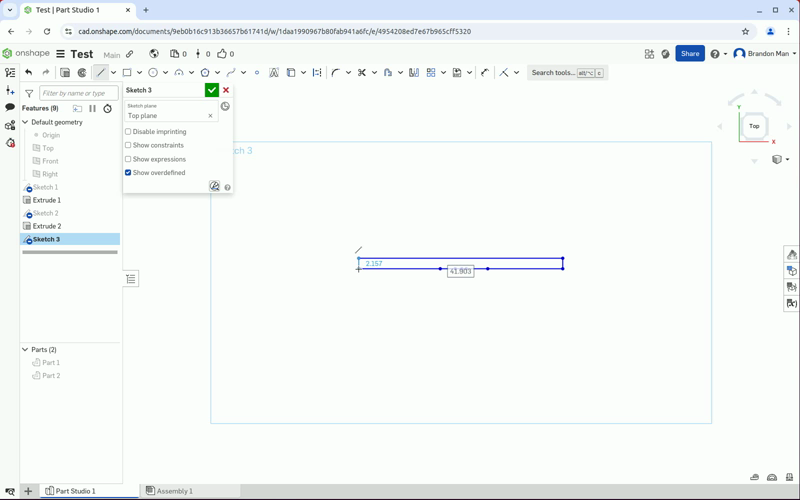
key(esc)
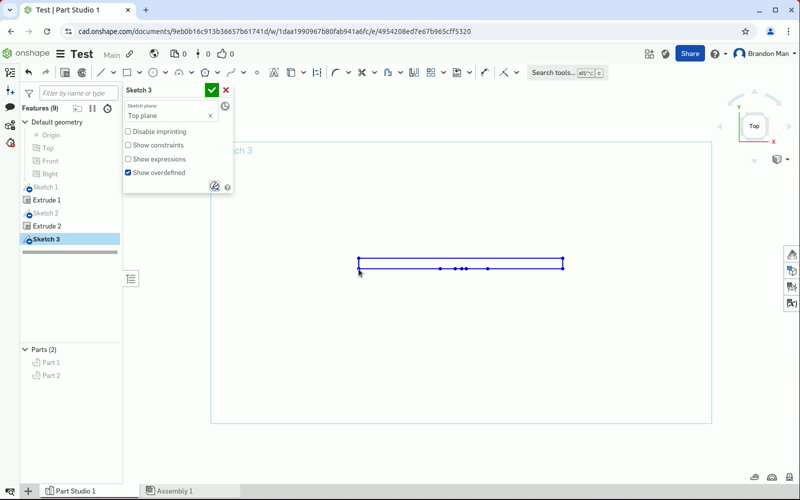
mouse_move(457, 259)
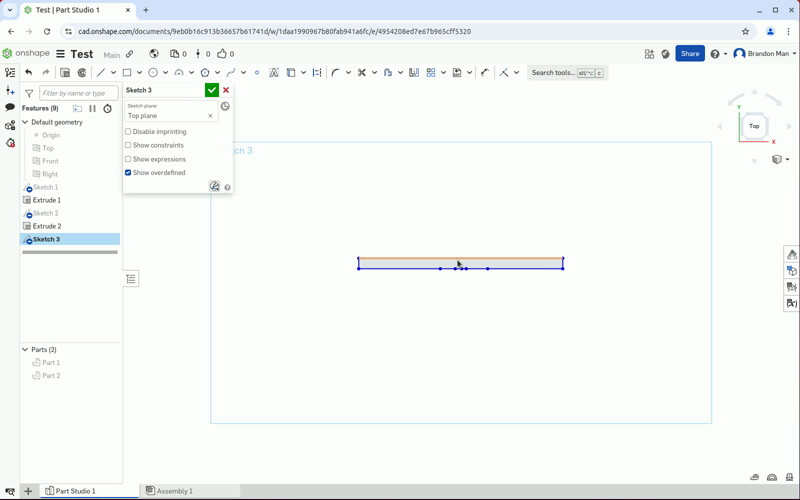
click(457, 259)
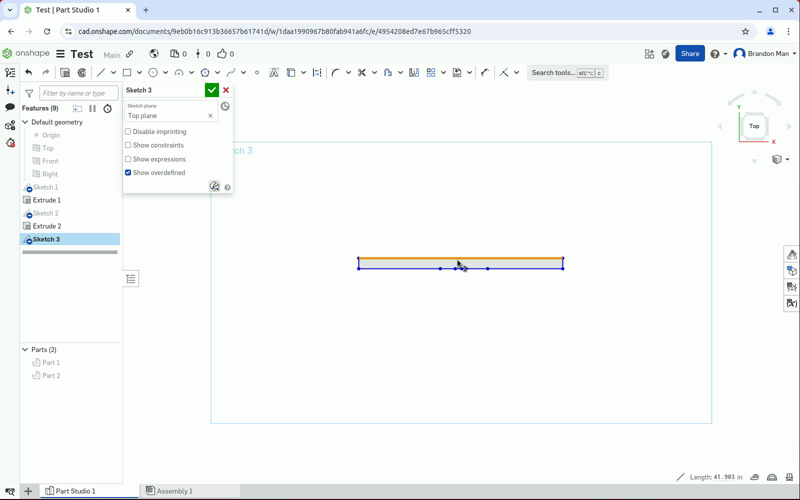
mouse_move(73, 352)
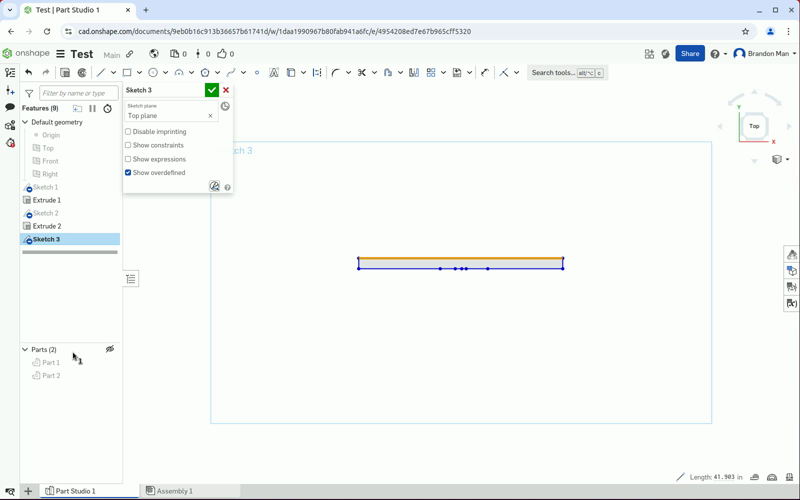
key(shift+y)
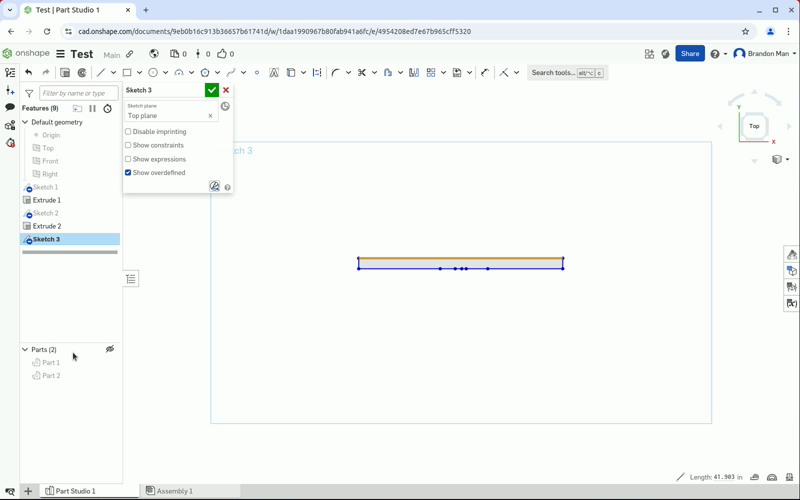
key(shift+e)
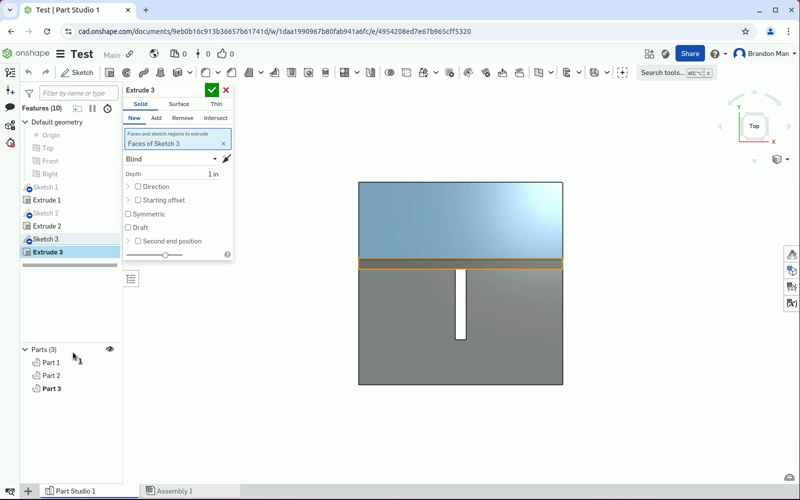
mouse_move(143, 106)
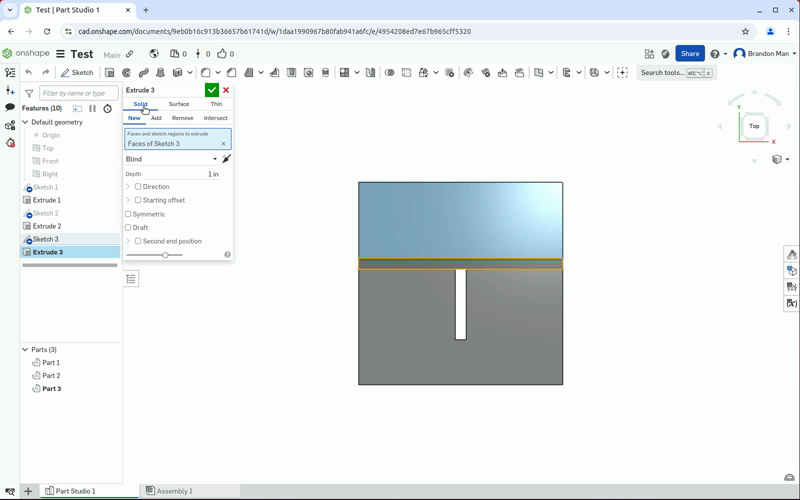
click(143, 106)
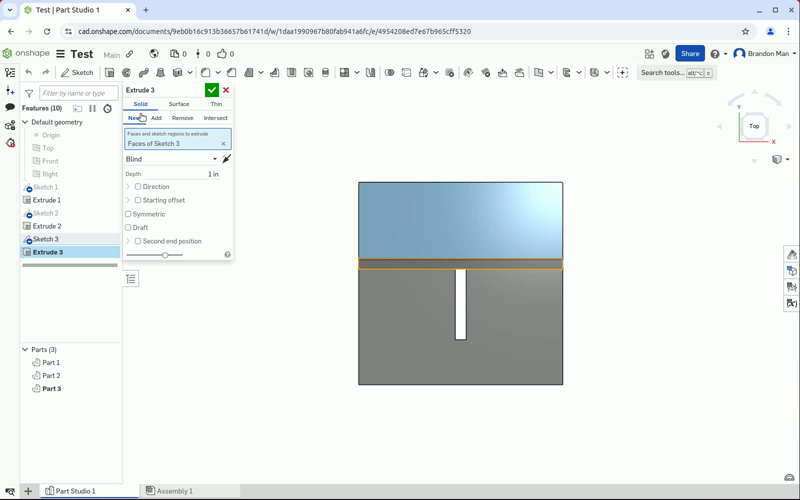
mouse_move(137, 120)
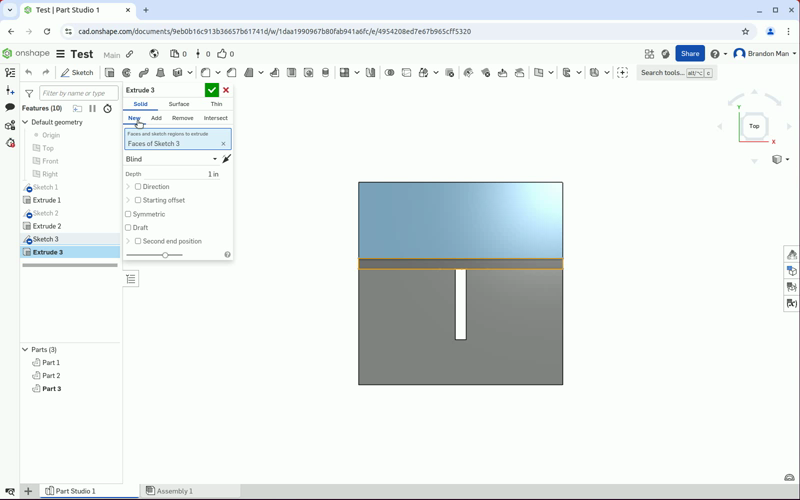
click(137, 120)
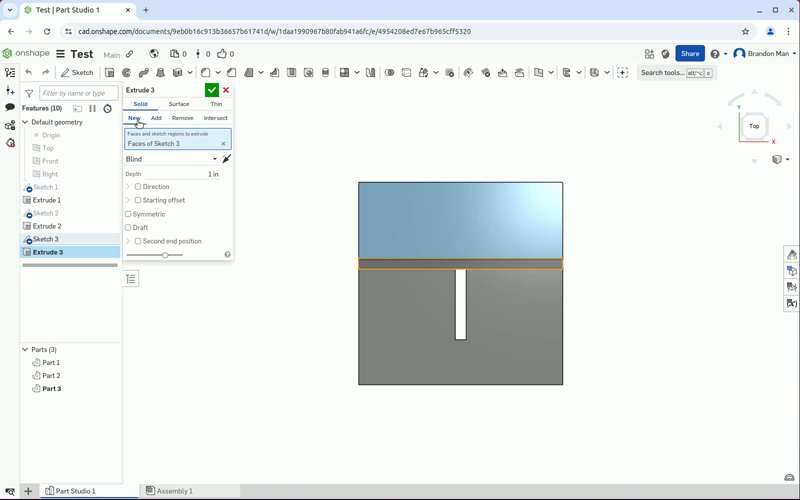
key(tab, 4)
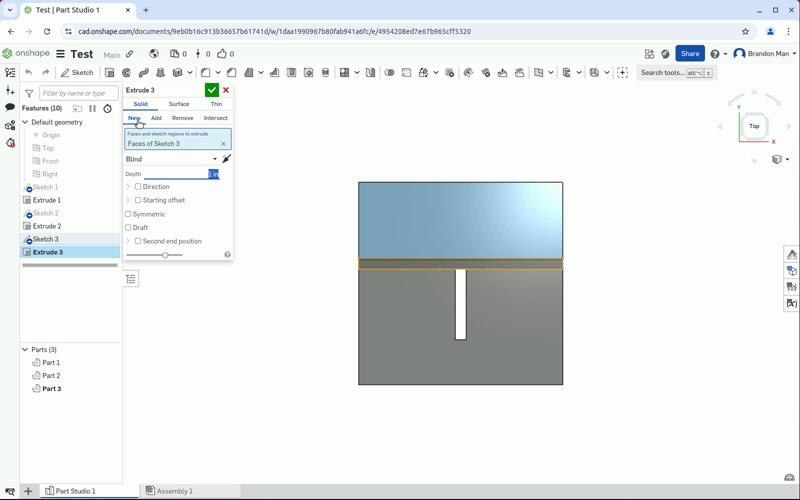
text(23.108)
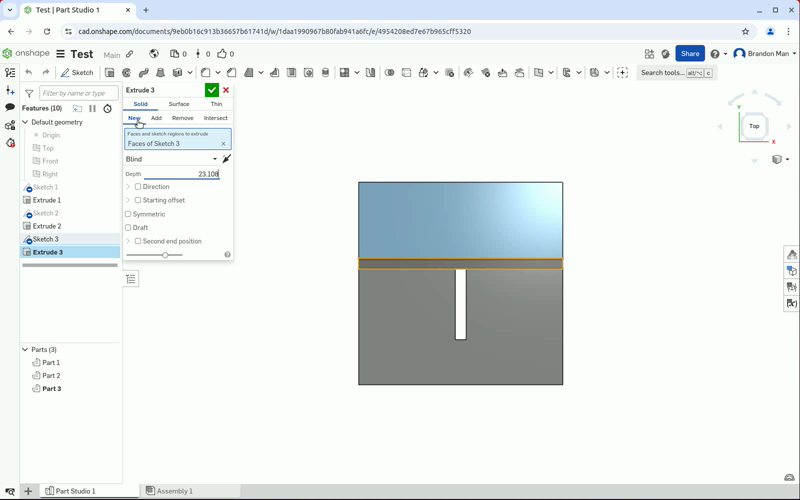
key(enter)
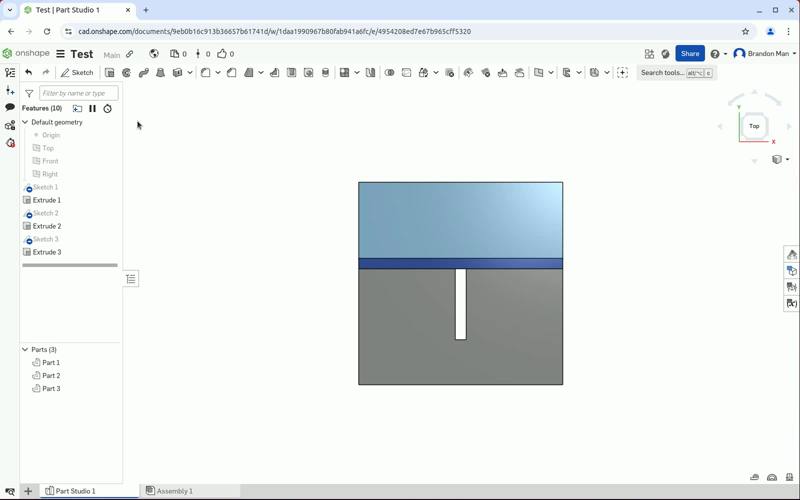
key(shift+h)
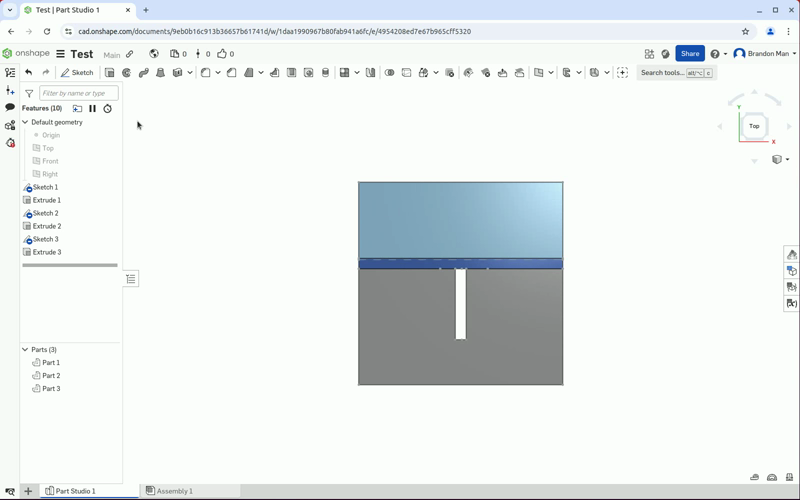
key(shift+h)
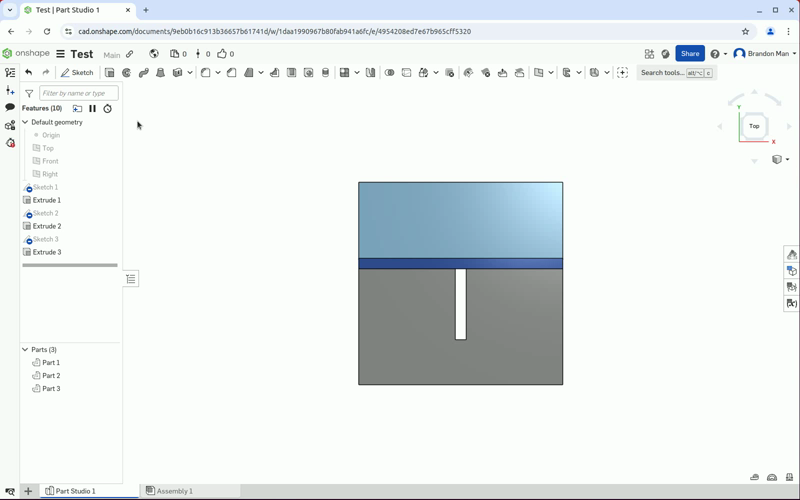
mouse_move(73, 189)
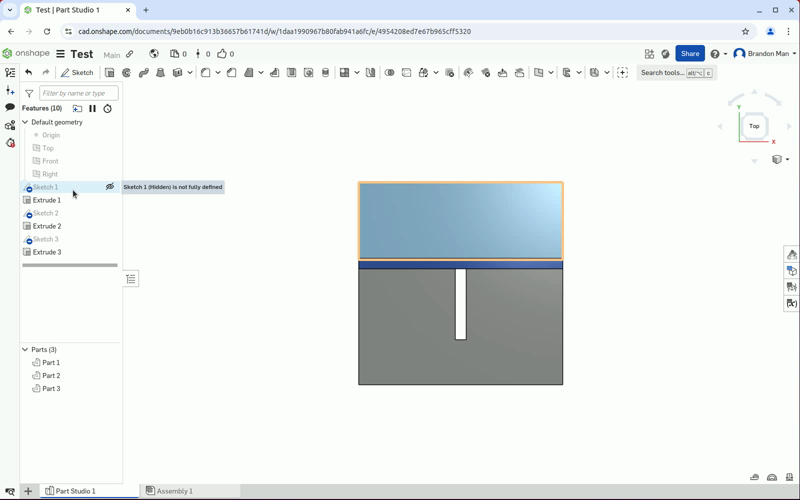
click(73, 189)
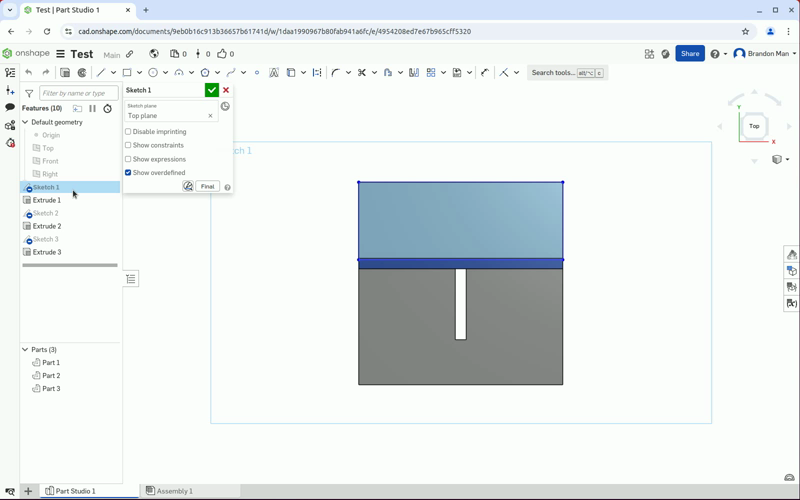
mouse_move(229, 92)
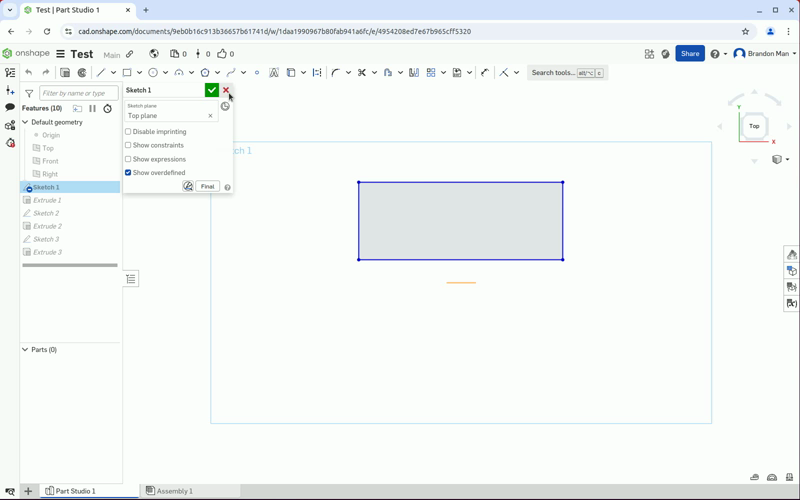
click(229, 92)
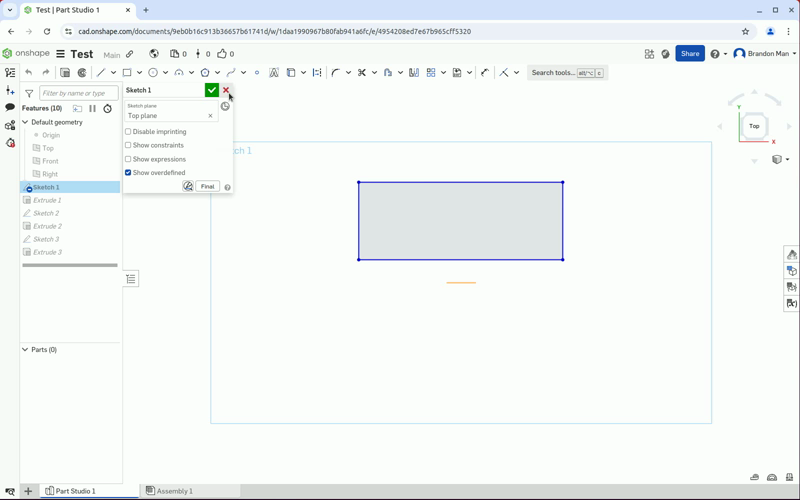
key(shift+s)
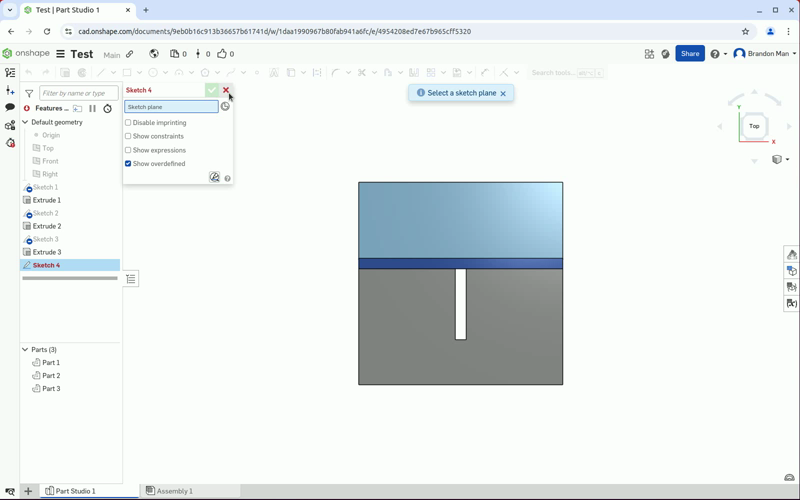
mouse_move(73, 150)
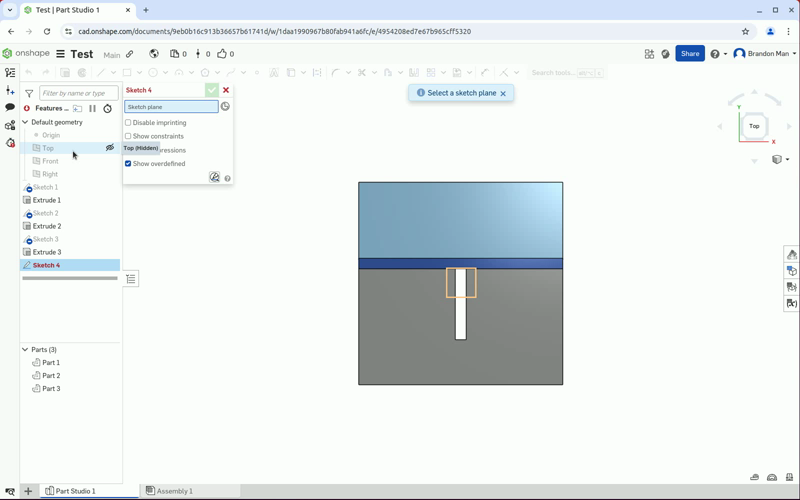
click(73, 150)
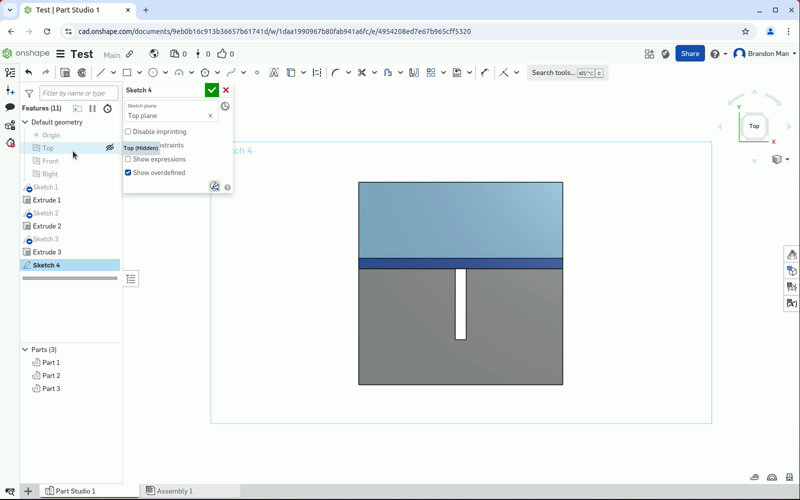
mouse_move(73, 352)
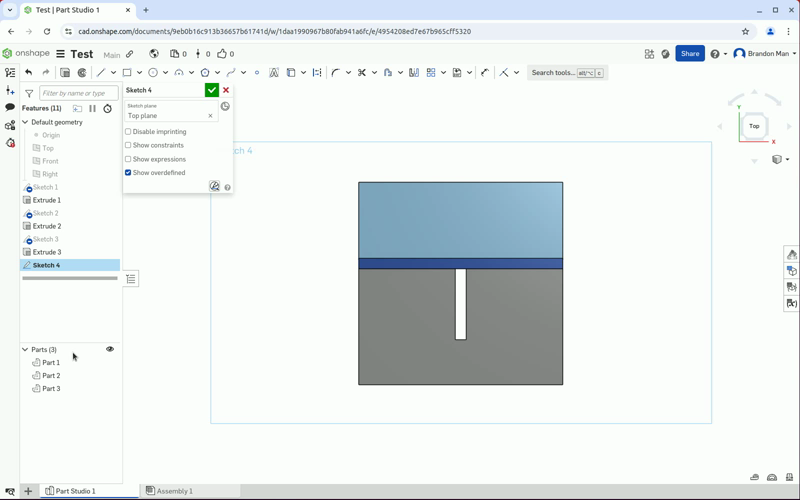
key(y)
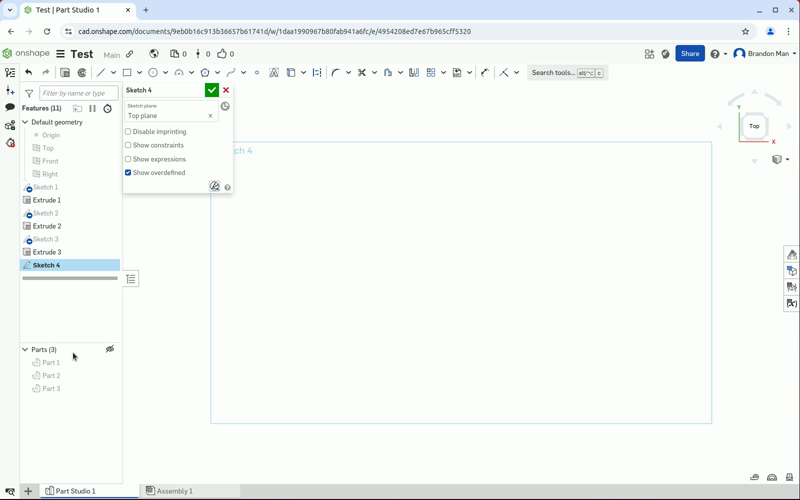
key(l)
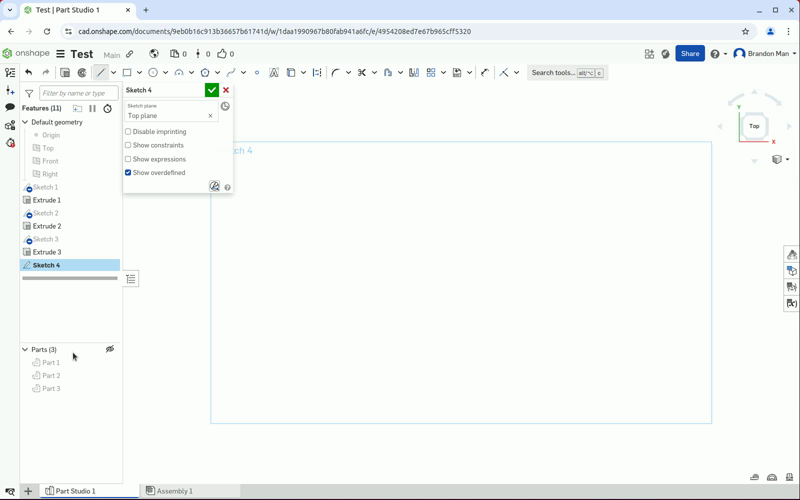
key_down(shift)
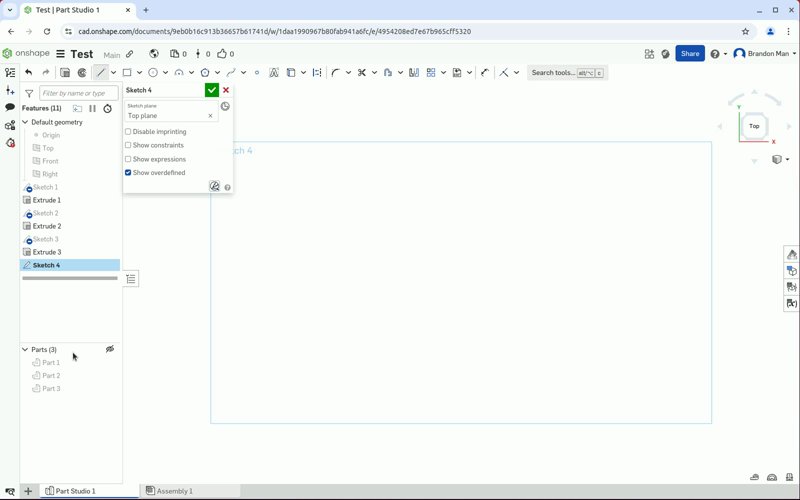
mouse_move(460, 341)
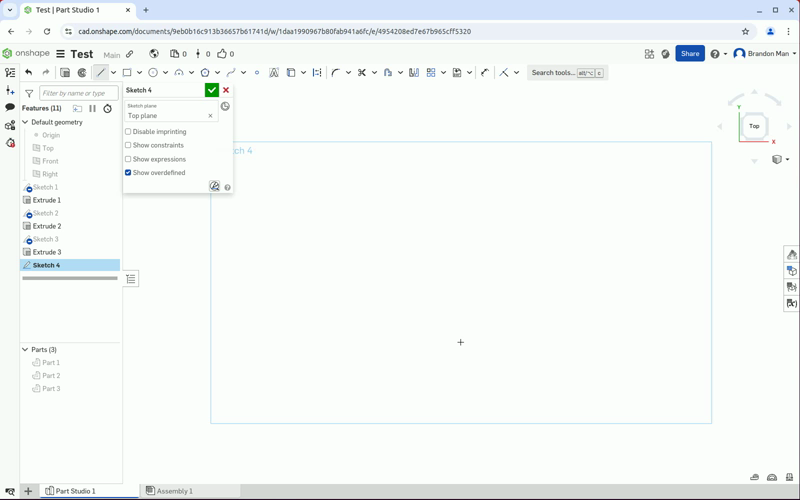
click(460, 341)
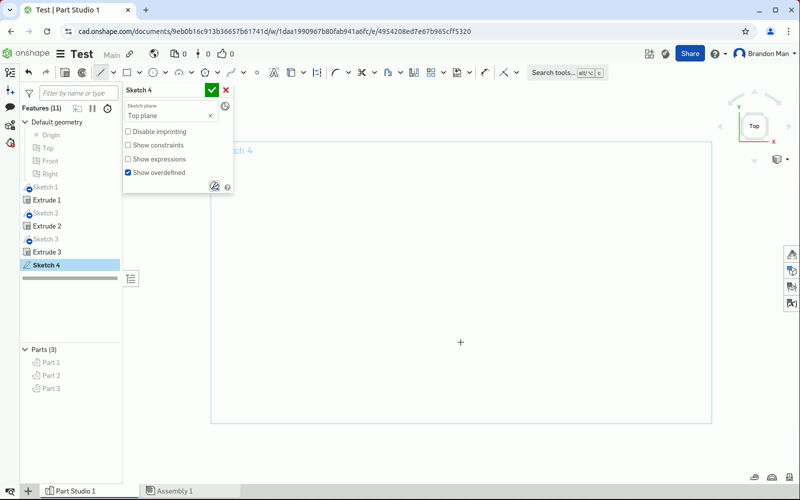
key_up(shift)
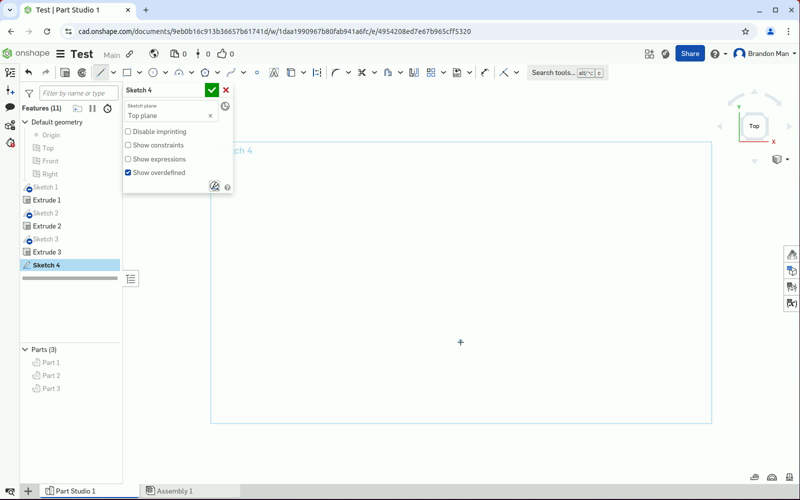
key_down(shift)
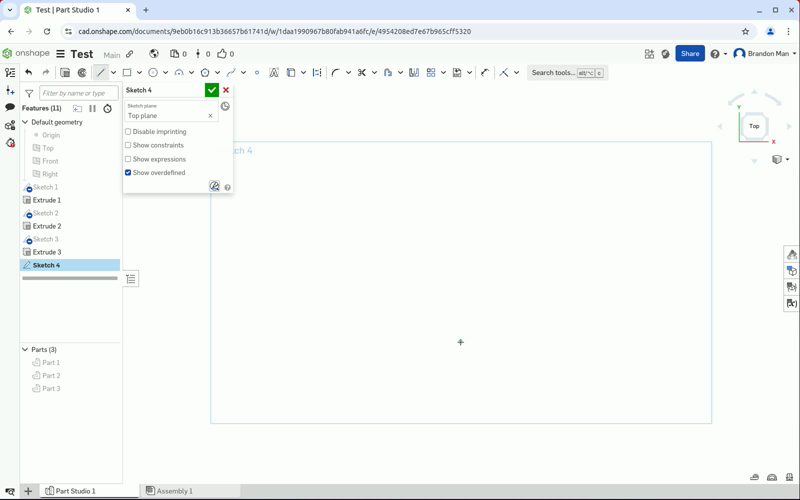
mouse_move(490, 341)
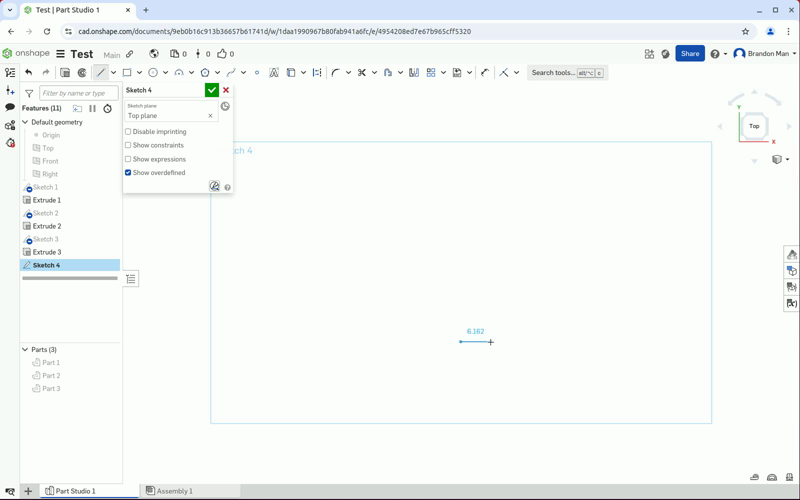
mouse_move(466, 341)
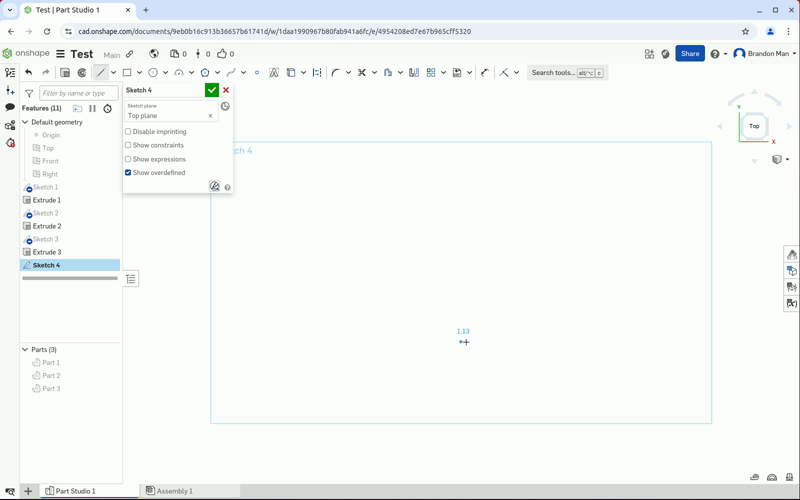
scroll(6)
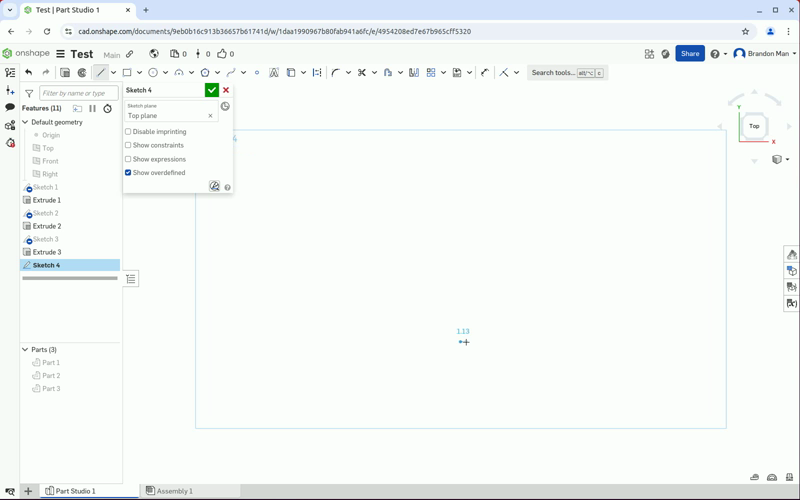
scroll(6)
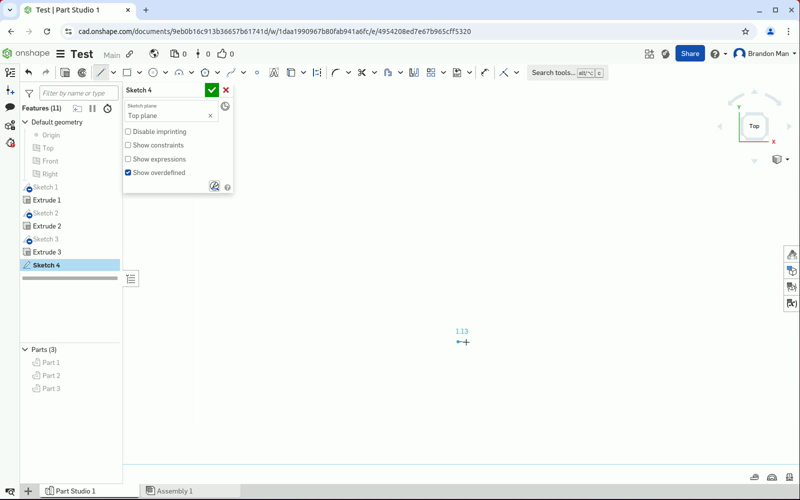
scroll(6)
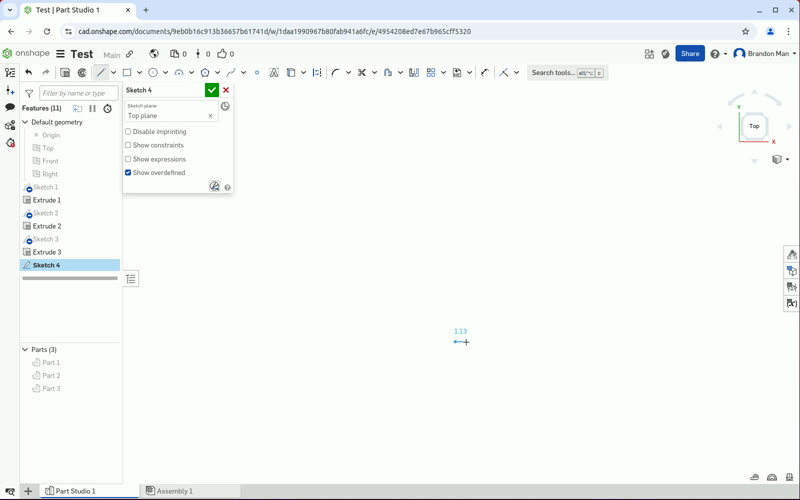
scroll(6)
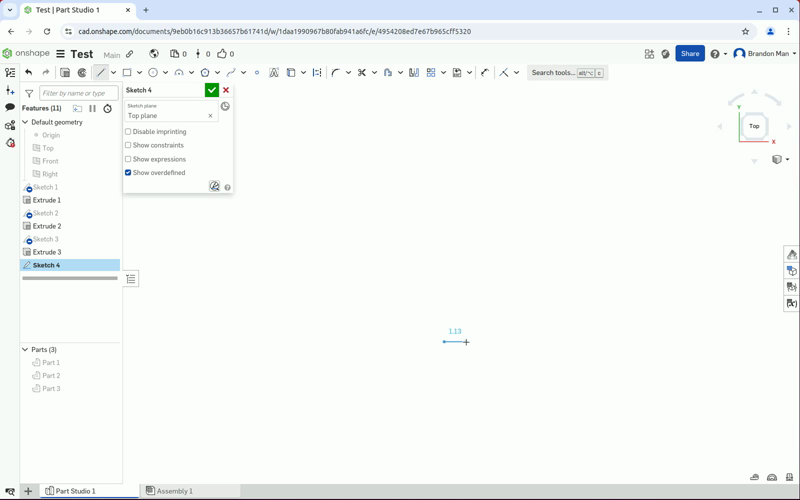
scroll(6)
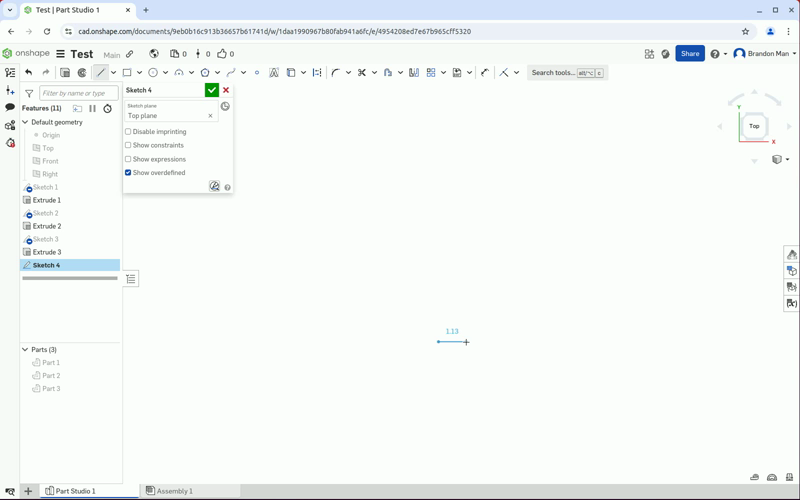
scroll(6)
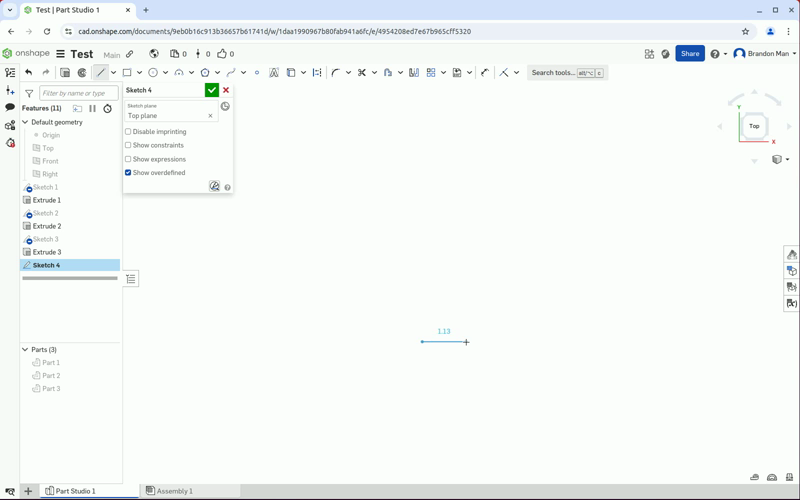
scroll(6)
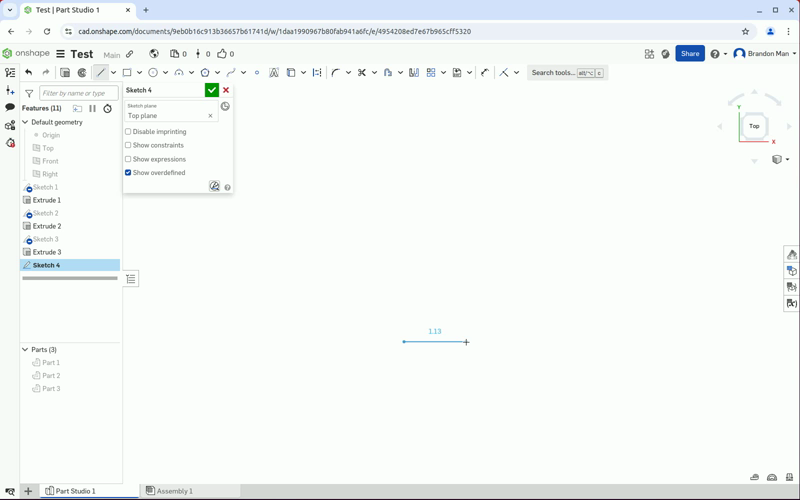
click(466, 341)
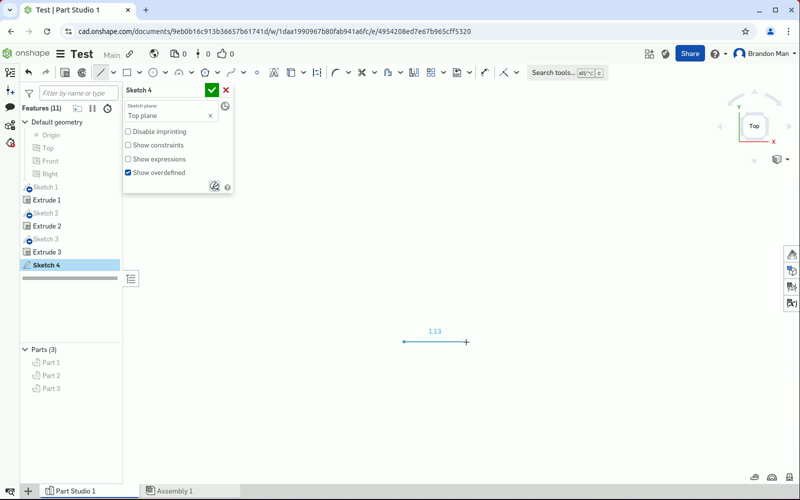
scroll(-6)
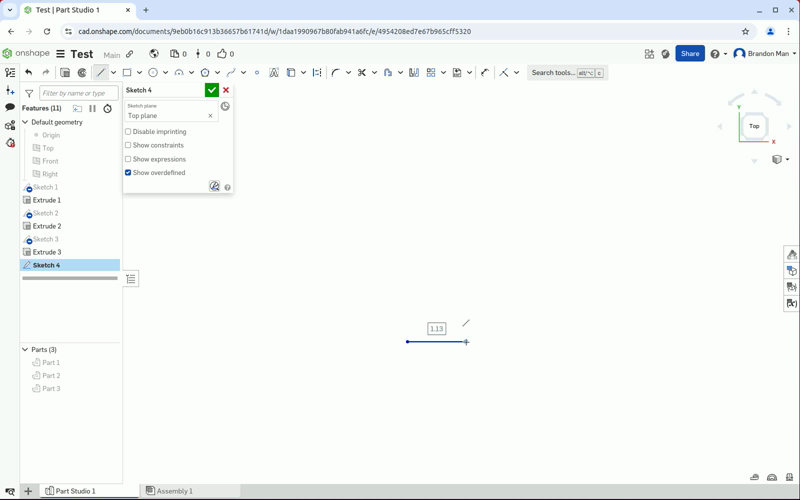
scroll(-6)
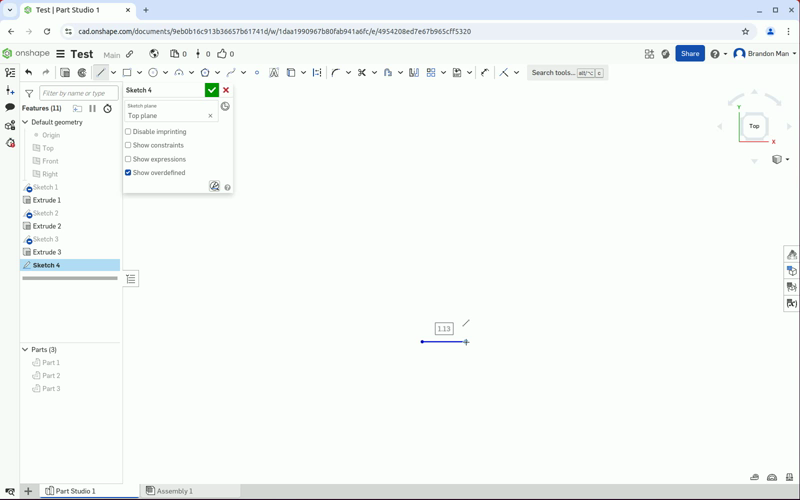
scroll(-6)
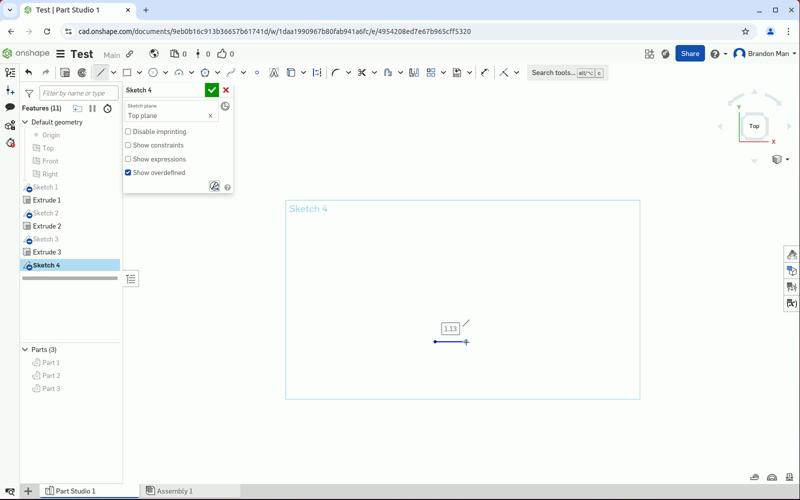
scroll(-6)
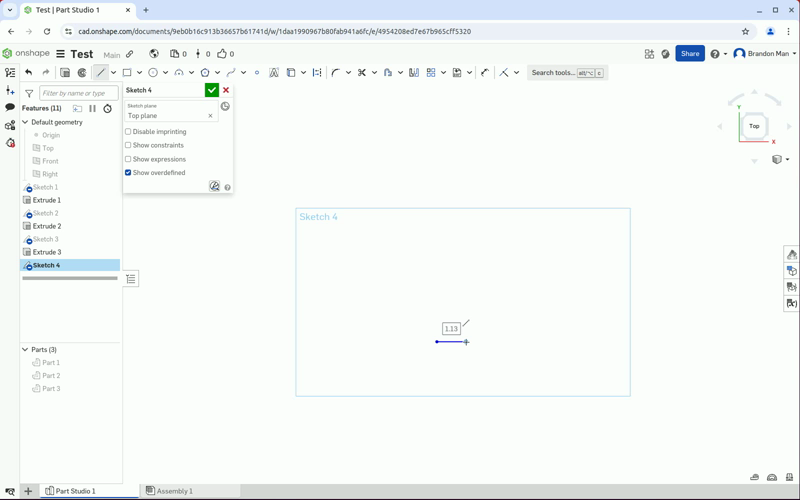
scroll(-6)
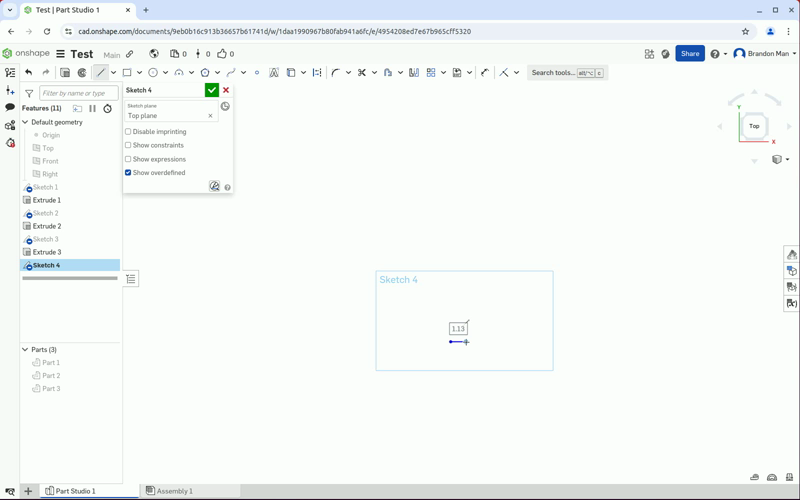
scroll(-6)
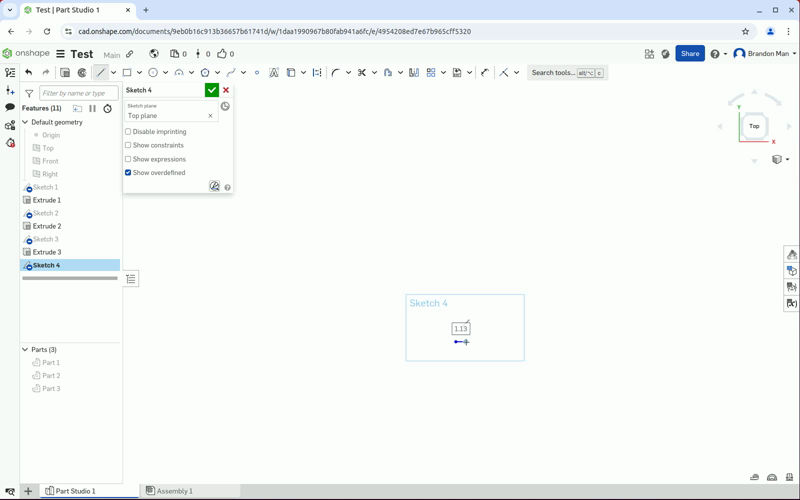
scroll(-6)
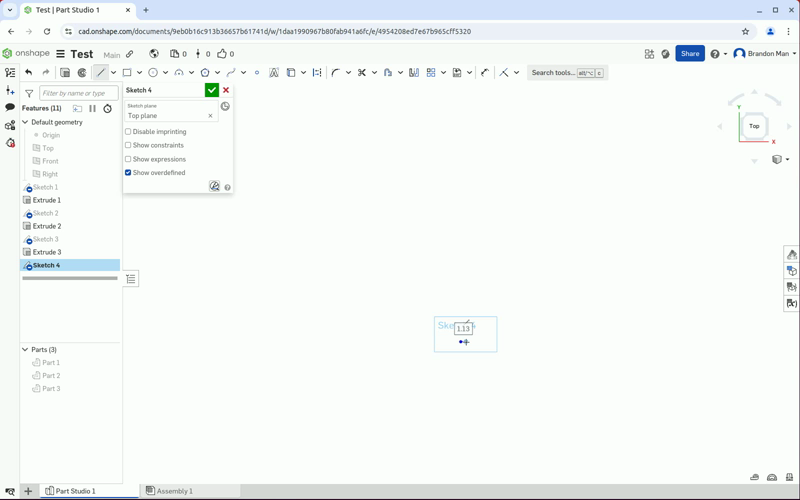
key_up(shift)
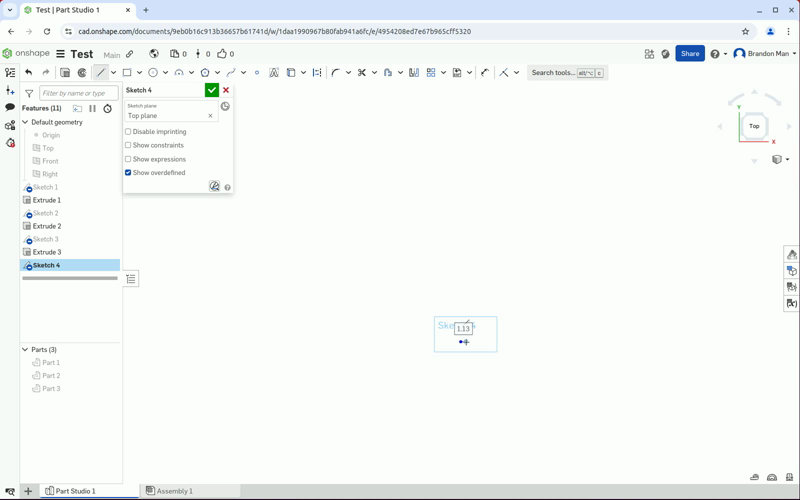
key_down(shift)
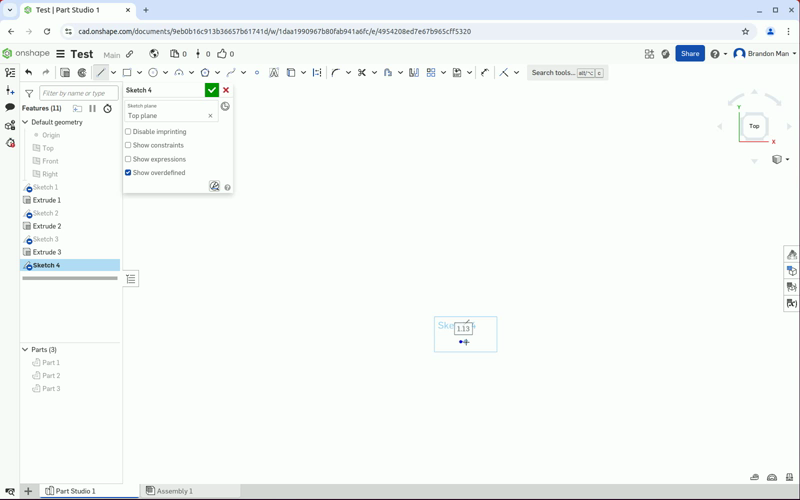
mouse_move(466, 269)
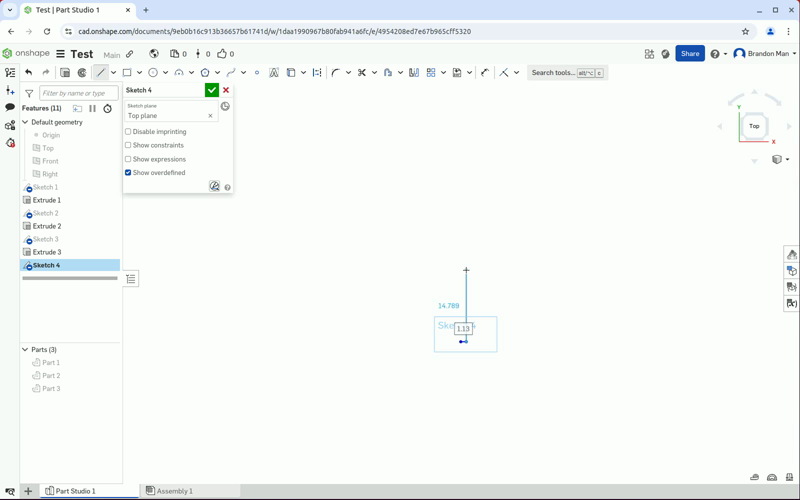
click(466, 269)
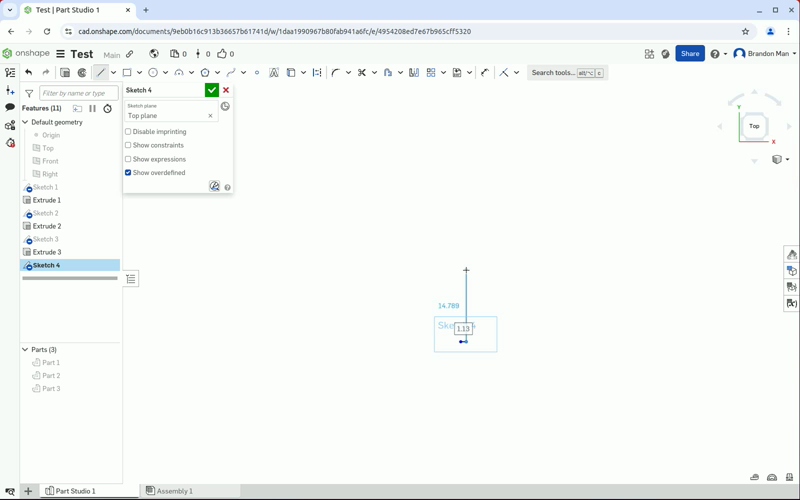
key_up(shift)
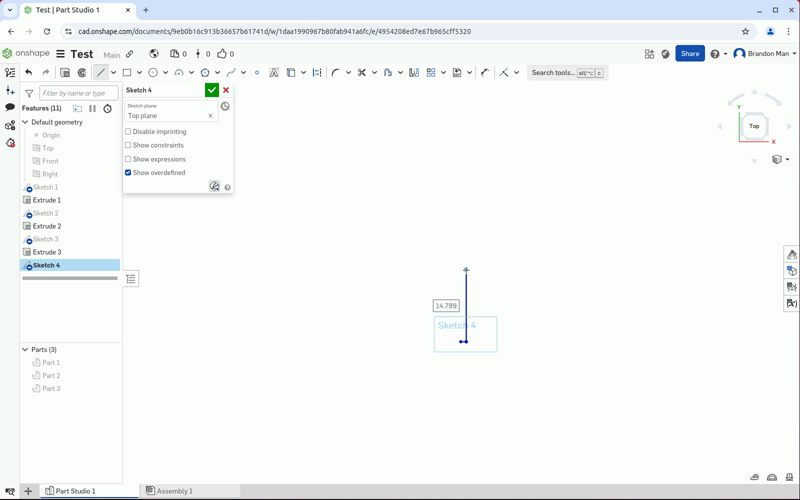
key_down(shift)
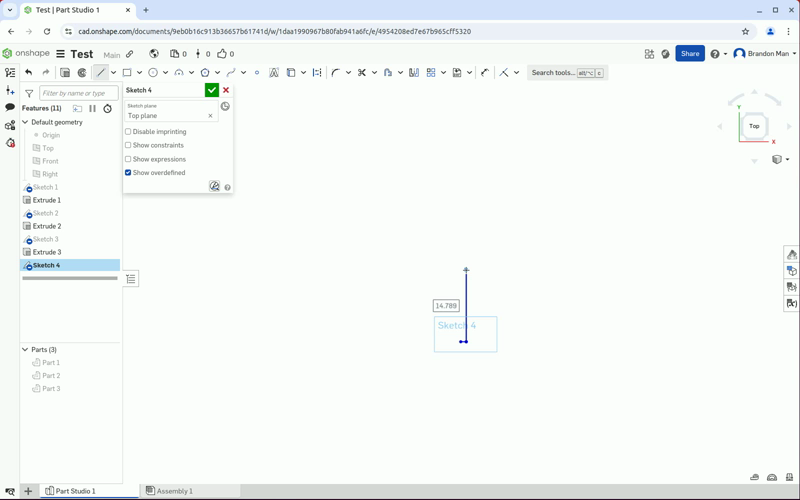
mouse_move(496, 269)
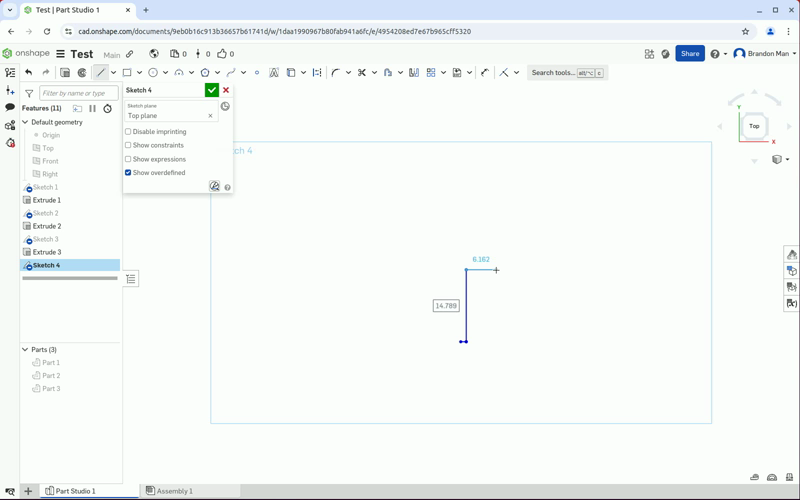
mouse_move(460, 269)
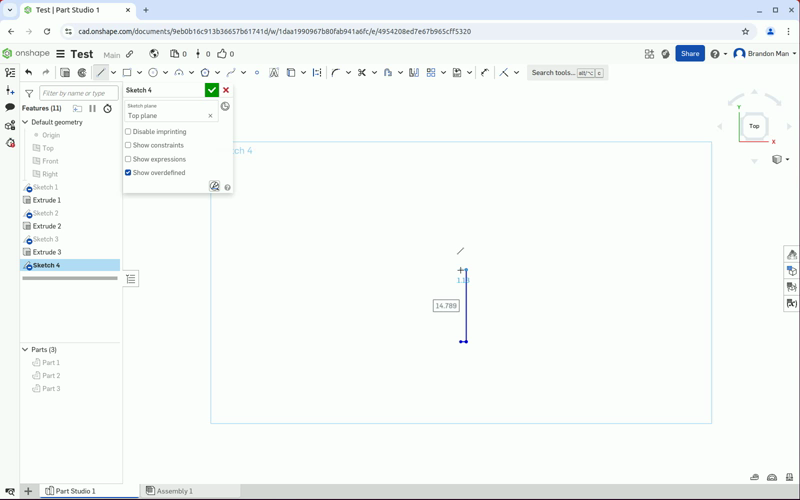
scroll(6)
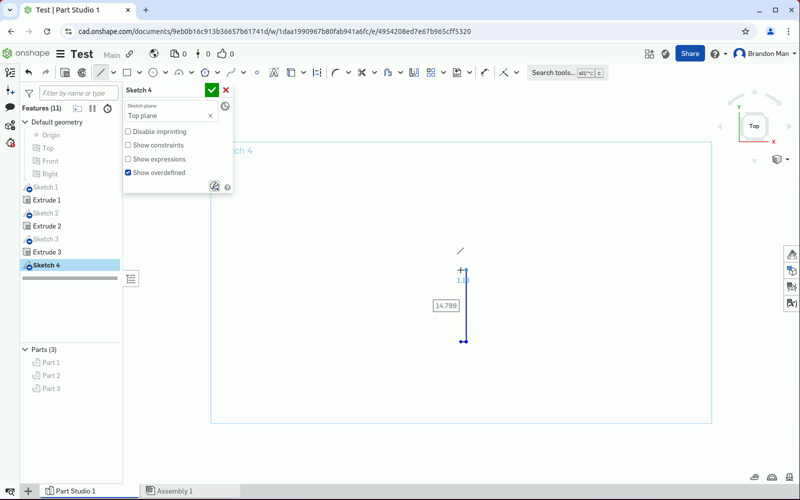
scroll(6)
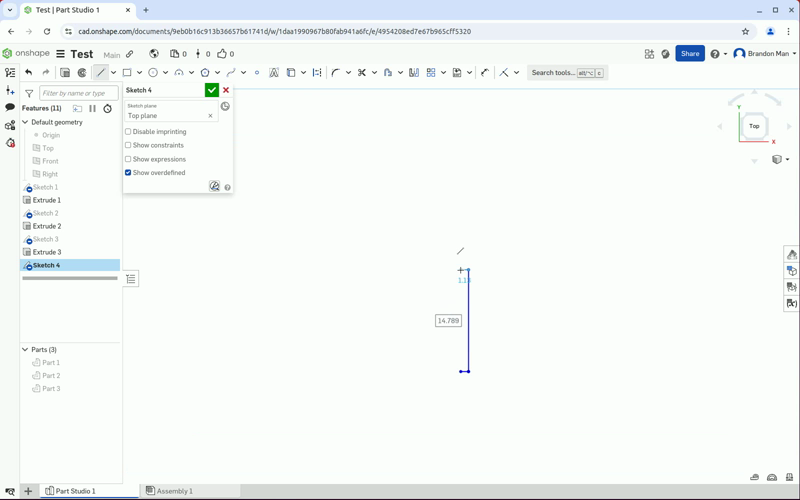
scroll(6)
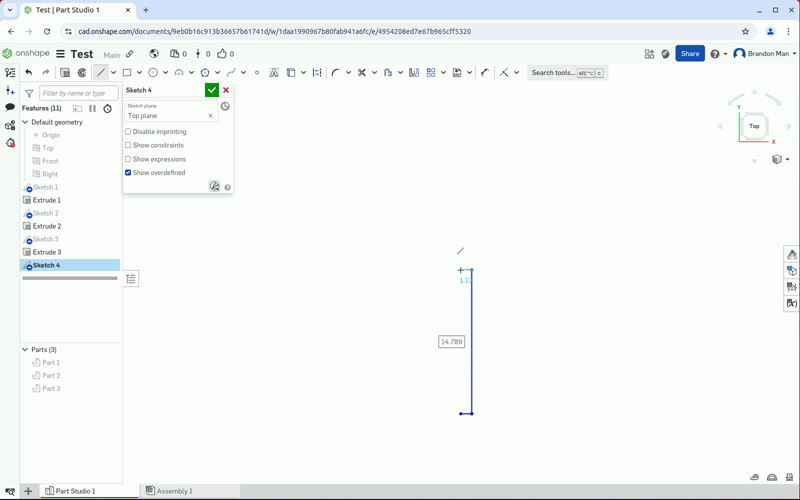
scroll(6)
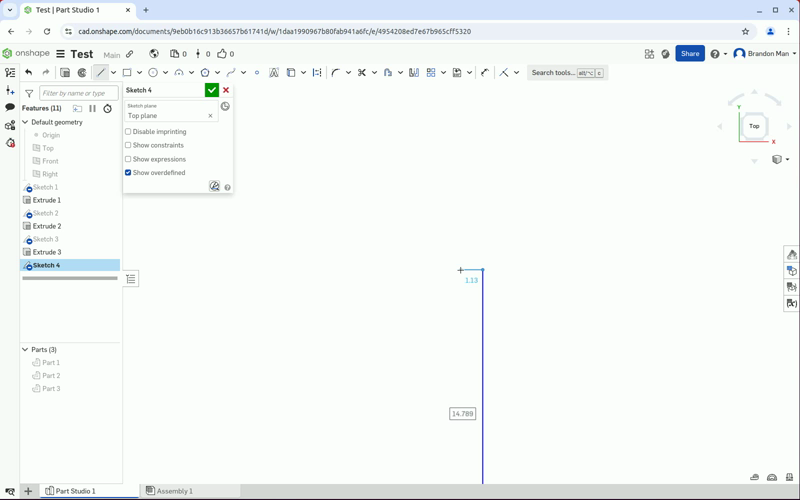
scroll(6)
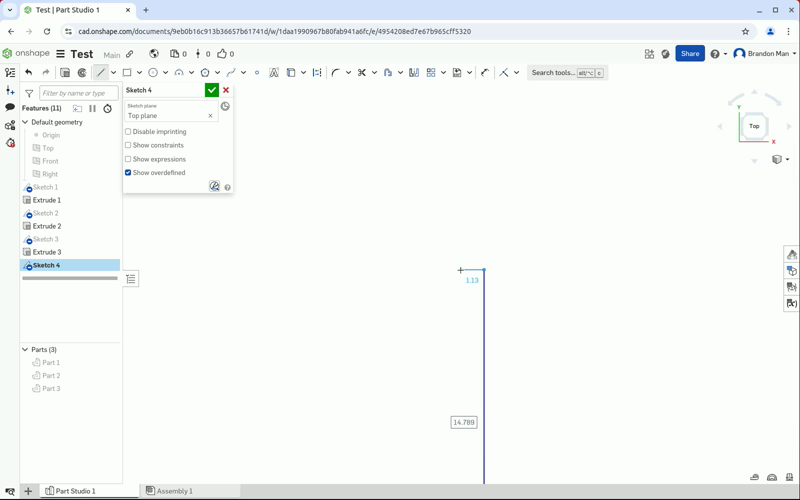
scroll(6)
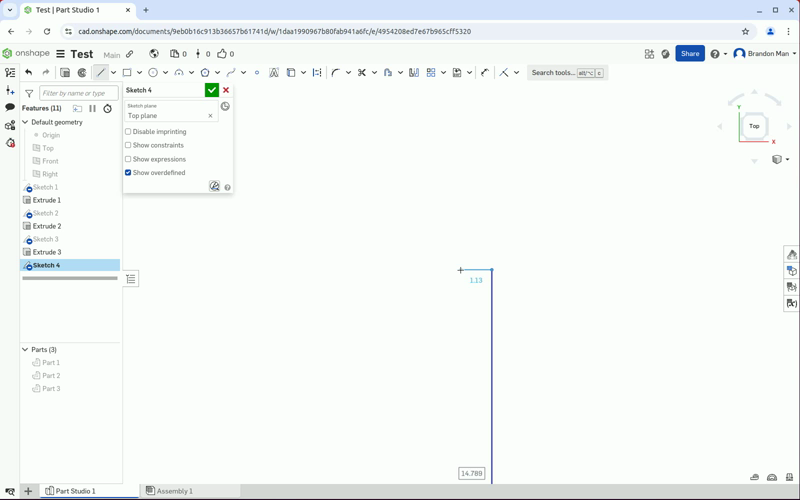
scroll(6)
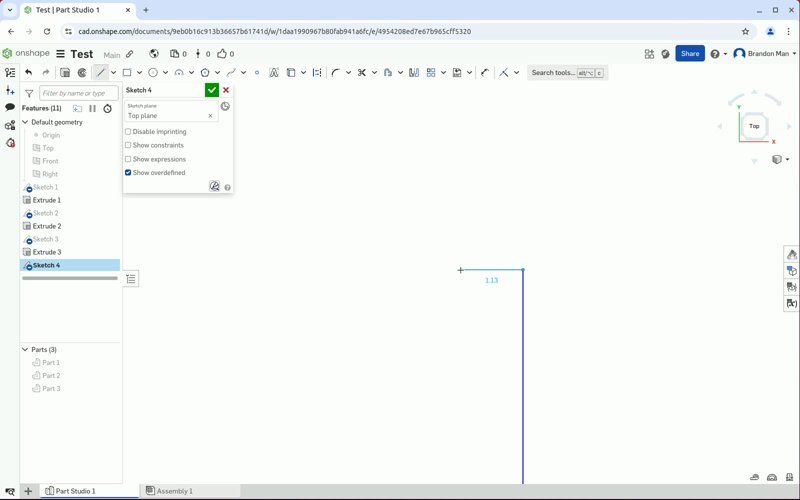
click(460, 269)
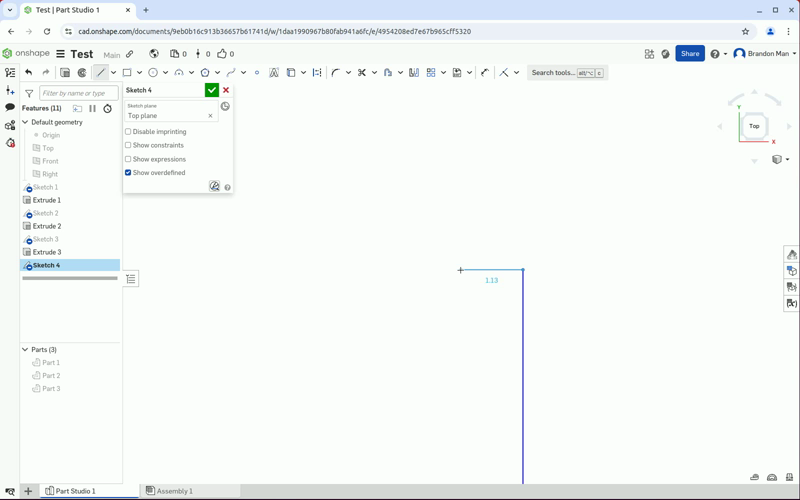
scroll(-6)
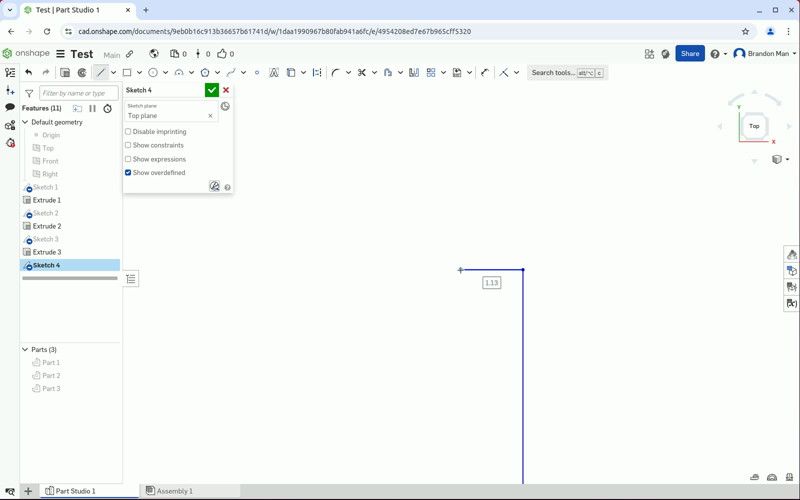
scroll(-6)
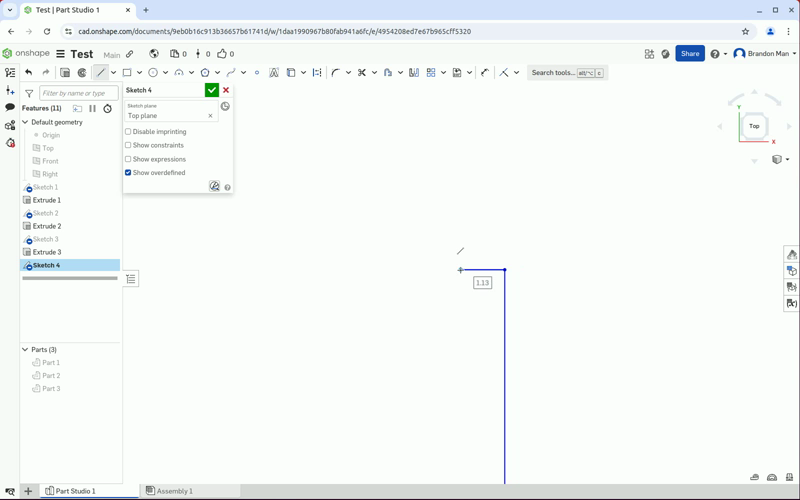
scroll(-6)
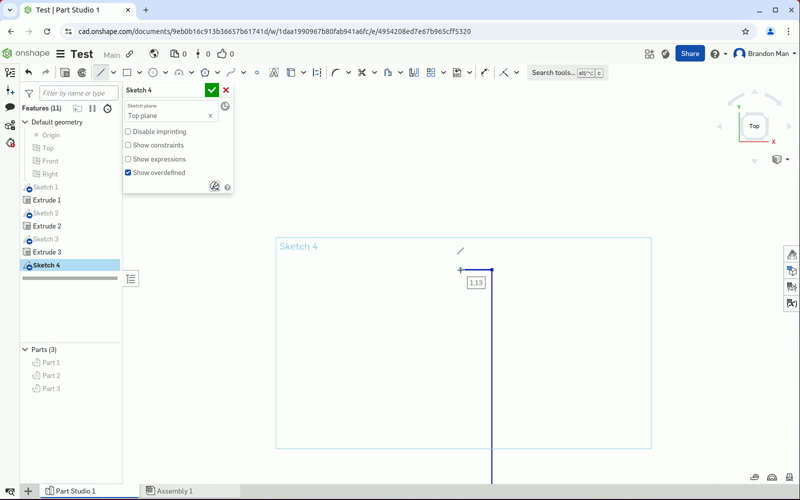
scroll(-6)
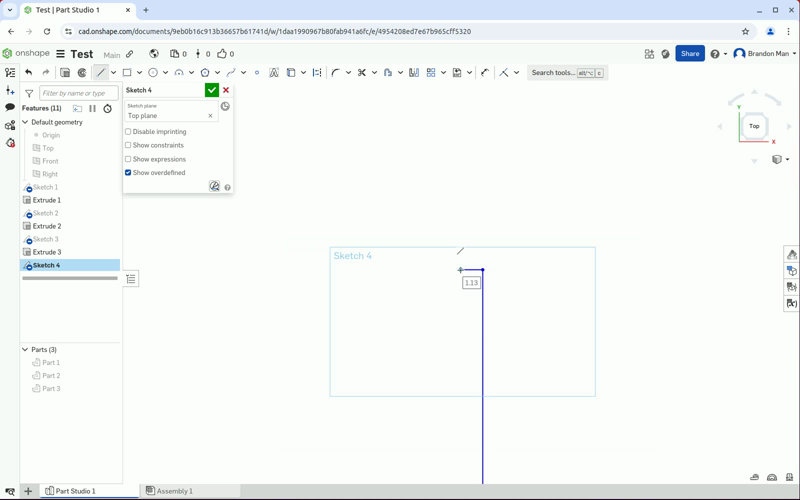
scroll(-6)
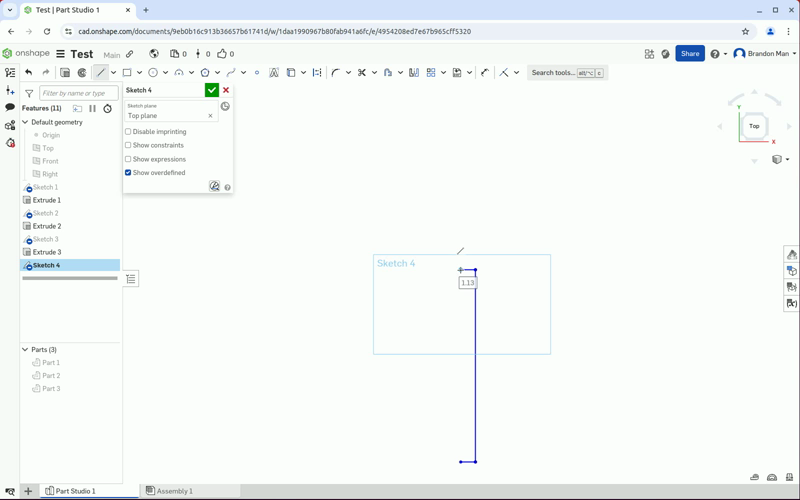
scroll(-6)
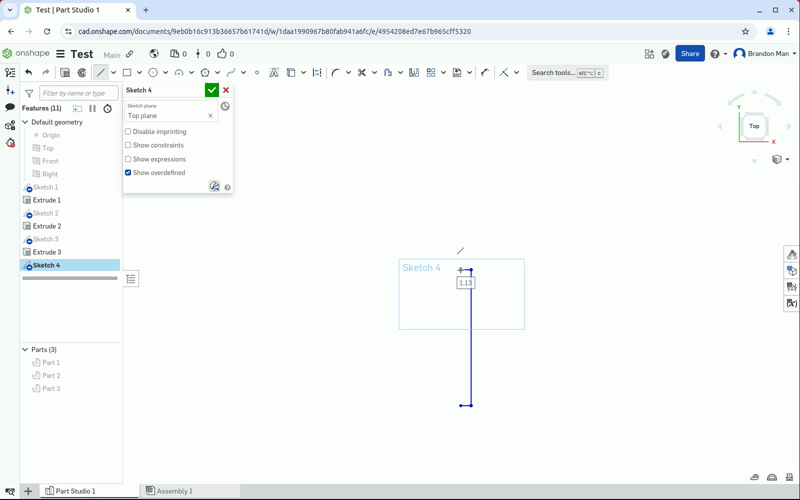
scroll(-6)
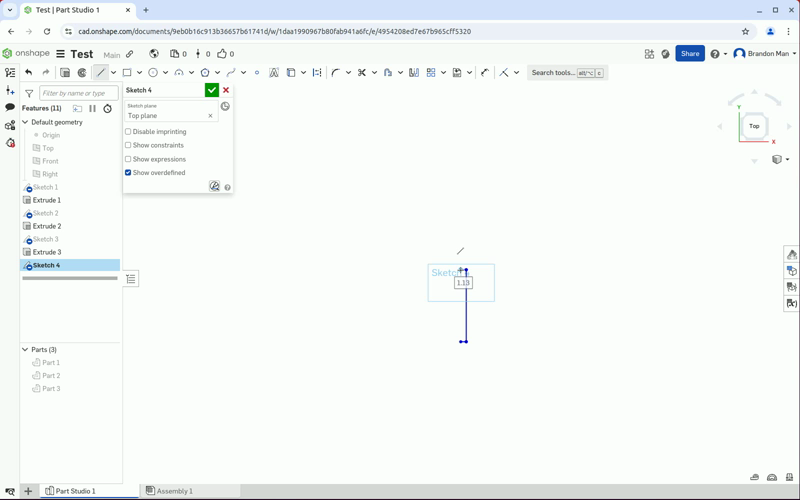
key_up(shift)
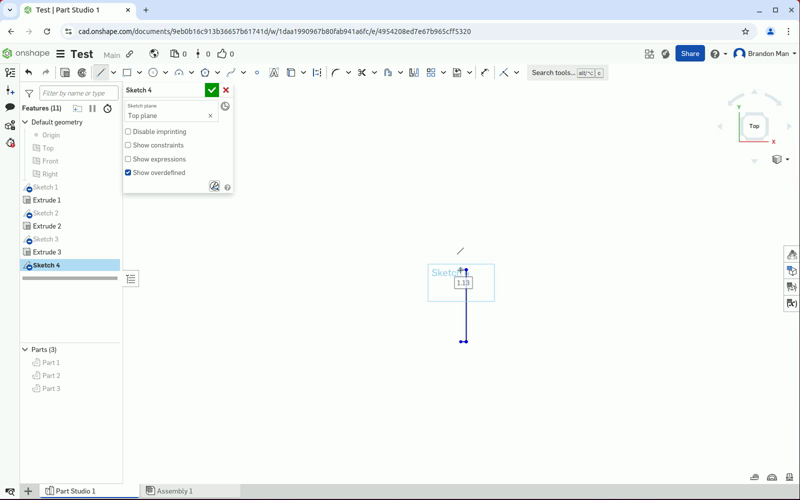
key_down(shift)
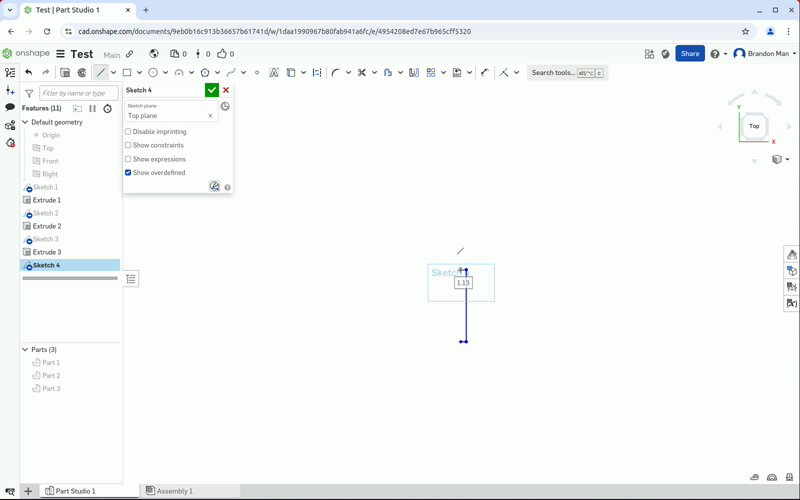
mouse_move(460, 341)
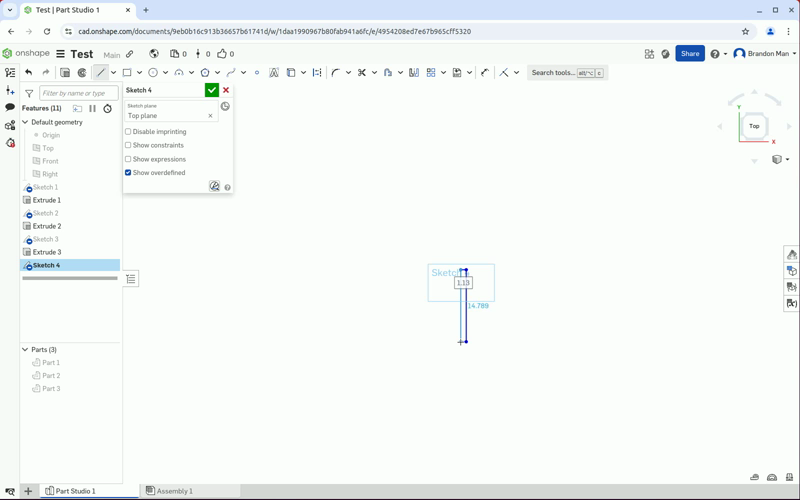
key_up(shift)
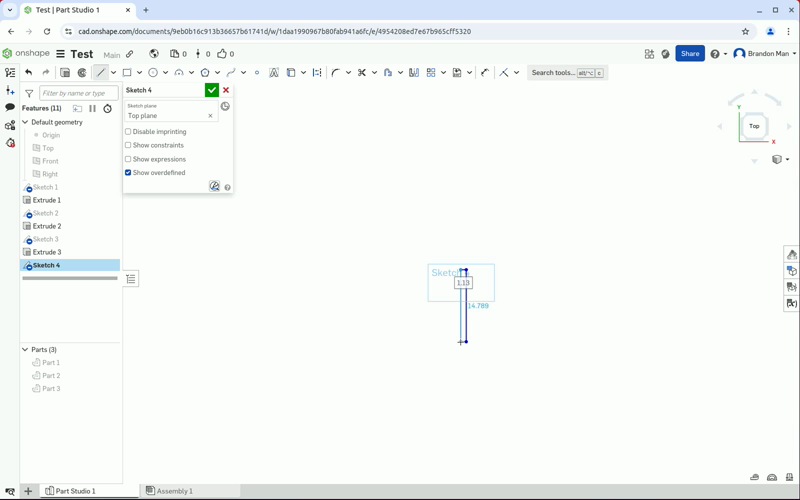
click(460, 341)
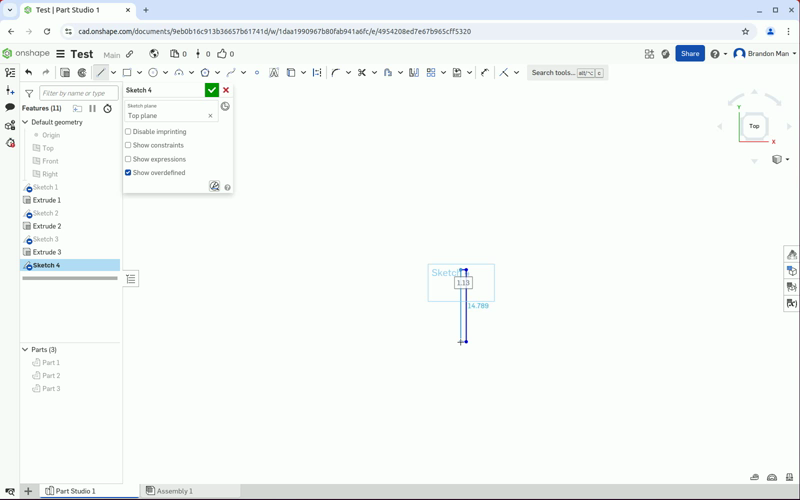
key(esc)
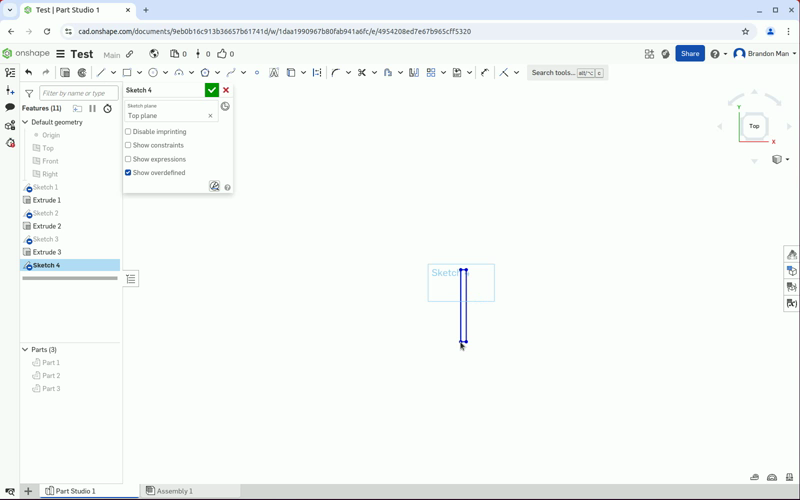
mouse_move(465, 292)
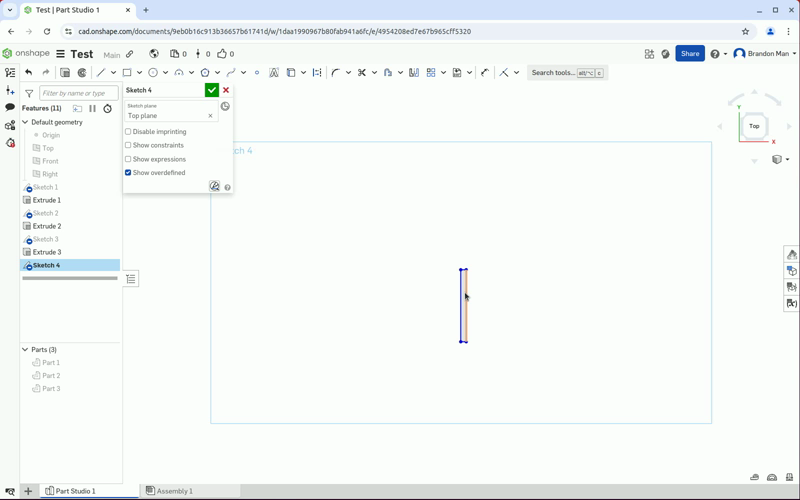
scroll(6)
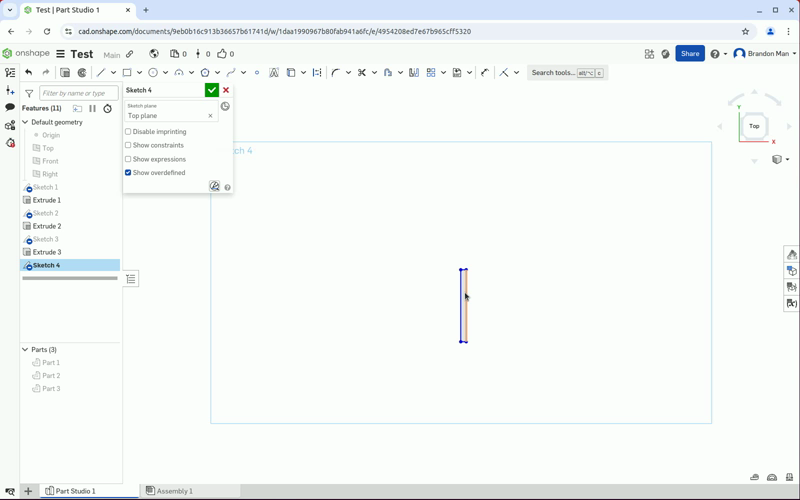
scroll(6)
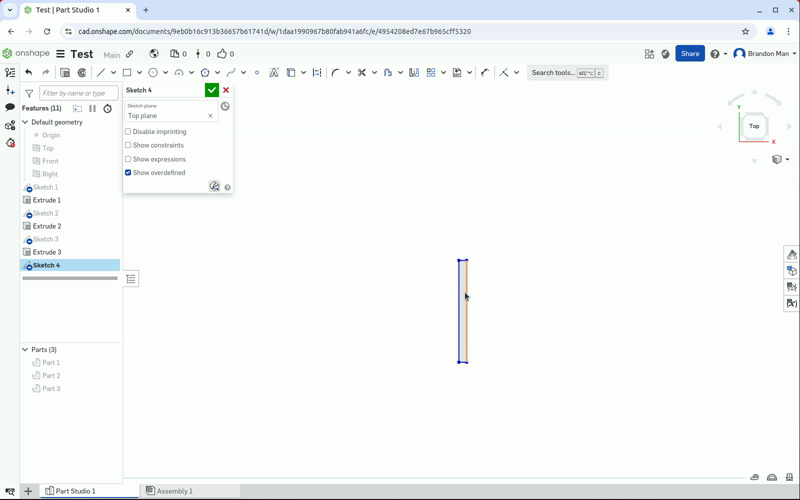
scroll(6)
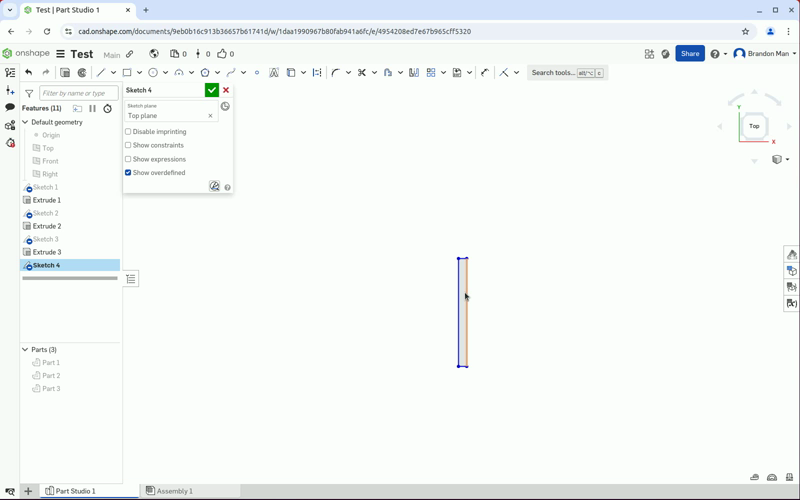
scroll(6)
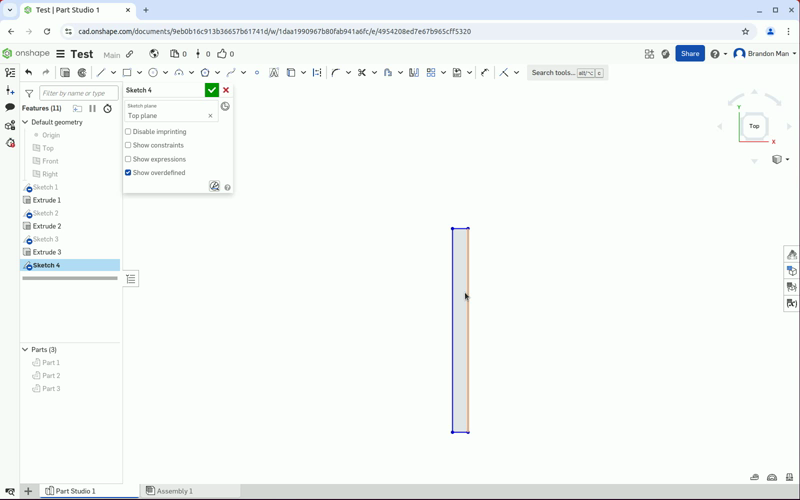
scroll(6)
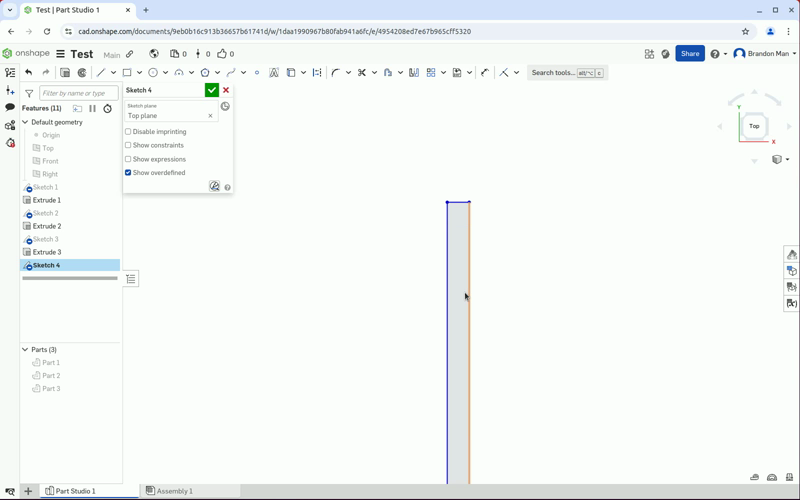
scroll(6)
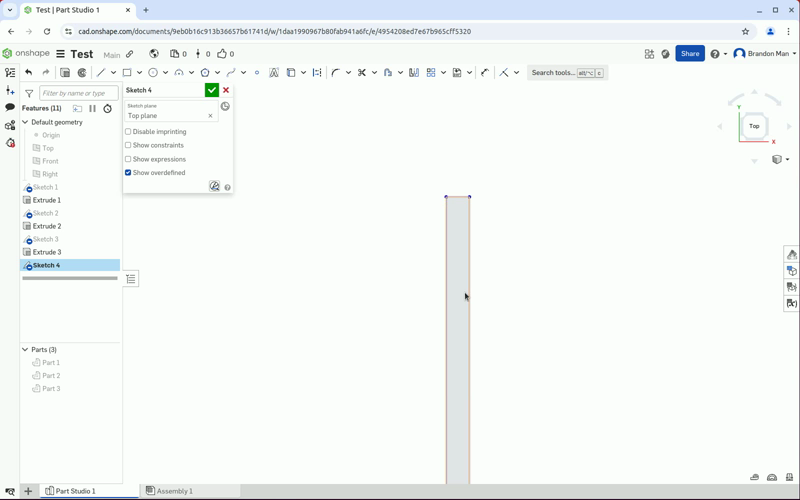
scroll(6)
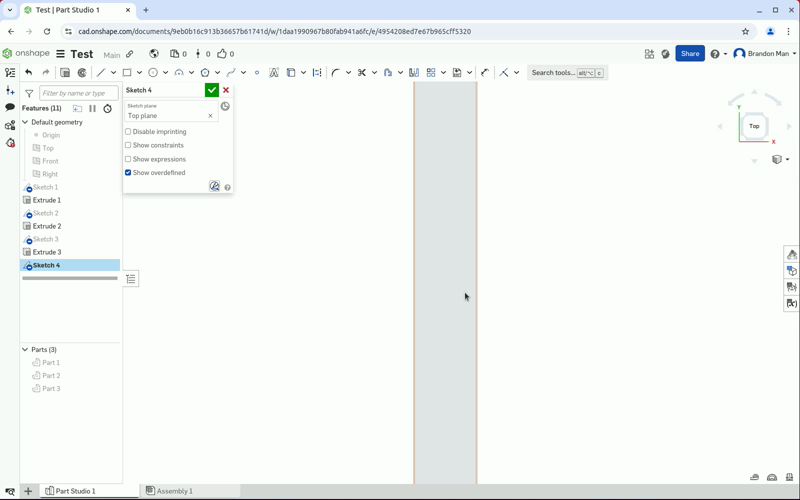
click(465, 292)
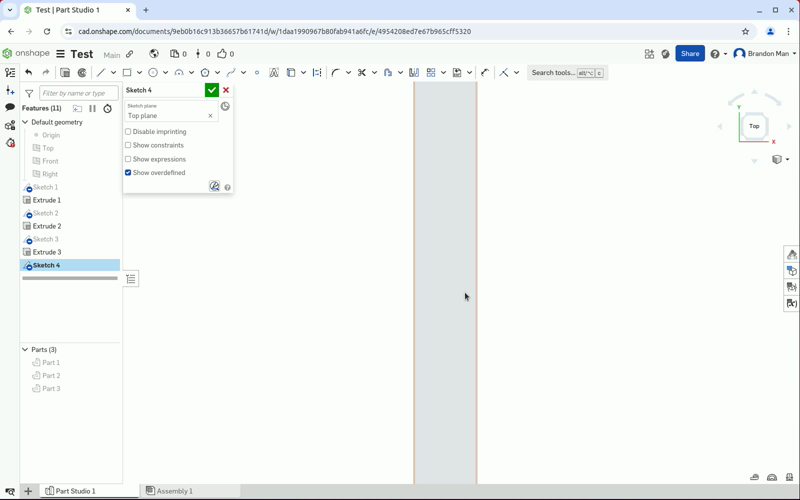
scroll(-6)
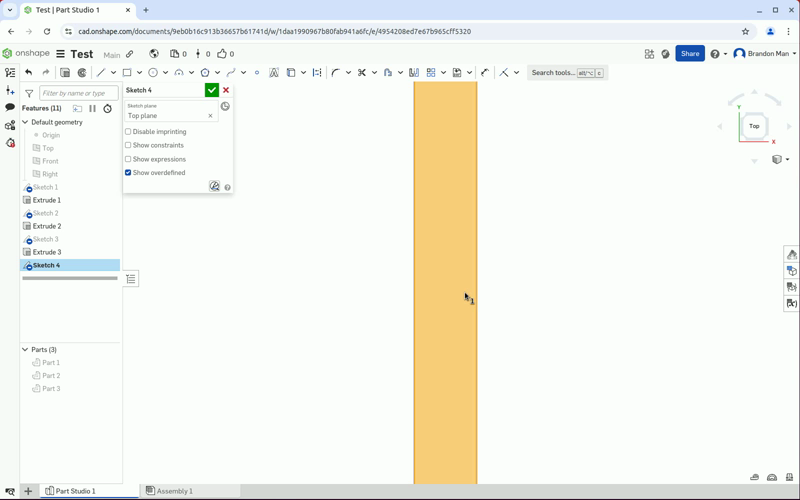
scroll(-6)
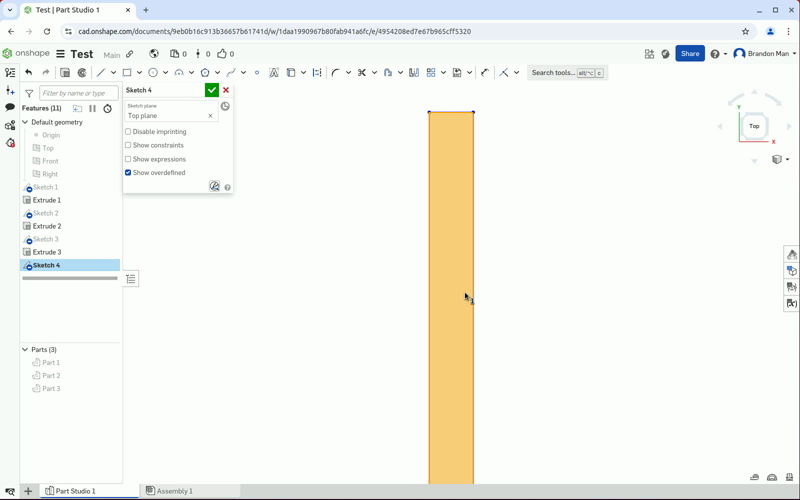
scroll(-6)
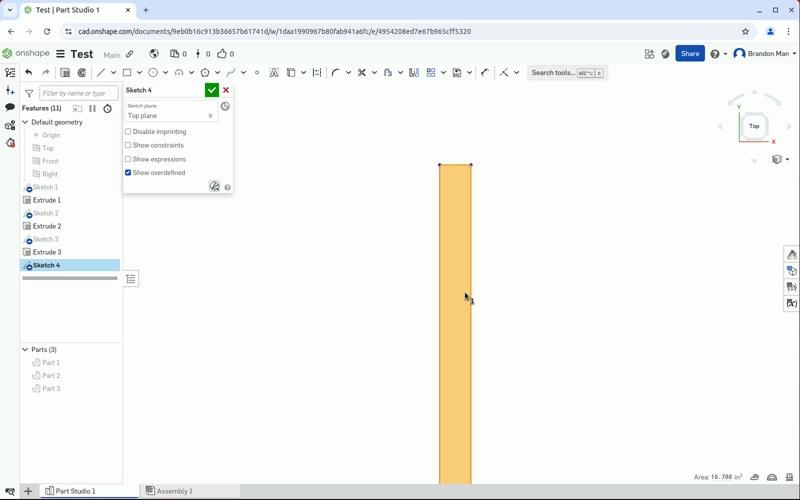
scroll(-6)
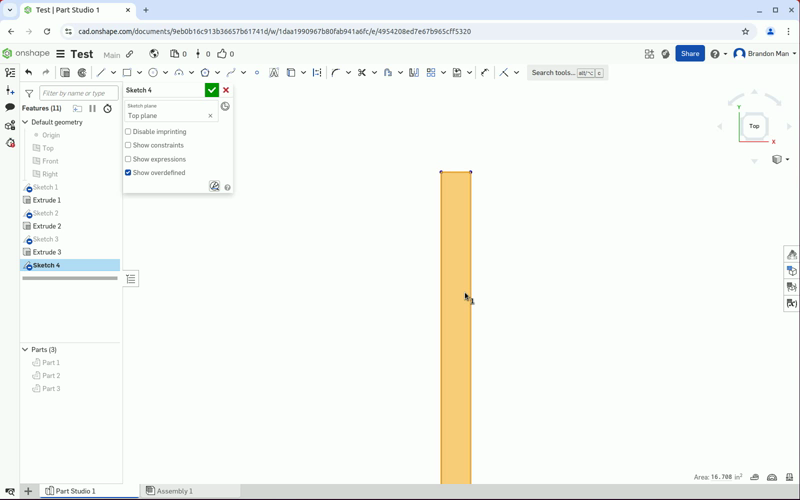
scroll(-6)
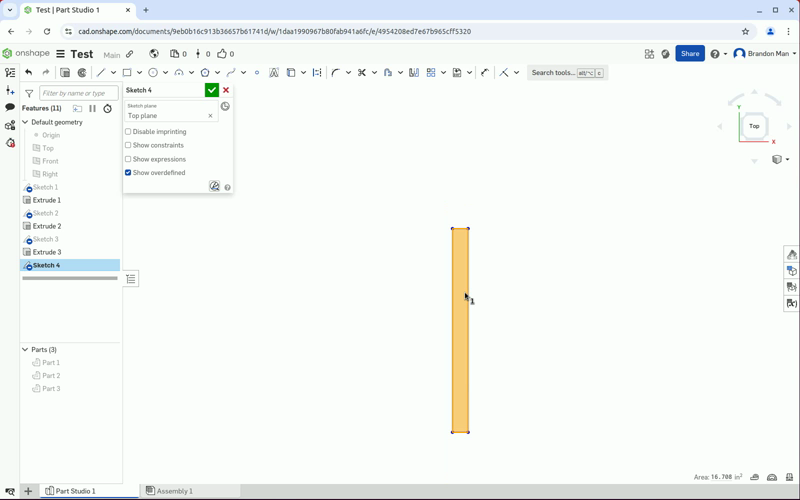
scroll(-6)
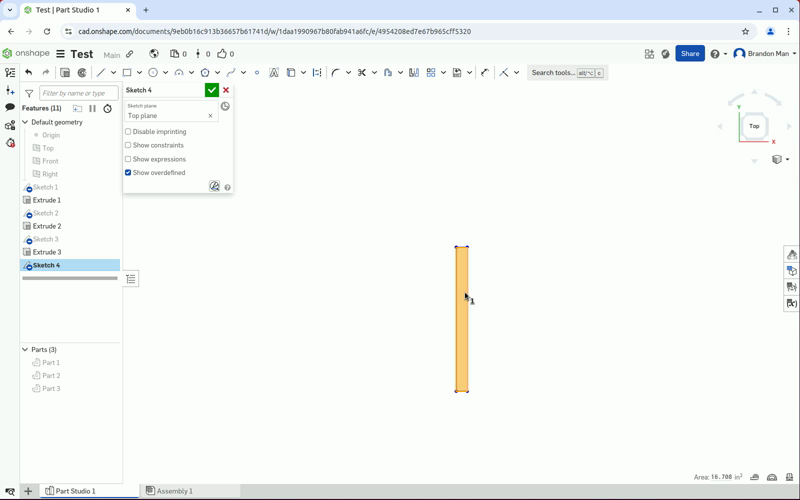
scroll(-6)
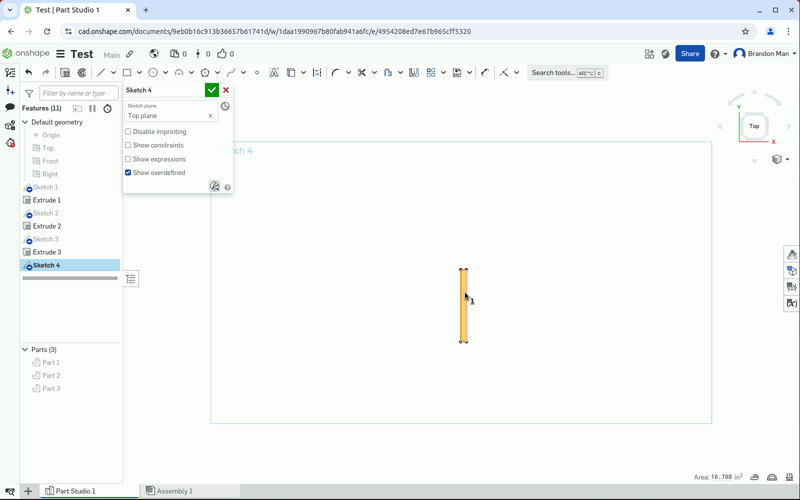
mouse_move(73, 352)
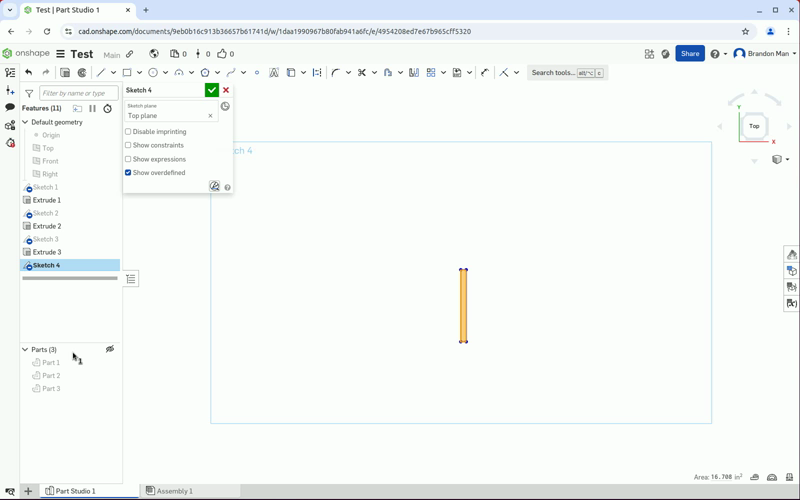
key(shift+y)
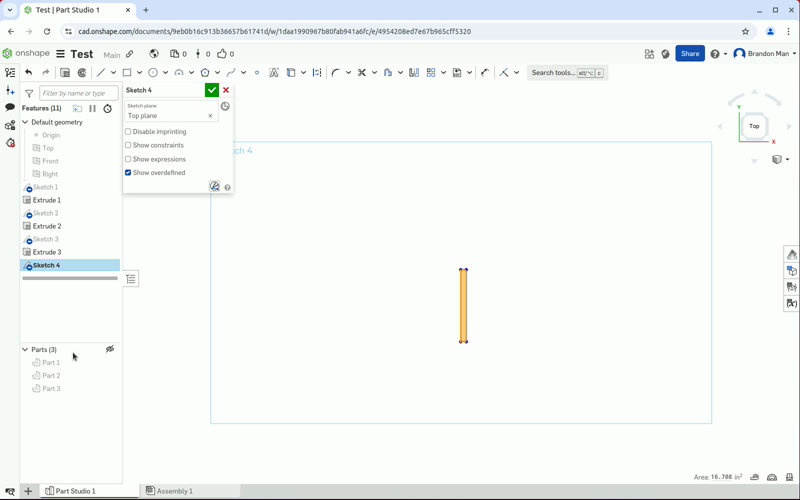
key(shift+e)
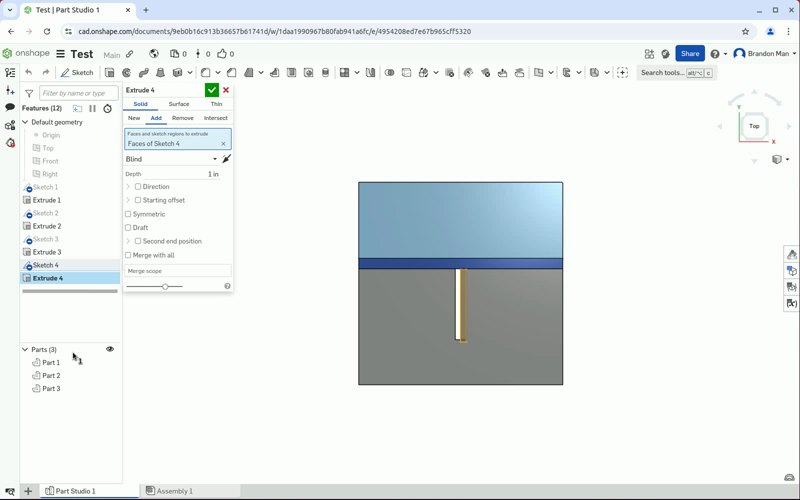
mouse_move(143, 106)
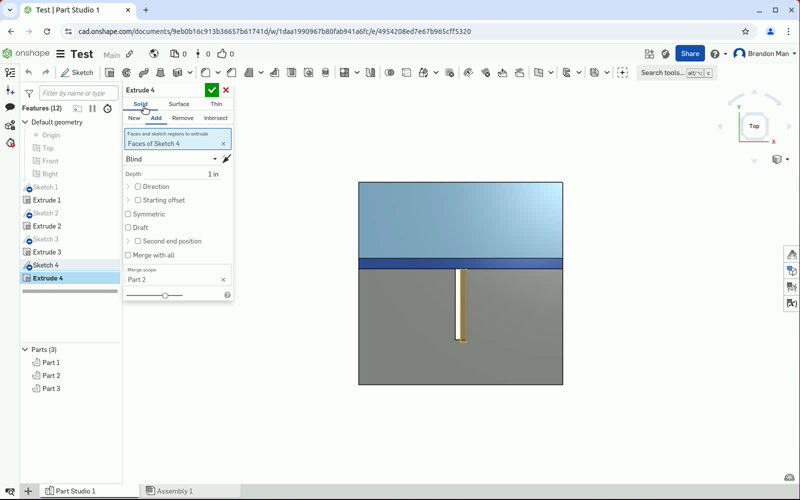
click(143, 106)
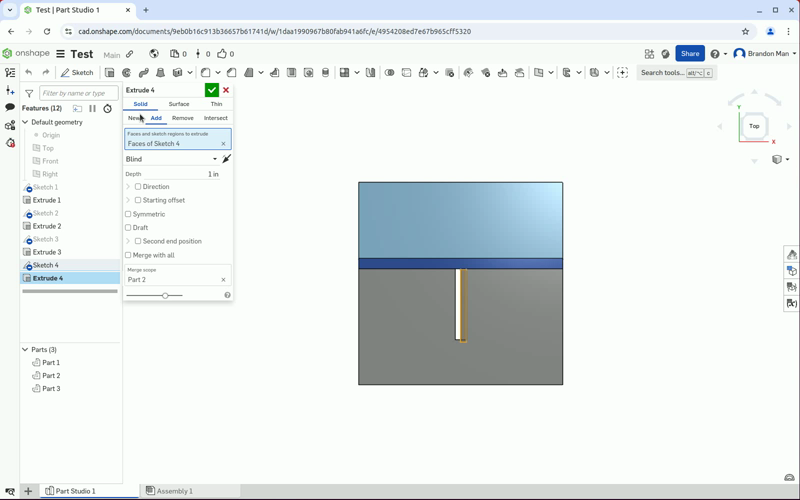
mouse_move(137, 120)
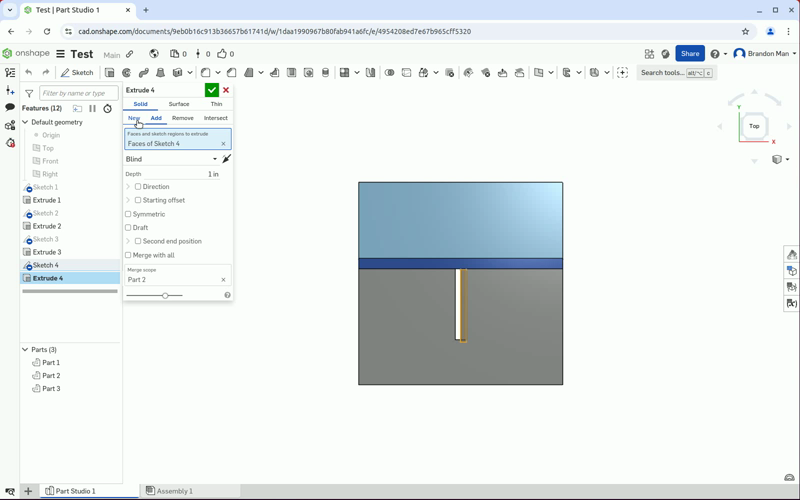
click(137, 120)
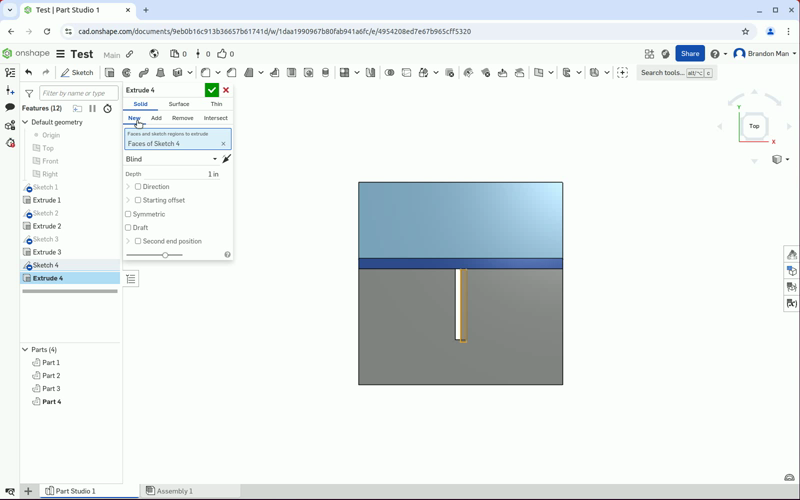
key(tab, 4)
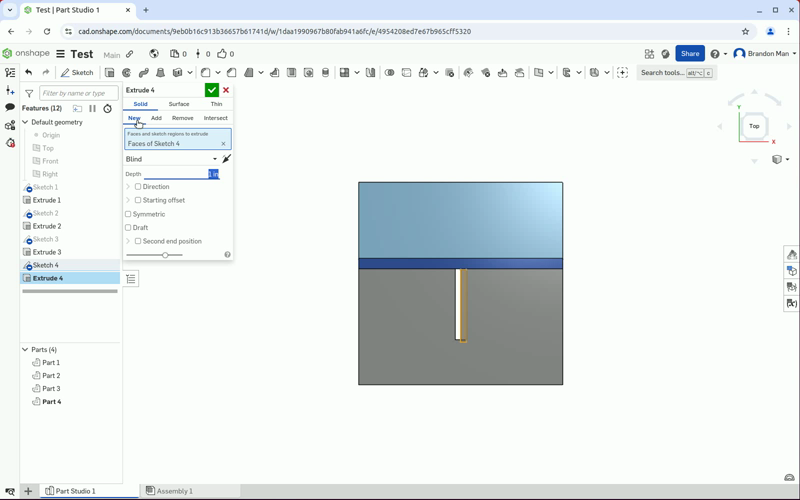
text(14.683)
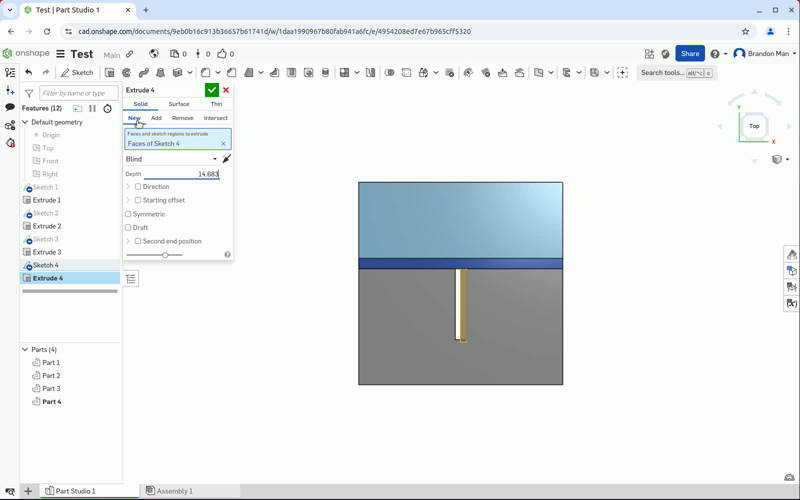
key(enter)
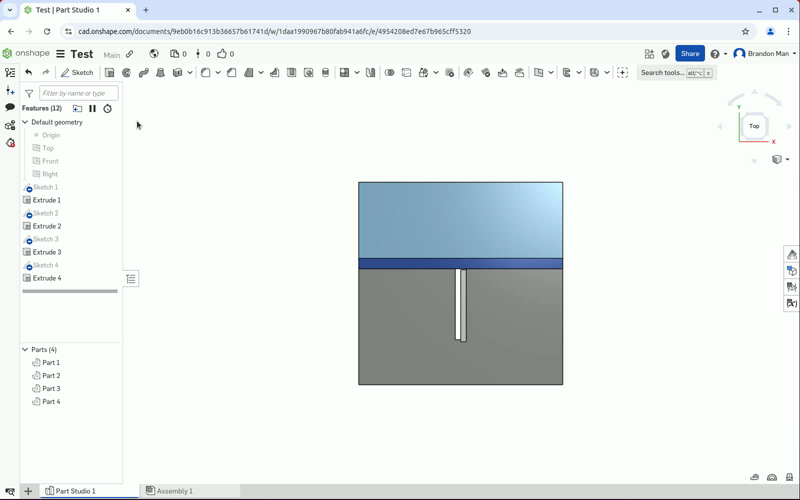
key(shift+h)
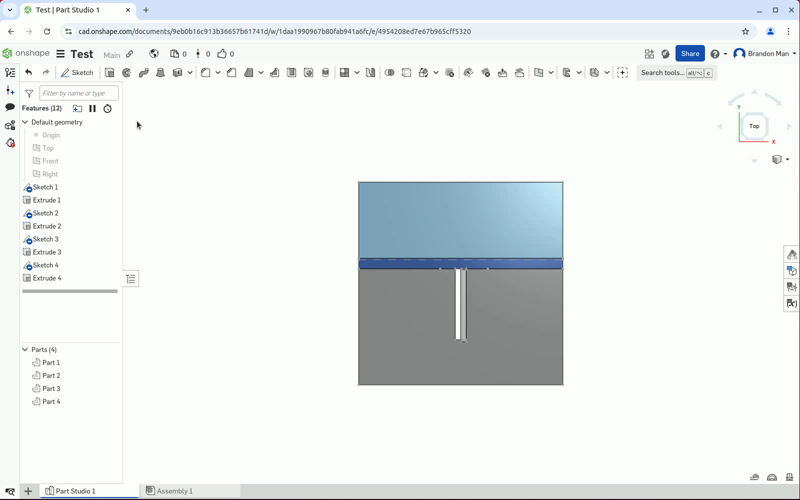
key(shift+h)
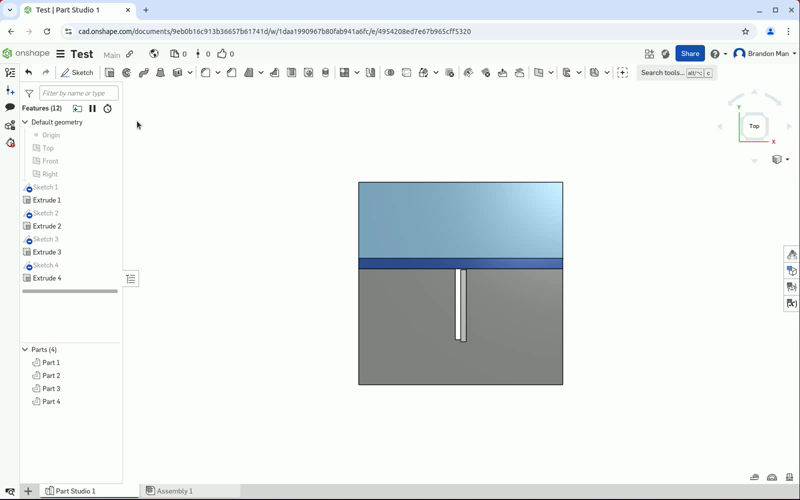
mouse_move(73, 189)
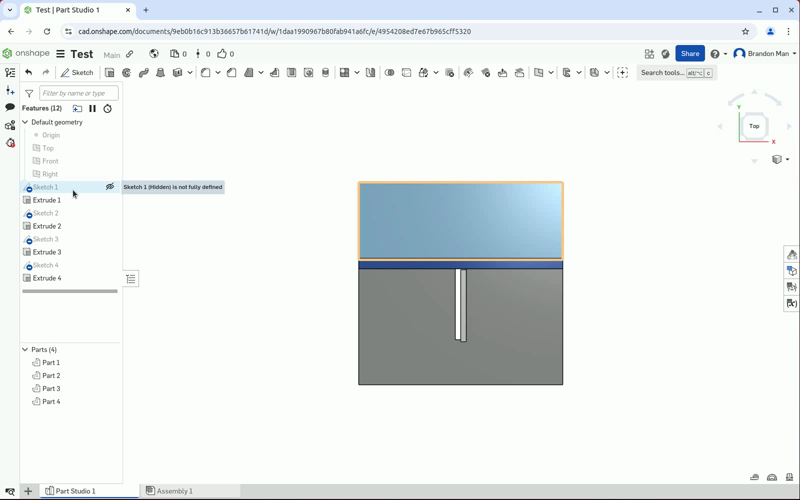
click(73, 189)
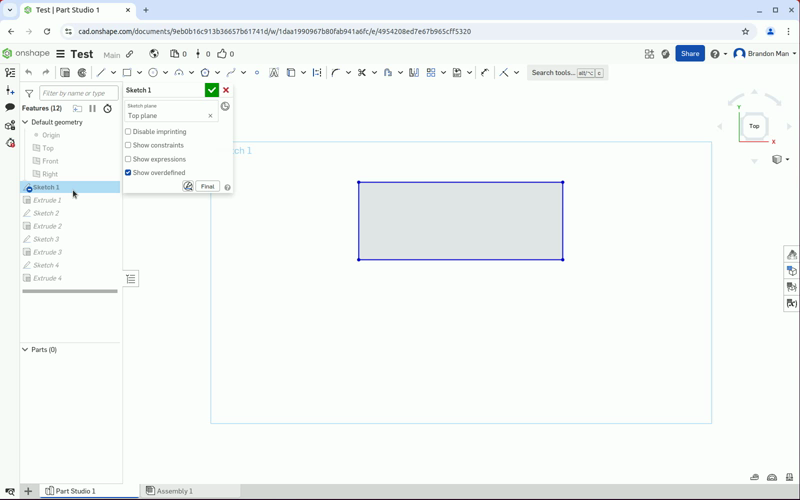
mouse_move(229, 92)
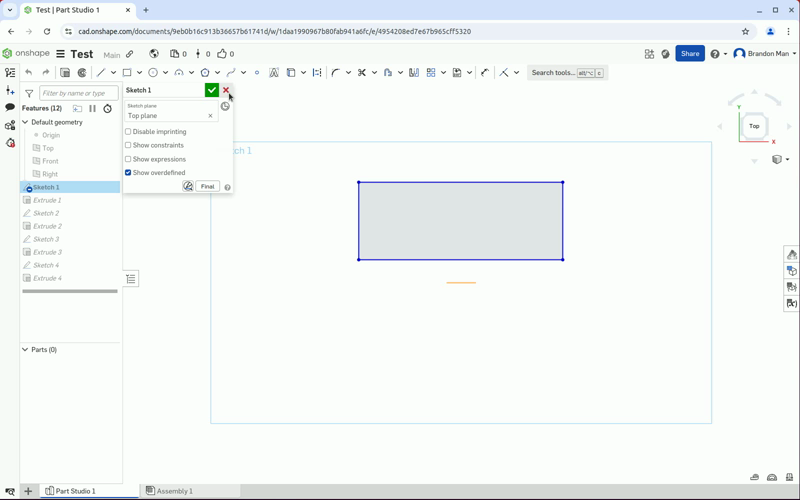
click(229, 92)
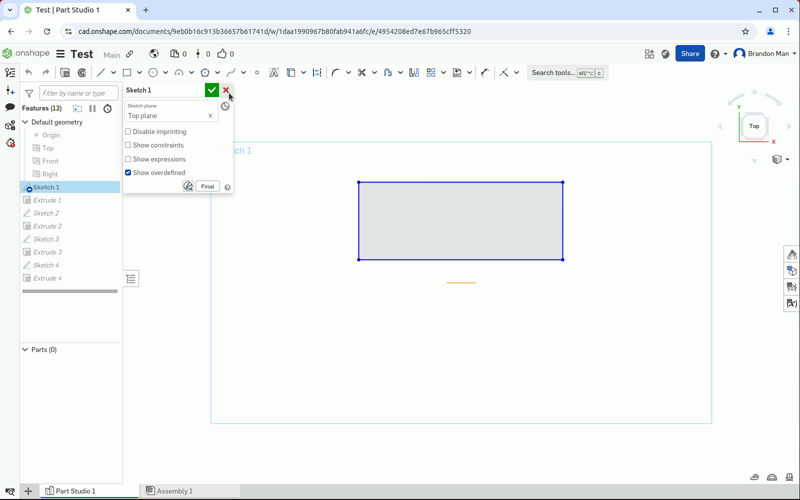
key(shift+s)
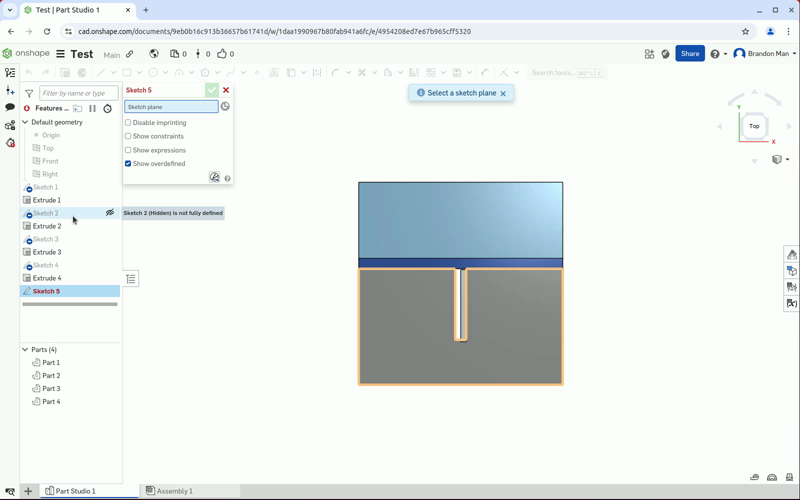
scroll(3)
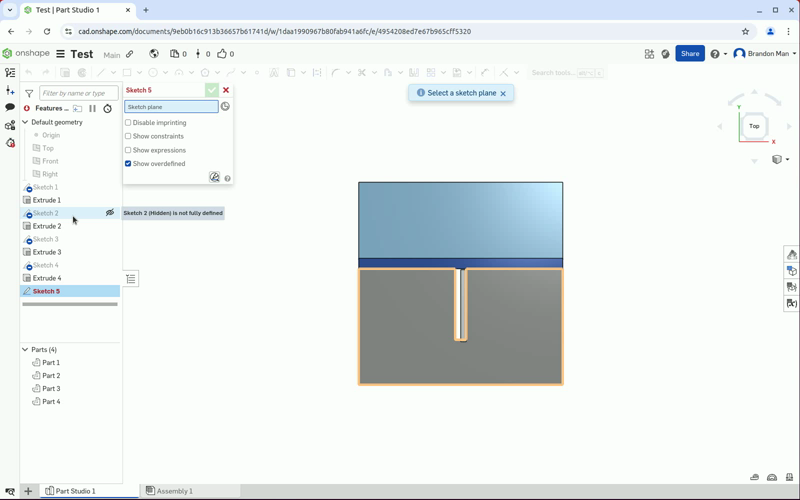
mouse_move(73, 150)
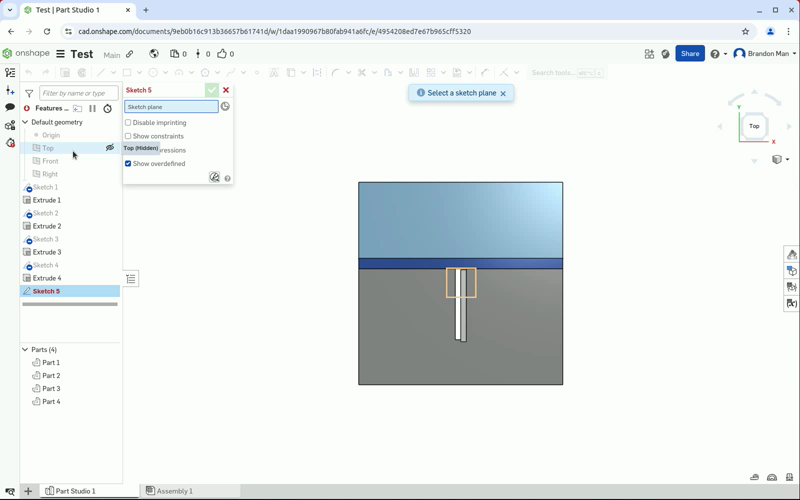
click(73, 150)
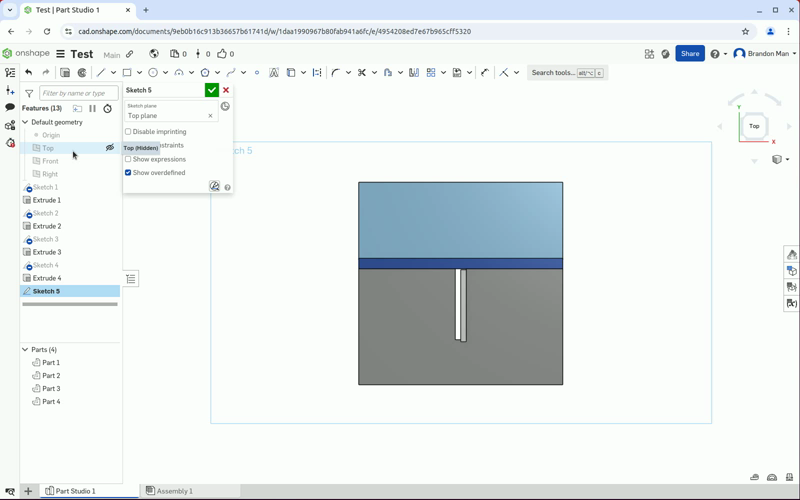
mouse_move(73, 352)
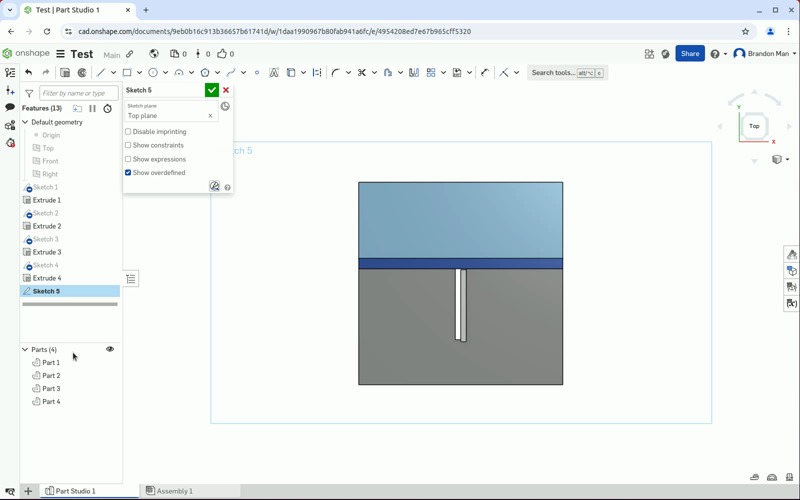
key(y)
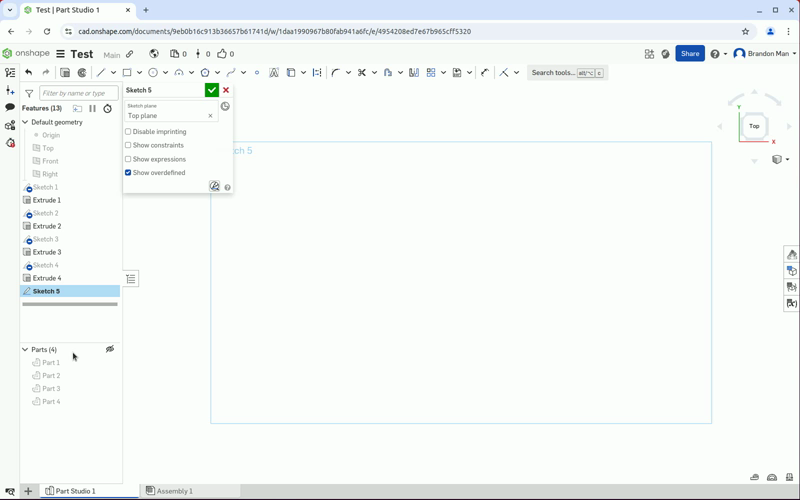
key(l)
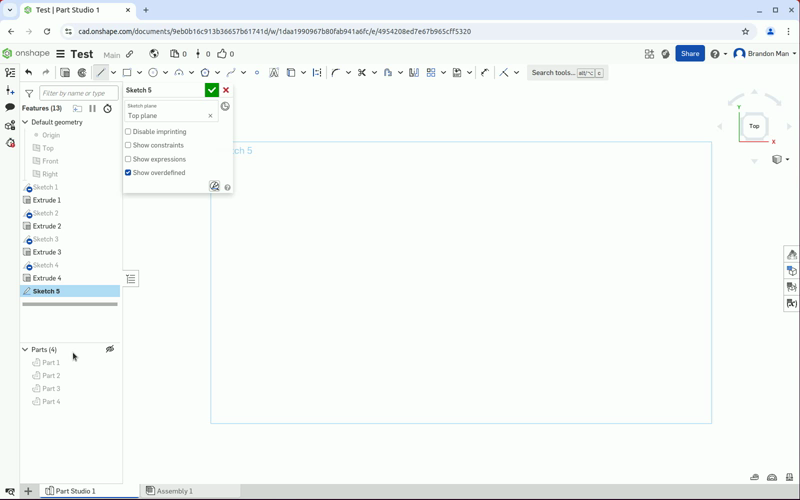
key_down(shift)
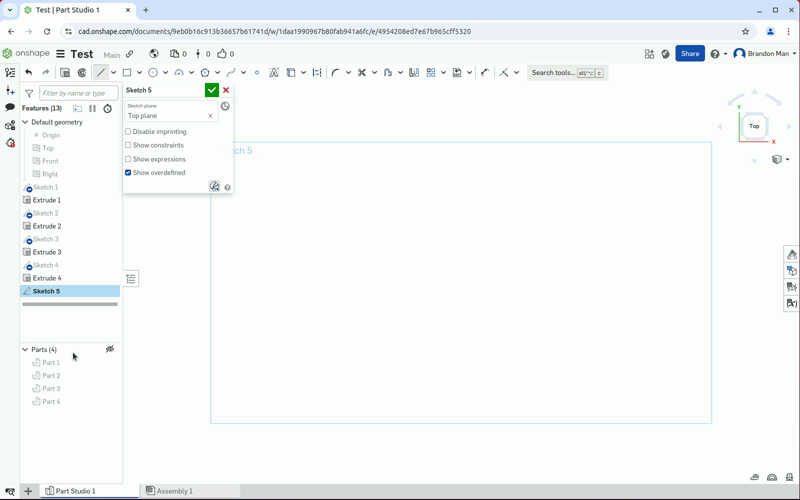
mouse_move(456, 341)
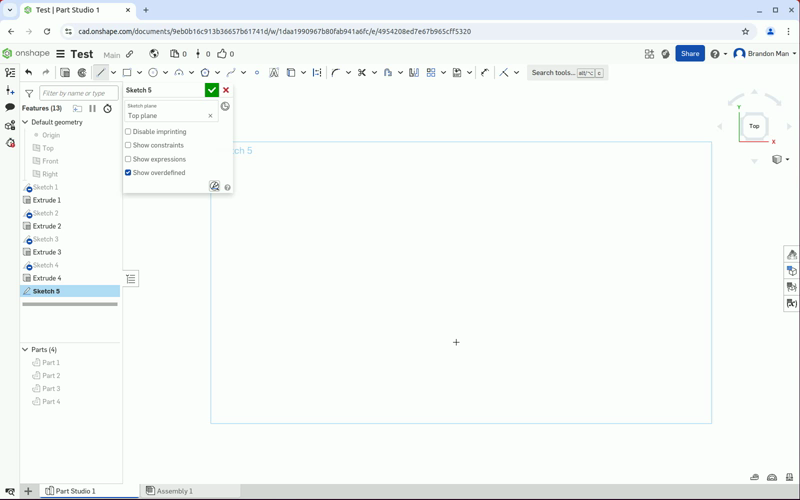
click(456, 341)
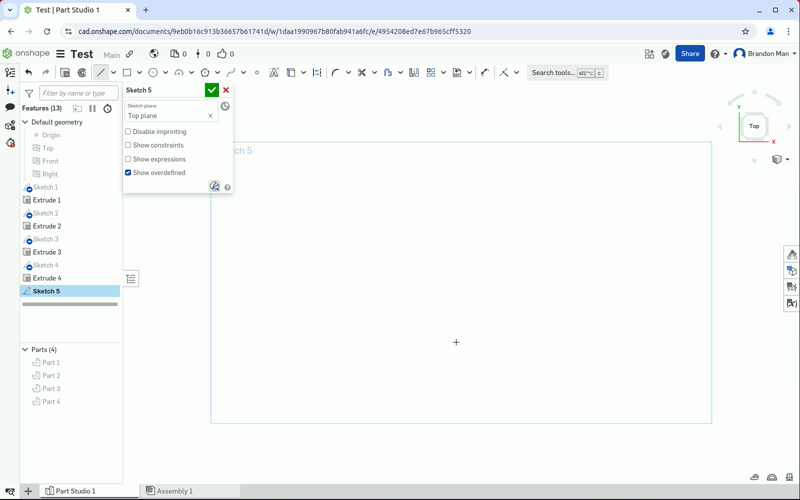
key_up(shift)
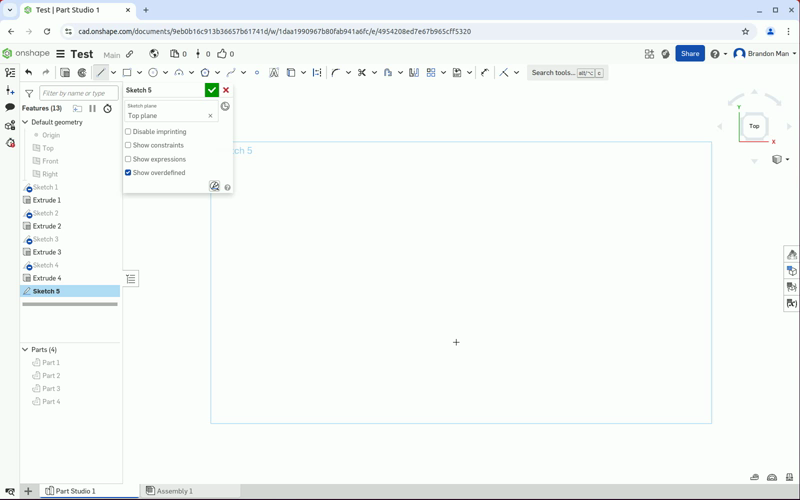
key_down(shift)
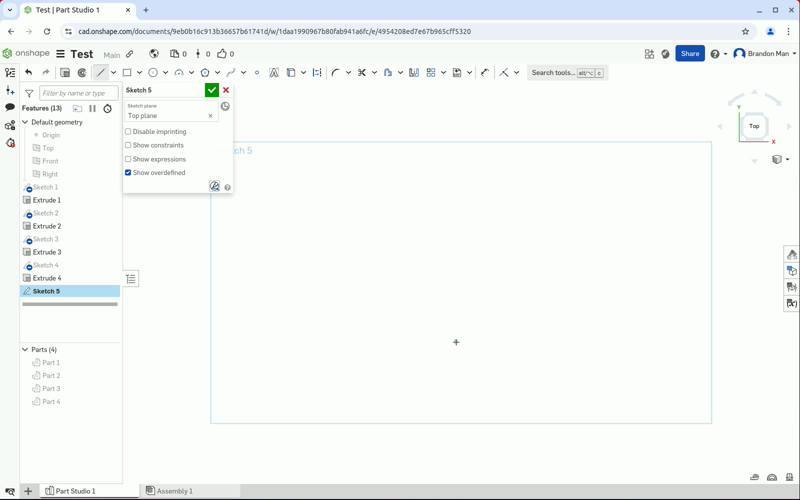
mouse_move(486, 341)
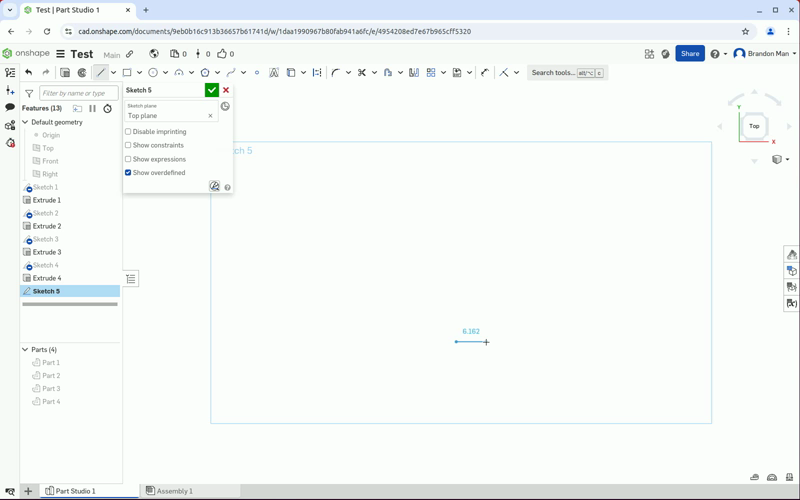
mouse_move(461, 341)
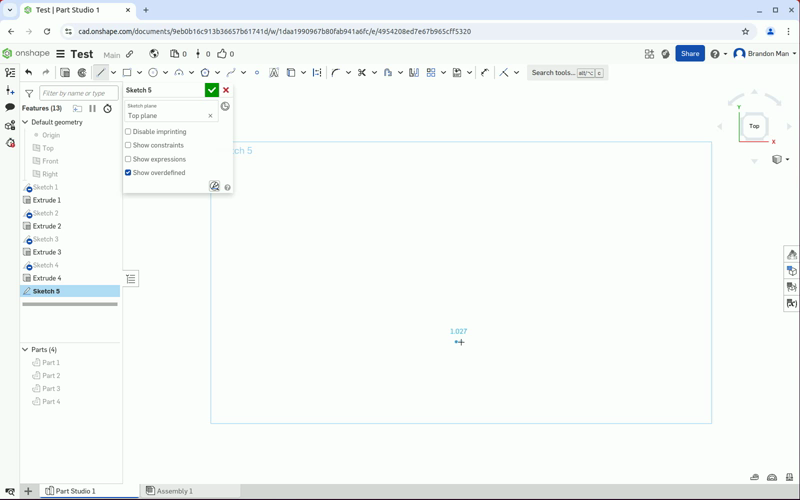
scroll(6)
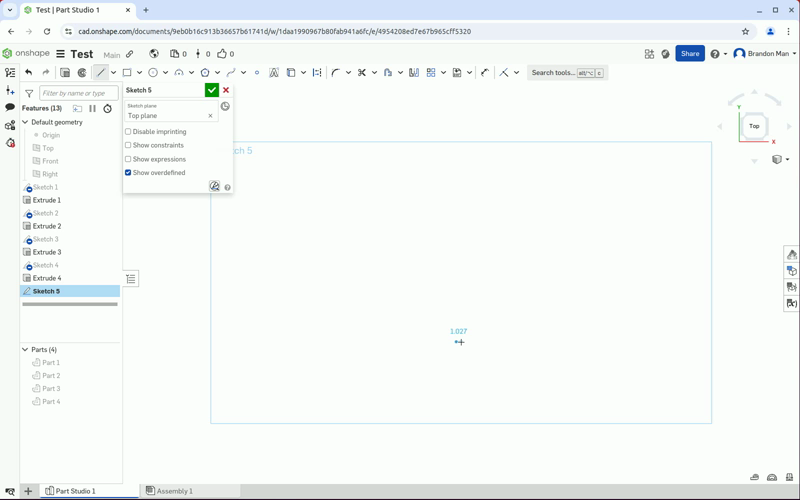
scroll(6)
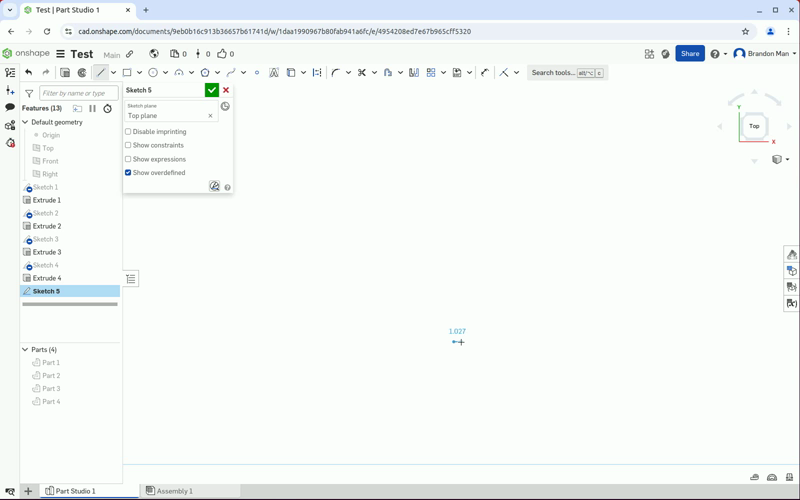
scroll(6)
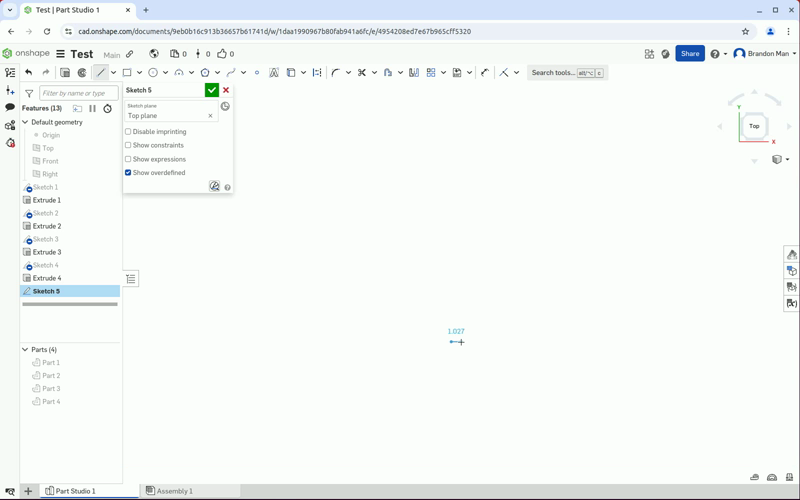
scroll(6)
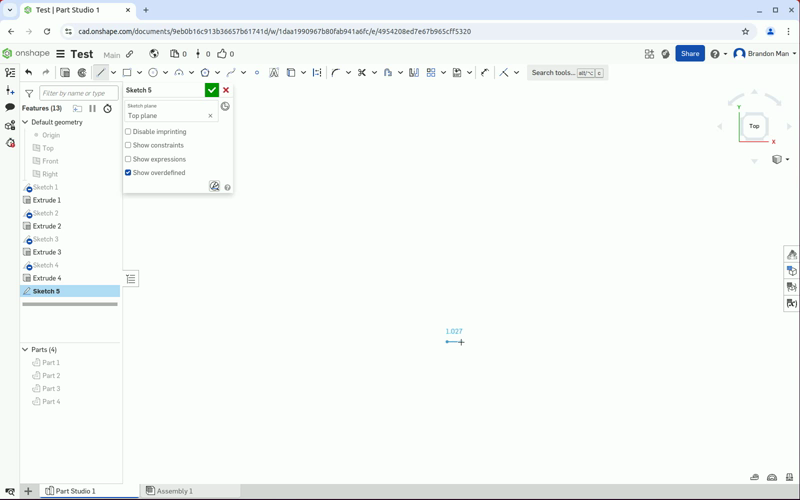
scroll(6)
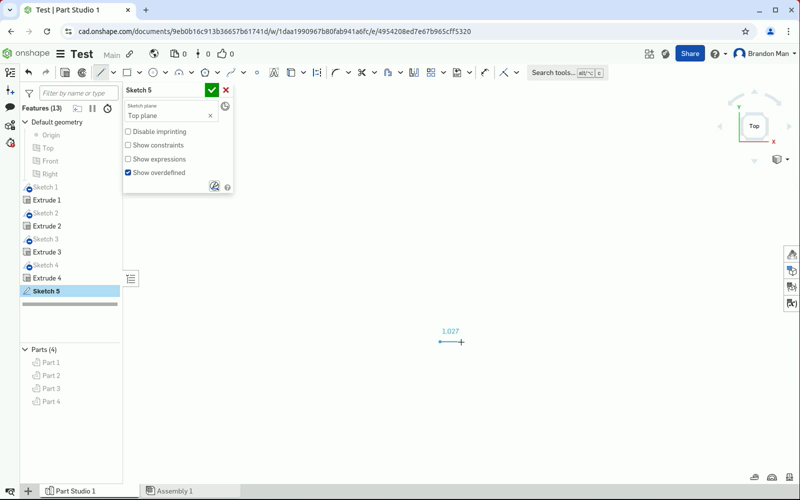
scroll(6)
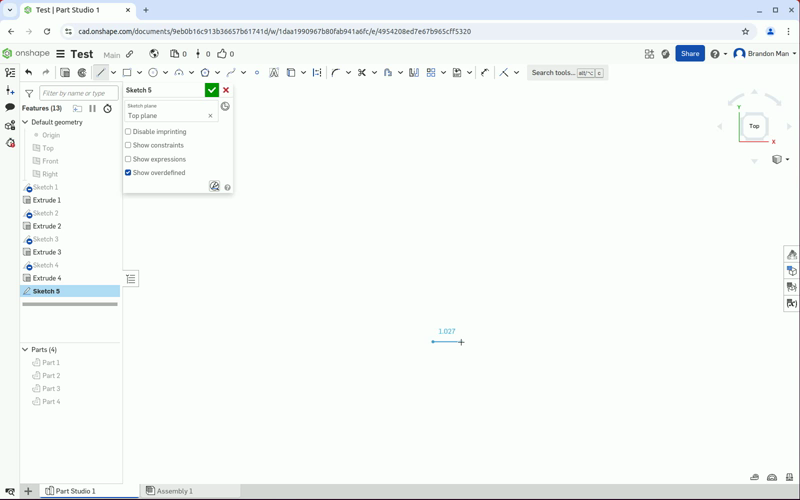
scroll(6)
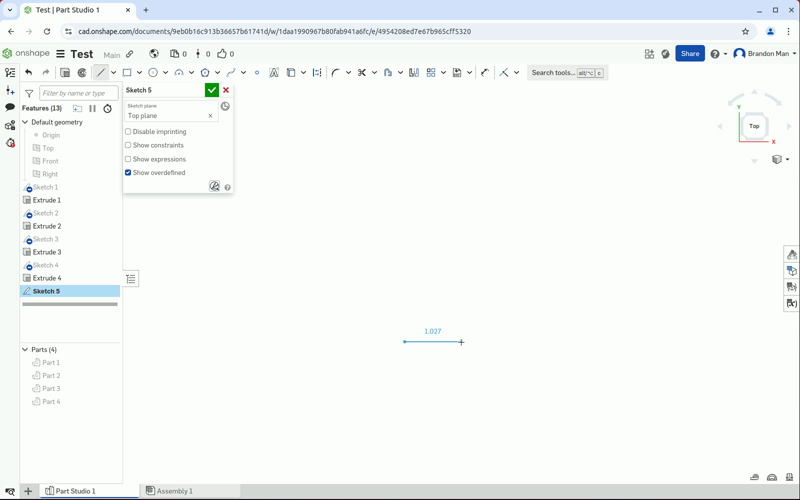
click(461, 341)
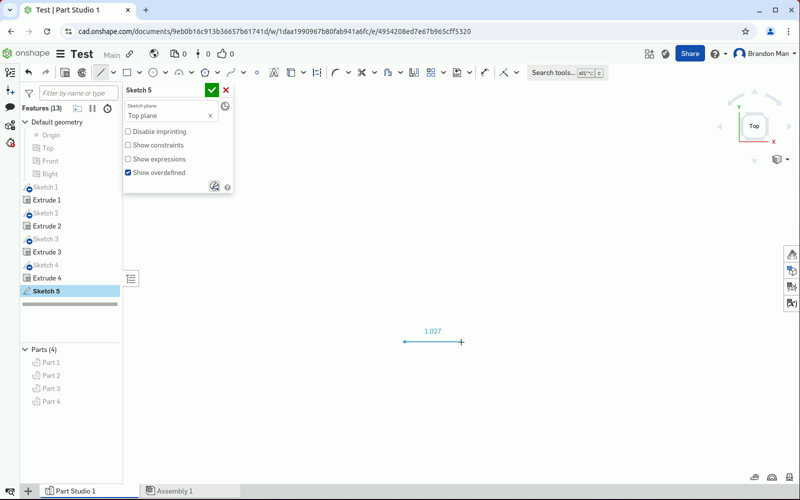
scroll(-6)
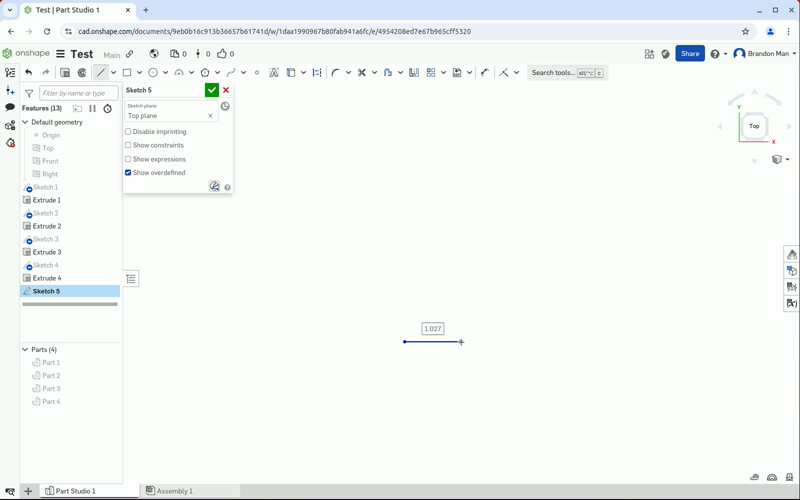
scroll(-6)
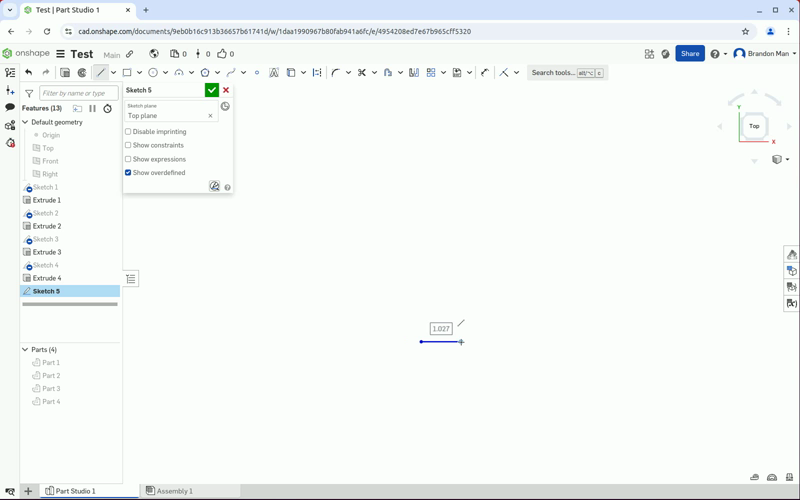
scroll(-6)
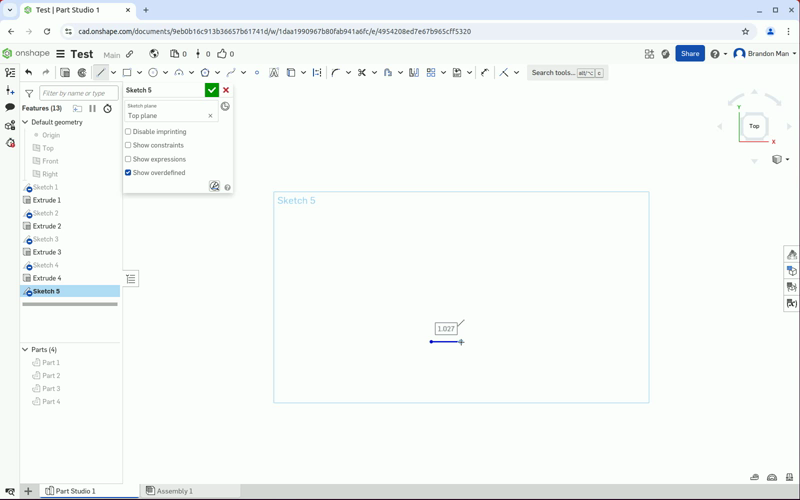
scroll(-6)
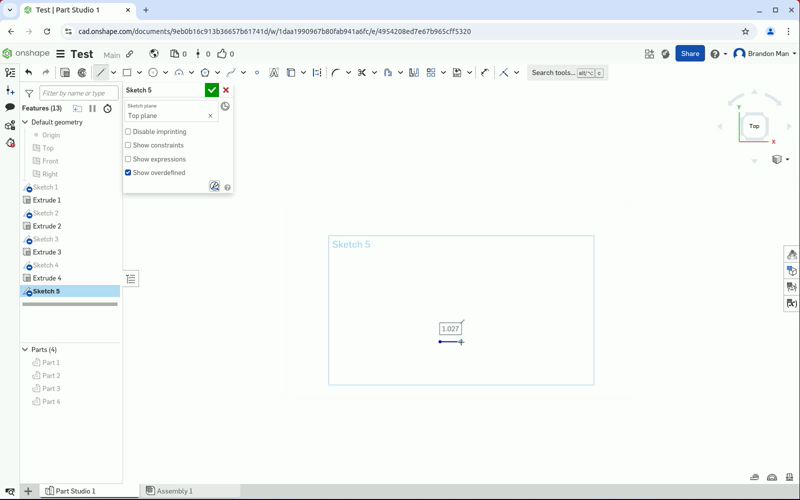
scroll(-6)
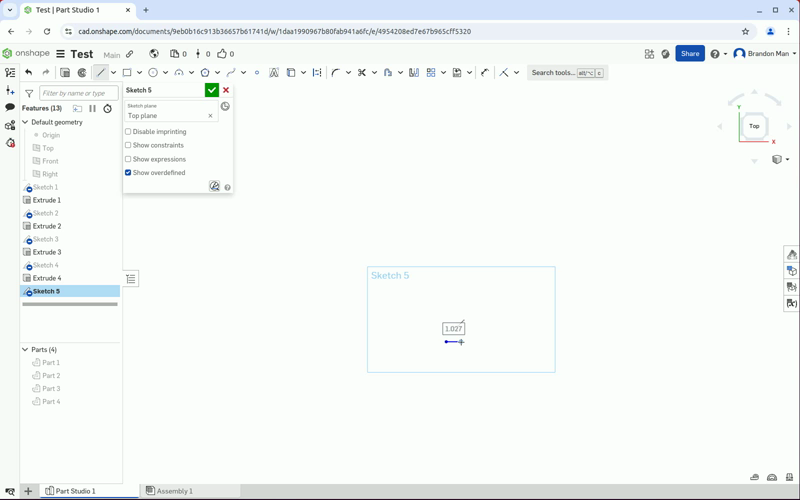
scroll(-6)
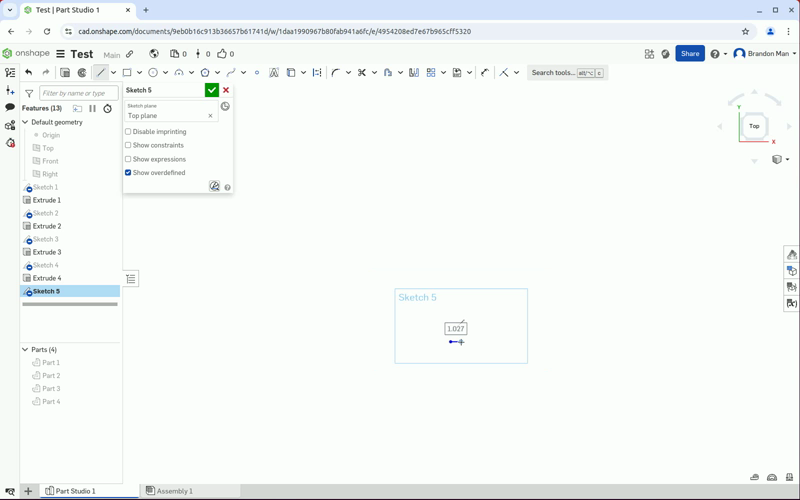
scroll(-6)
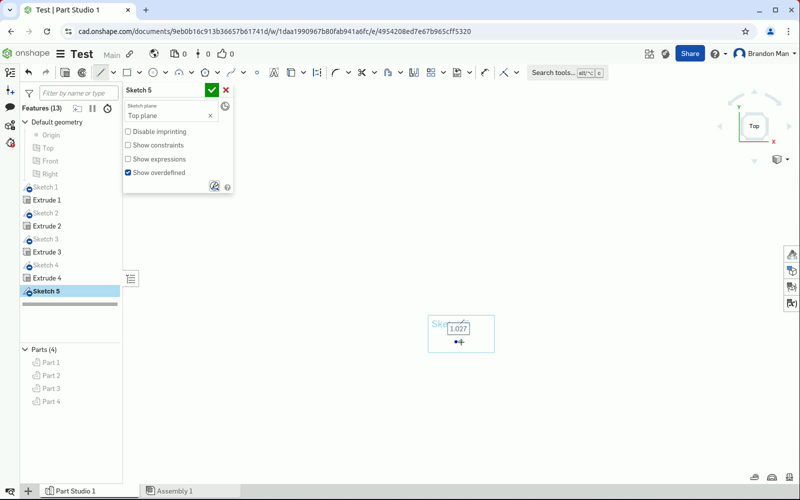
key_up(shift)
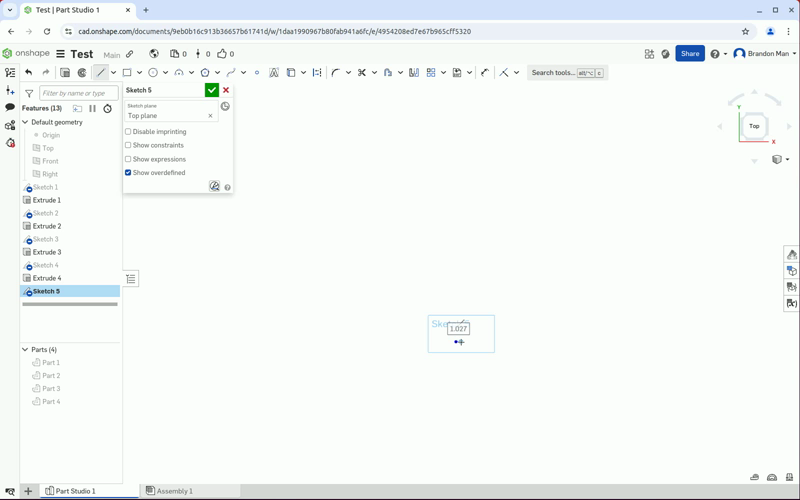
key_down(shift)
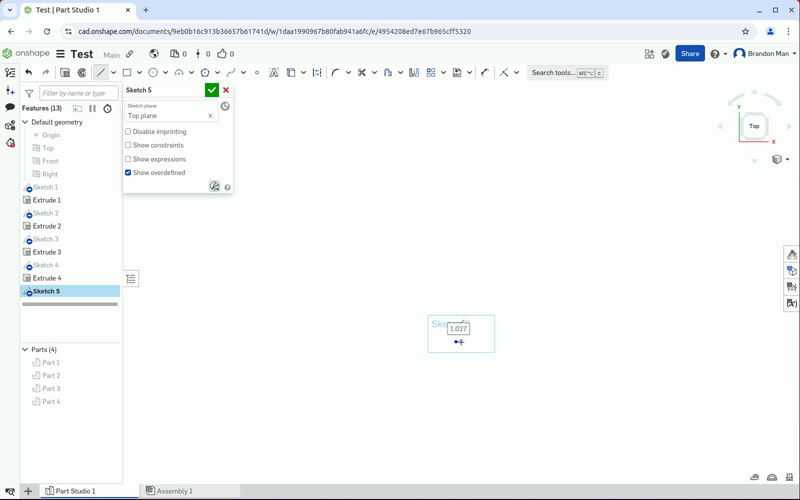
mouse_move(461, 269)
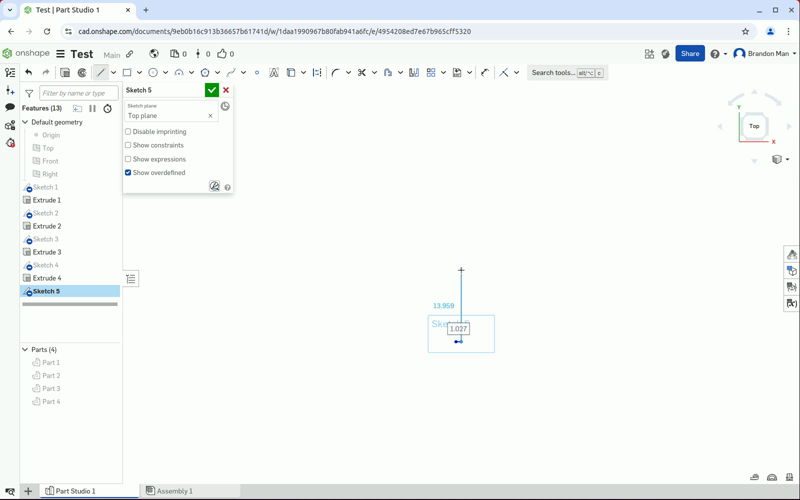
click(461, 269)
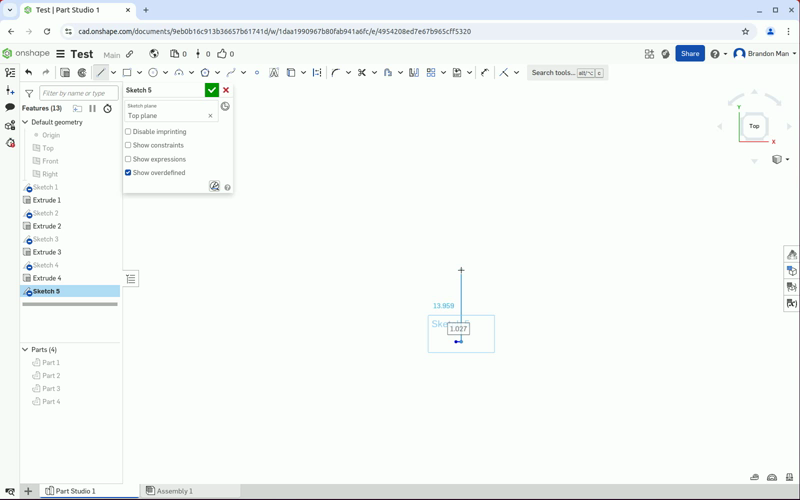
key_up(shift)
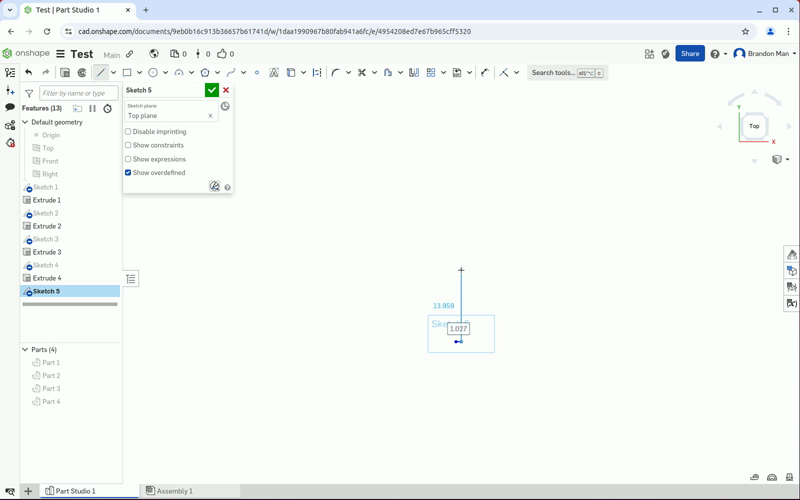
key_down(shift)
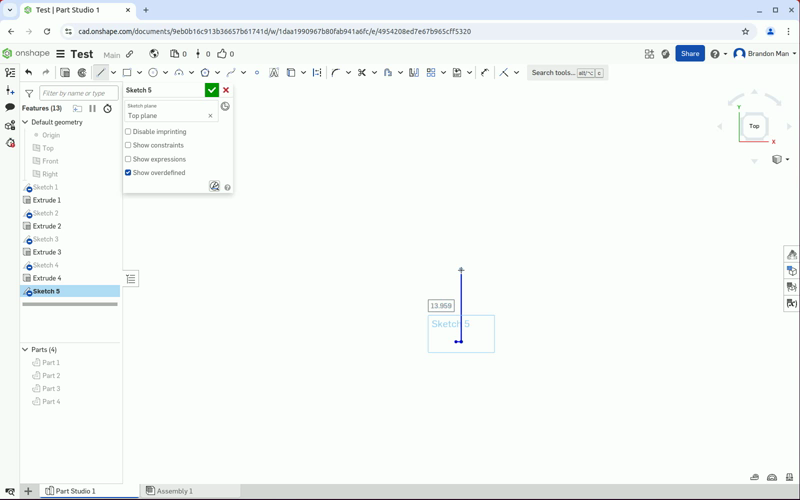
mouse_move(491, 269)
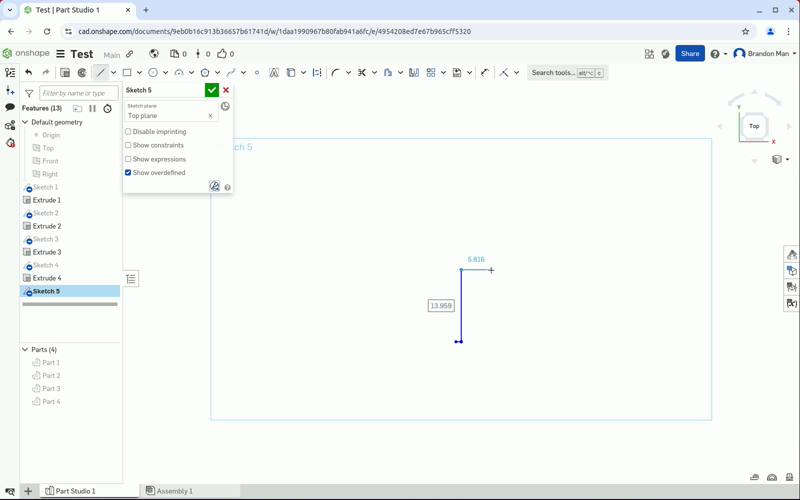
mouse_move(456, 269)
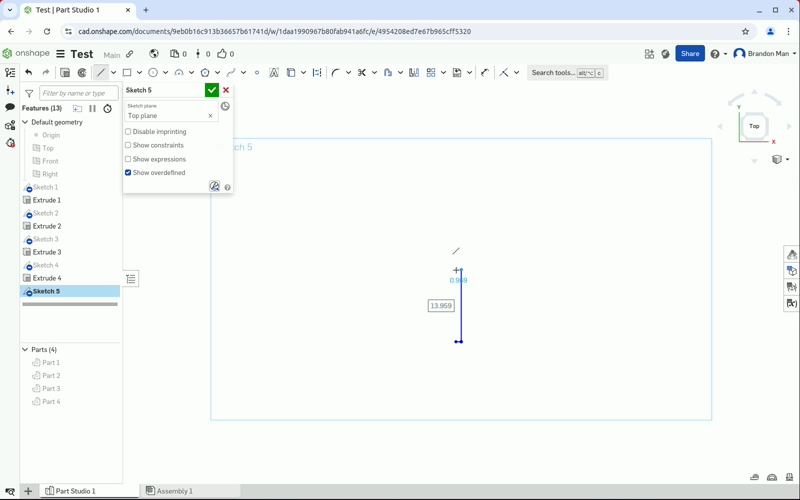
scroll(6)
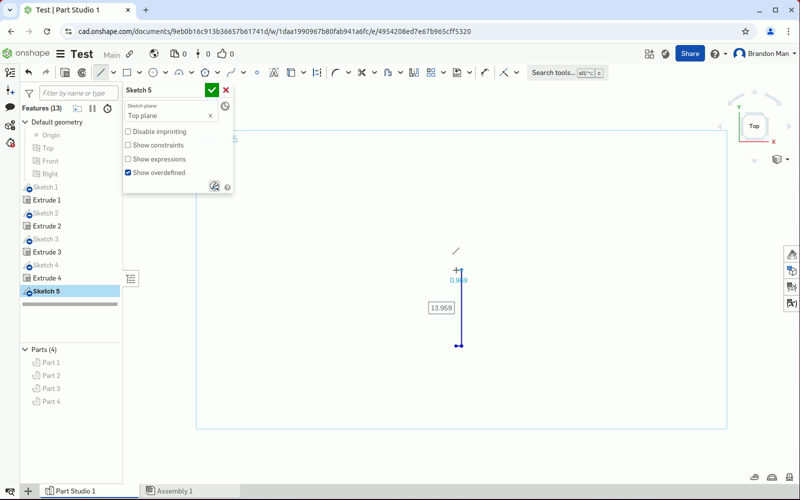
scroll(6)
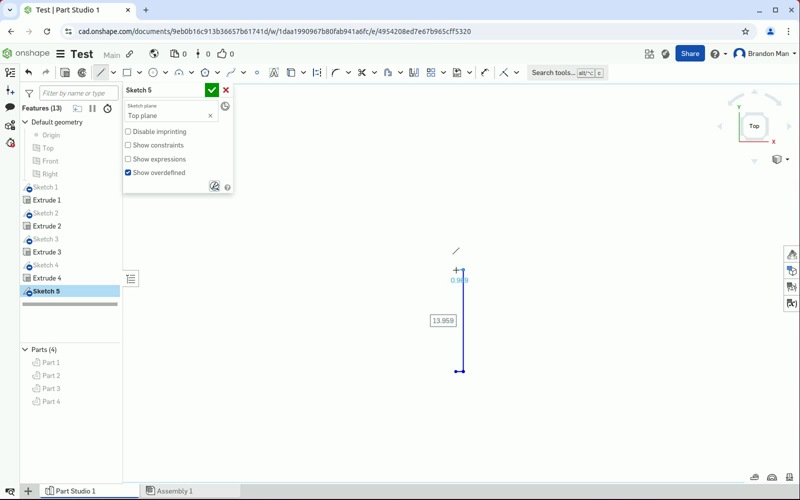
scroll(6)
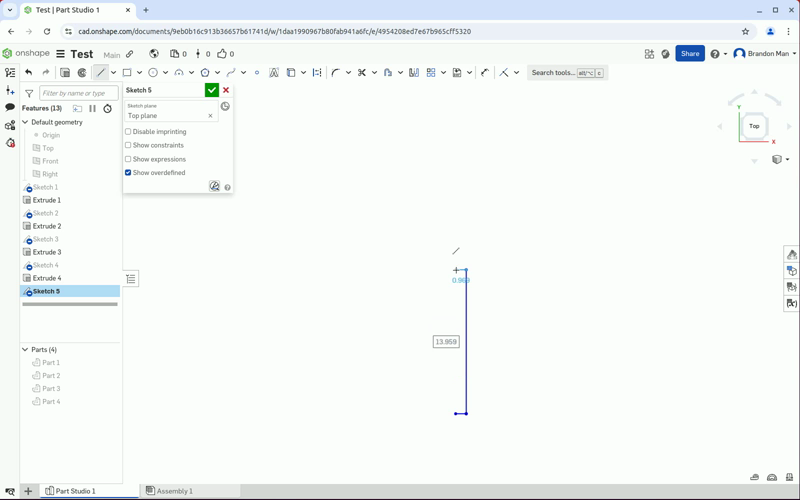
scroll(6)
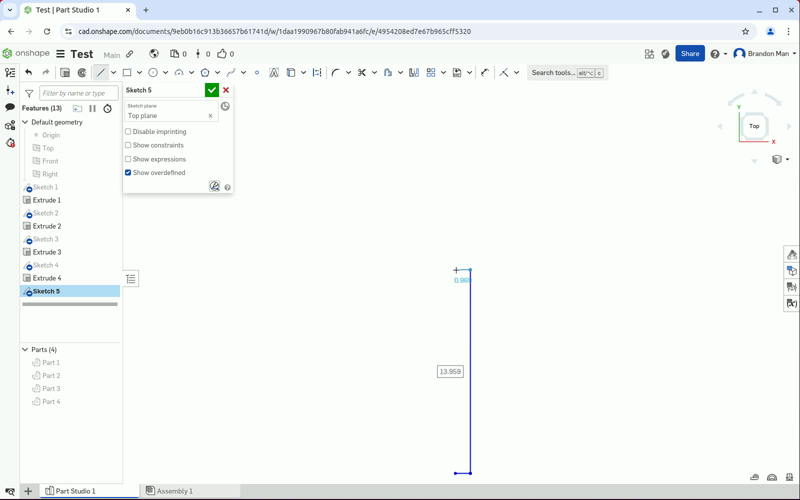
scroll(6)
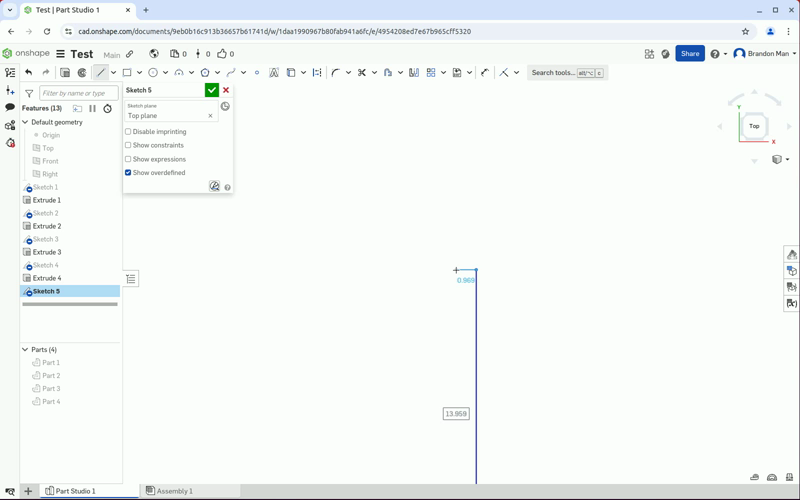
scroll(6)
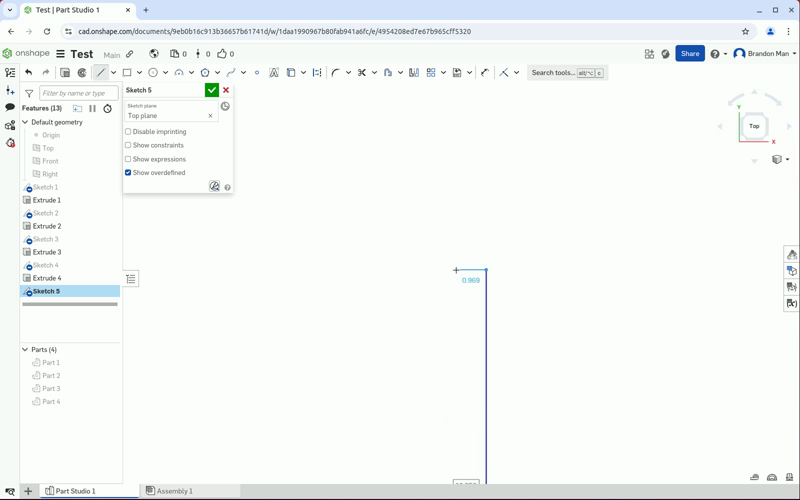
scroll(6)
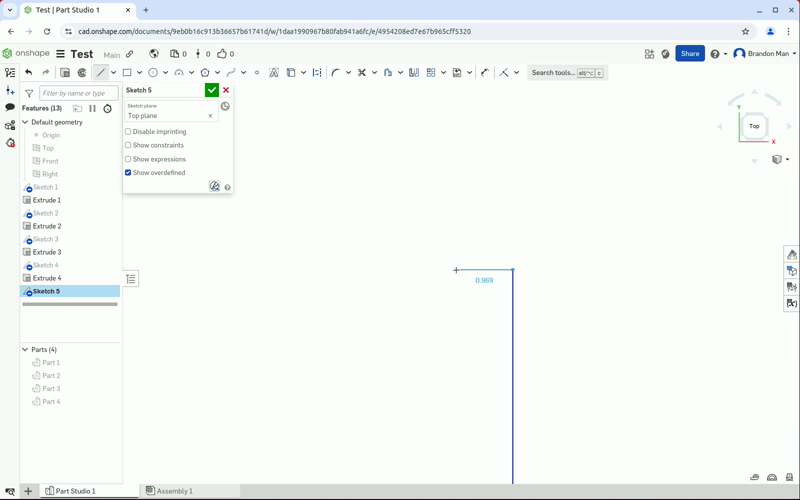
click(456, 269)
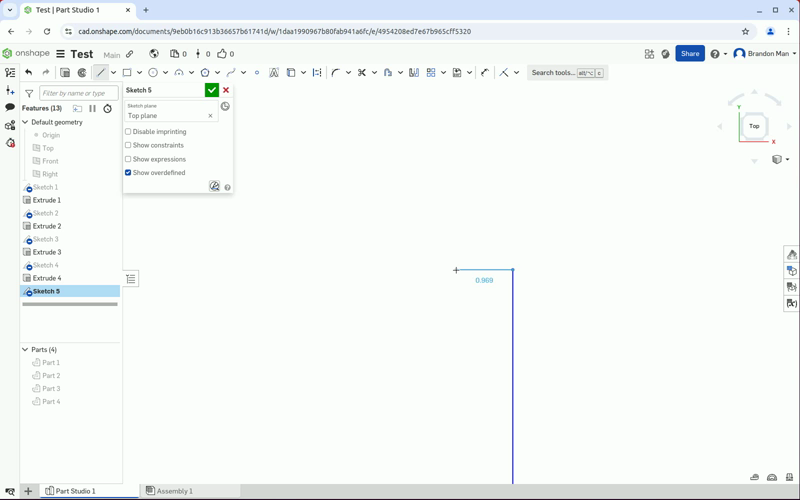
scroll(-6)
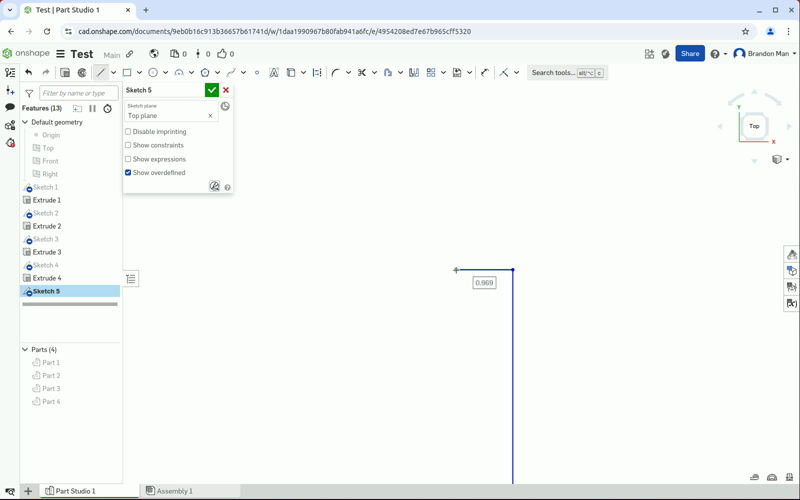
scroll(-6)
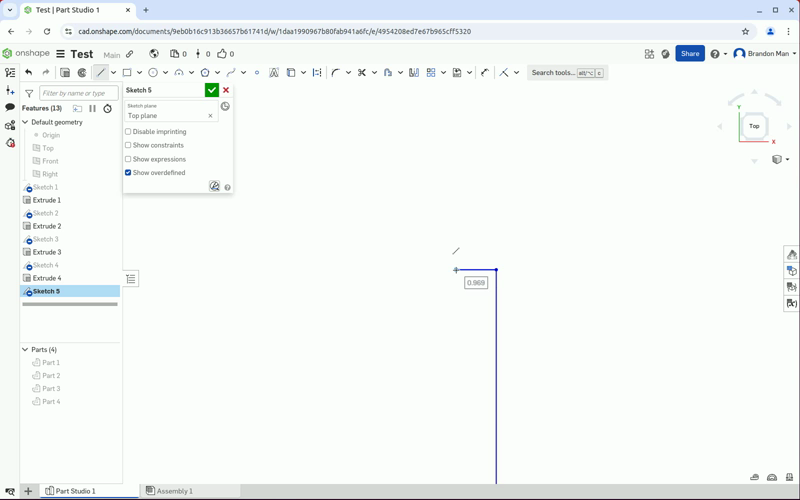
scroll(-6)
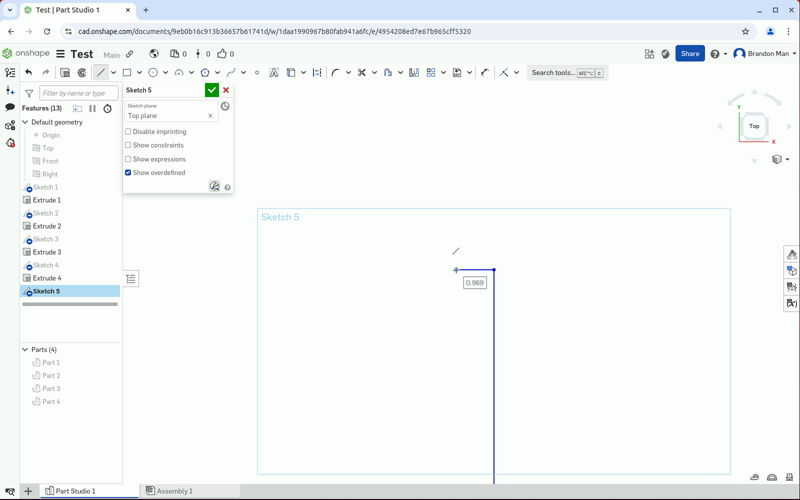
scroll(-6)
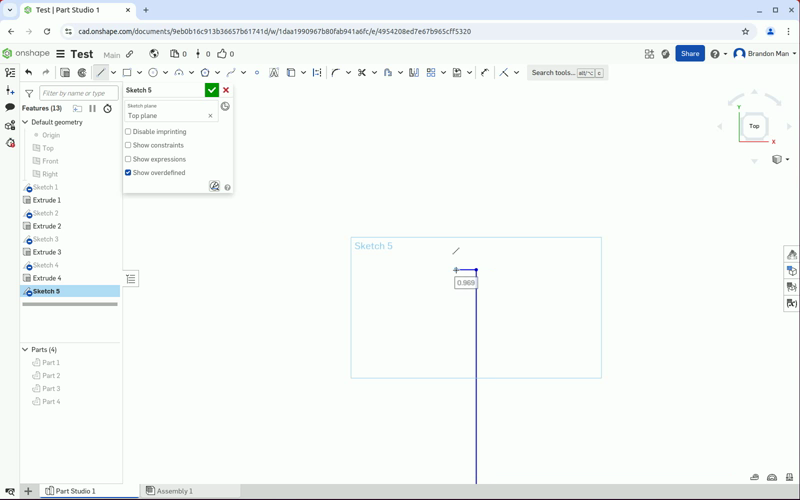
scroll(-6)
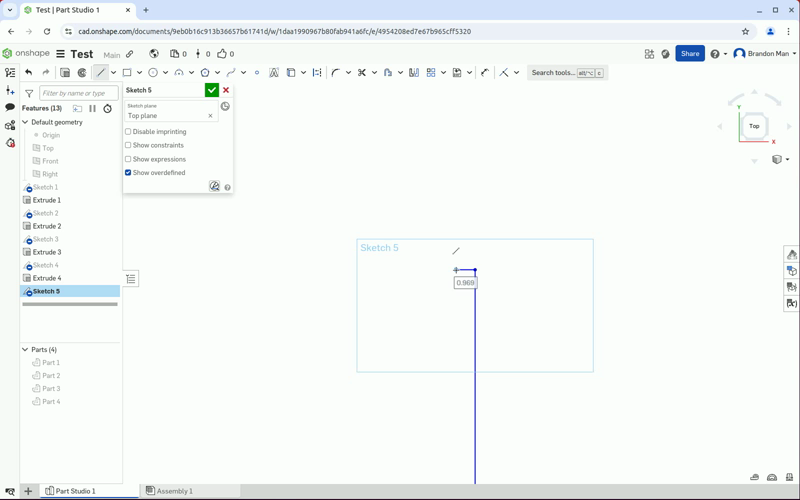
scroll(-6)
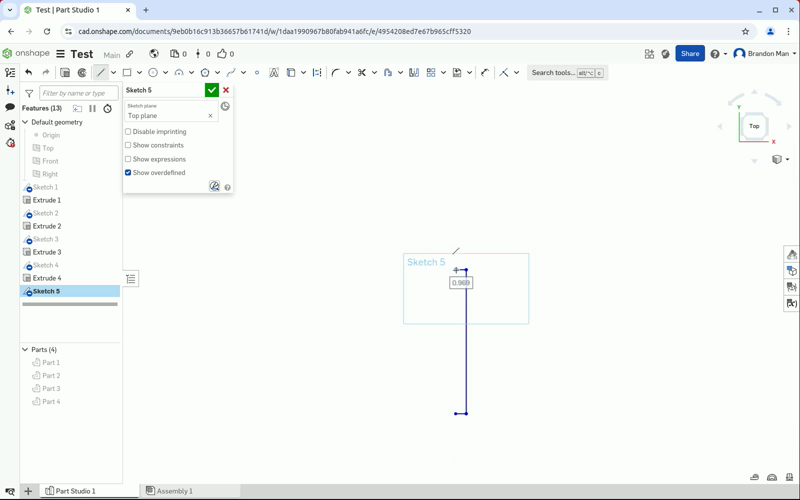
scroll(-6)
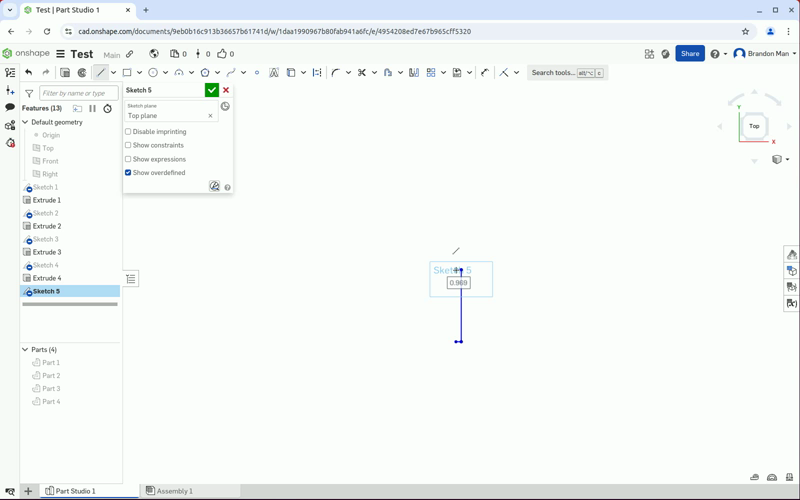
key_up(shift)
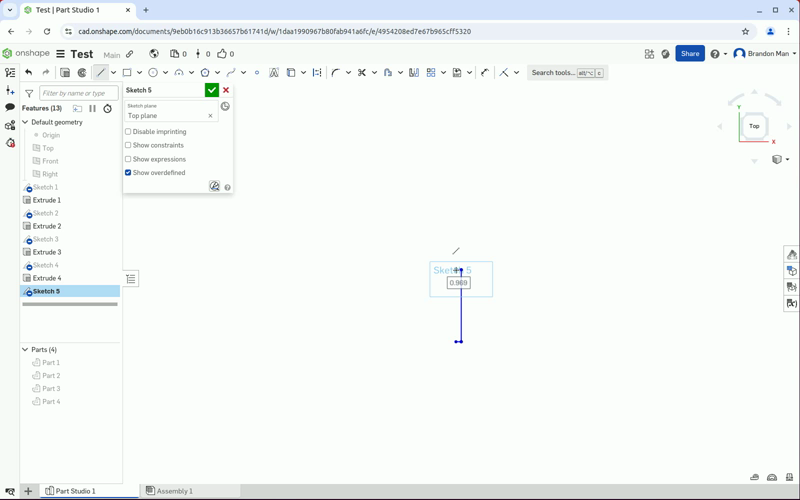
key_down(shift)
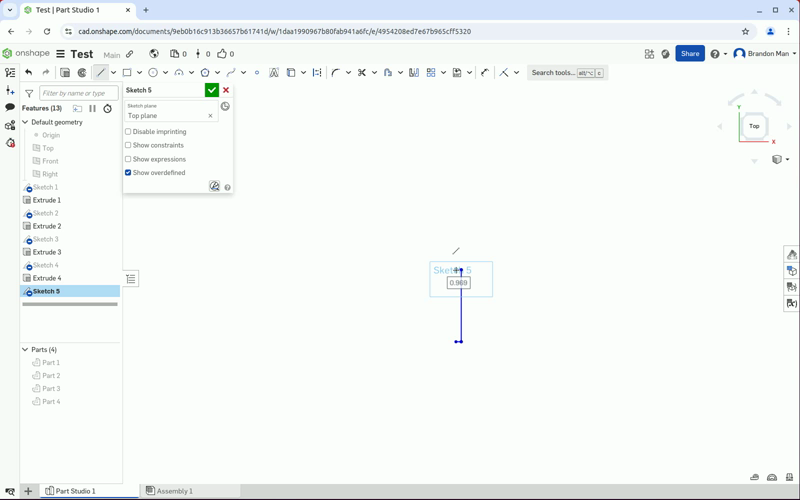
mouse_move(456, 341)
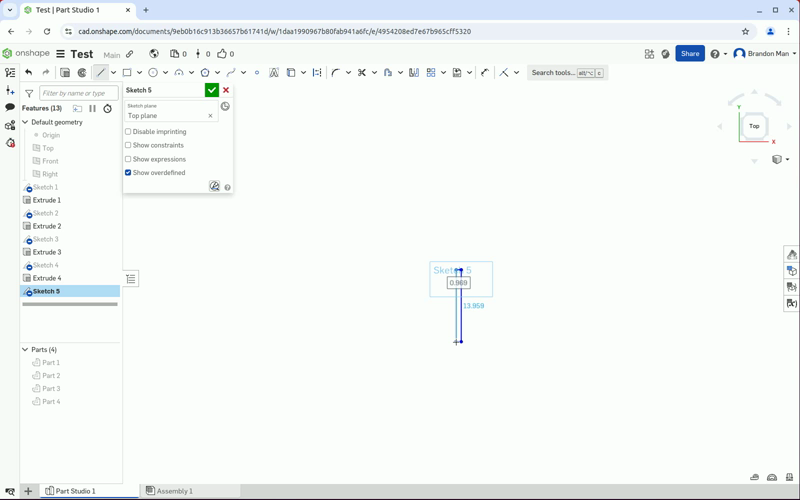
key_up(shift)
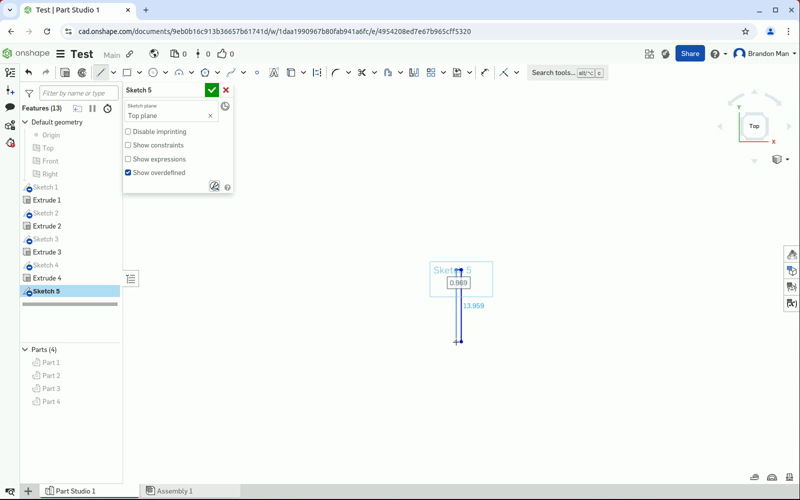
click(456, 341)
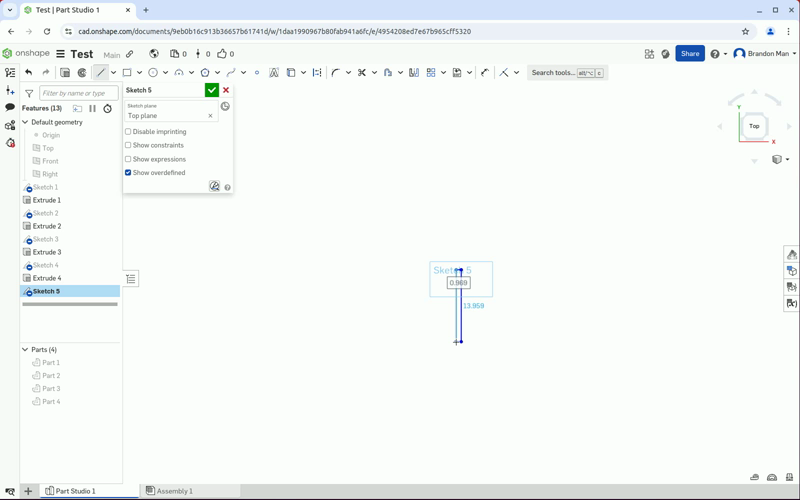
key(esc)
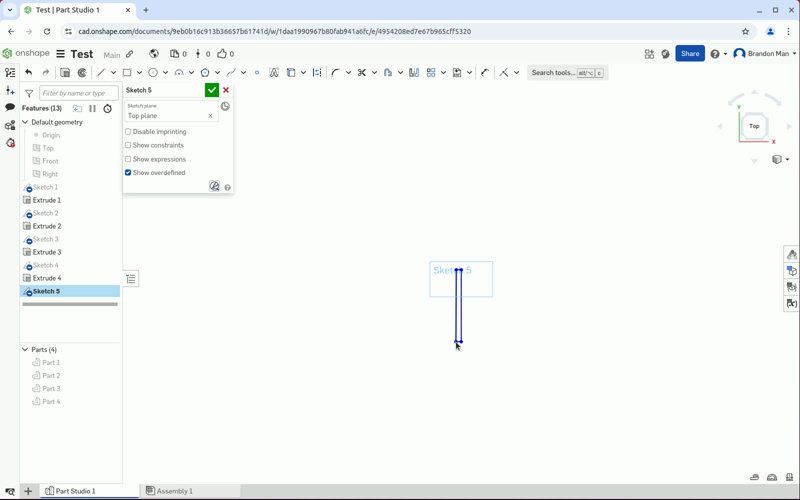
mouse_move(459, 309)
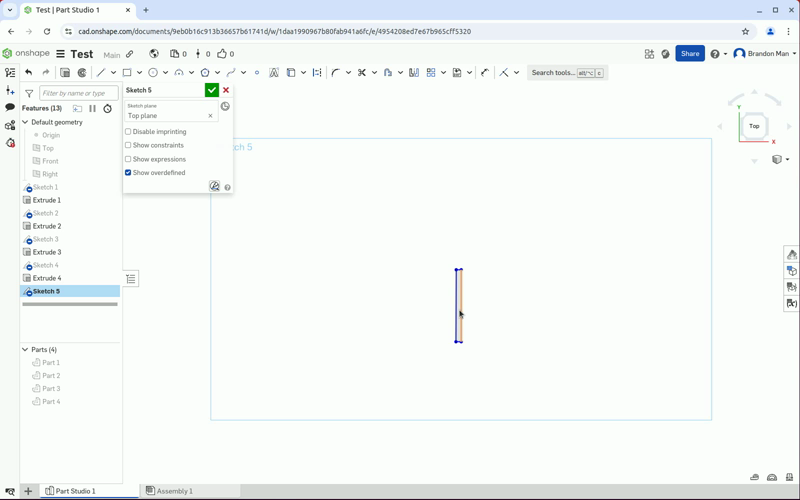
scroll(6)
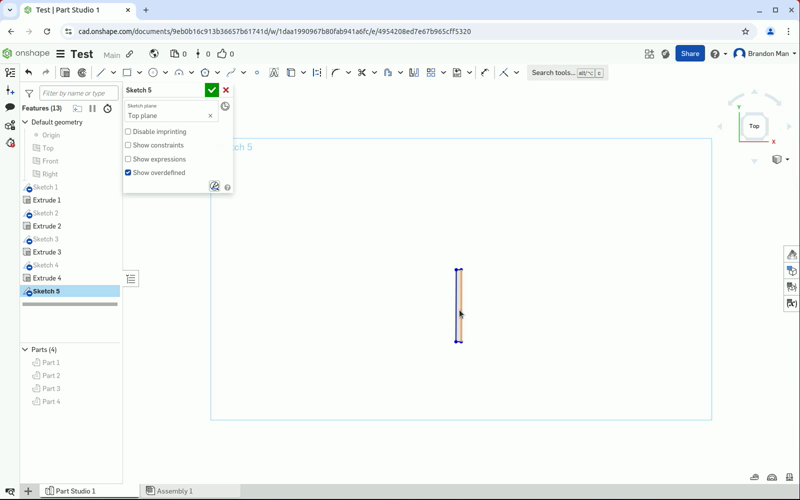
scroll(6)
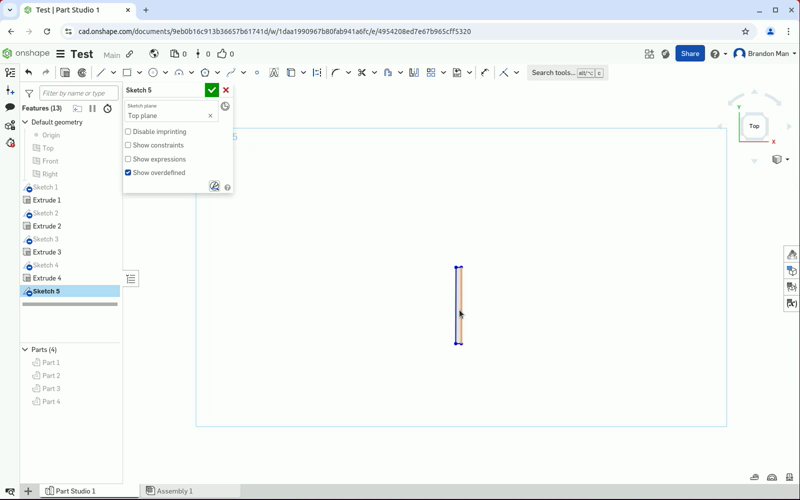
scroll(6)
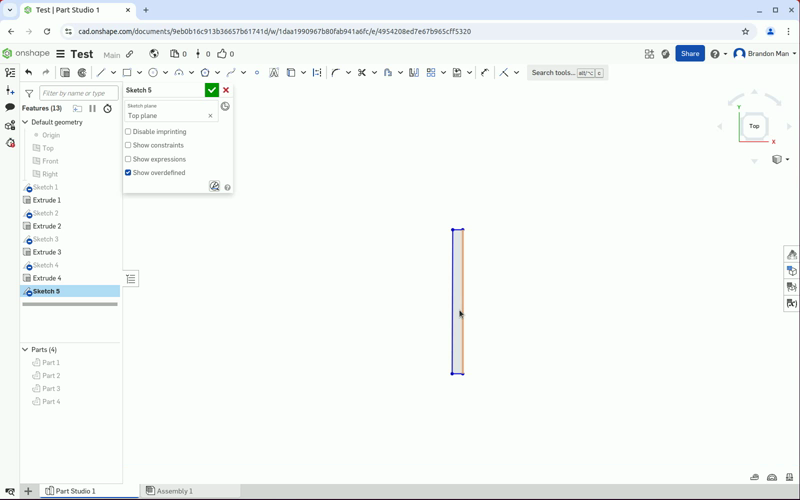
scroll(6)
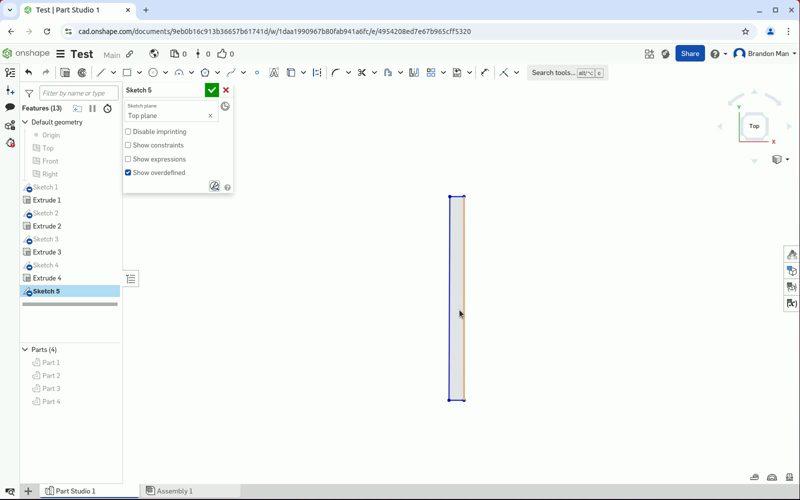
scroll(6)
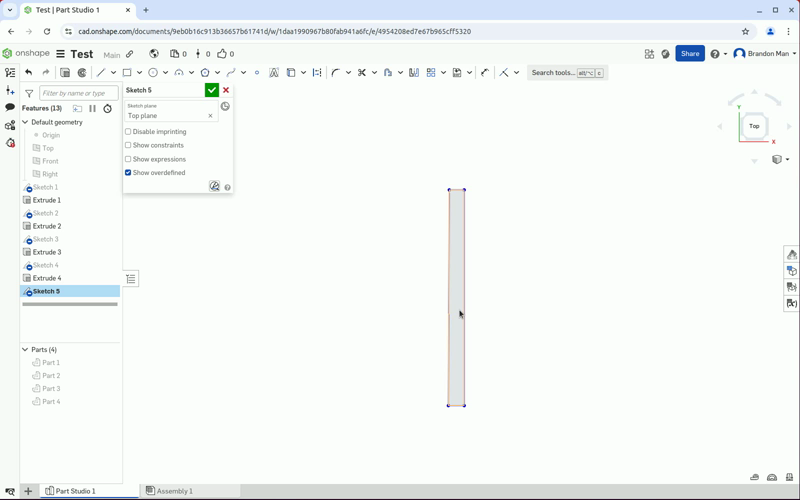
scroll(6)
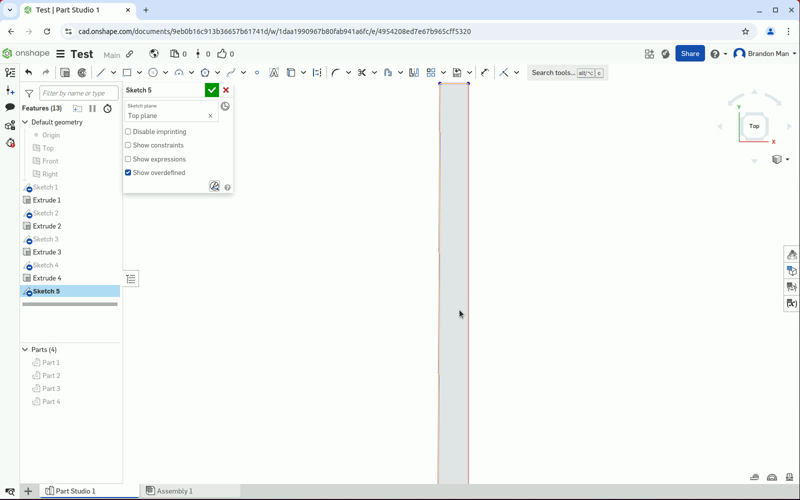
scroll(6)
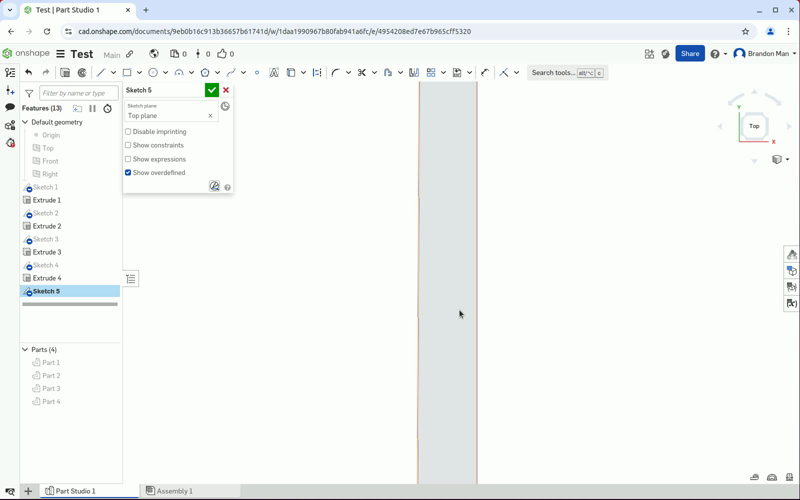
click(459, 309)
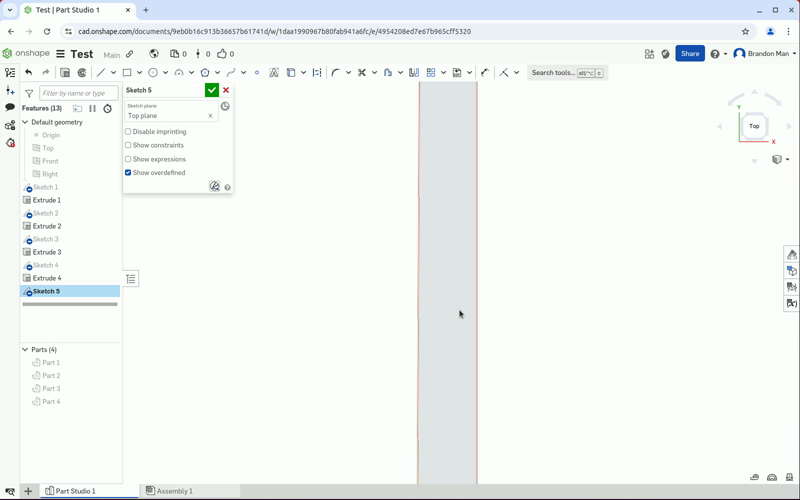
scroll(-6)
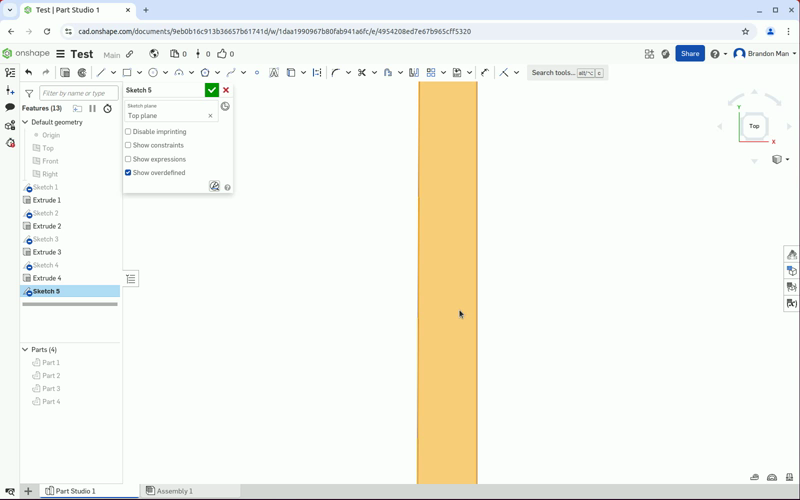
scroll(-6)
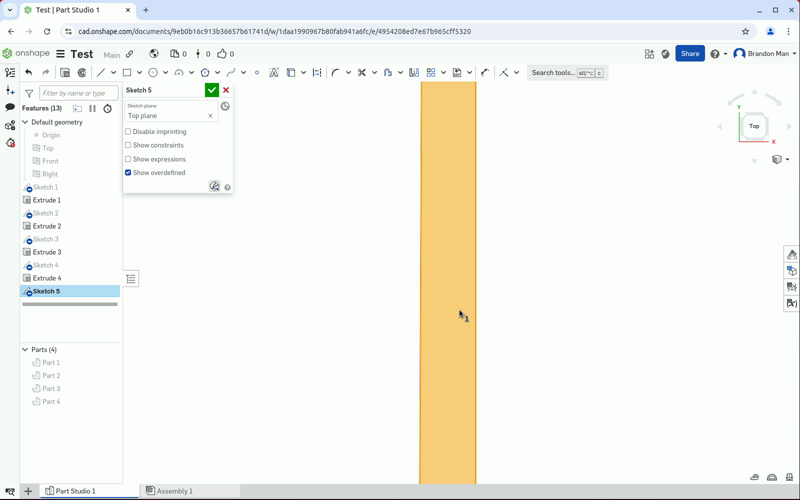
scroll(-6)
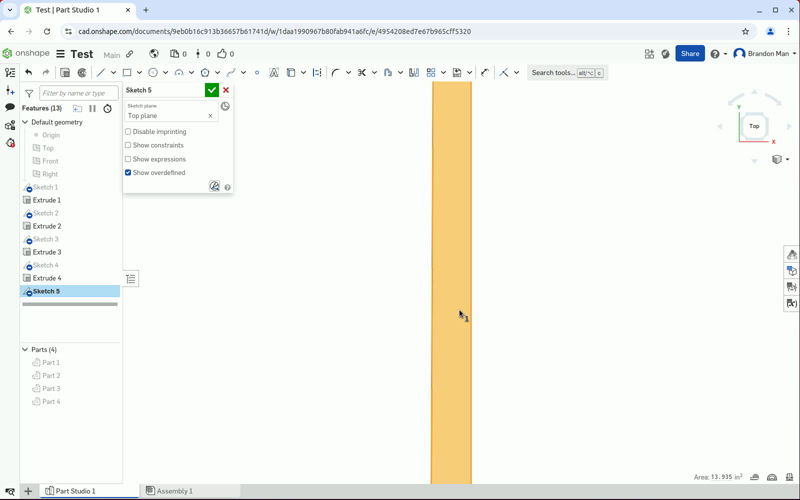
scroll(-6)
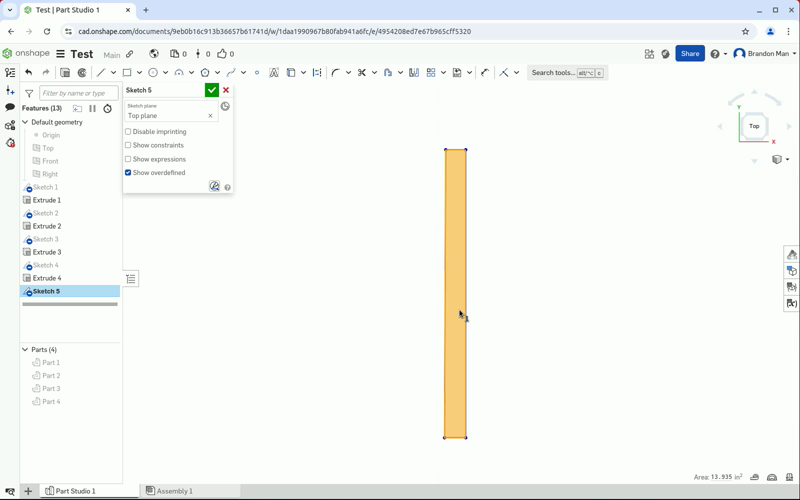
scroll(-6)
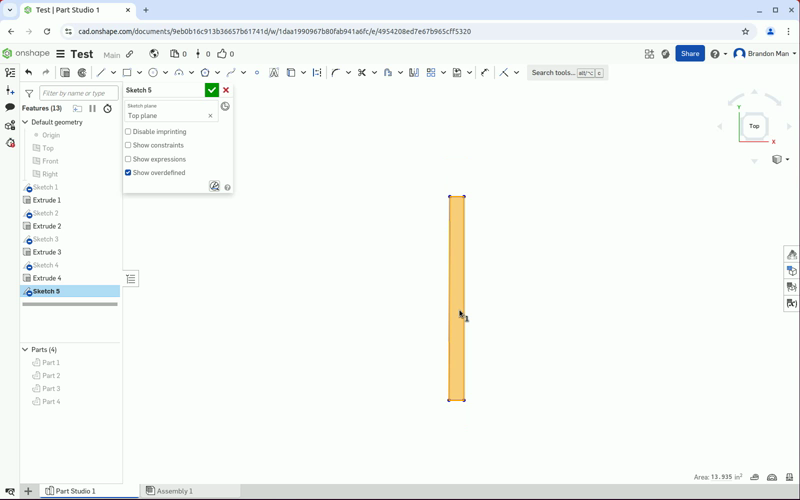
scroll(-6)
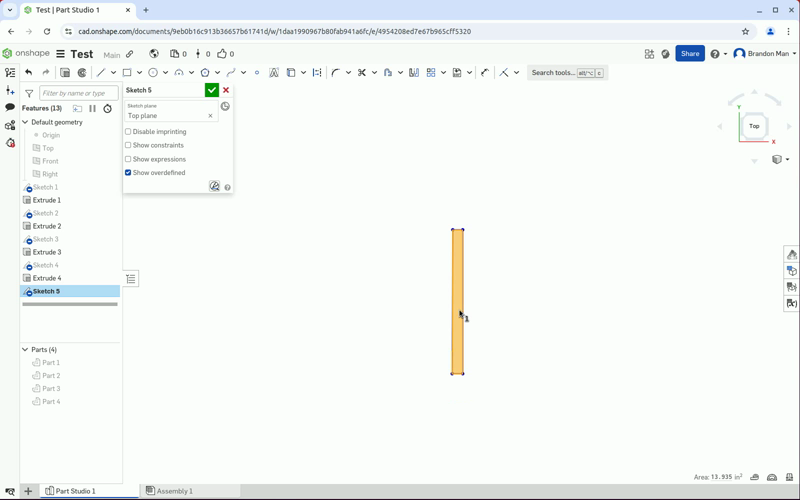
scroll(-6)
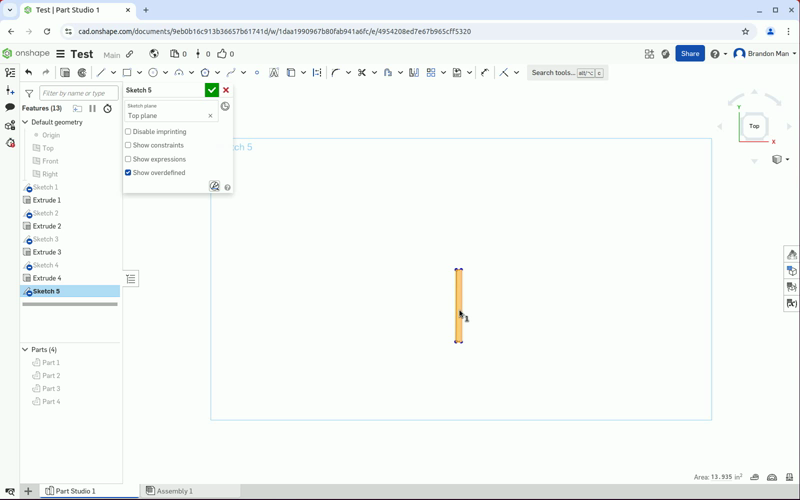
mouse_move(73, 352)
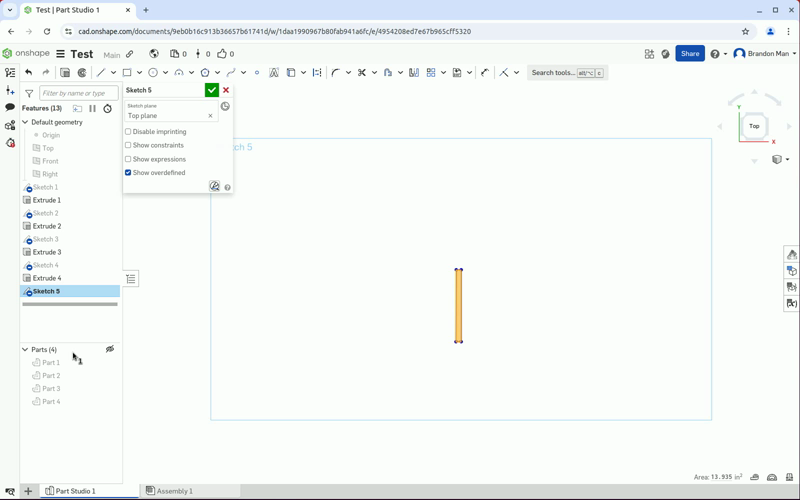
key(shift+y)
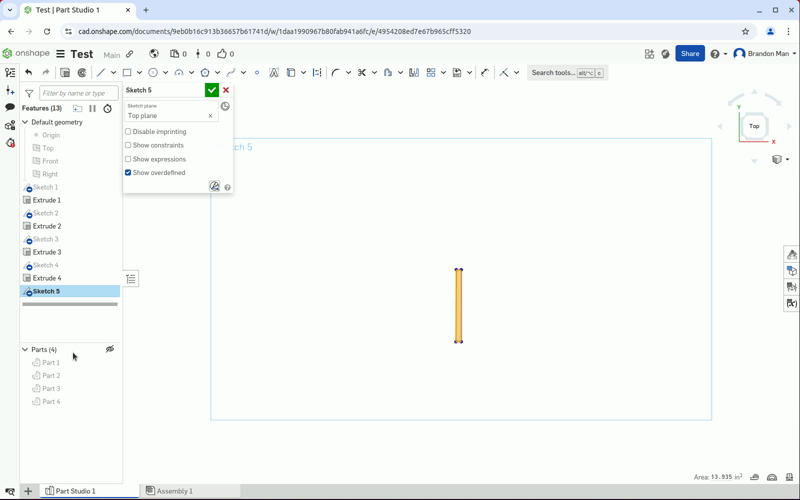
key(shift+e)
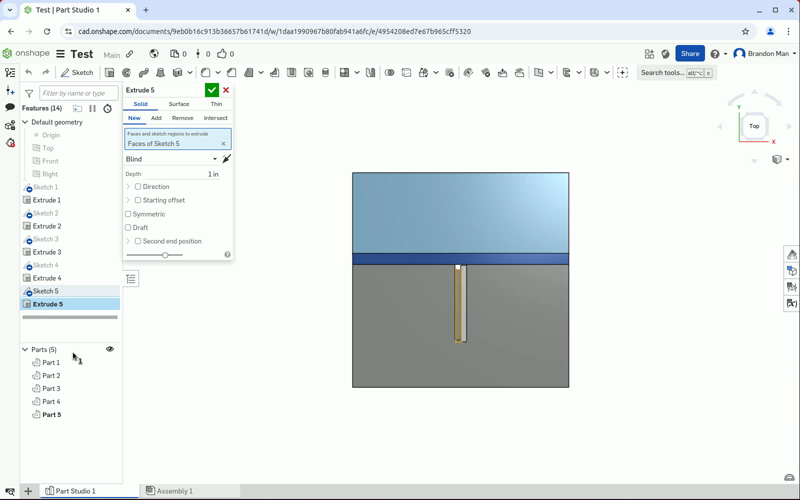
mouse_move(143, 106)
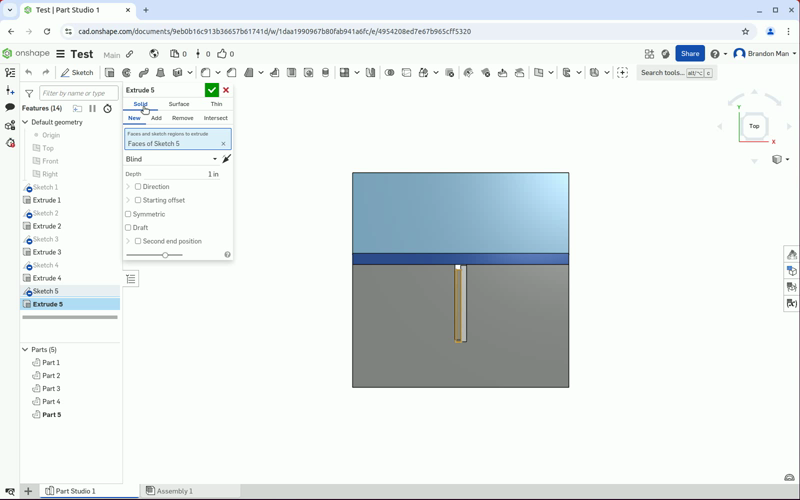
click(143, 106)
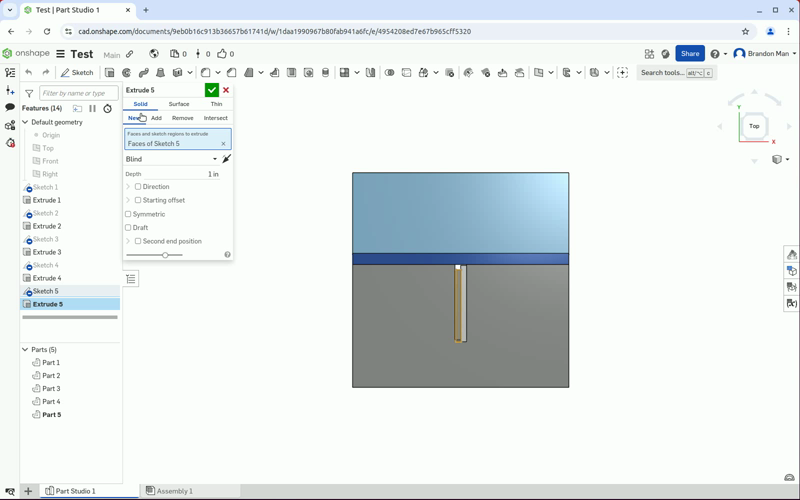
mouse_move(137, 120)
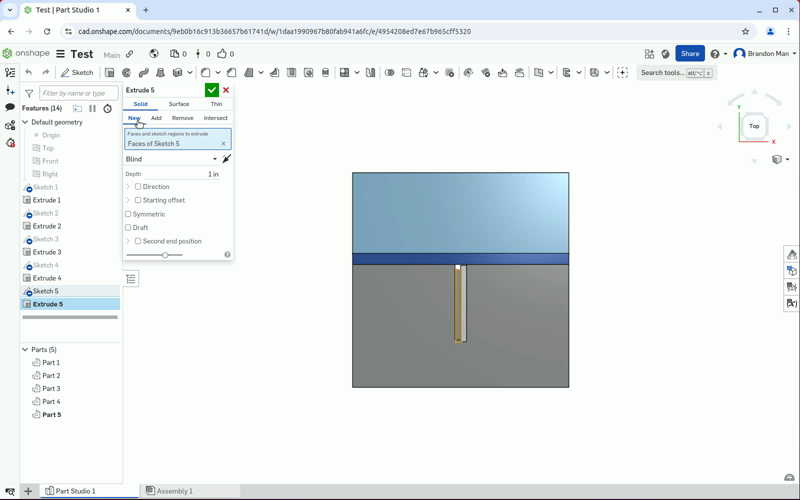
click(137, 120)
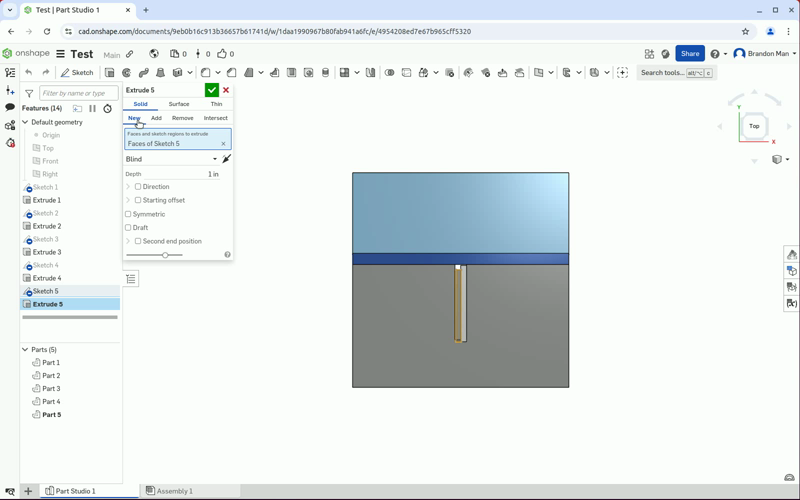
key(tab, 4)
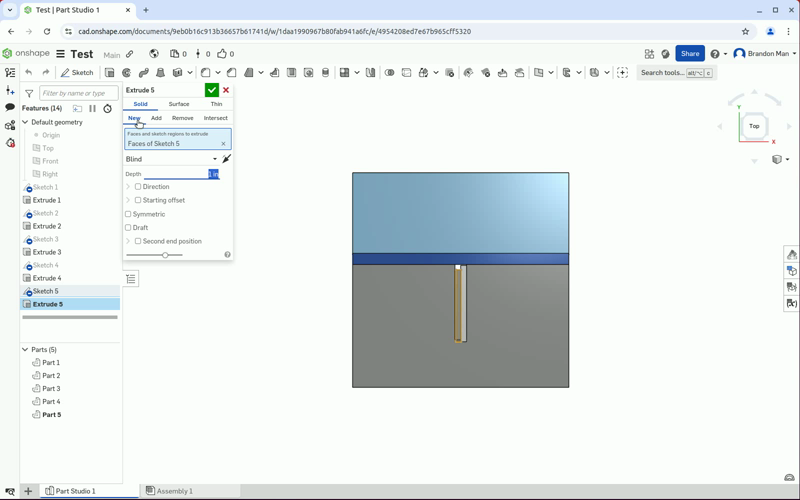
text(14.683)
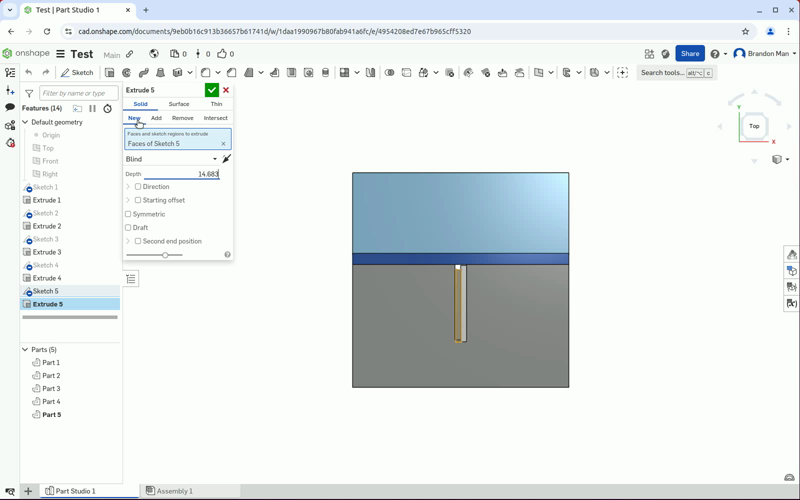
key(enter)
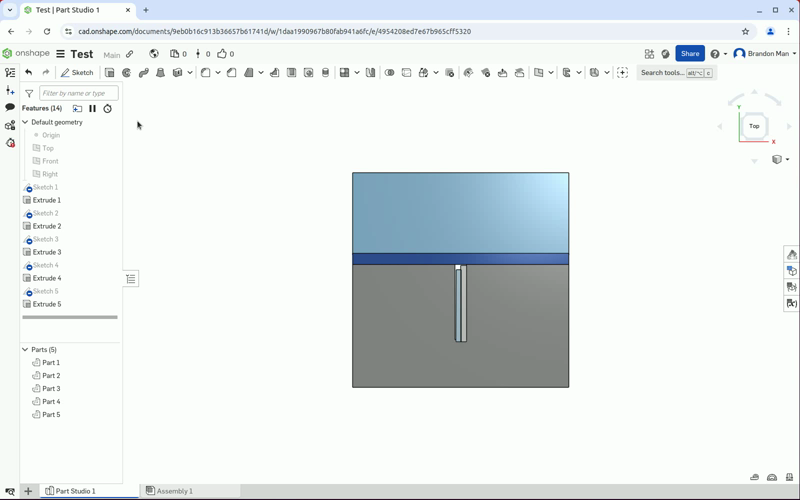
key(shift+h)
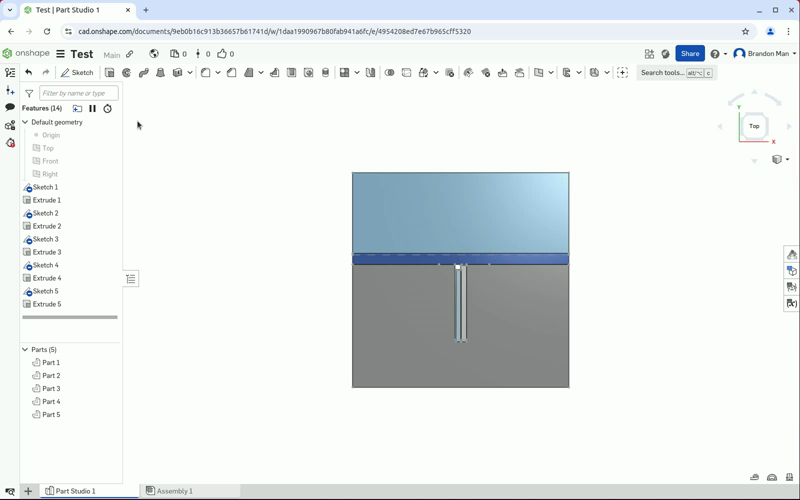
key(shift+h)
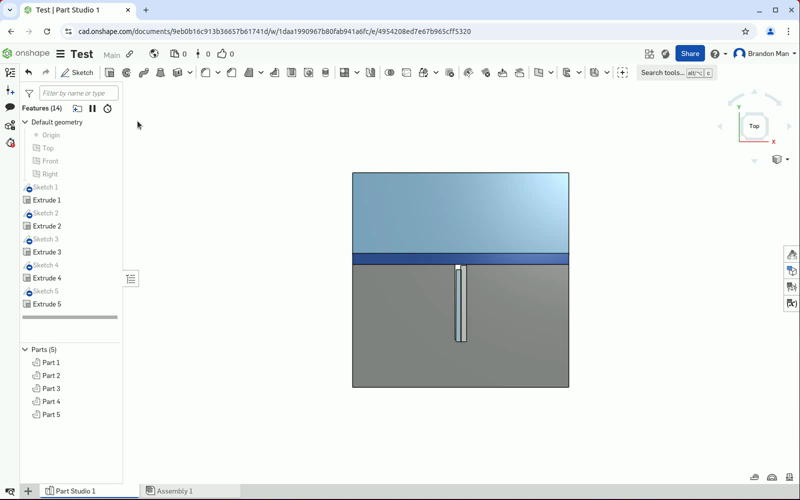
mouse_move(73, 189)
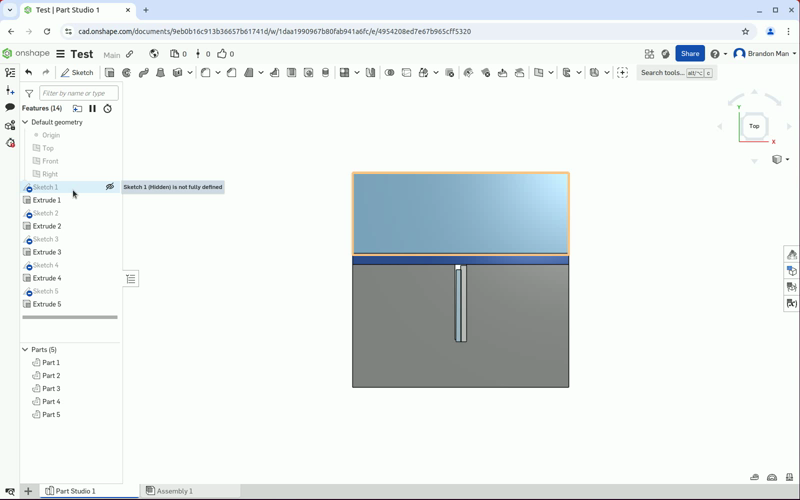
click(73, 189)
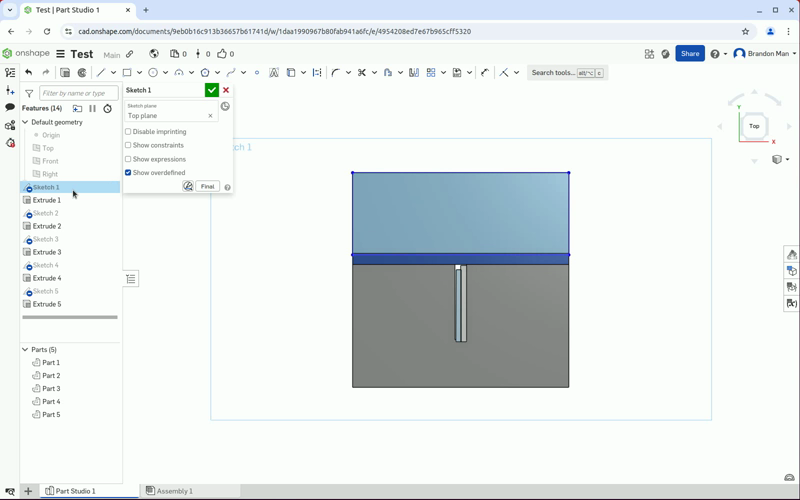
mouse_move(229, 92)
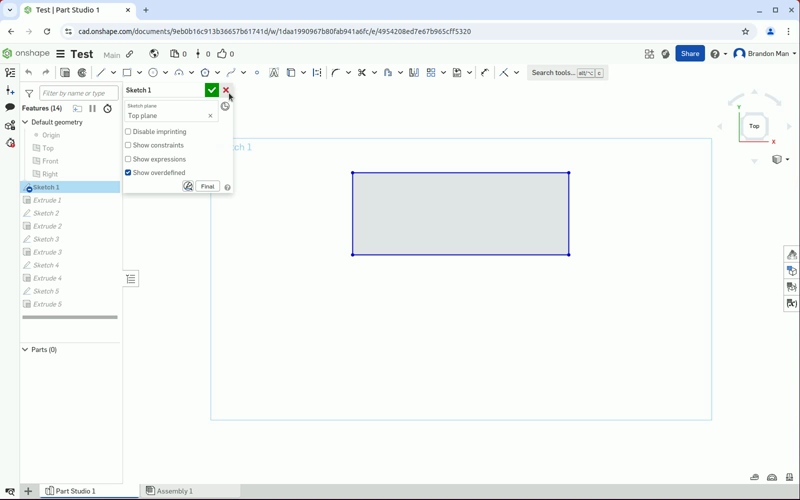
click(229, 92)
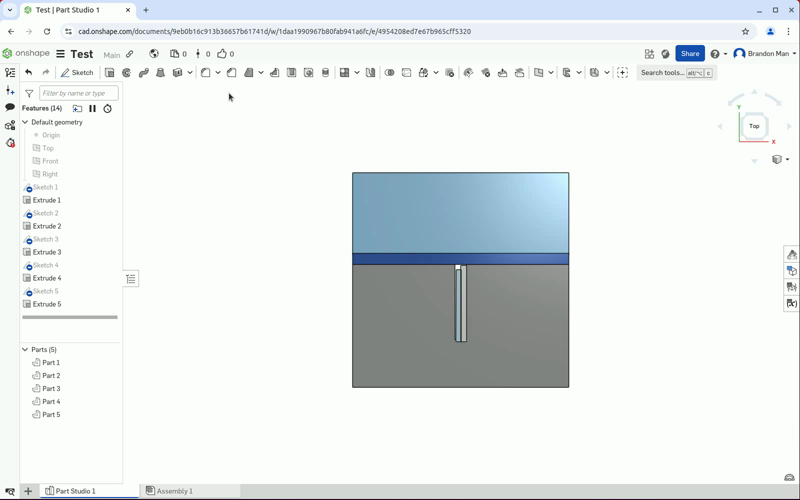
mouse_move(73, 352)
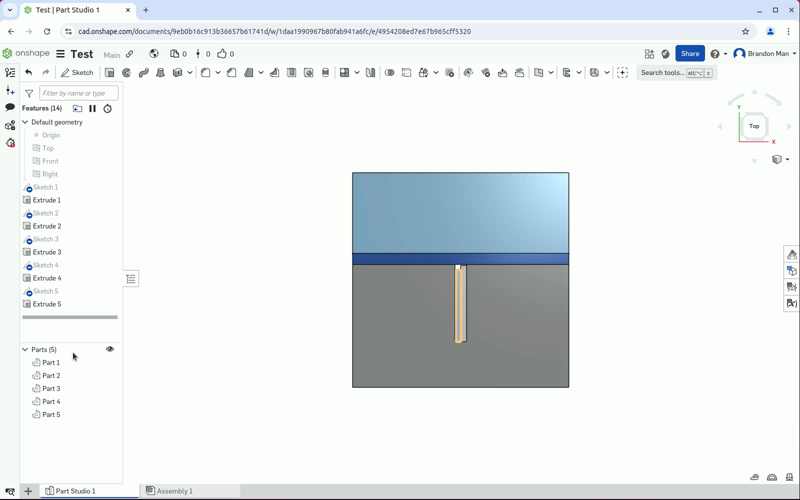
key(y)
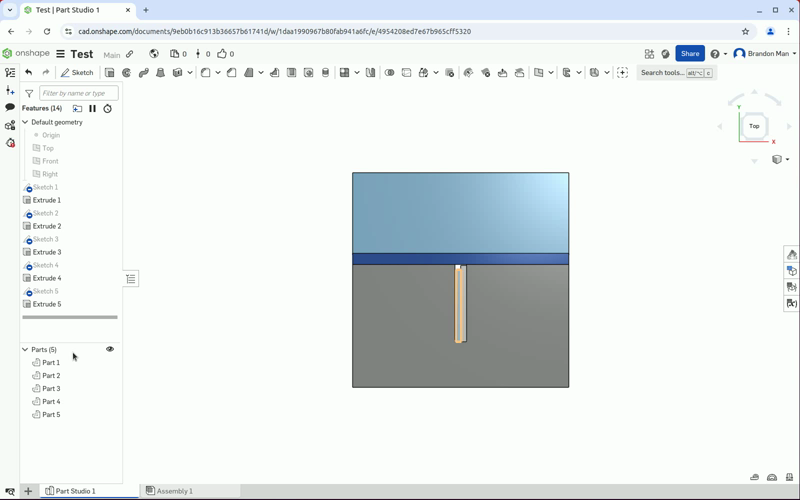
key(shift+p)
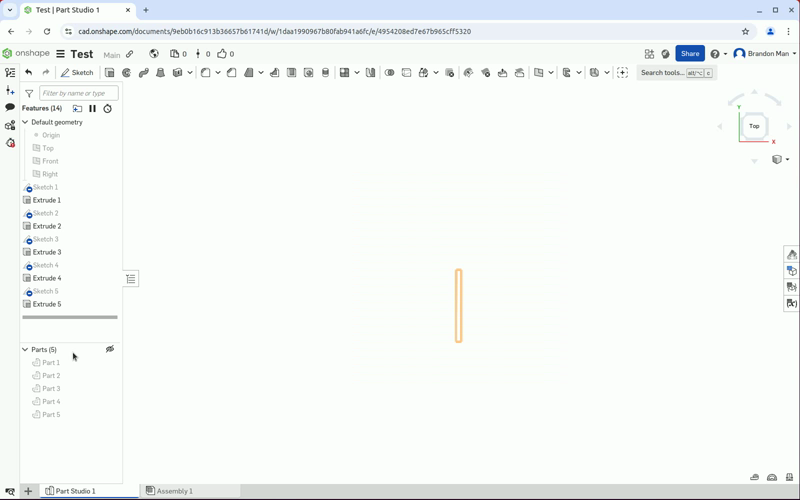
key(space)
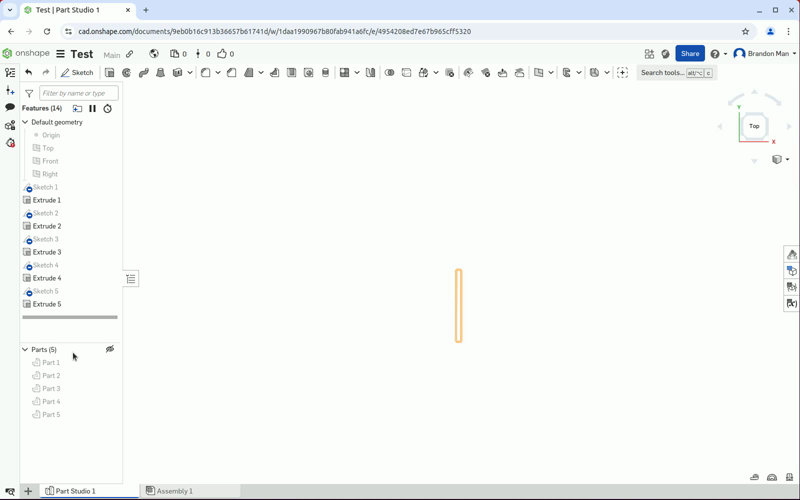
key_down(shift)
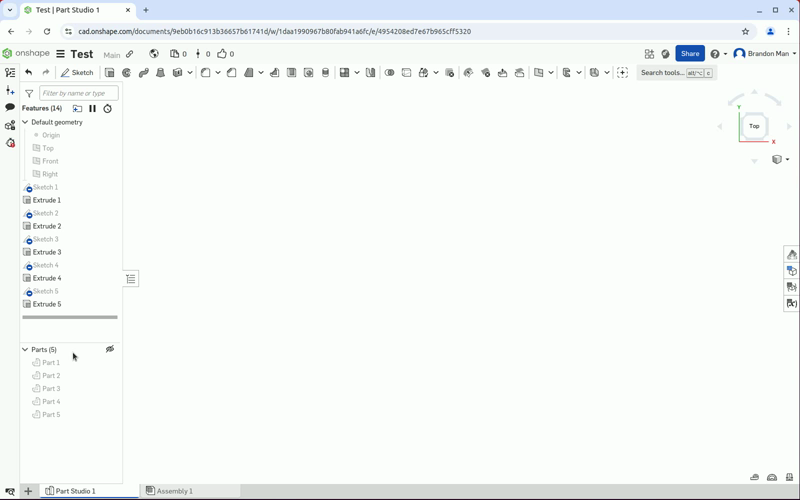
key(up)
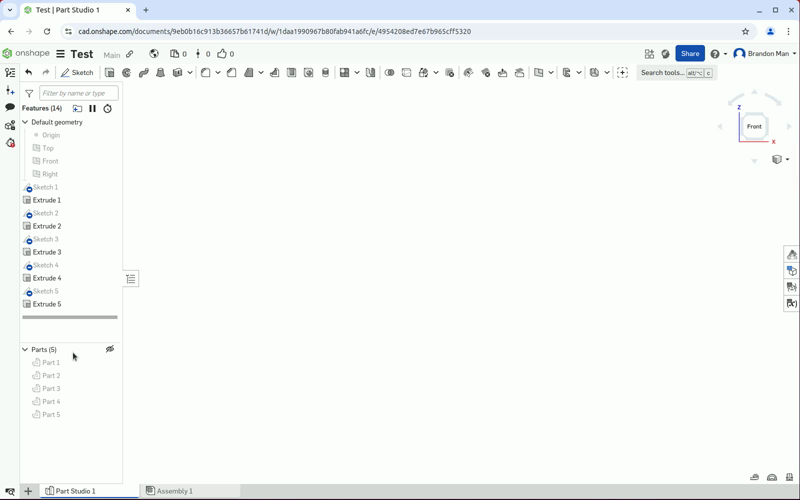
key_up(shift)
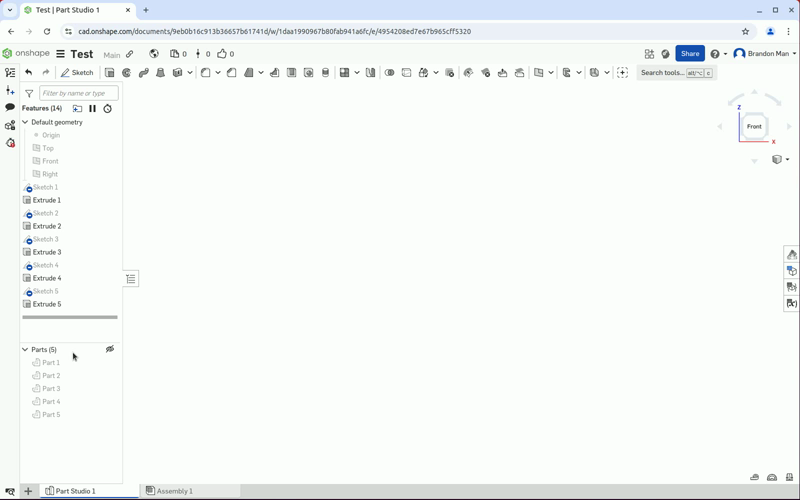
key(space)
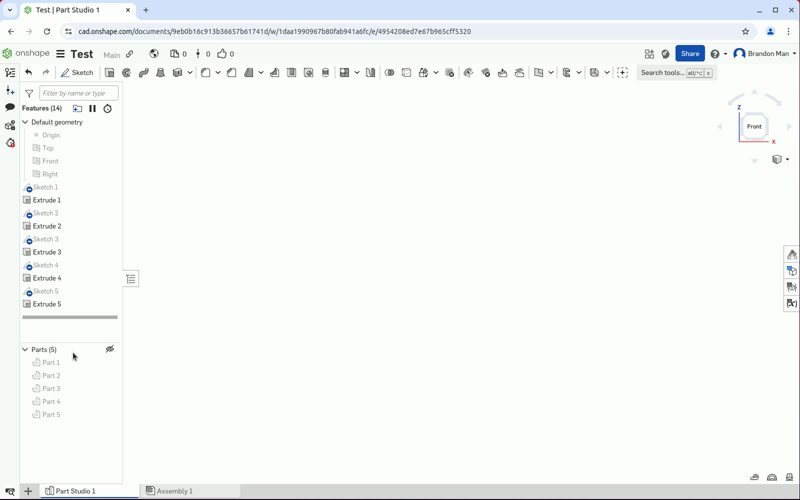
key_down(shift)
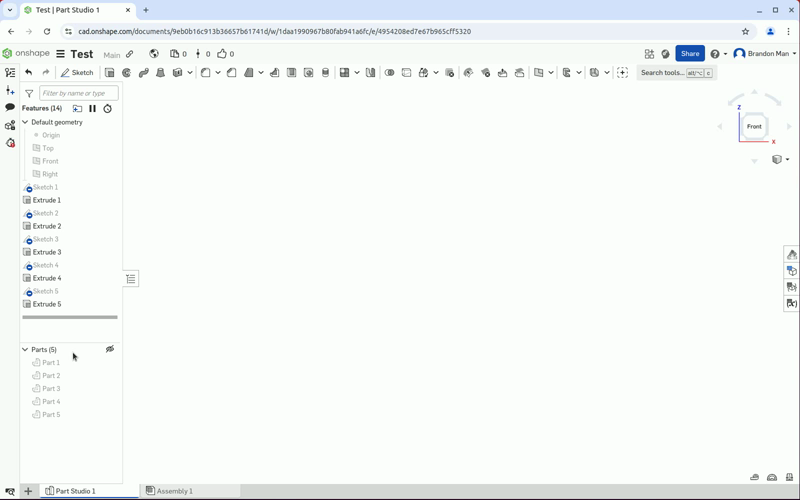
key(left)
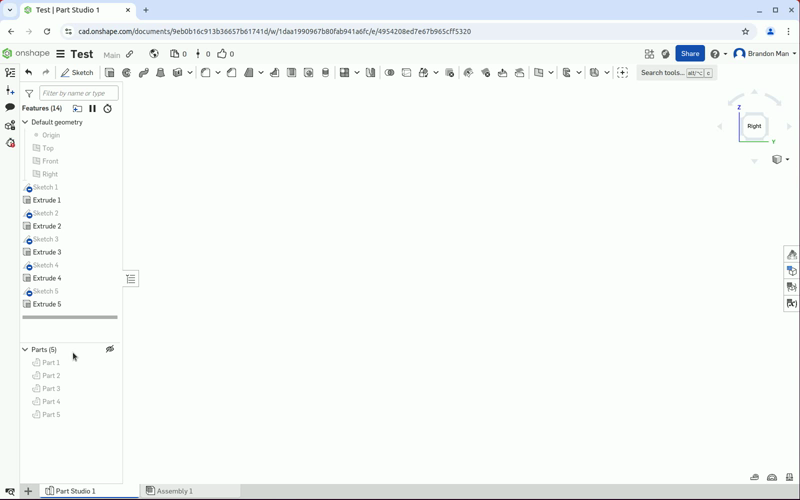
key_up(shift)
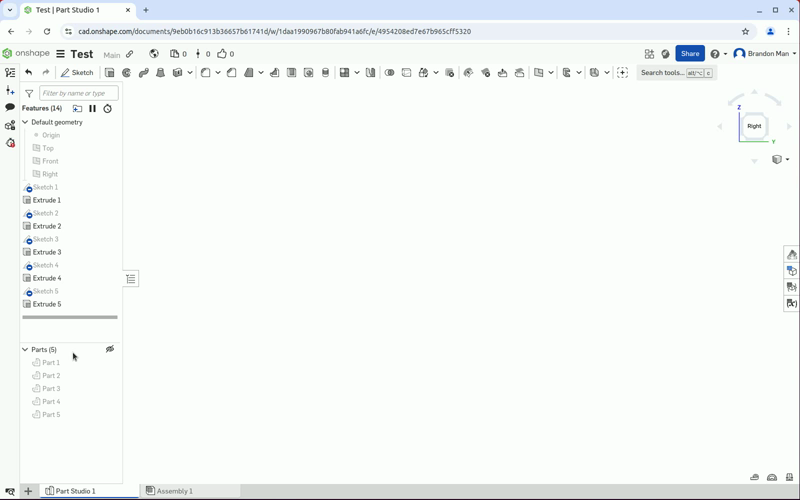
mouse_move(73, 352)
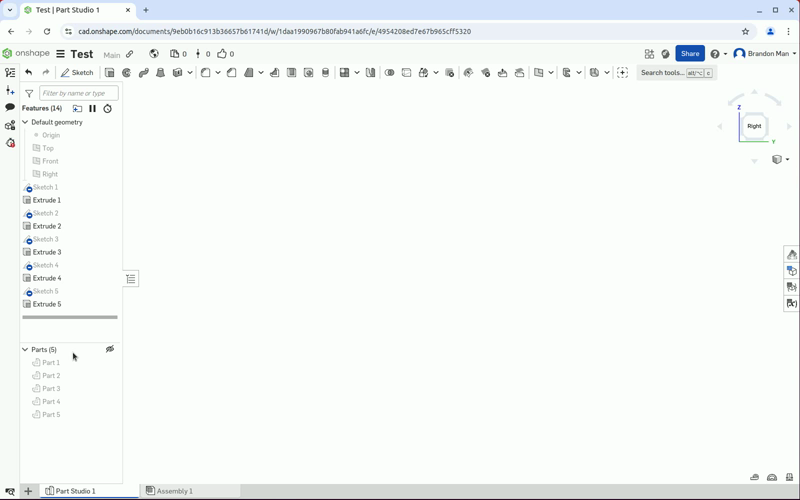
key(shift+y)
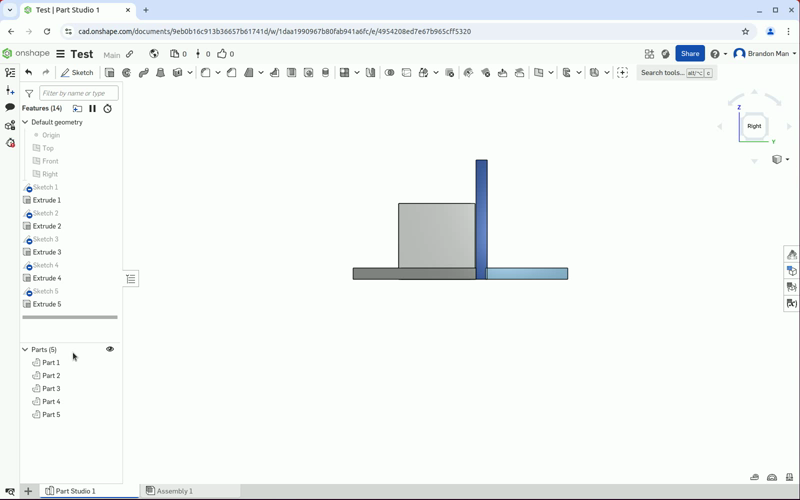
mouse_move(541, 75)
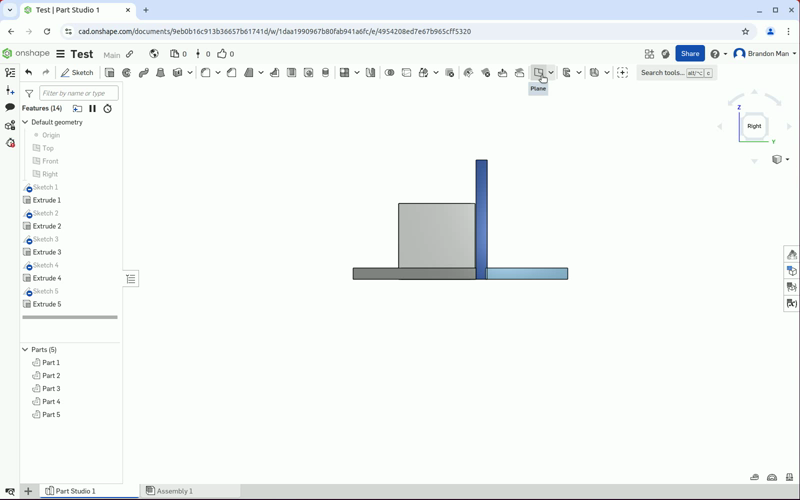
click(541, 75)
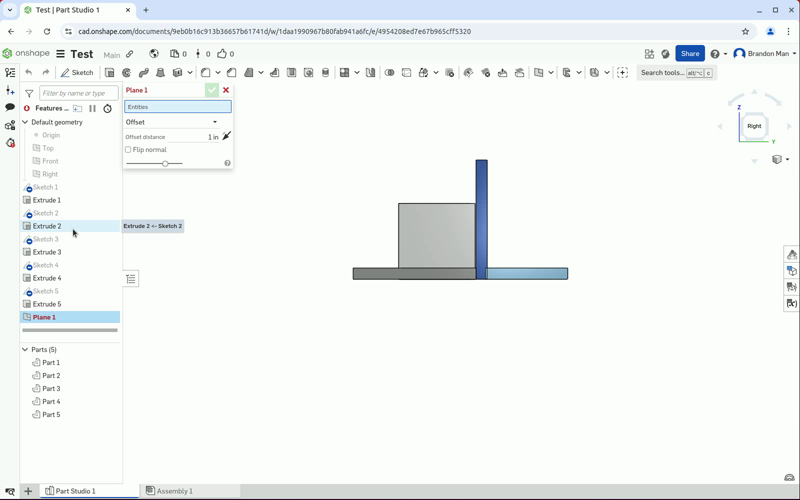
scroll(3)
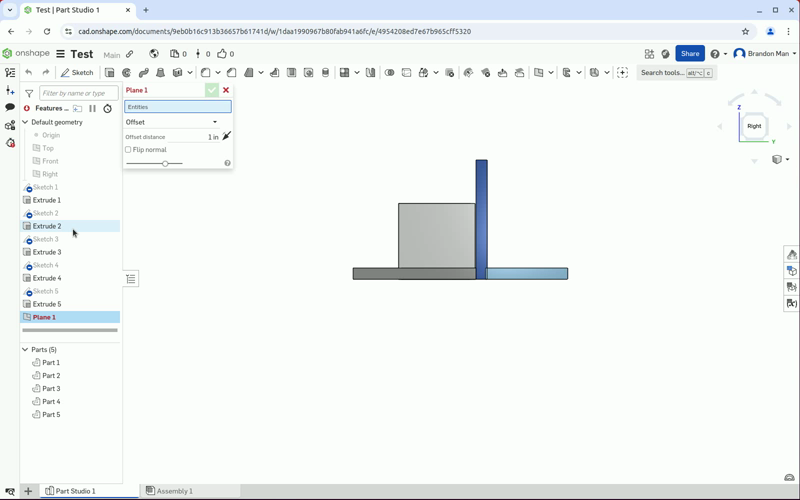
mouse_move(73, 176)
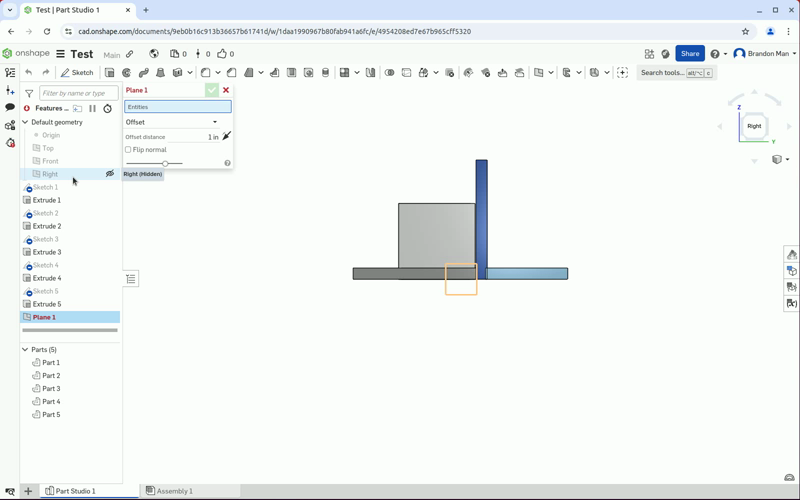
click(73, 176)
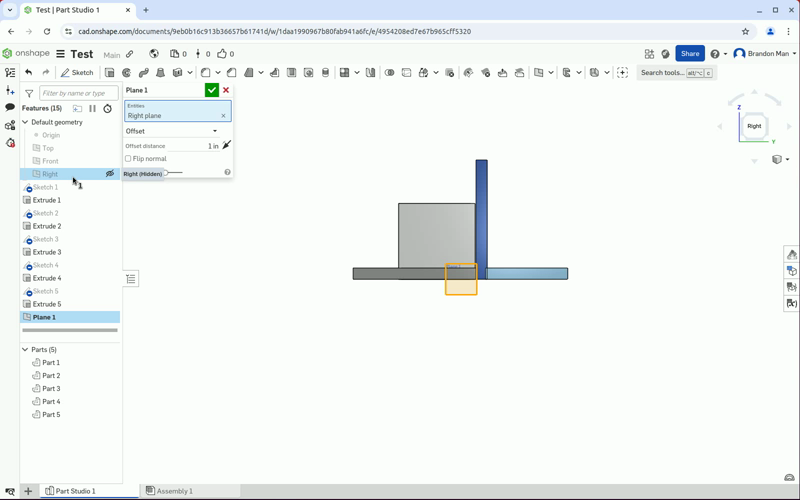
key(tab, 2)
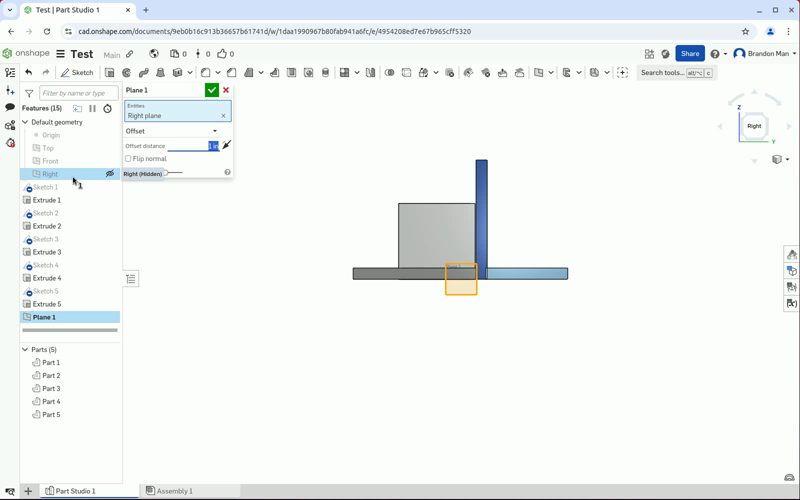
text(0.955)
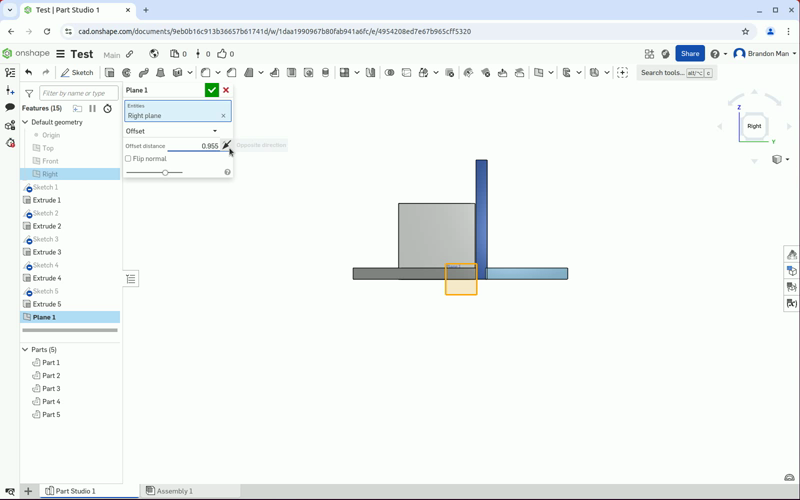
mouse_move(229, 147)
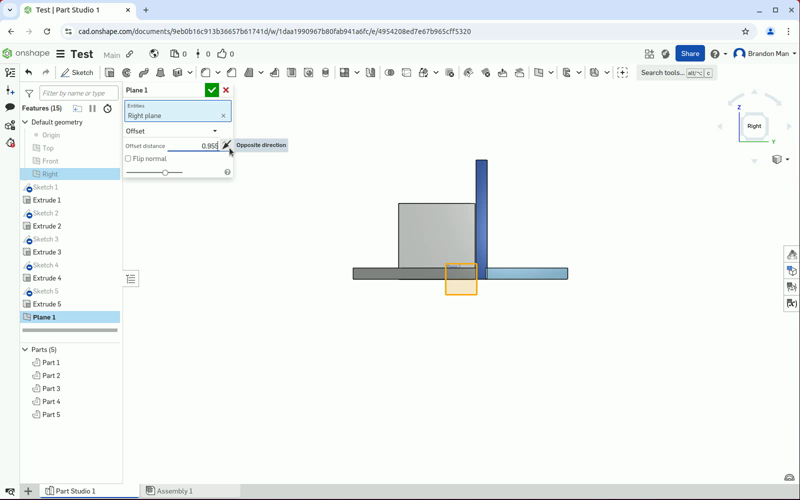
click(229, 147)
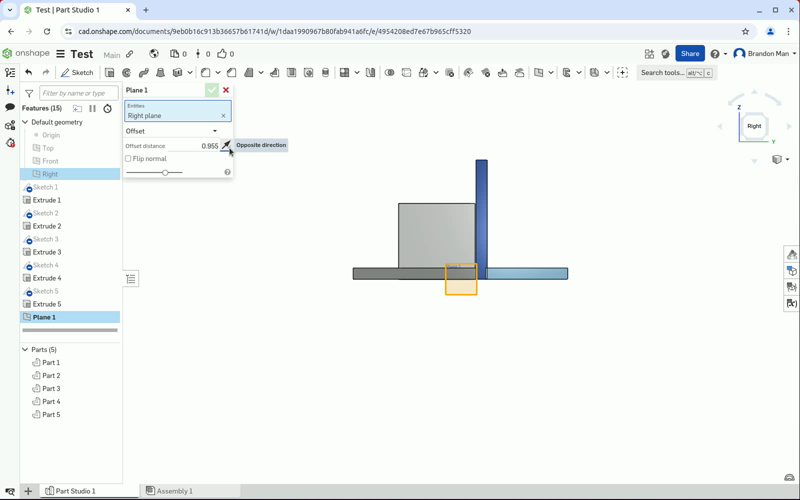
key(enter, 2)
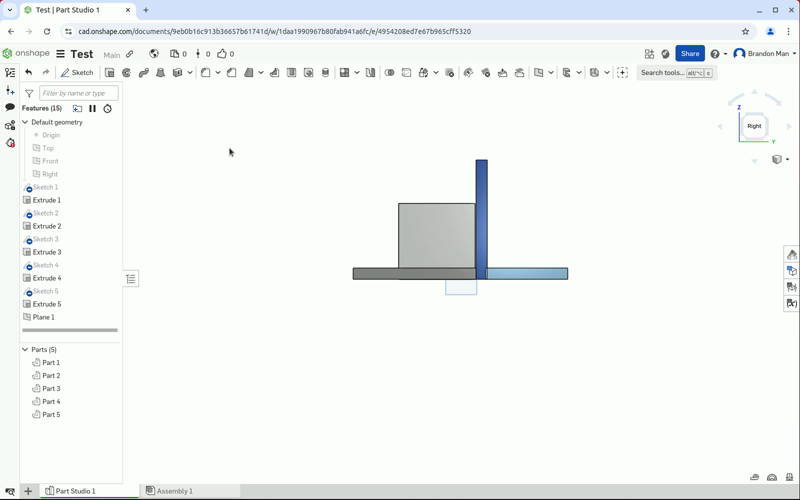
key(shift+s)
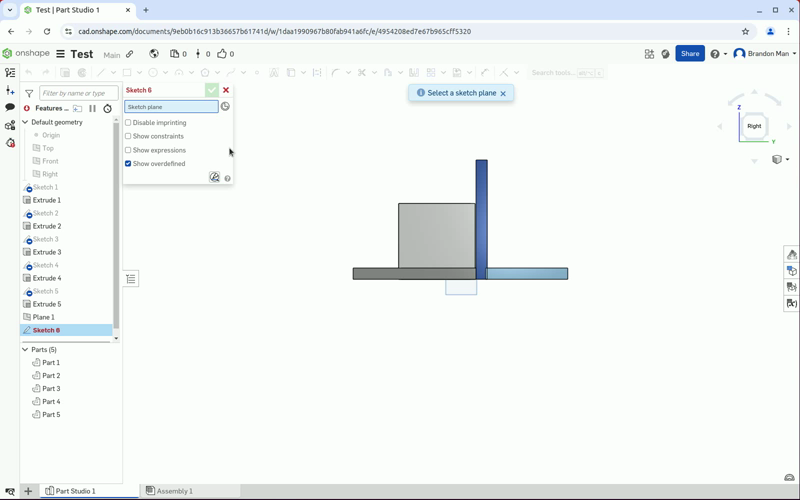
mouse_move(69, 319)
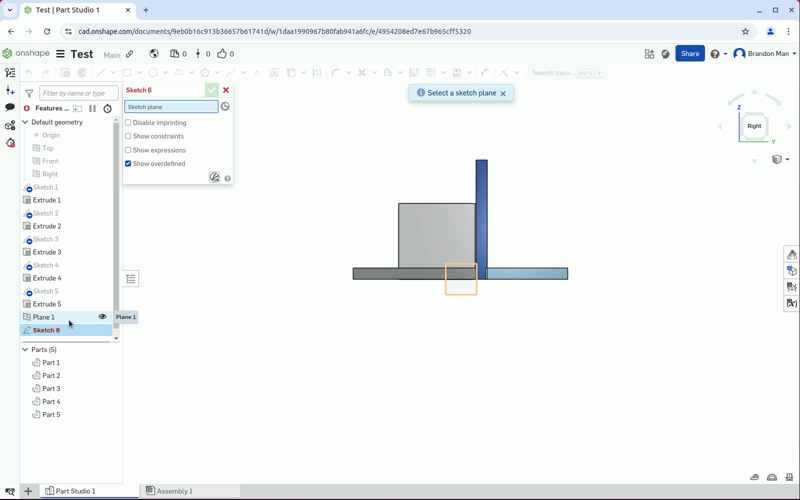
click(69, 319)
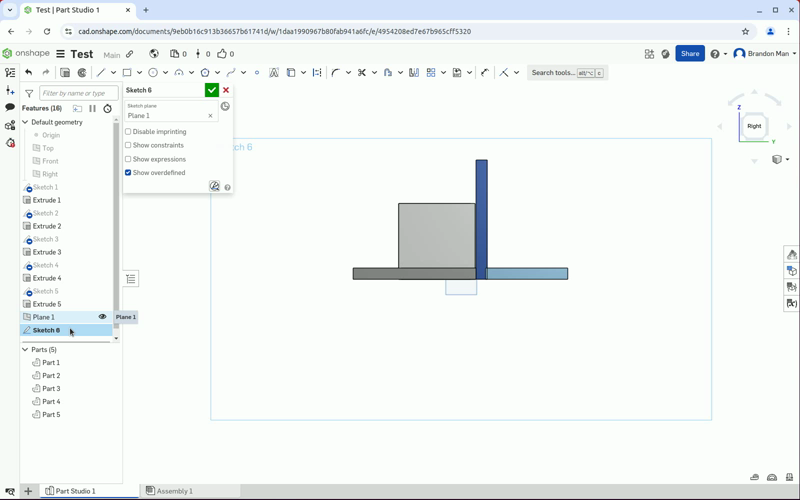
mouse_move(73, 352)
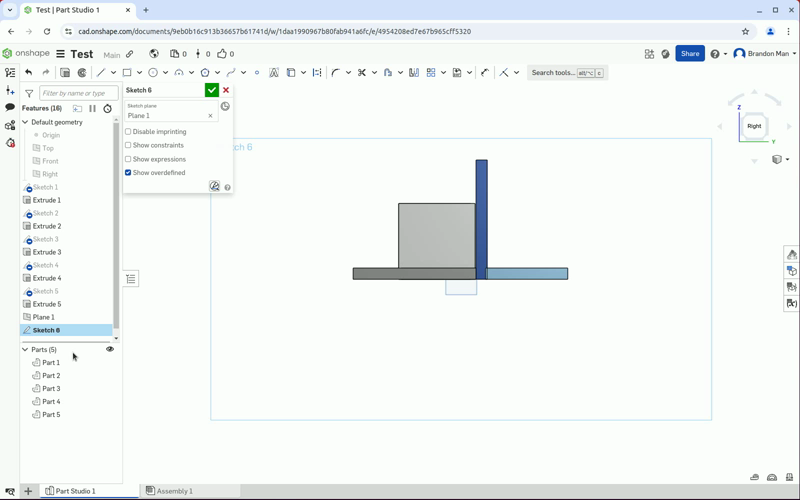
key(y)
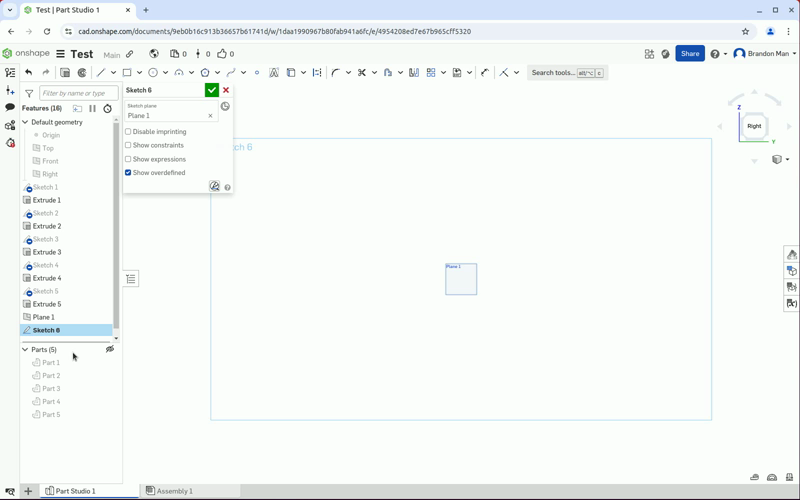
key(l)
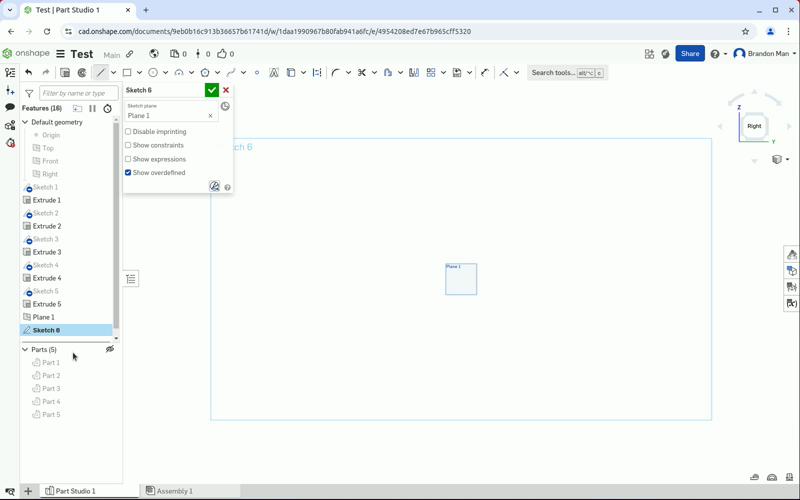
key_down(shift)
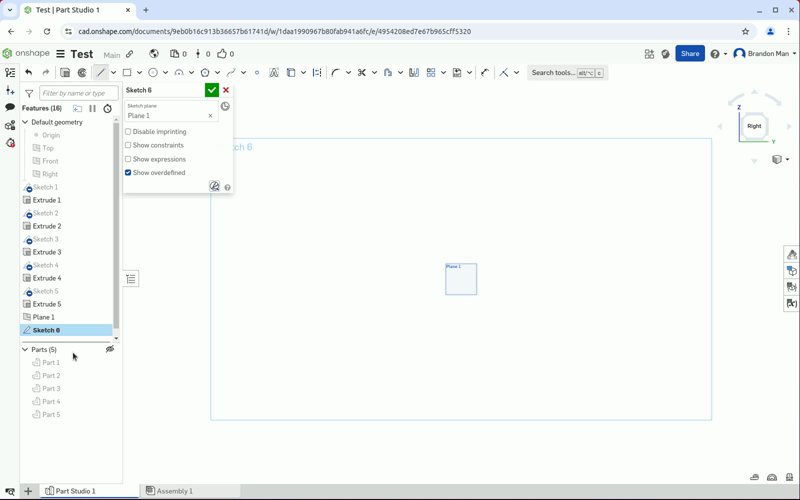
mouse_move(401, 211)
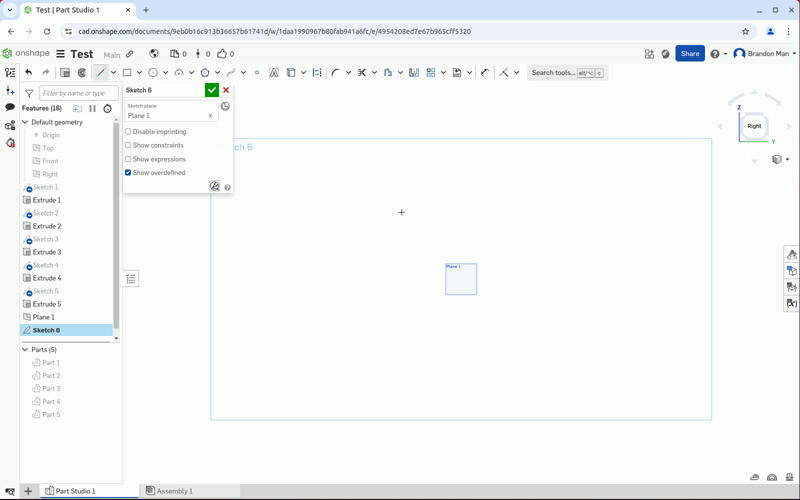
click(401, 211)
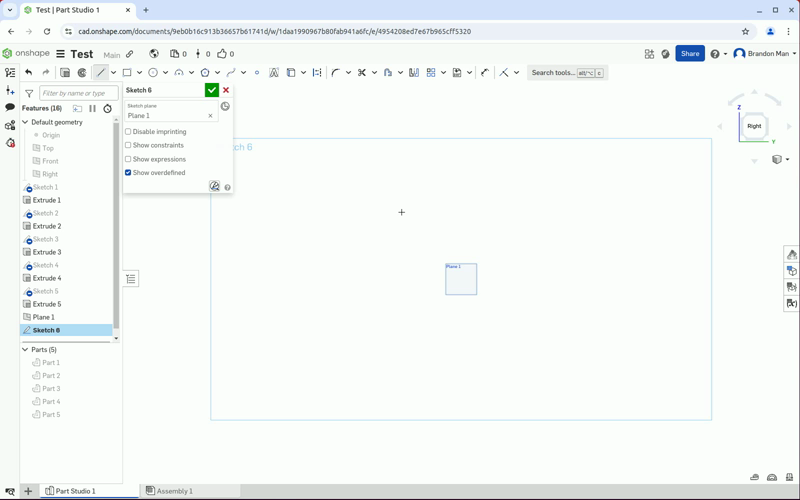
key_up(shift)
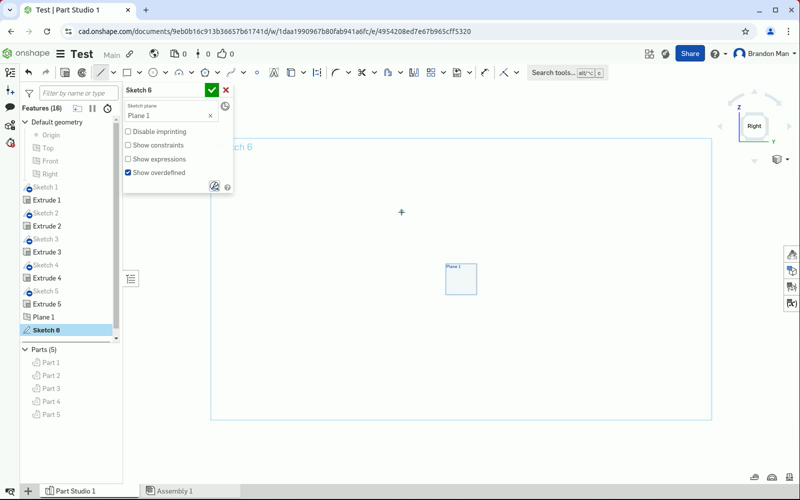
key_down(shift)
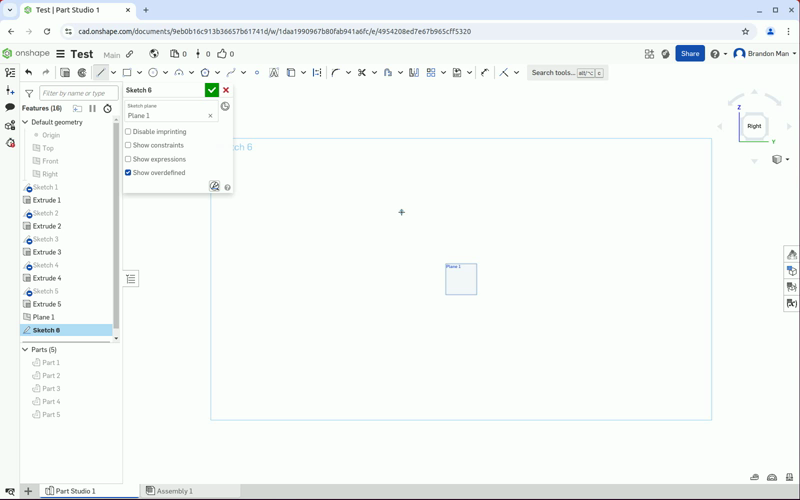
mouse_move(474, 272)
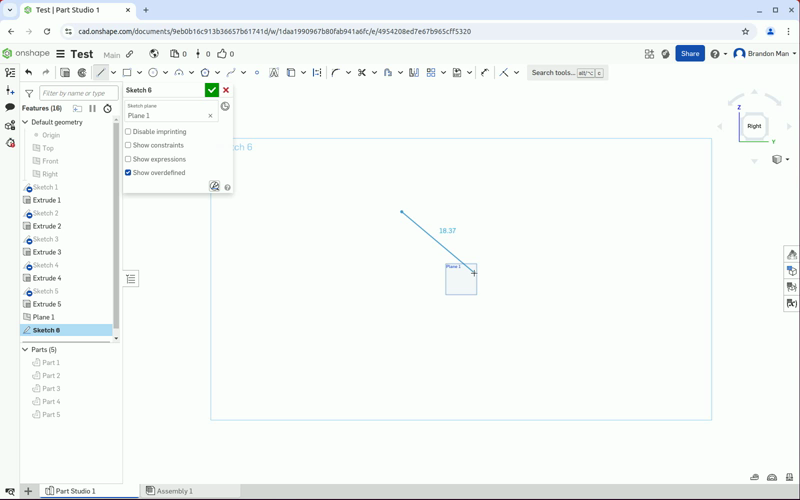
click(474, 272)
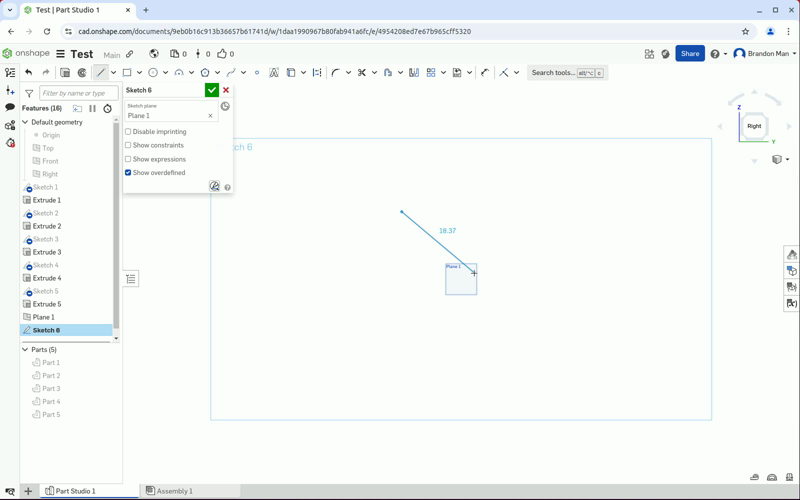
key_up(shift)
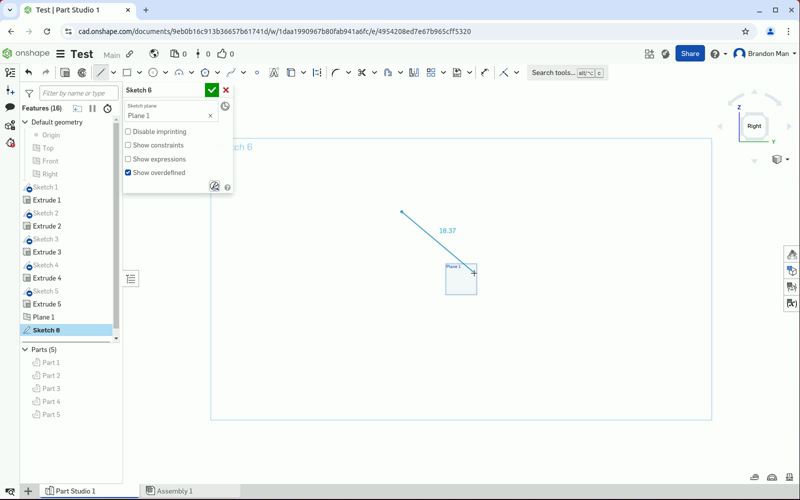
key_down(shift)
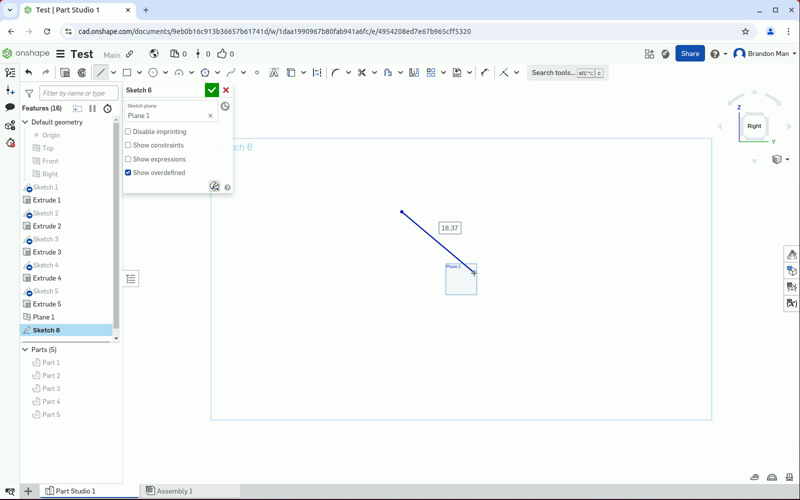
mouse_move(474, 211)
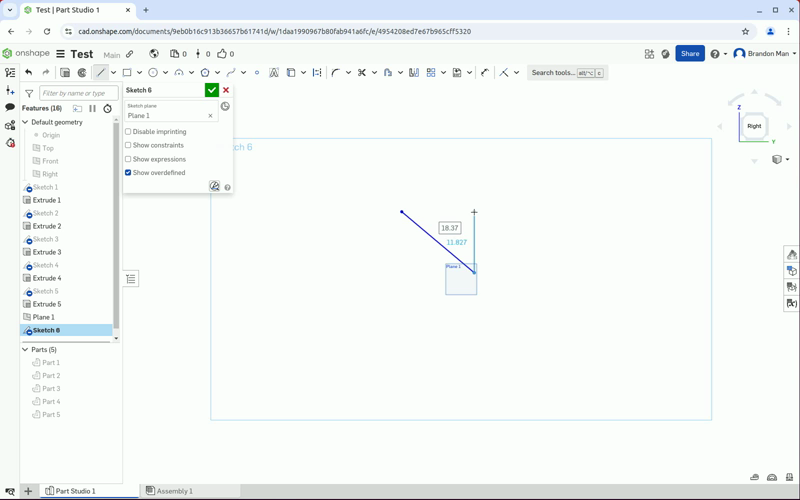
click(474, 211)
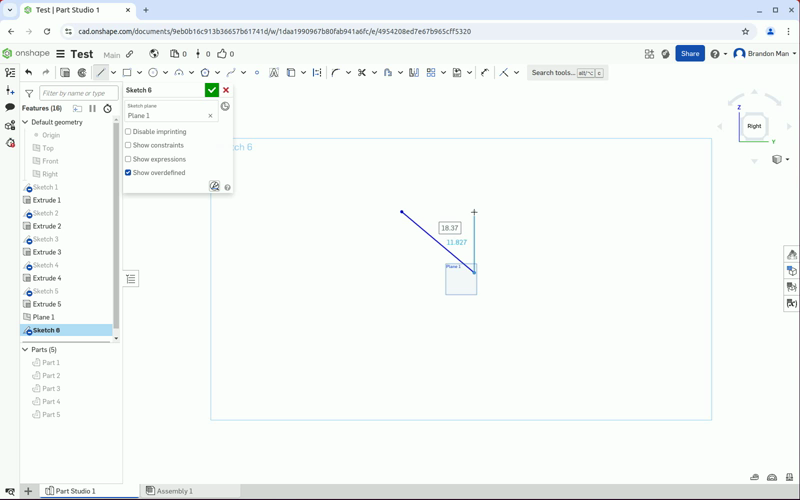
key_up(shift)
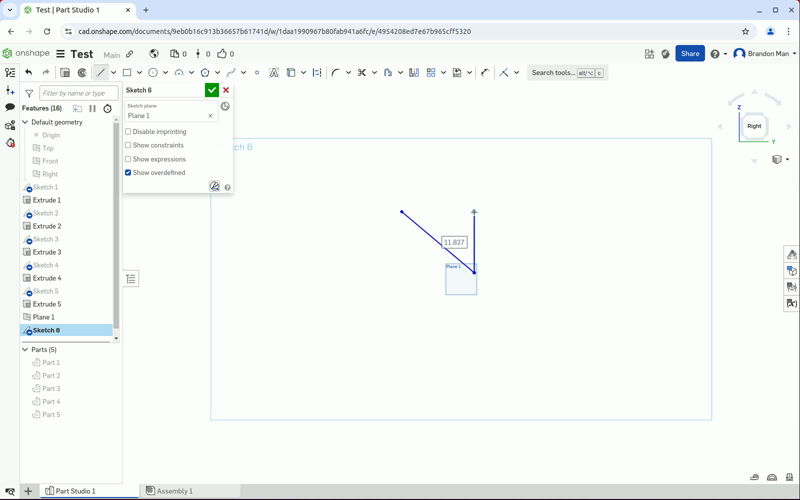
key_down(shift)
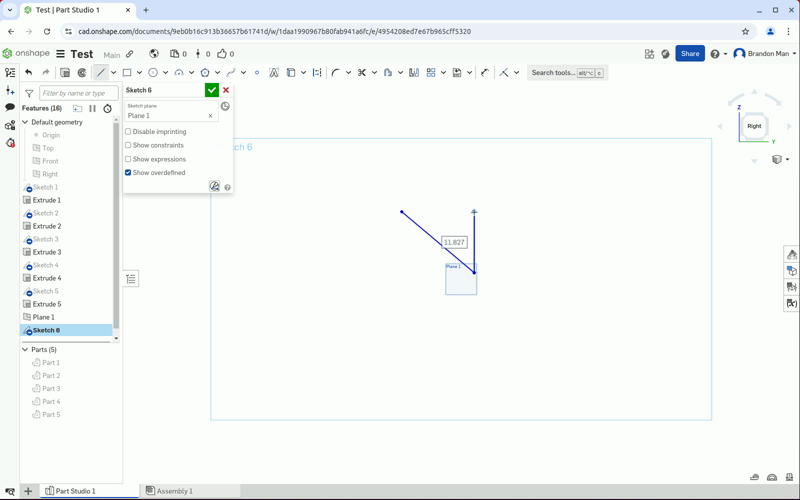
mouse_move(401, 211)
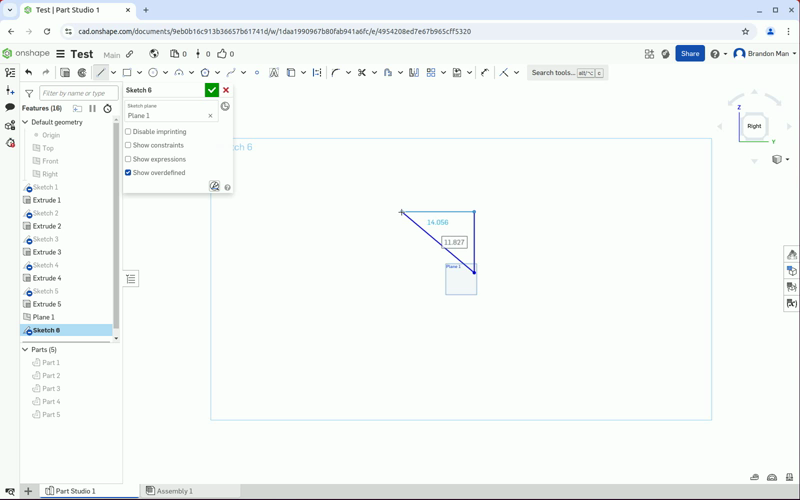
key_up(shift)
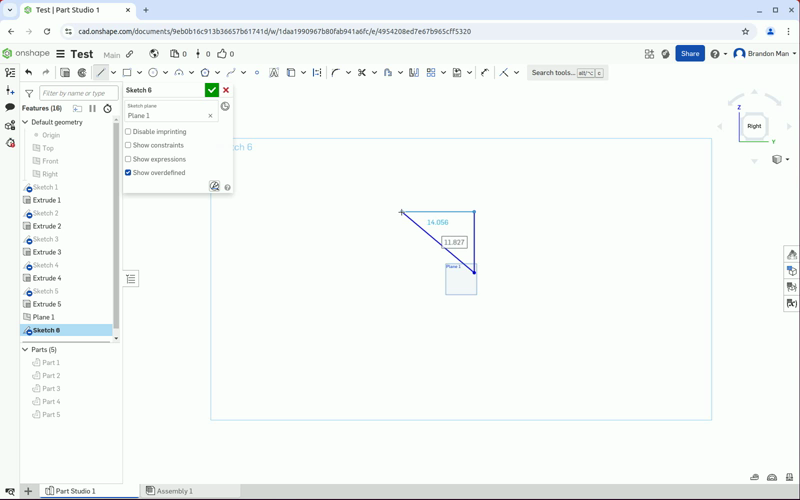
click(401, 211)
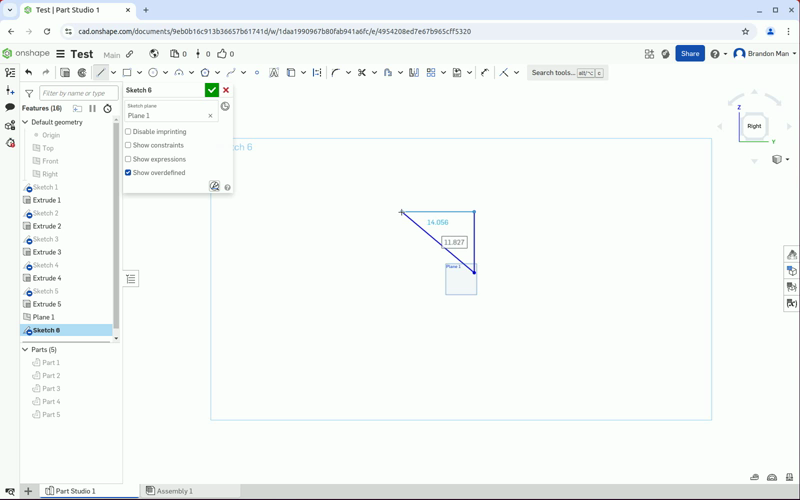
key(esc)
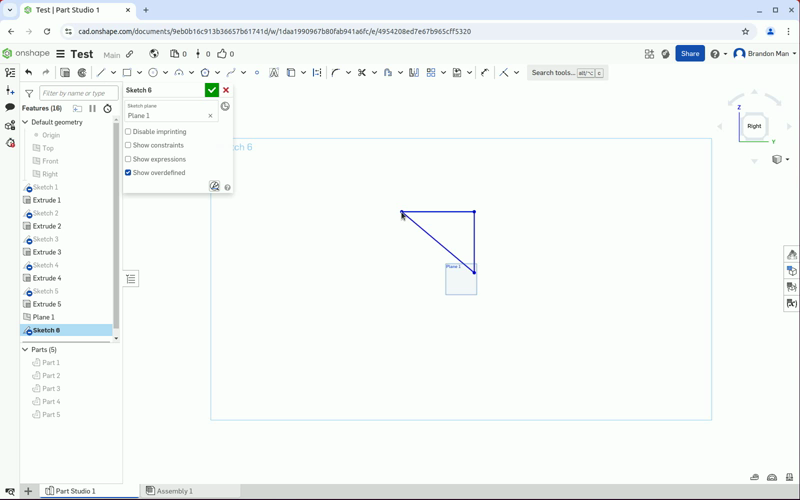
mouse_move(443, 230)
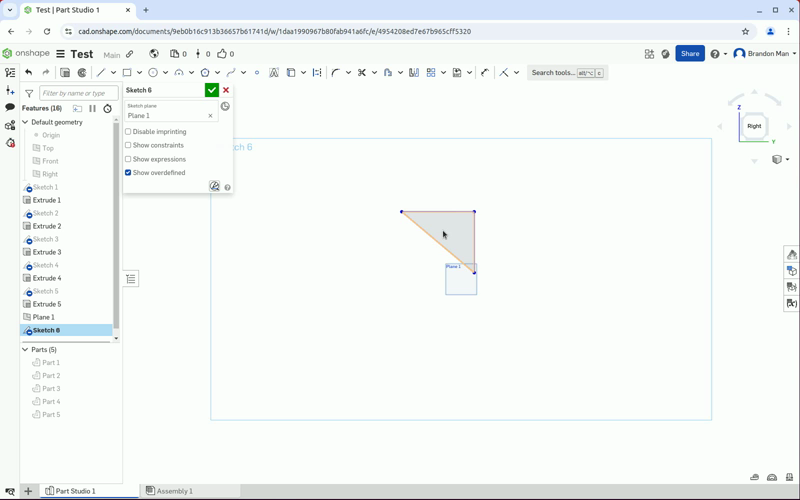
click(443, 230)
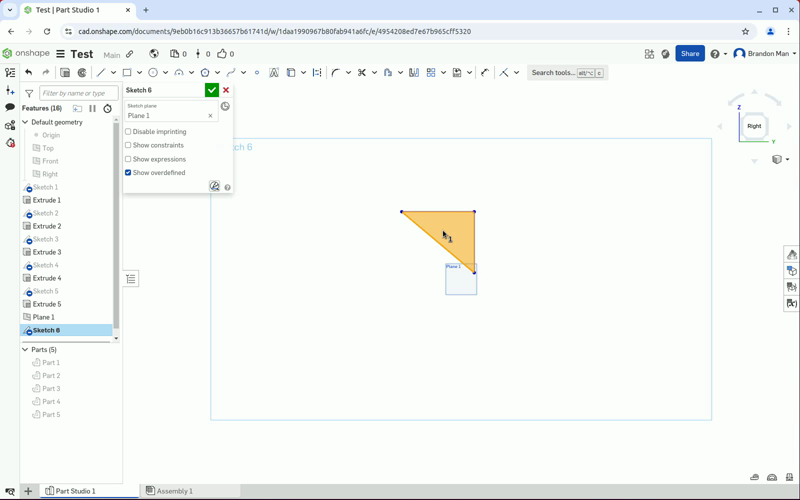
mouse_move(73, 352)
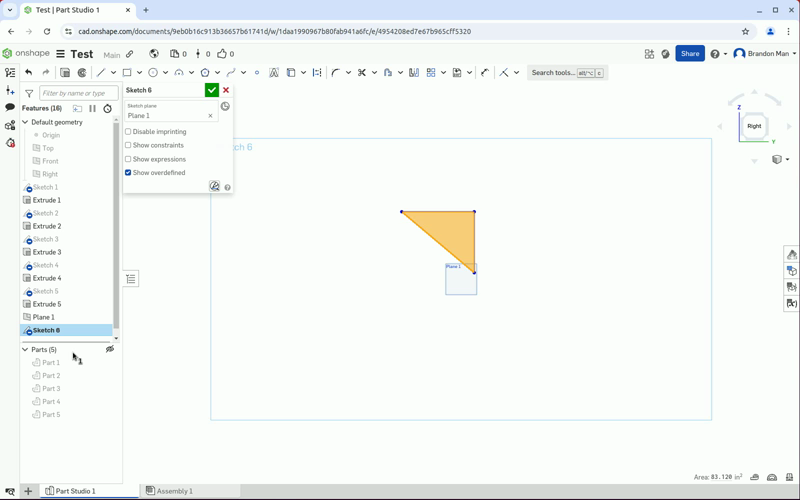
key(shift+y)
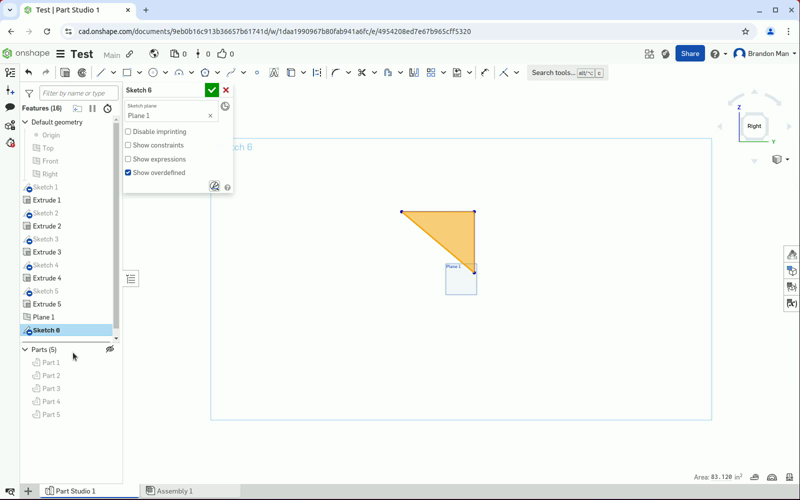
key(shift+e)
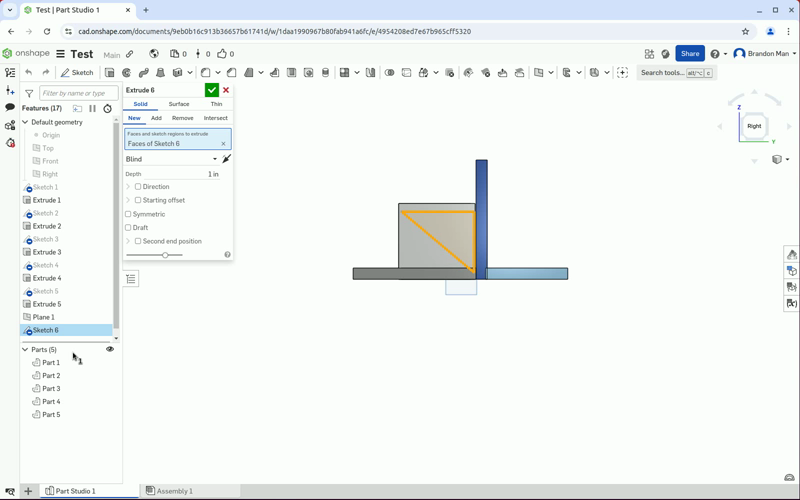
mouse_move(143, 106)
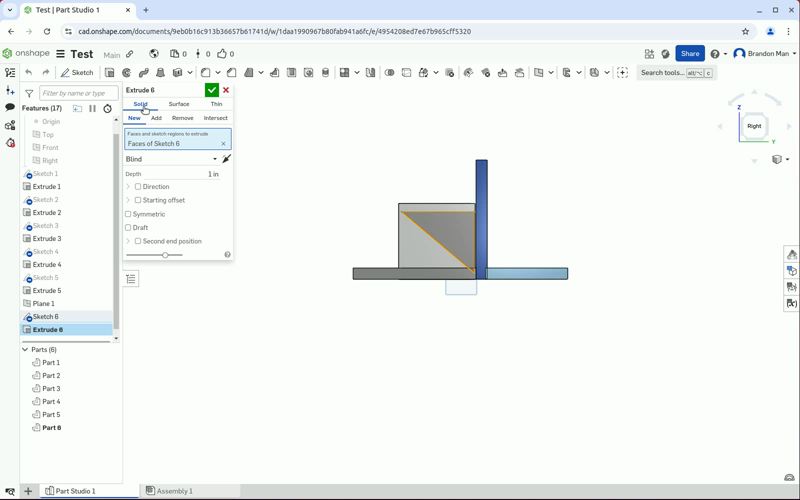
click(143, 106)
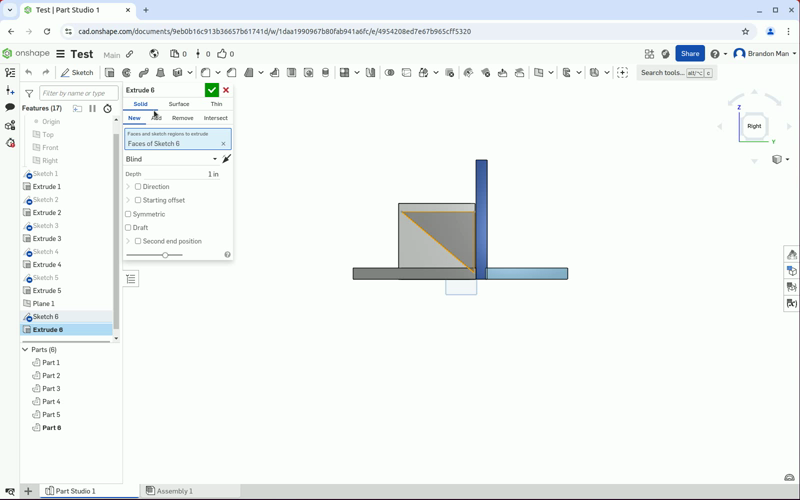
mouse_move(186, 120)
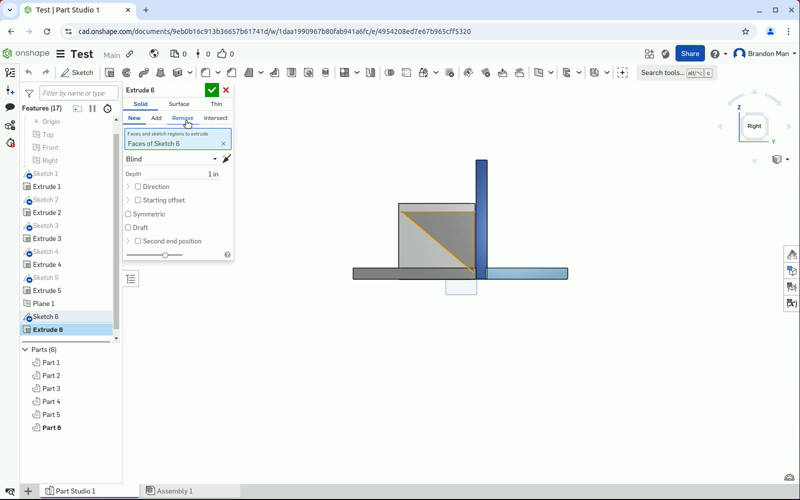
click(186, 120)
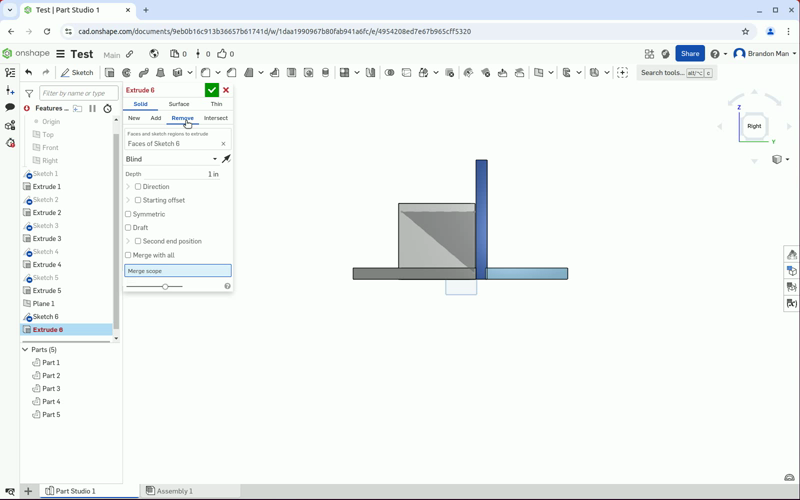
key(tab, 4)
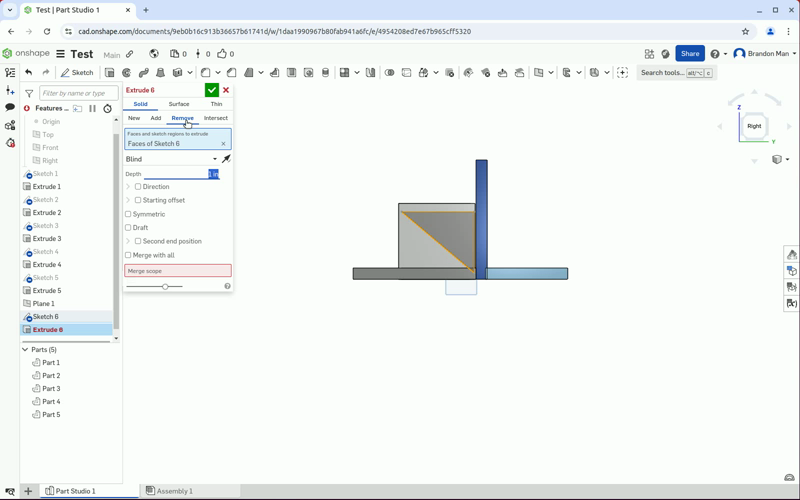
text(20.942)
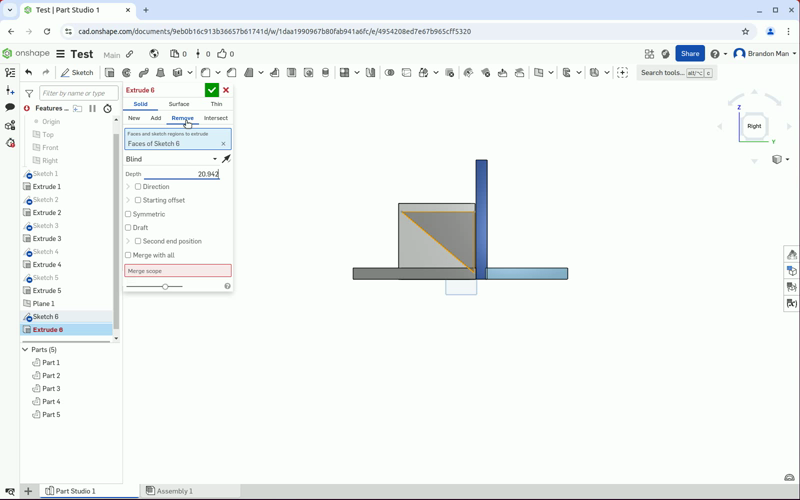
key(tab, 6)
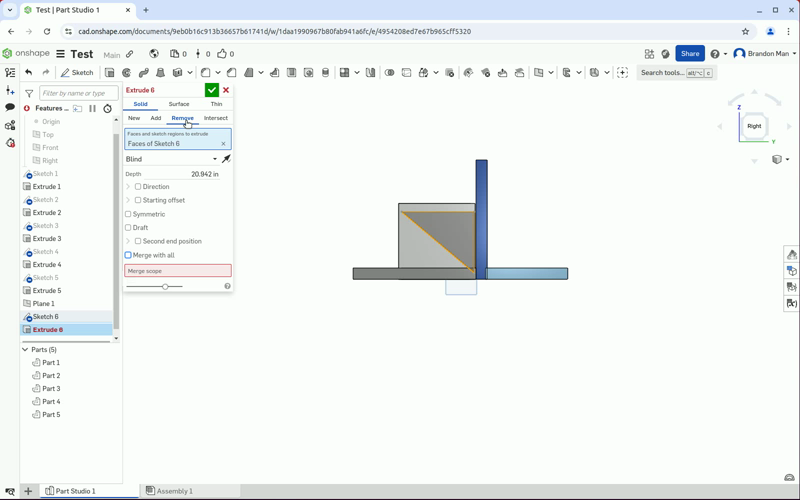
key(space)
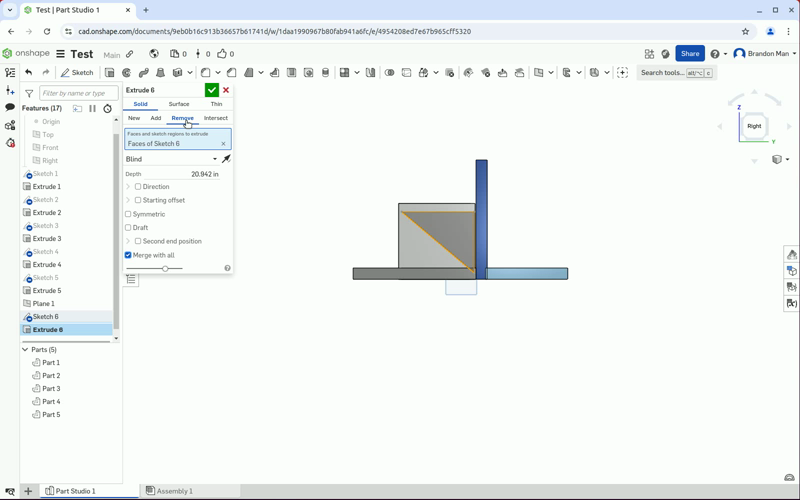
key(enter)
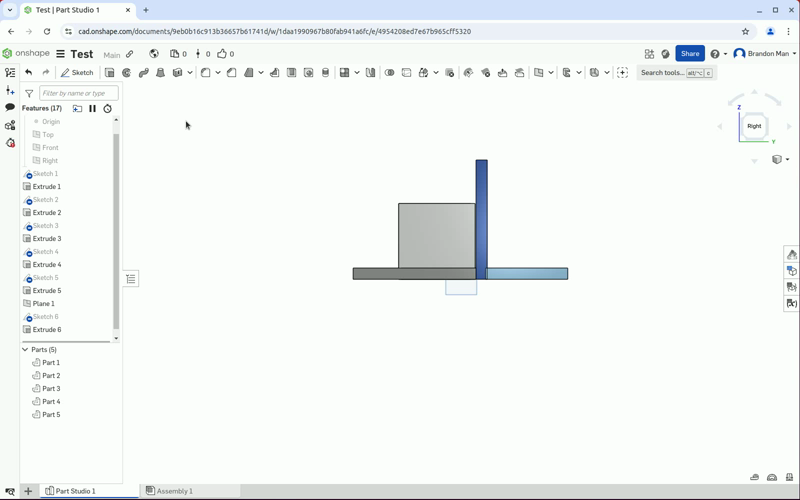
key(shift+h)
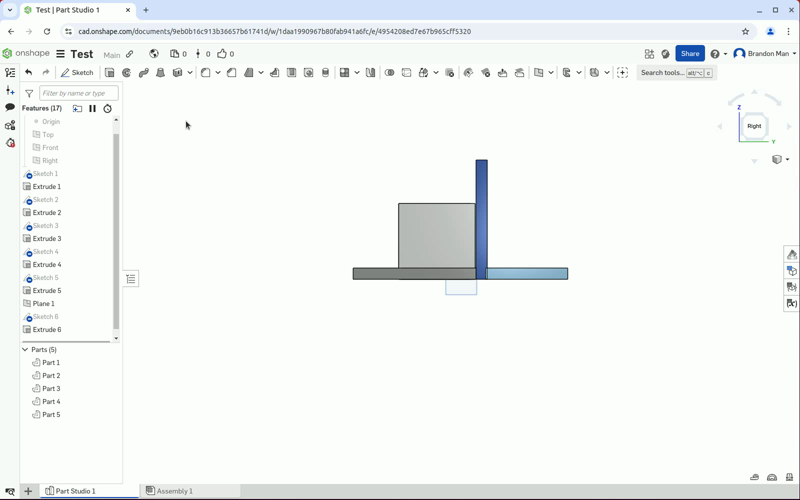
key(shift+h)
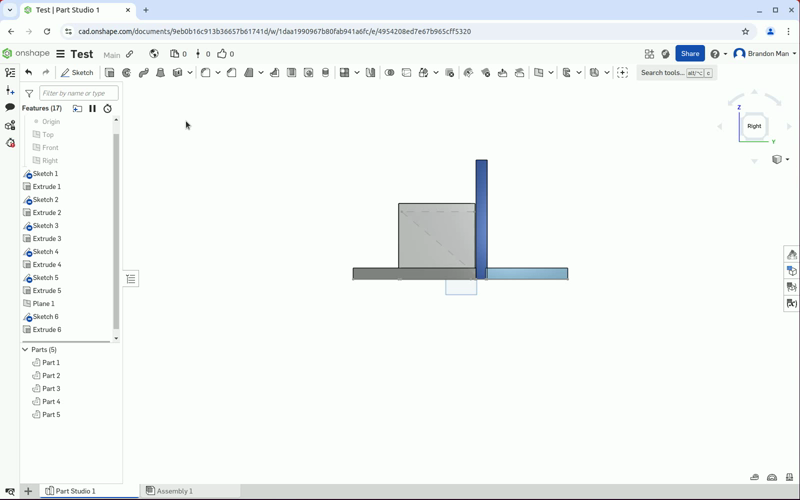
key(shift+7)
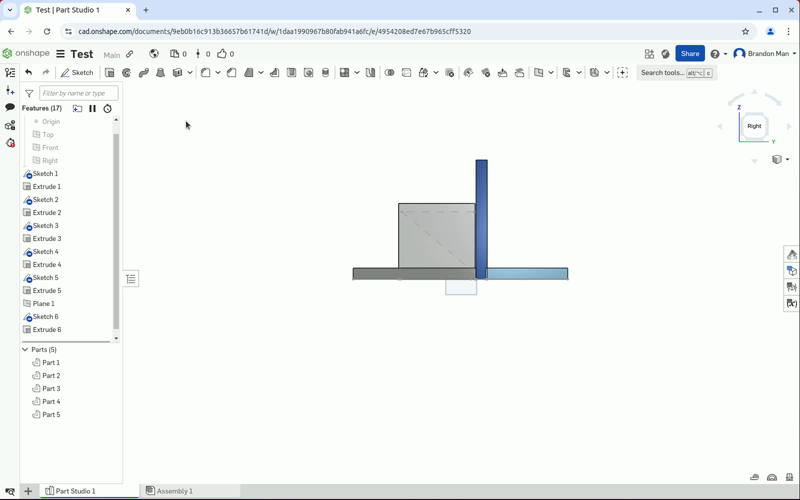
key(right, 2)
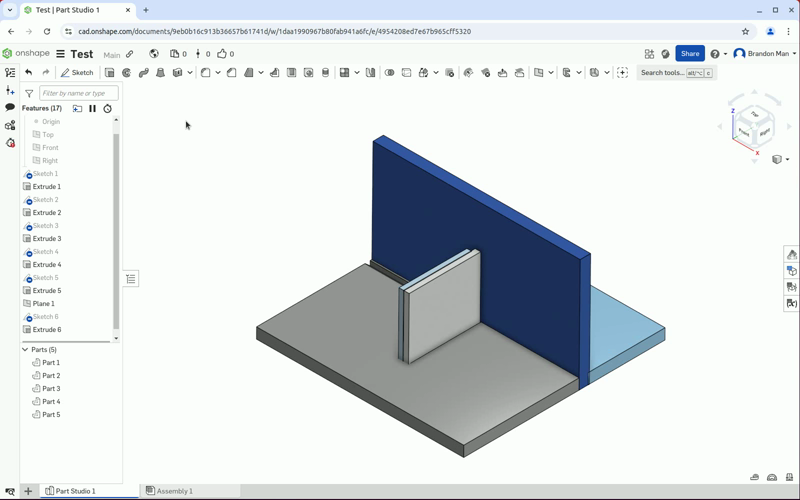
key(down, 2)
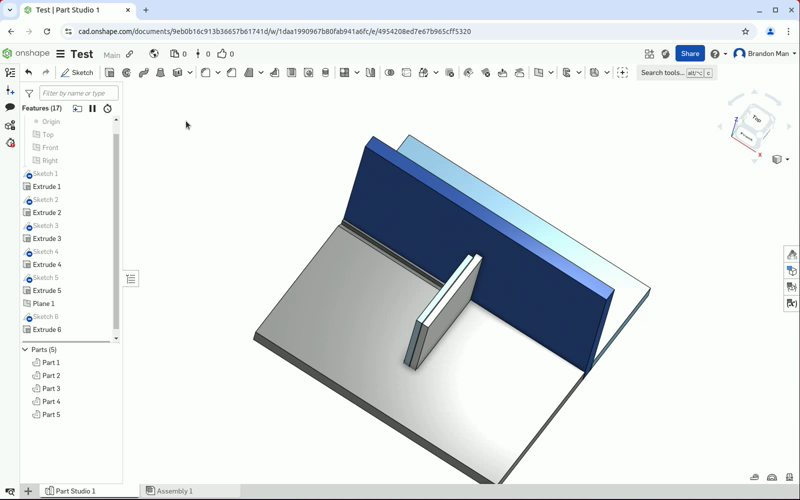
key(up, 2)
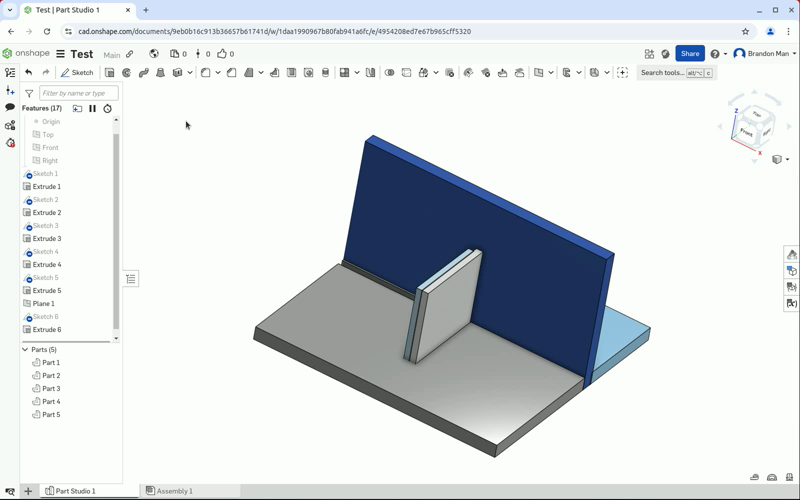
key(left, 2)
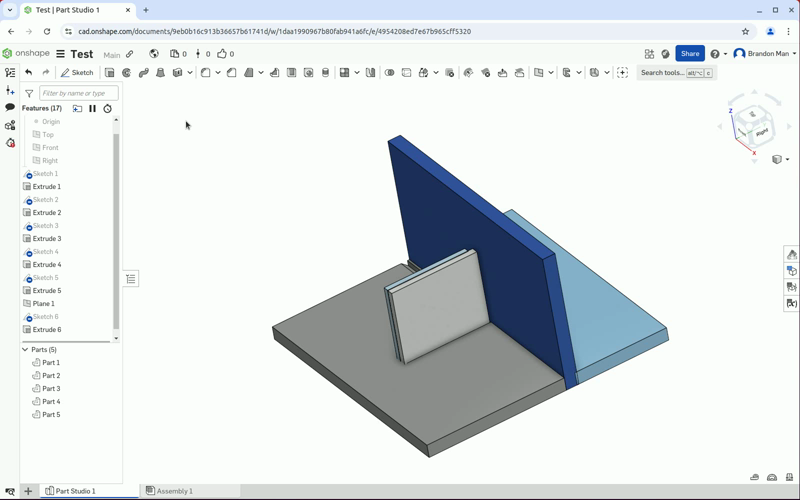
mouse_move(69, 176)
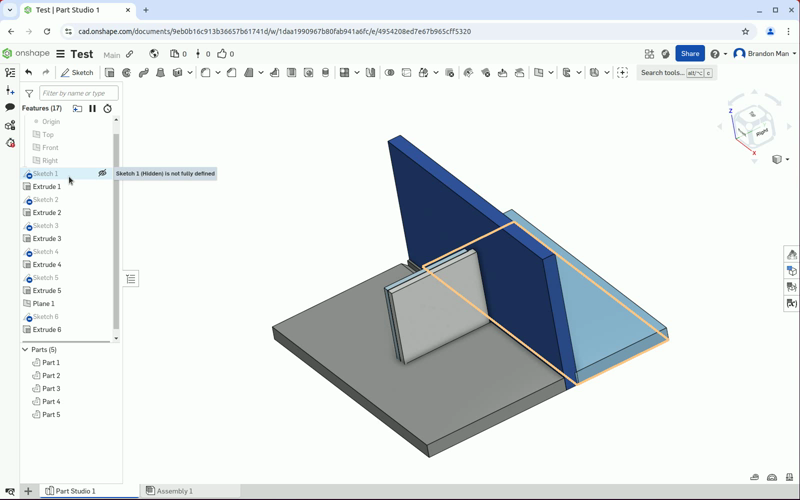
click(69, 176)